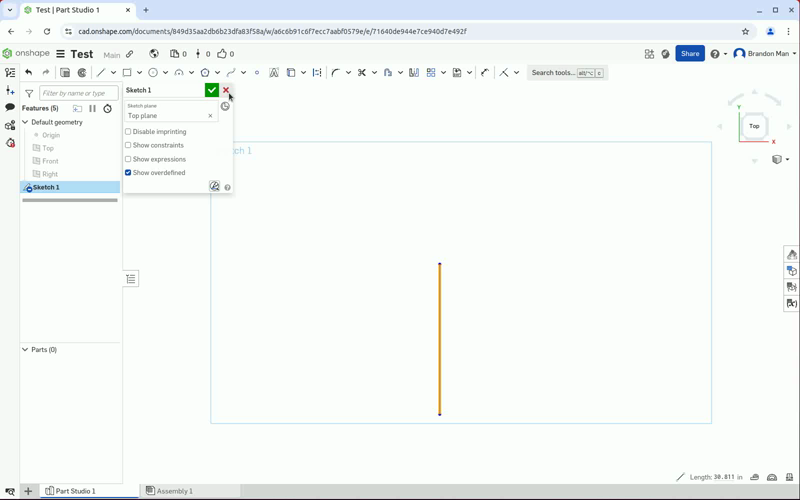
key(shift+h)
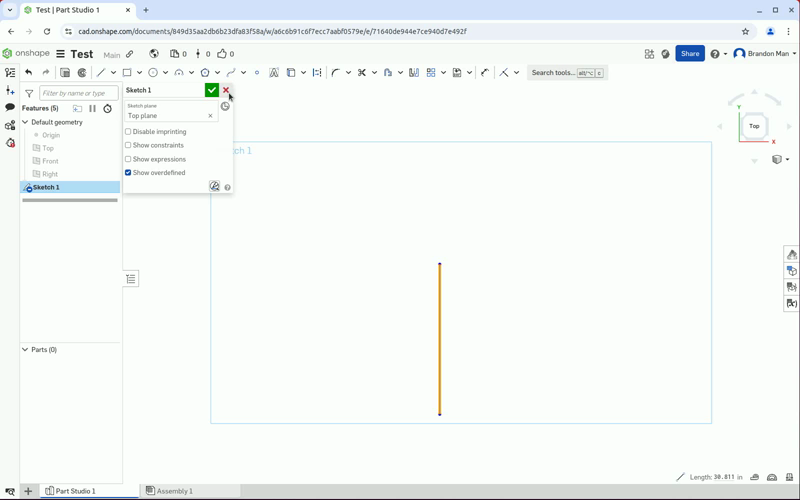
key(shift+s)
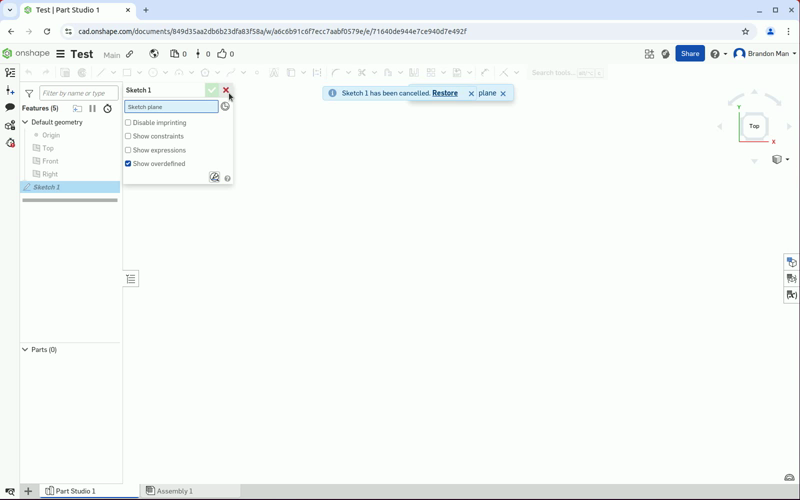
mouse_move(73, 150)
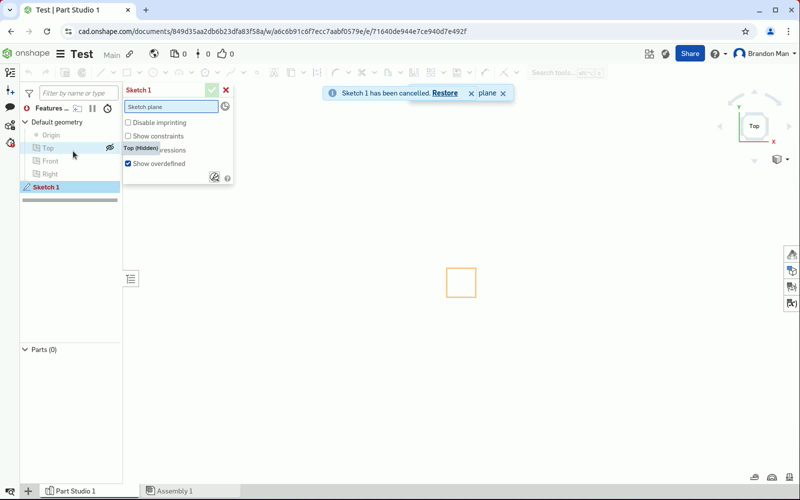
click(73, 150)
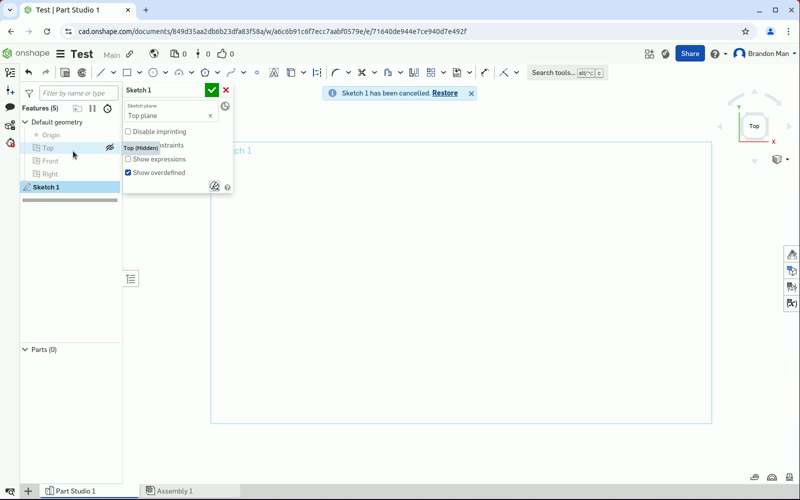
mouse_move(73, 352)
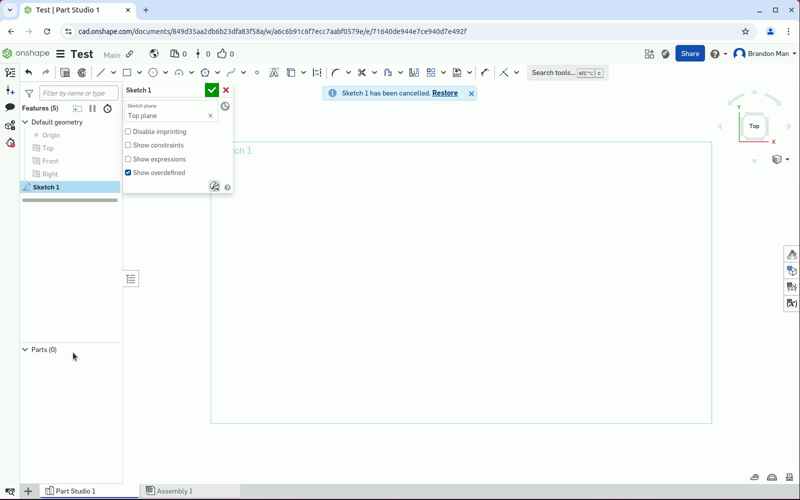
key(y)
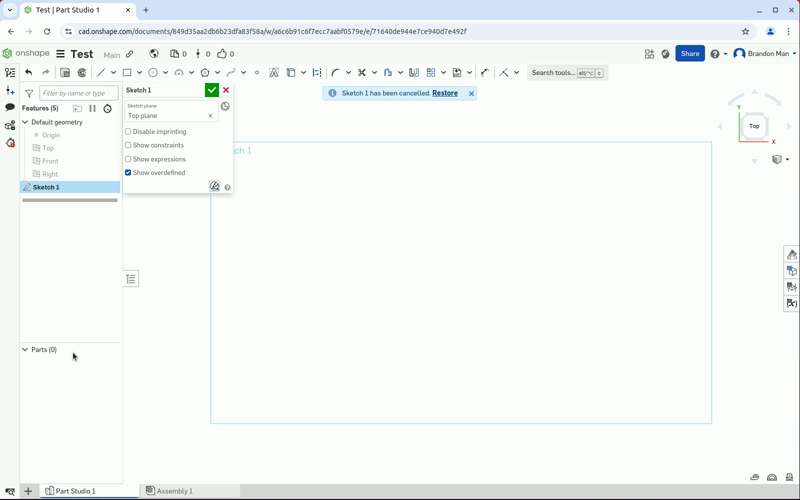
key(a)
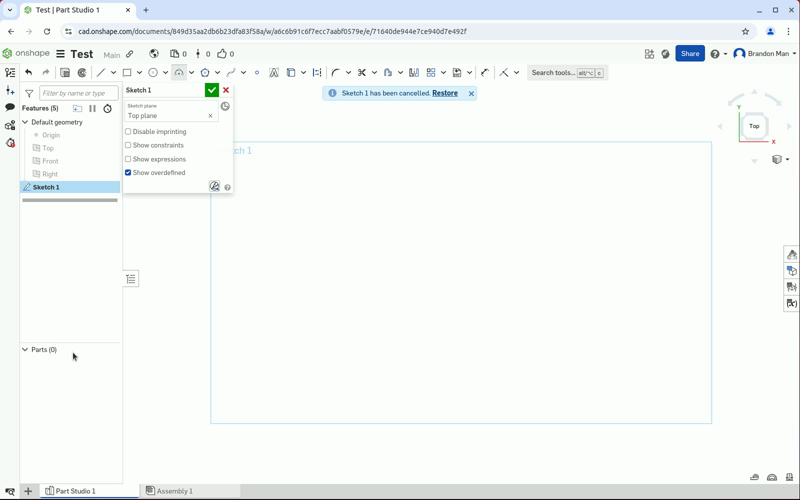
key_down(shift)
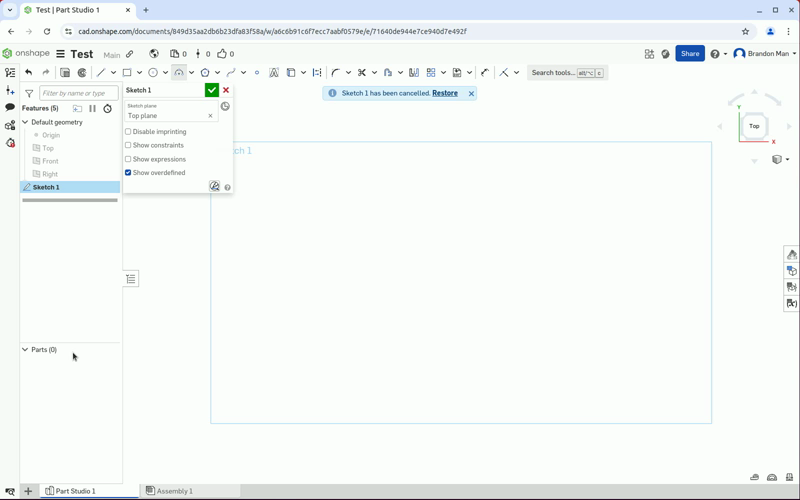
mouse_move(429, 294)
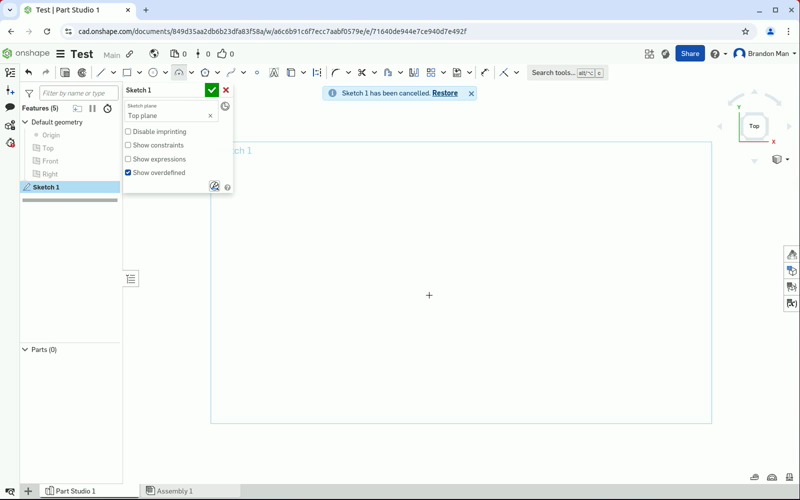
click(429, 294)
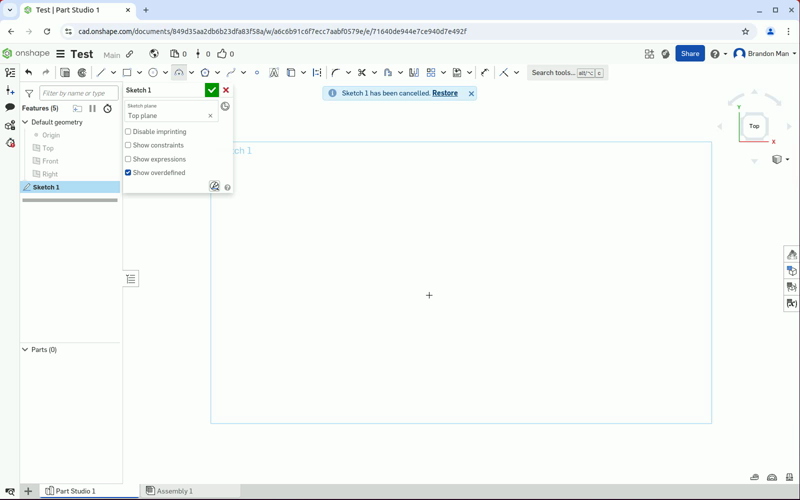
key_up(shift)
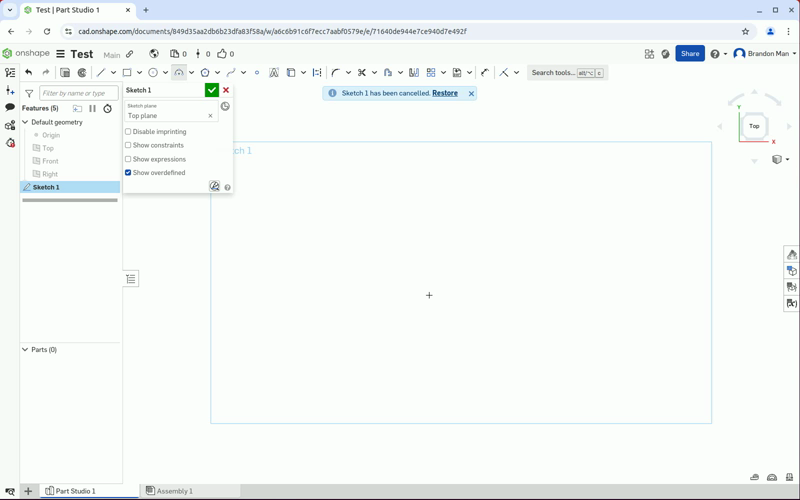
key_down(shift)
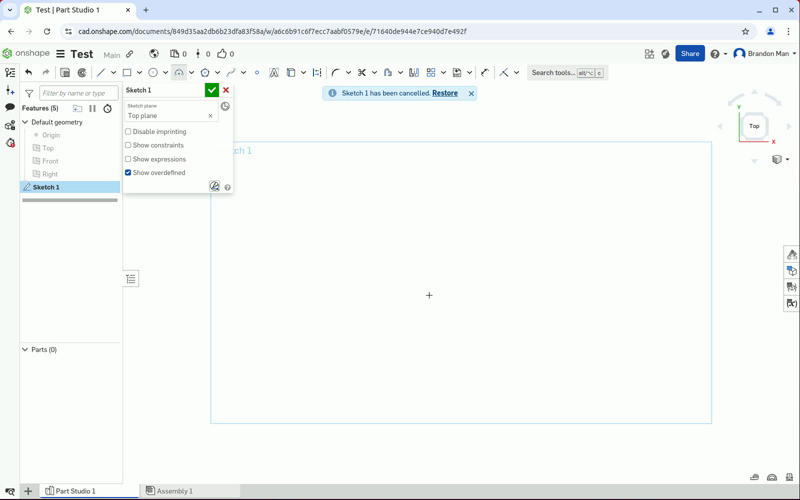
mouse_move(434, 304)
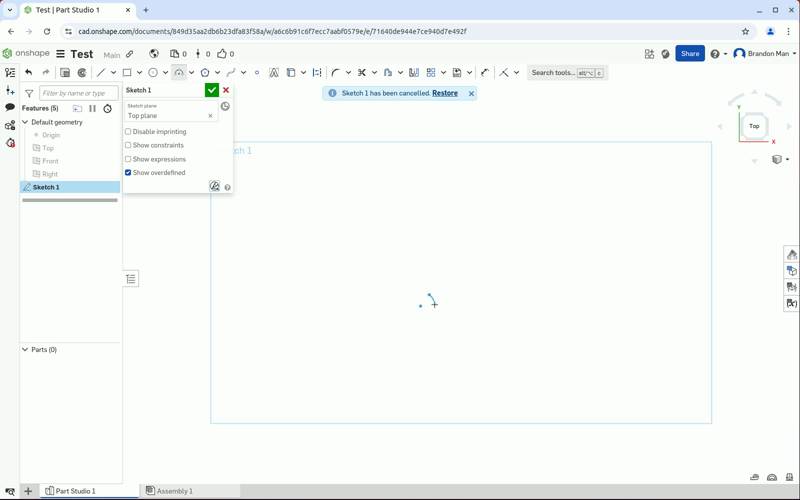
click(434, 304)
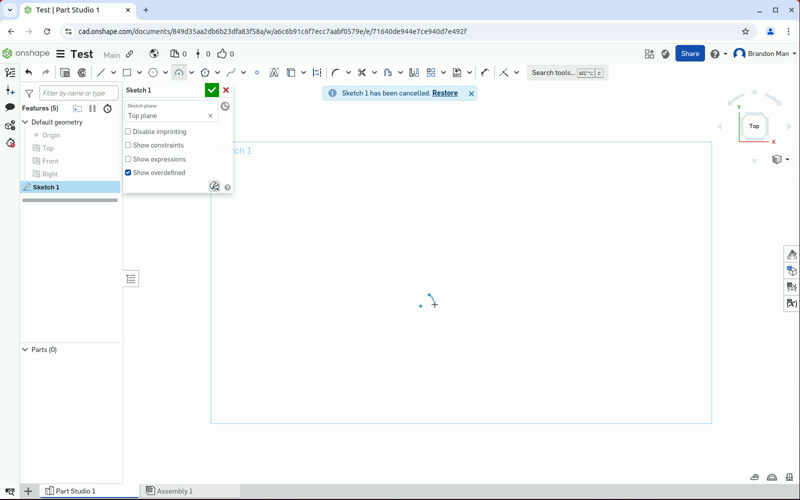
mouse_move(432, 299)
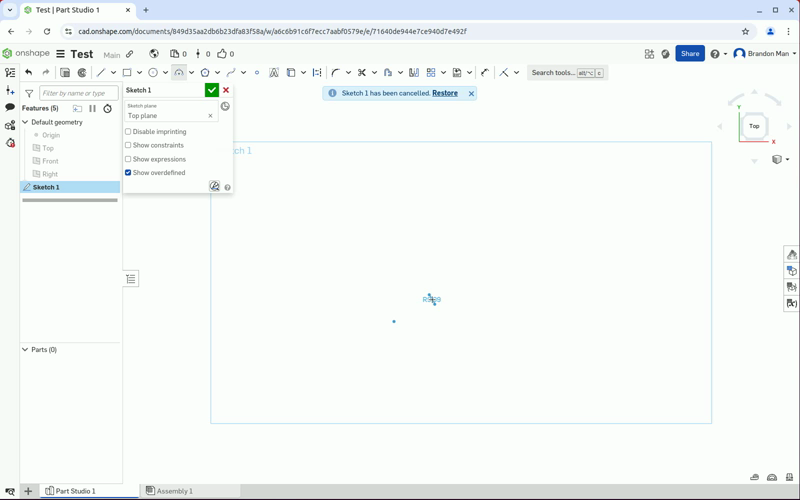
click(432, 299)
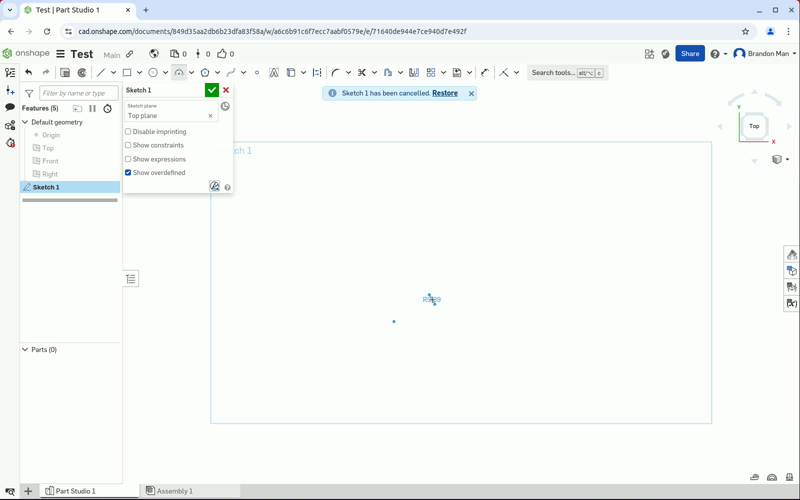
key_up(shift)
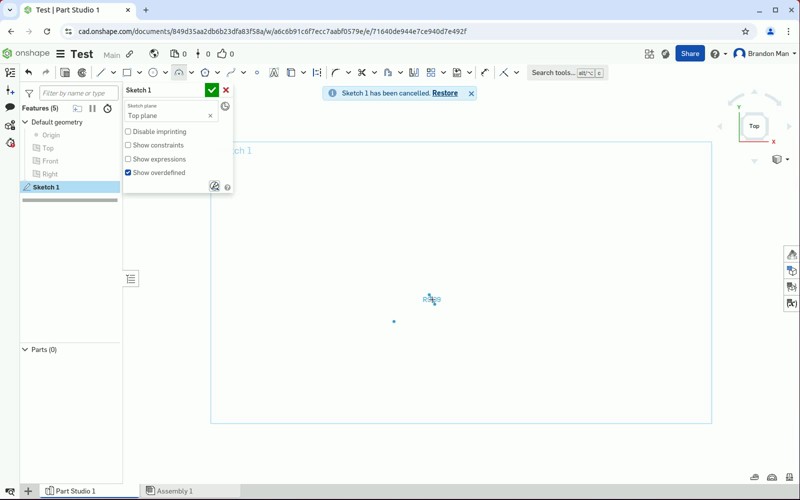
mouse_move(434, 304)
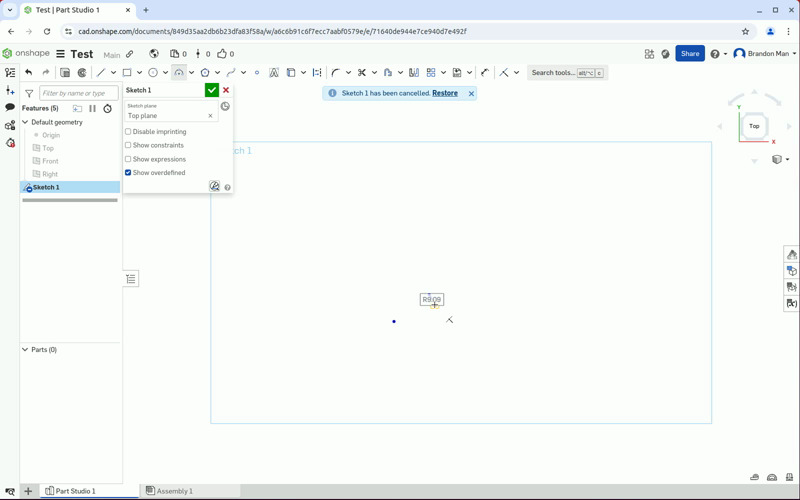
click(434, 304)
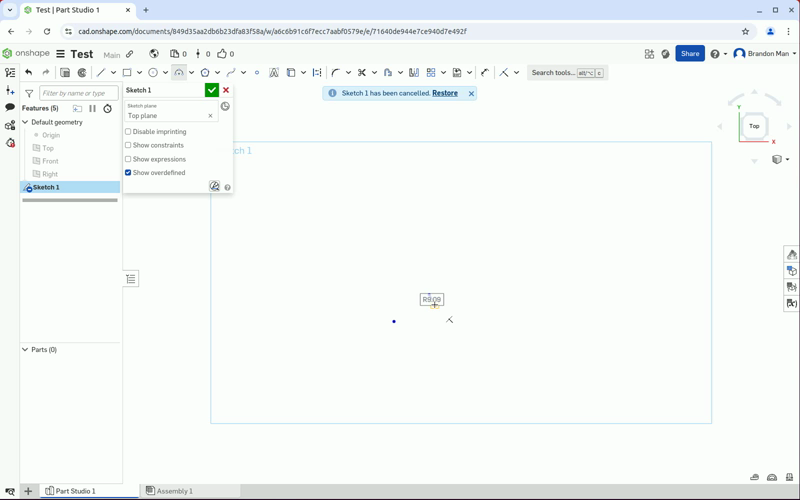
key_down(shift)
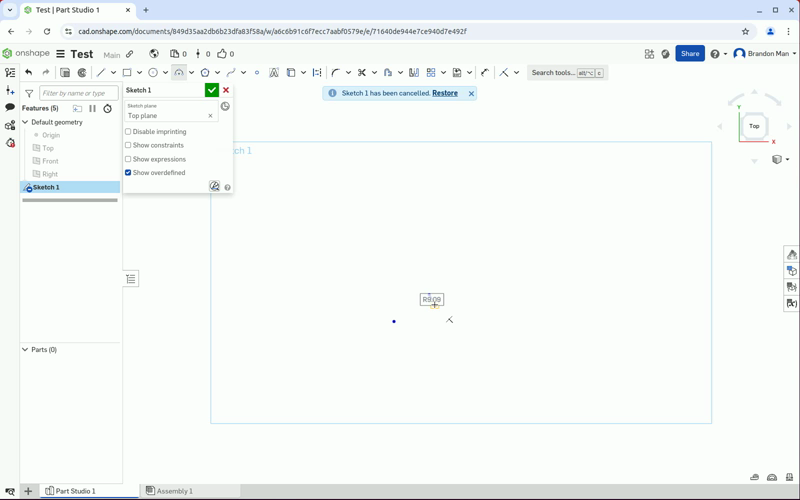
mouse_move(487, 304)
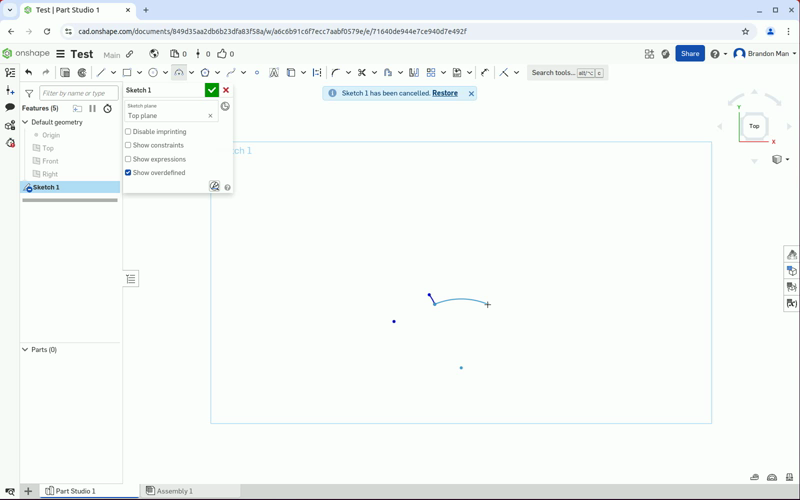
click(487, 304)
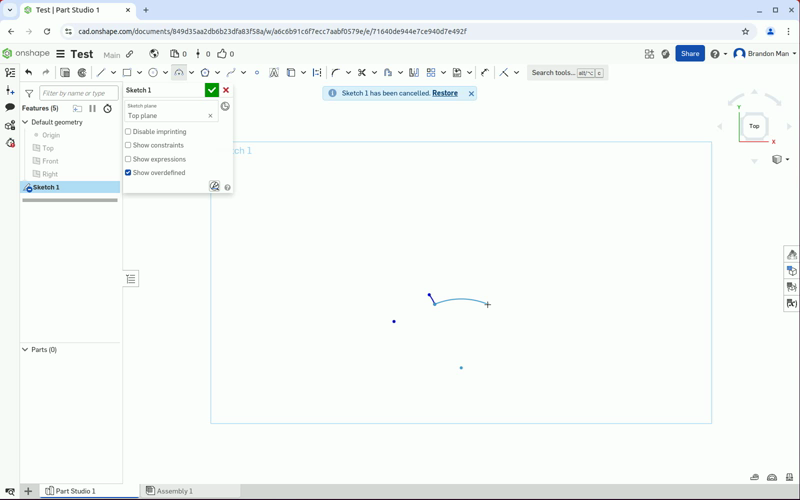
mouse_move(461, 316)
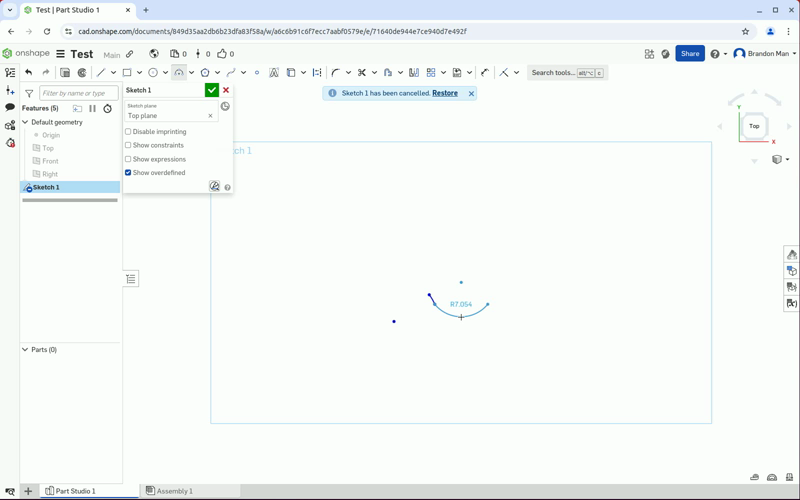
click(461, 316)
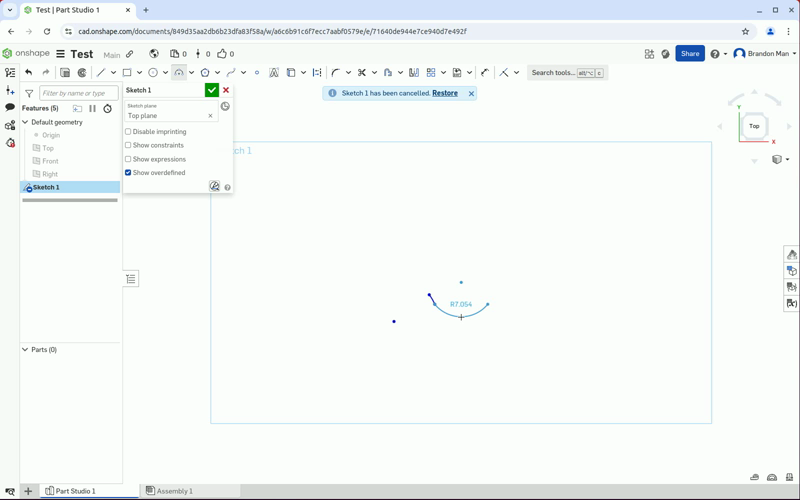
key_up(shift)
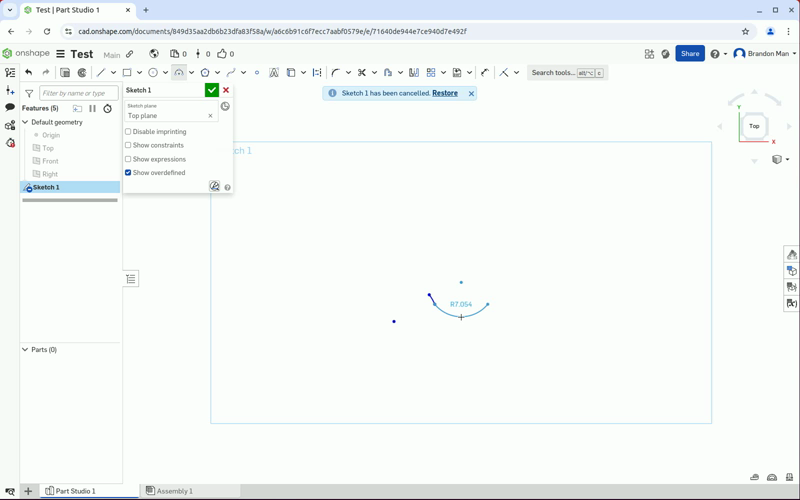
mouse_move(487, 304)
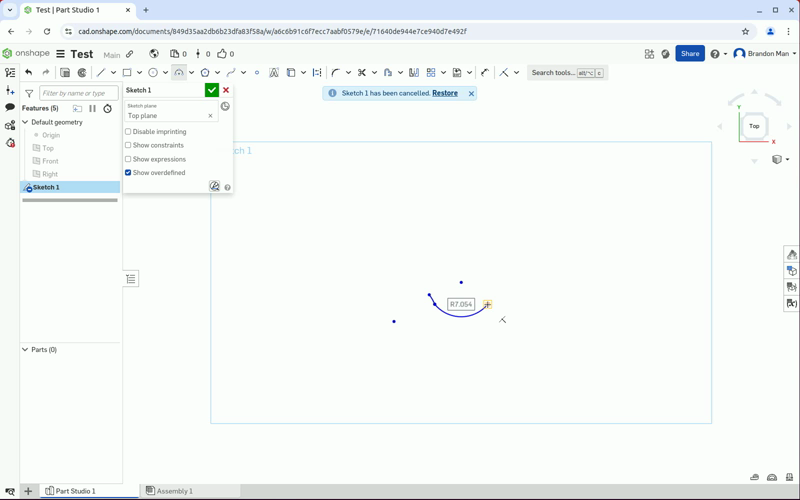
click(487, 304)
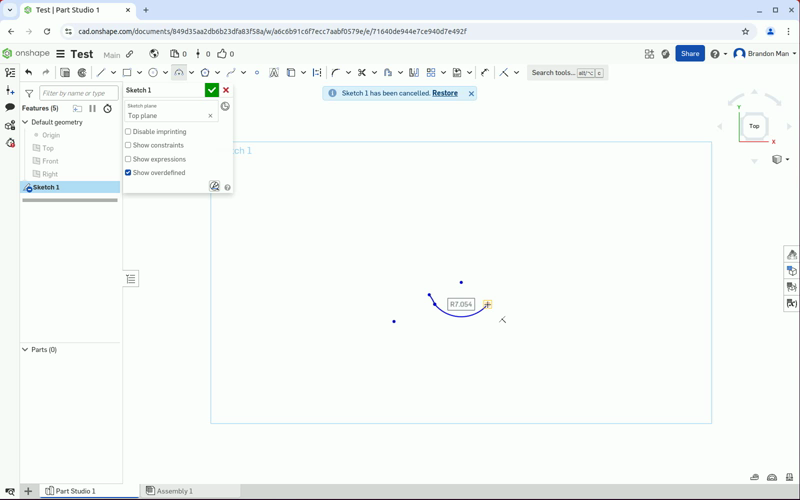
key_down(shift)
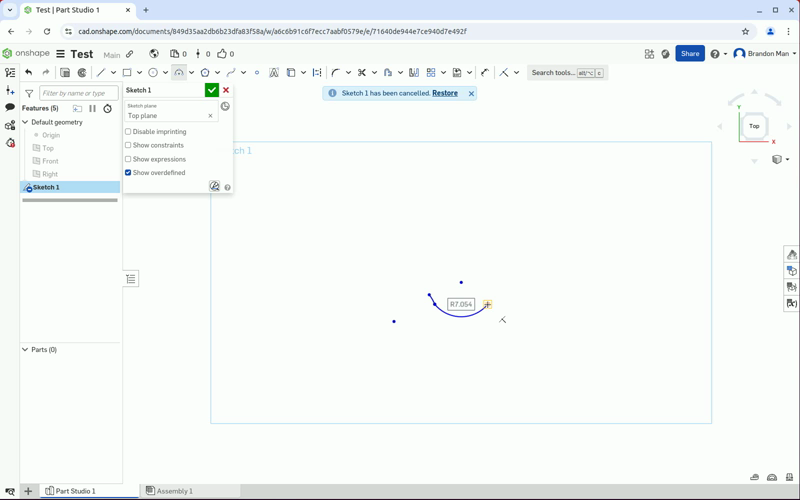
mouse_move(493, 294)
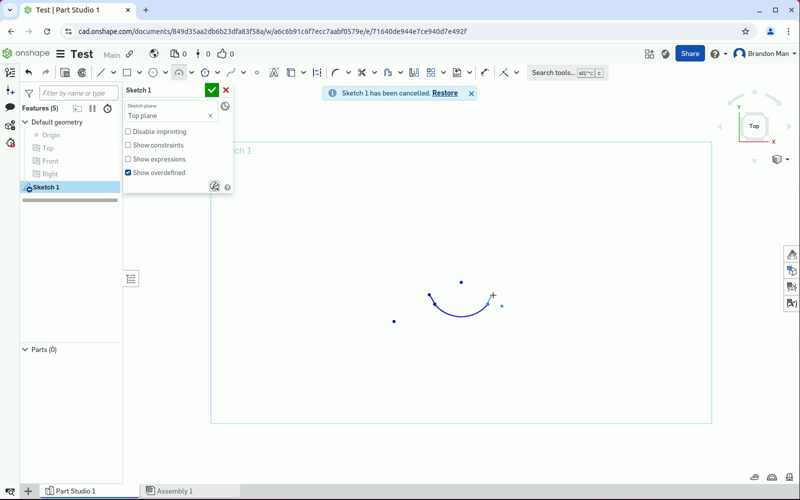
click(493, 294)
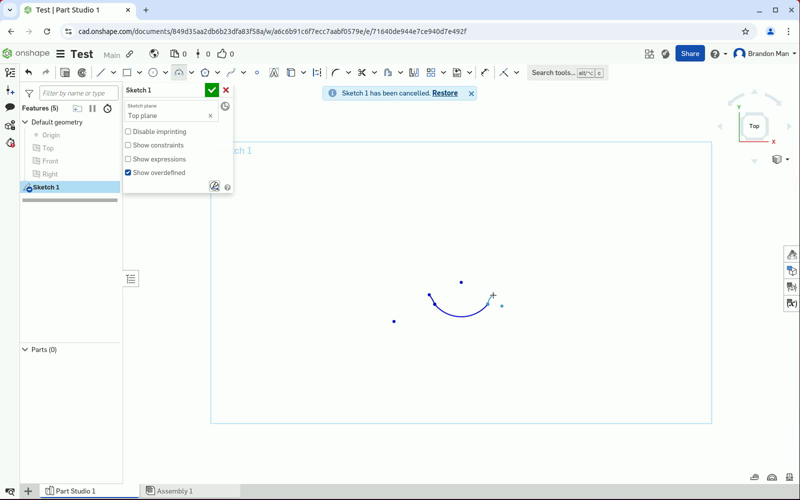
mouse_move(489, 299)
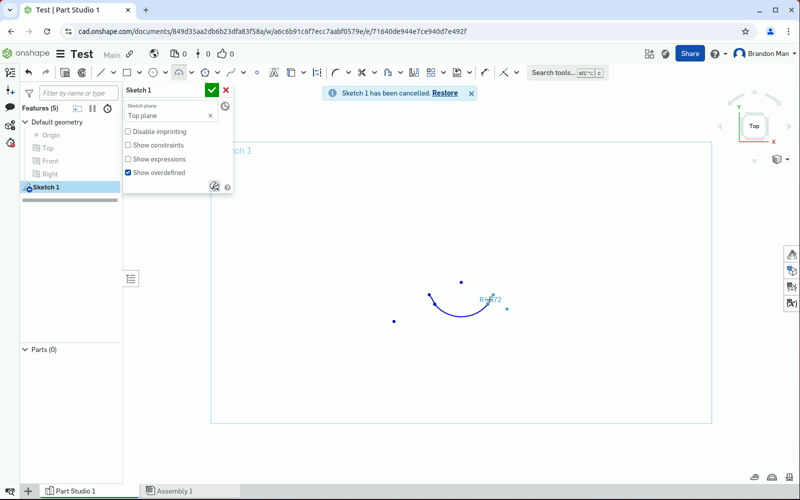
click(489, 299)
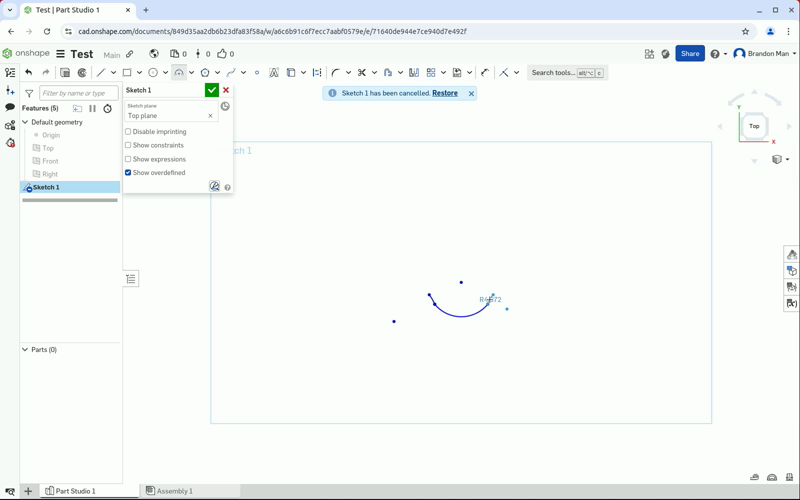
key_up(shift)
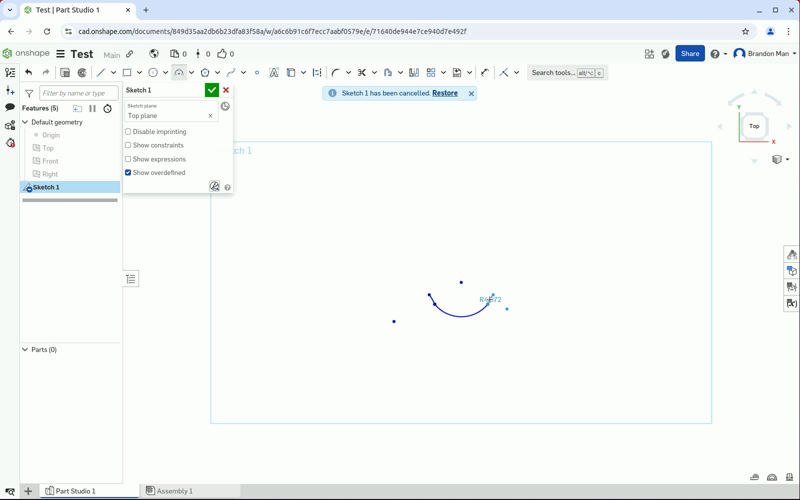
mouse_move(493, 294)
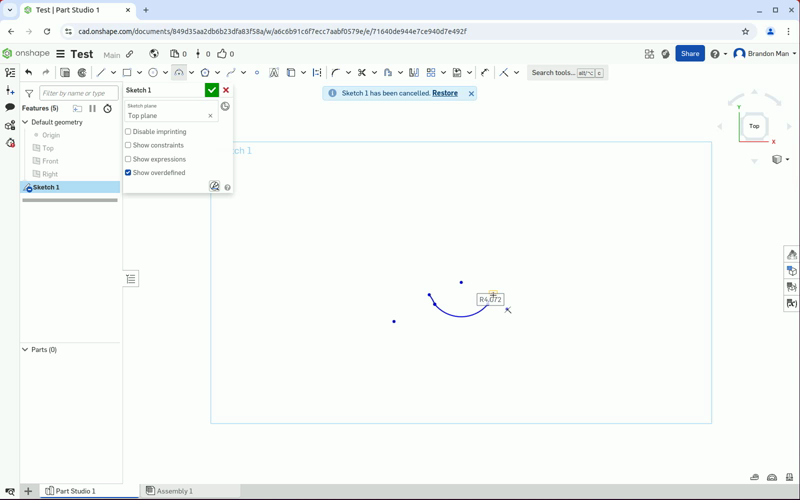
click(493, 294)
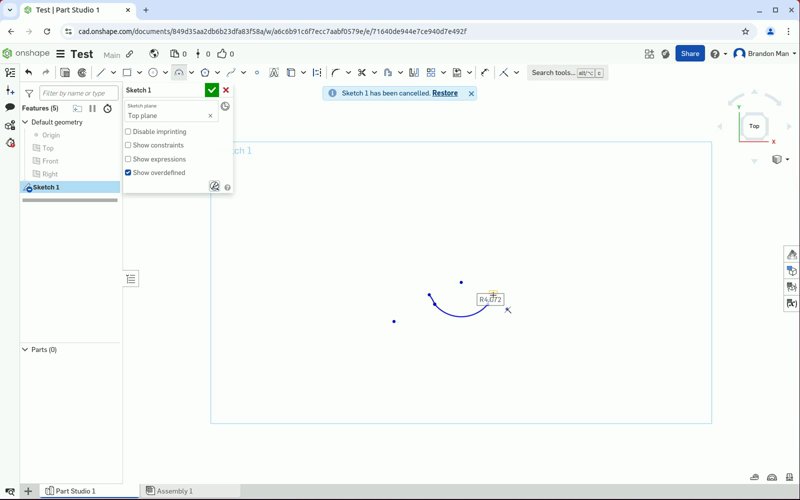
key_down(shift)
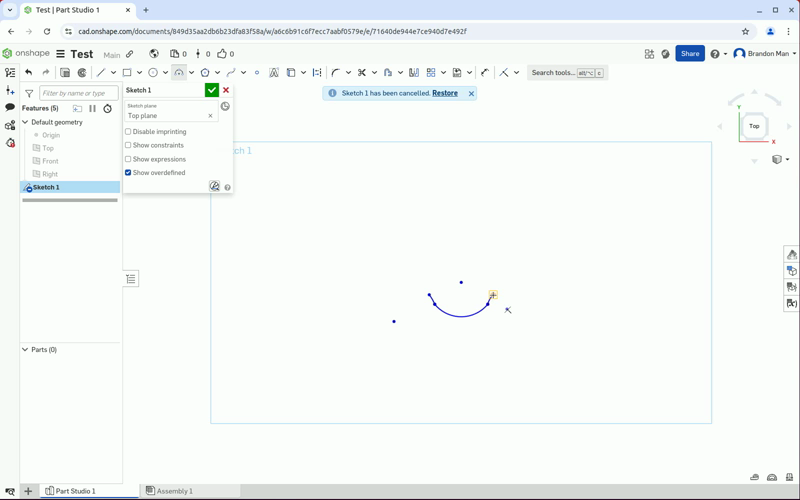
mouse_move(466, 248)
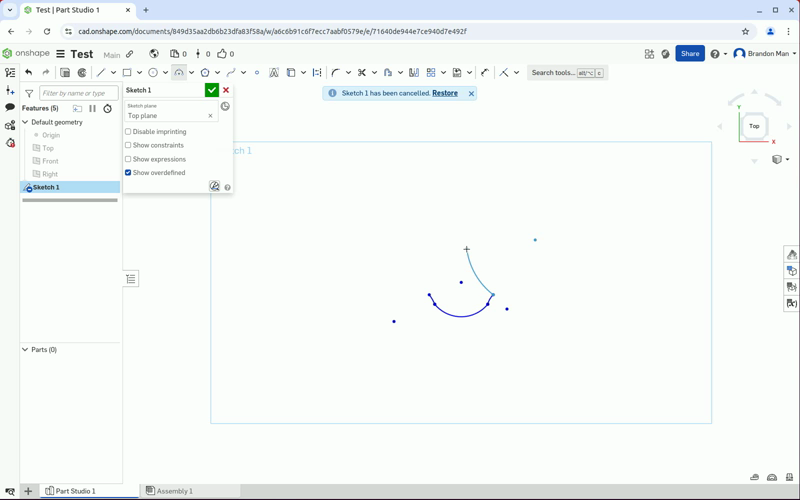
click(466, 248)
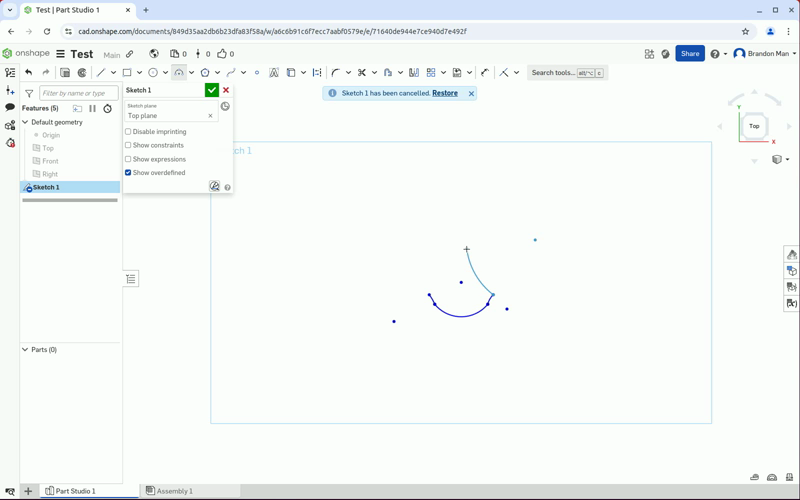
mouse_move(490, 265)
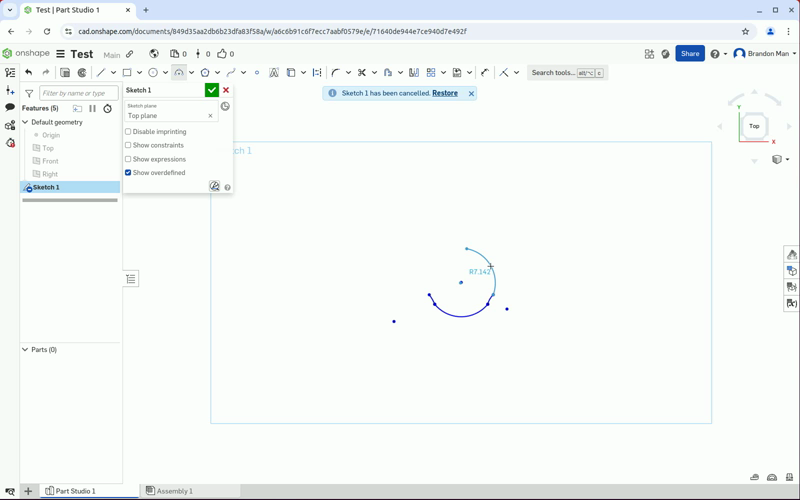
click(490, 265)
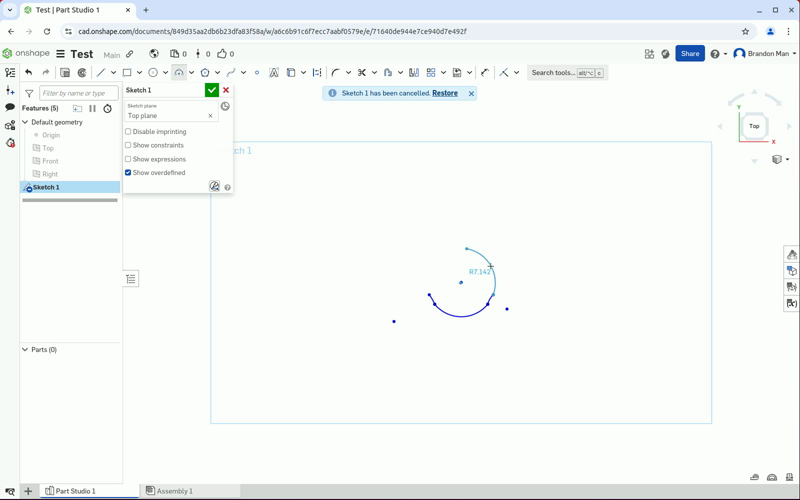
key_up(shift)
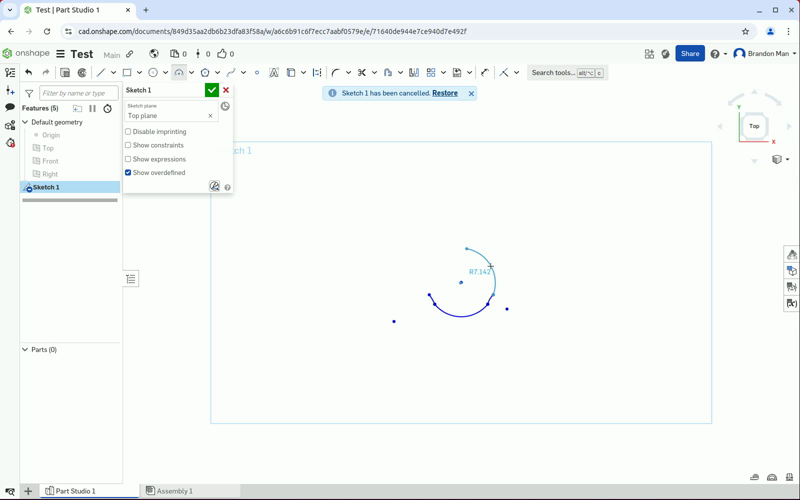
mouse_move(466, 248)
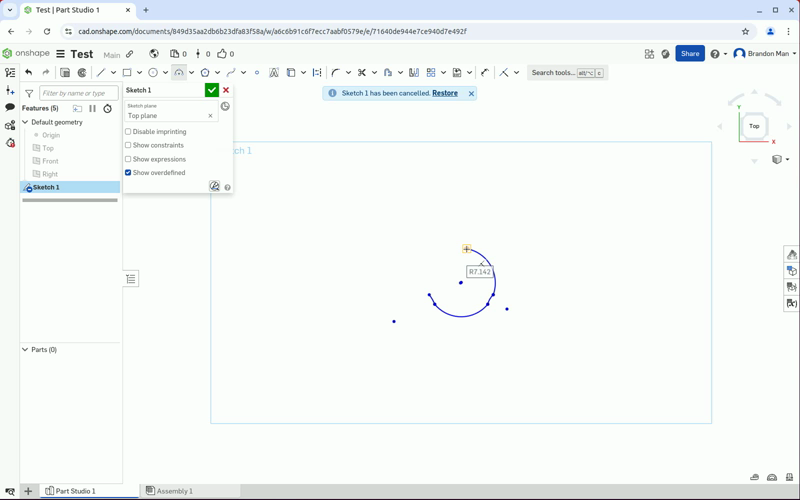
click(466, 248)
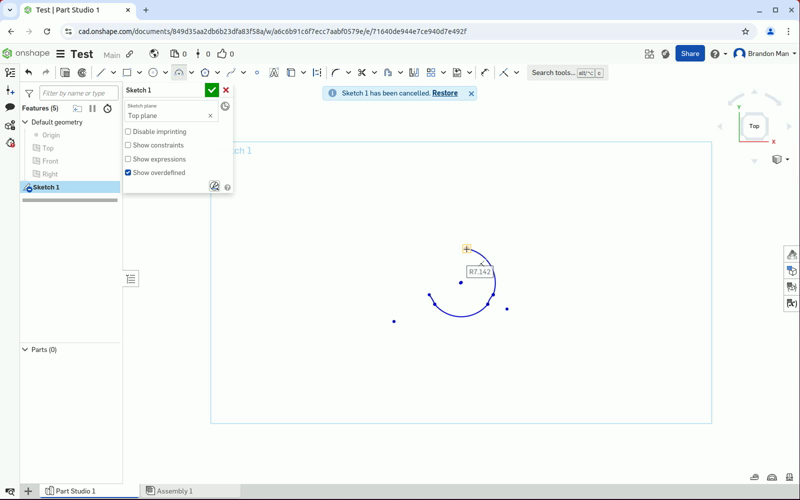
key_down(shift)
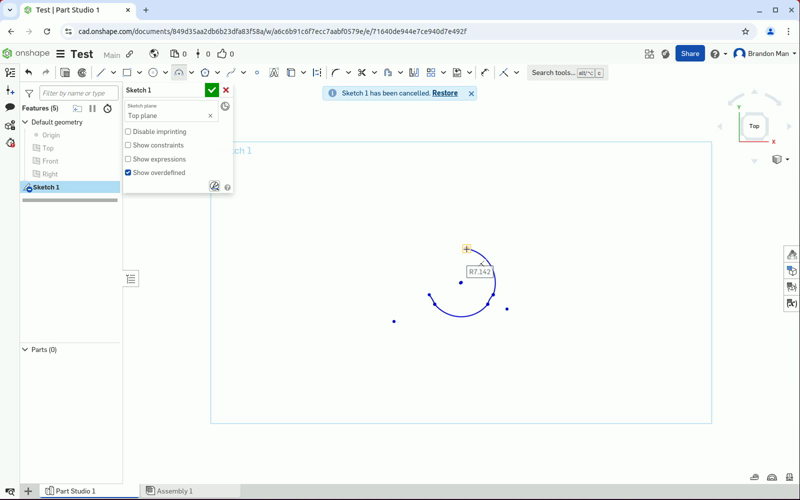
mouse_move(455, 248)
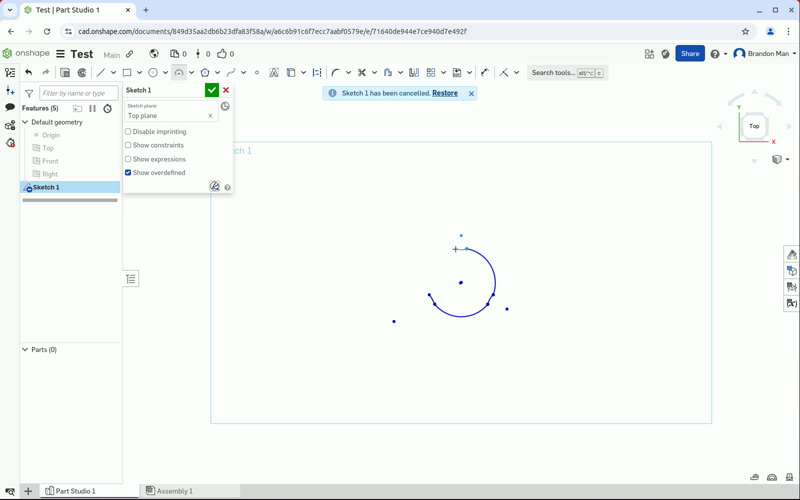
click(455, 248)
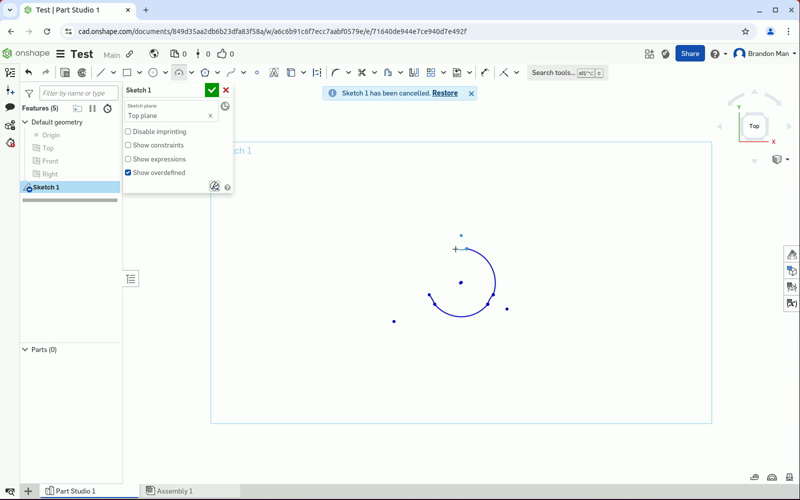
mouse_move(461, 249)
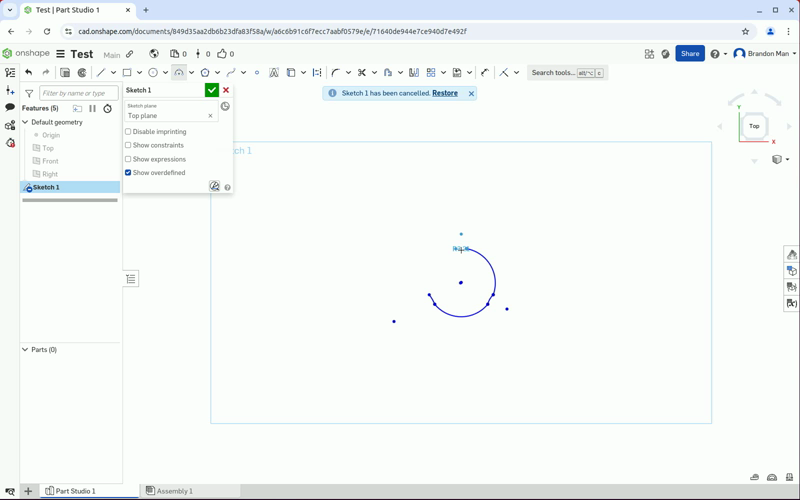
click(461, 249)
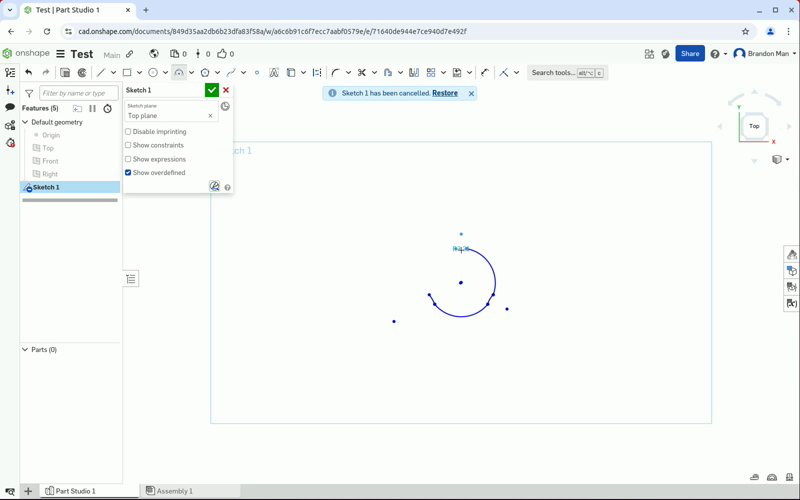
key_up(shift)
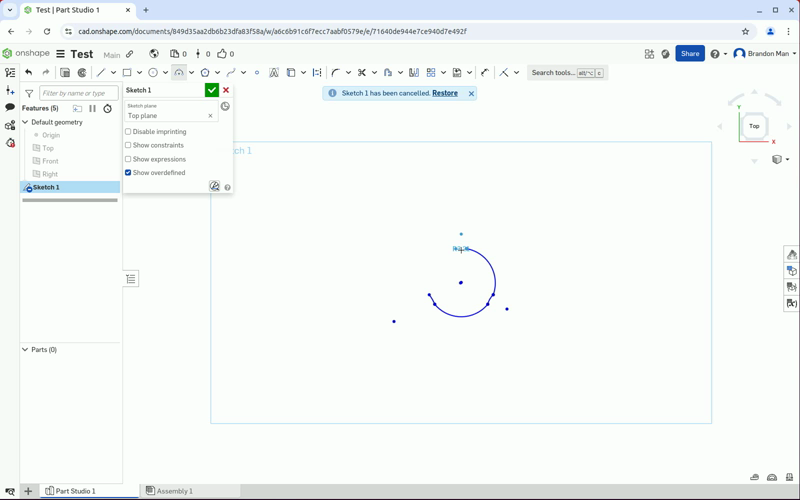
mouse_move(455, 248)
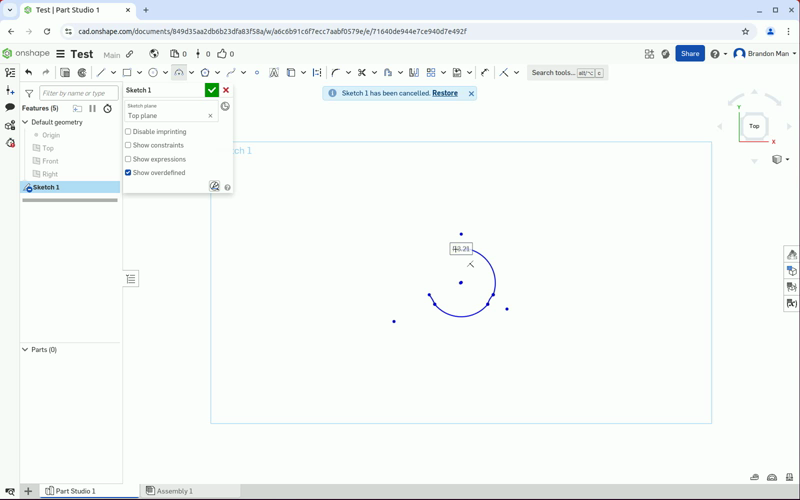
click(455, 248)
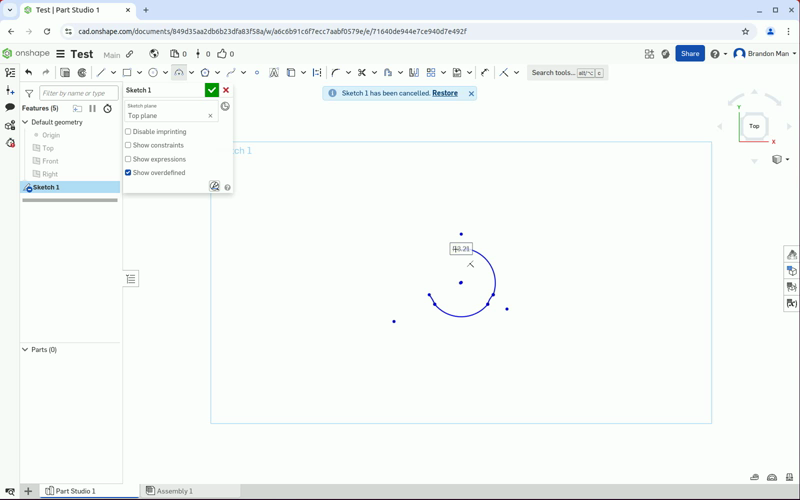
mouse_move(429, 294)
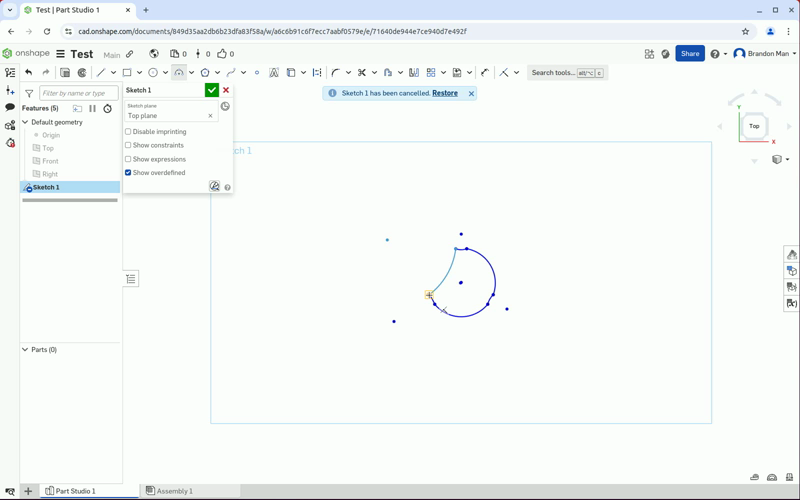
click(429, 294)
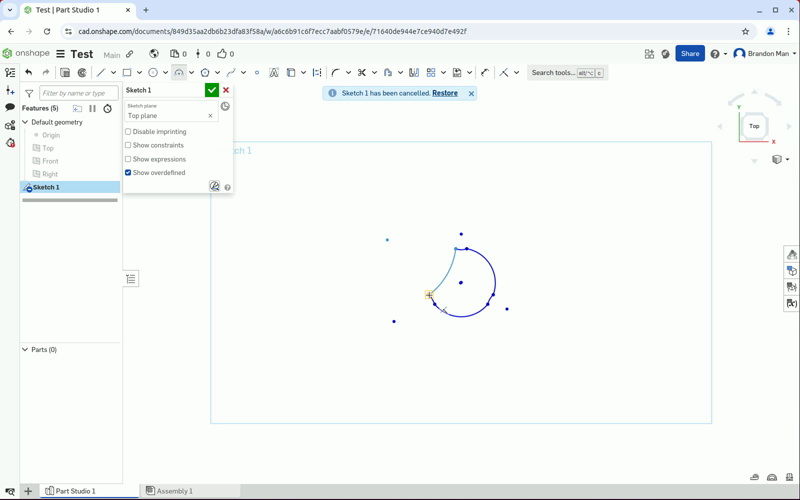
key_down(shift)
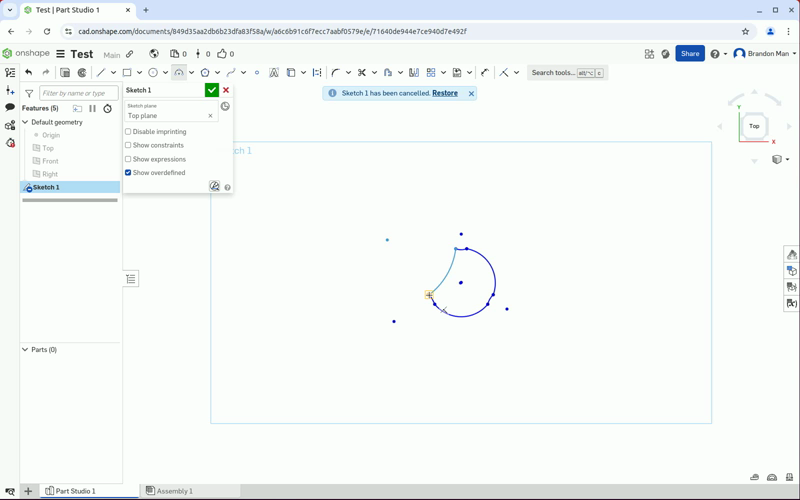
mouse_move(431, 265)
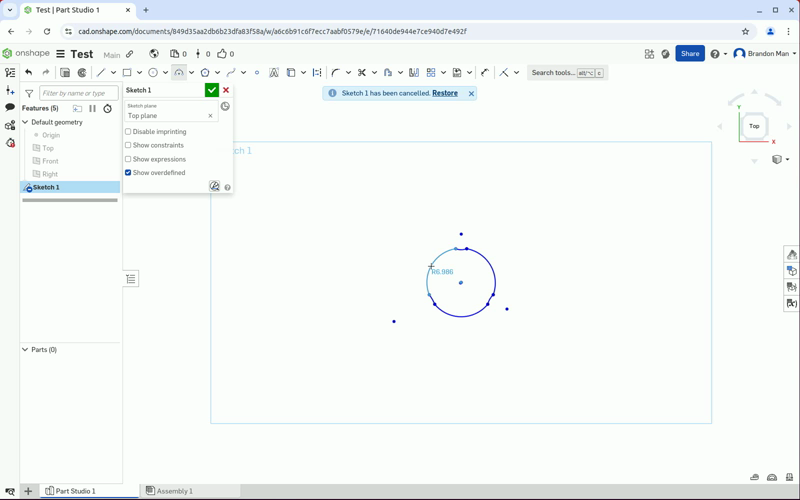
click(431, 265)
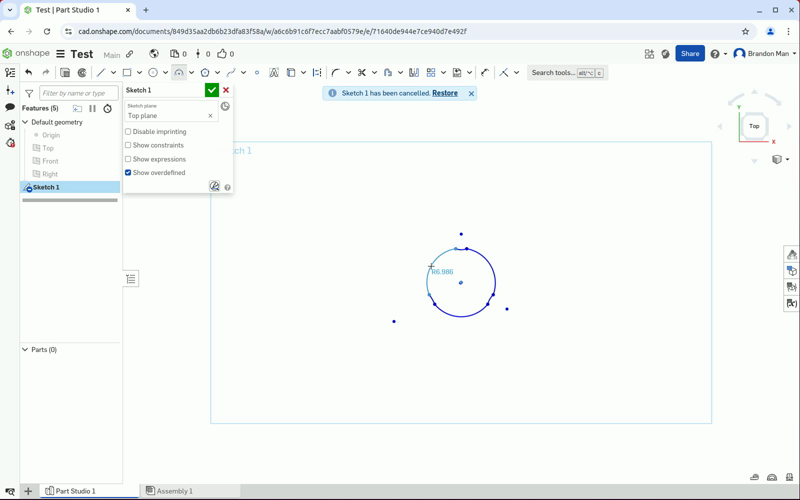
key_up(shift)
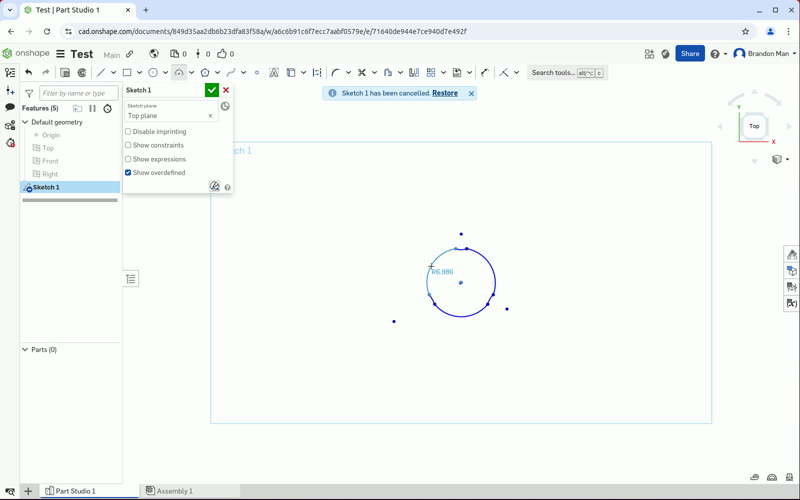
key(esc)
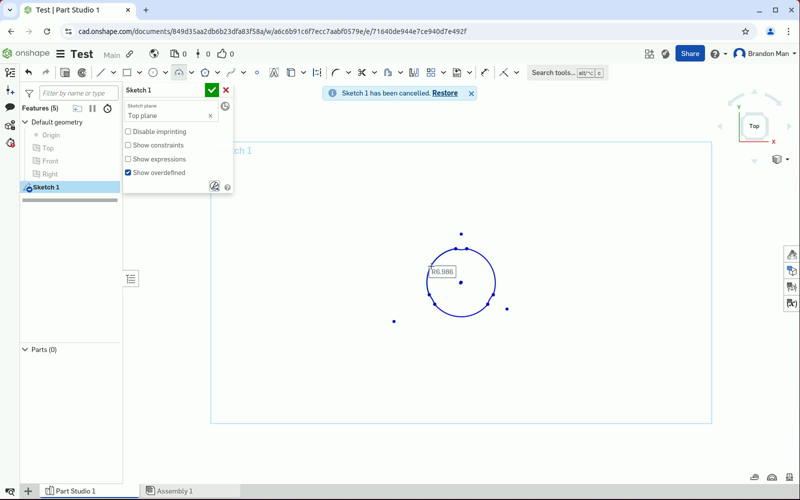
key(c)
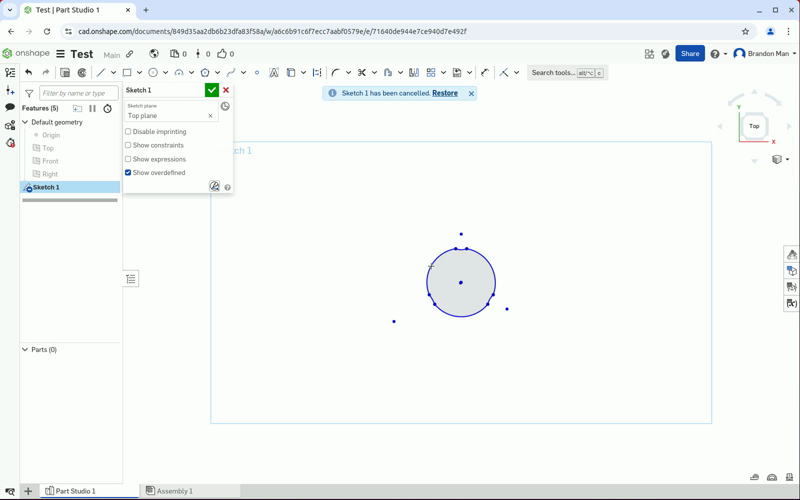
key_down(shift)
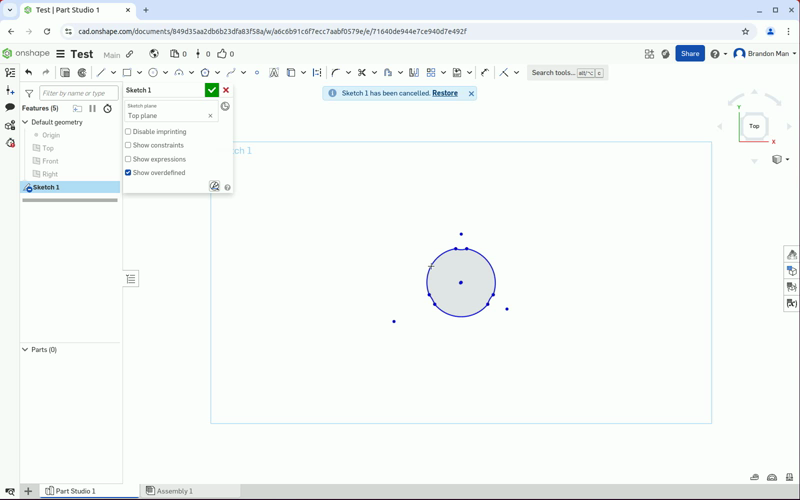
mouse_move(461, 282)
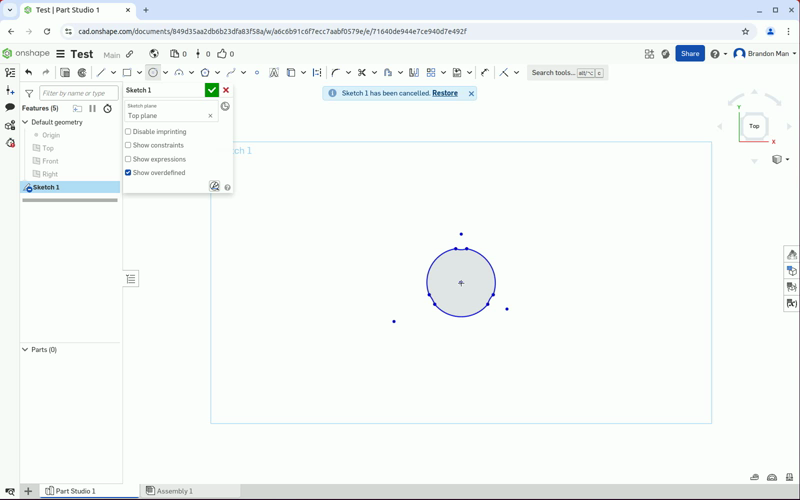
click(461, 282)
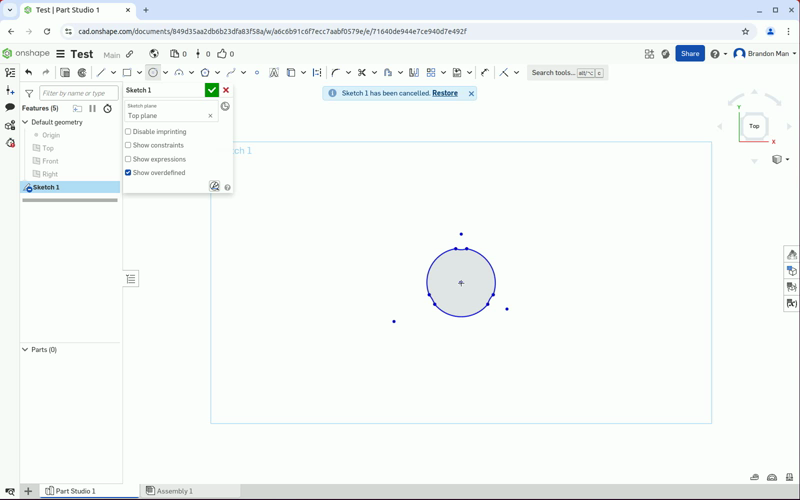
key_up(shift)
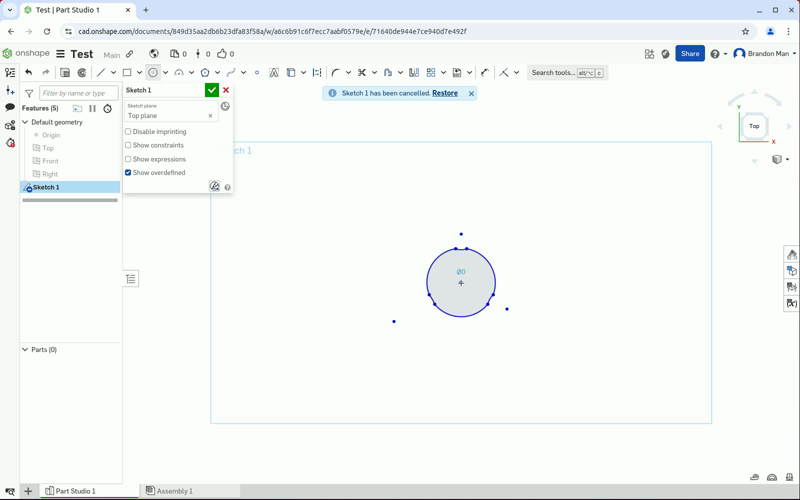
mouse_move(490, 282)
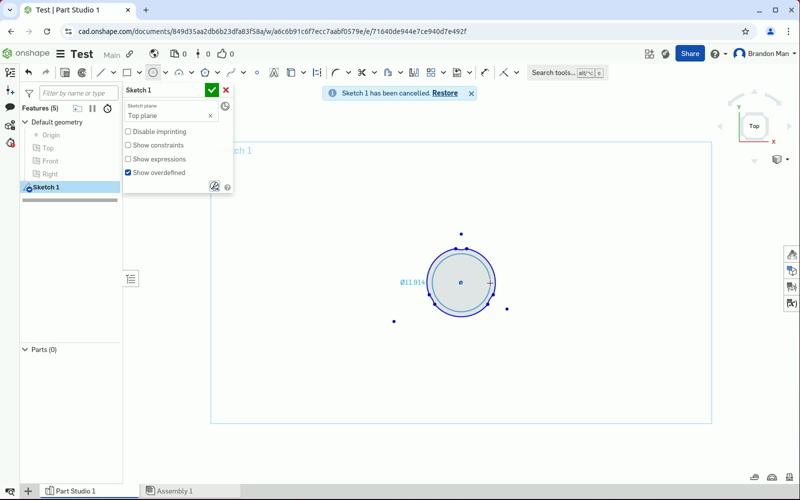
click(490, 282)
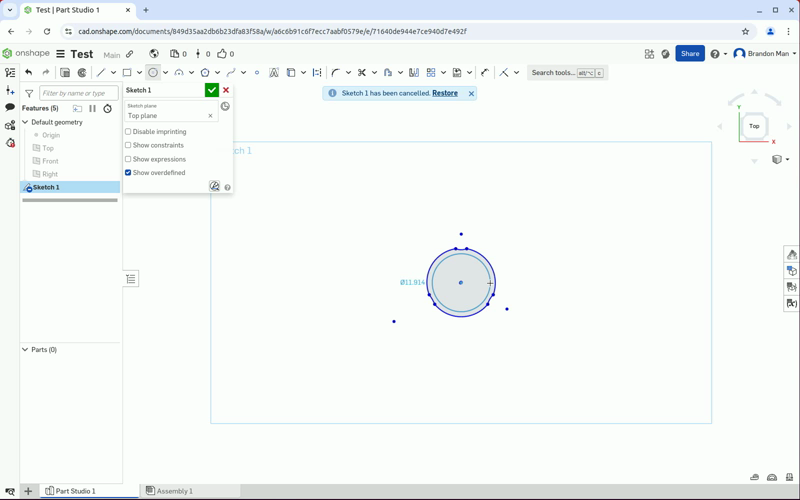
key(esc)
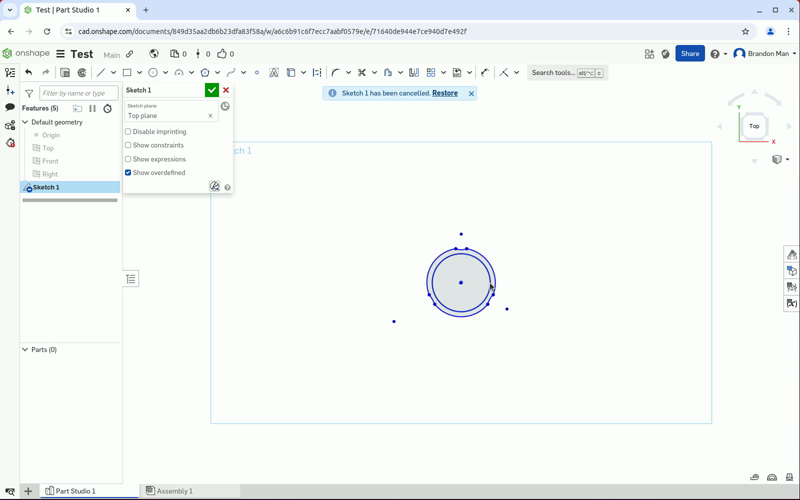
mouse_move(493, 292)
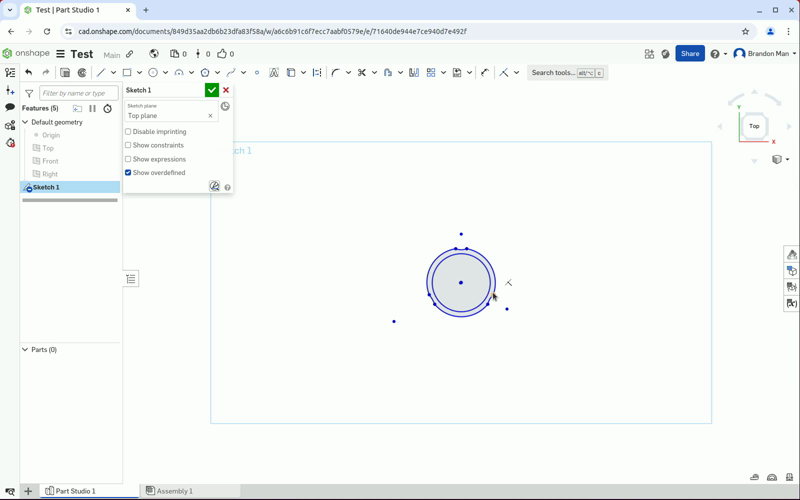
scroll(6)
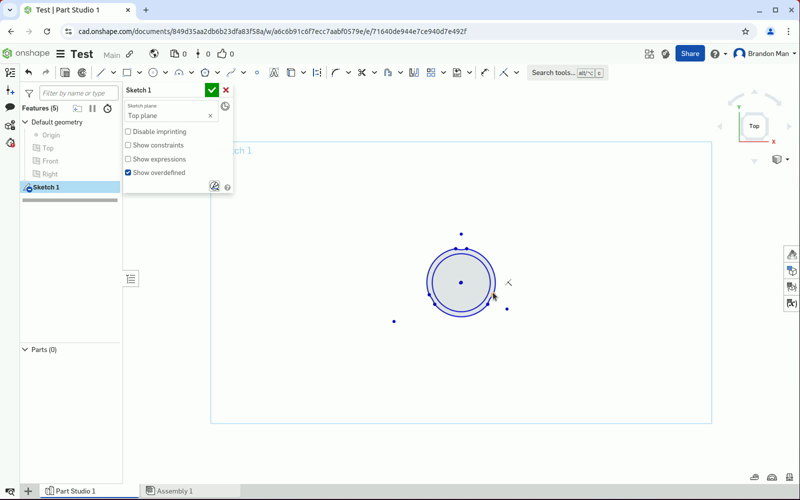
scroll(6)
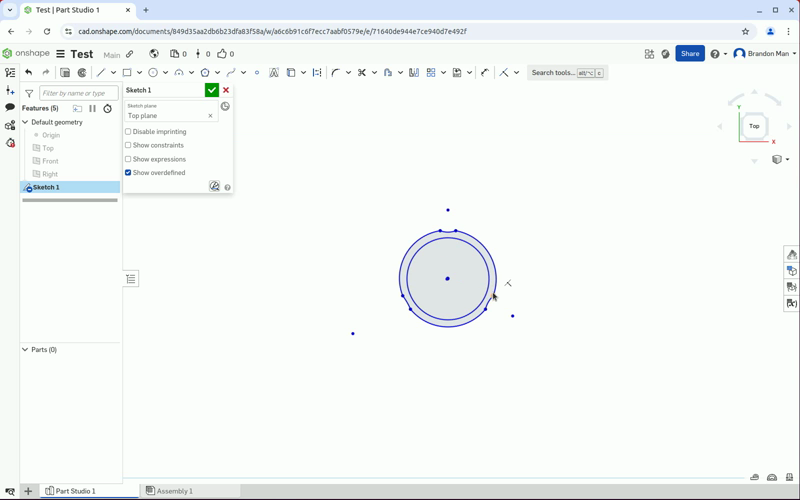
scroll(6)
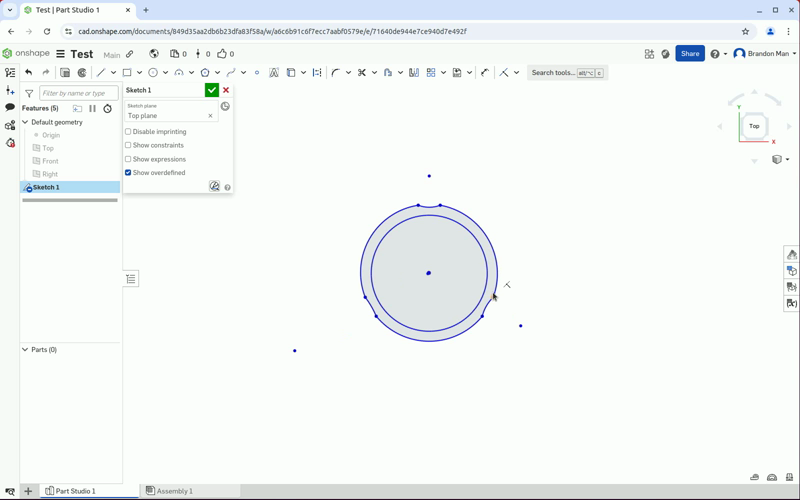
scroll(6)
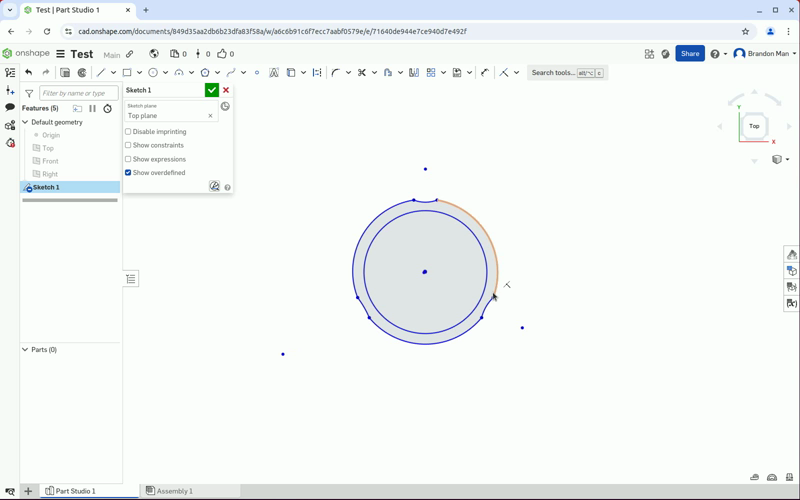
scroll(6)
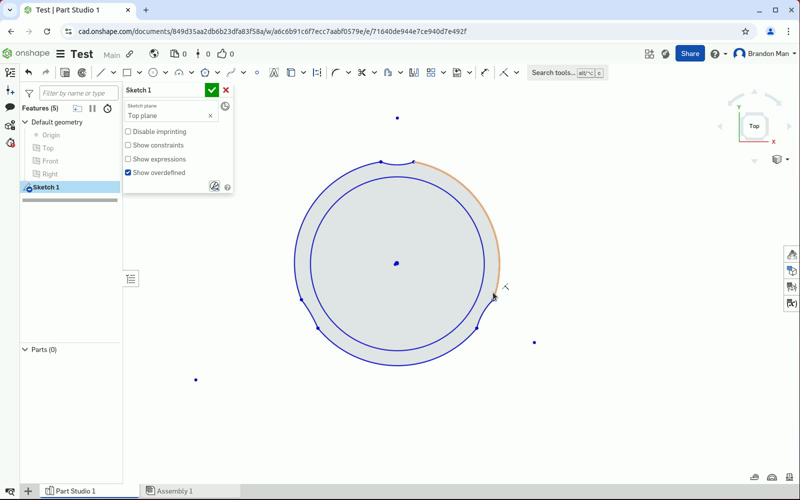
scroll(6)
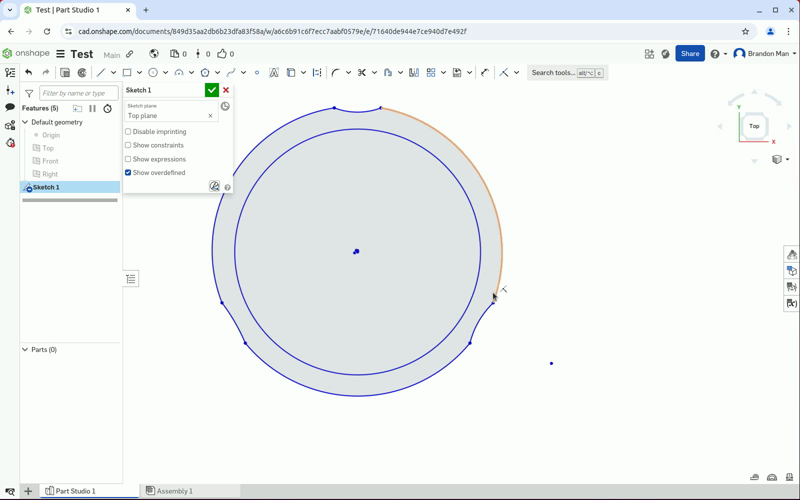
scroll(6)
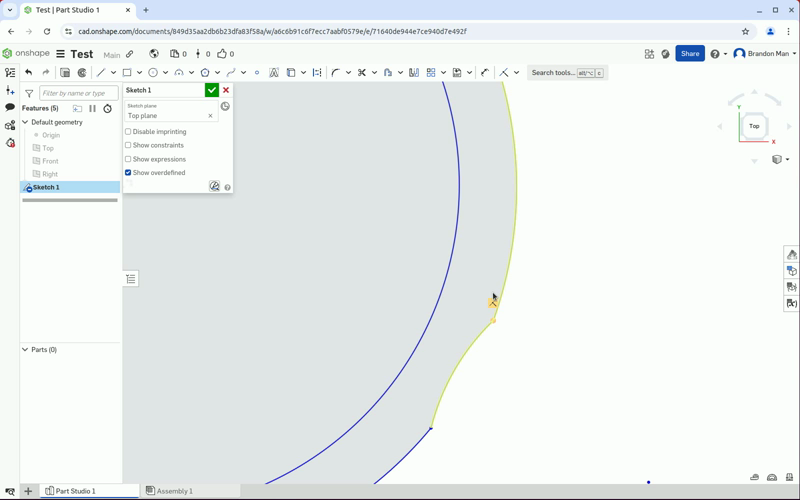
click(493, 292)
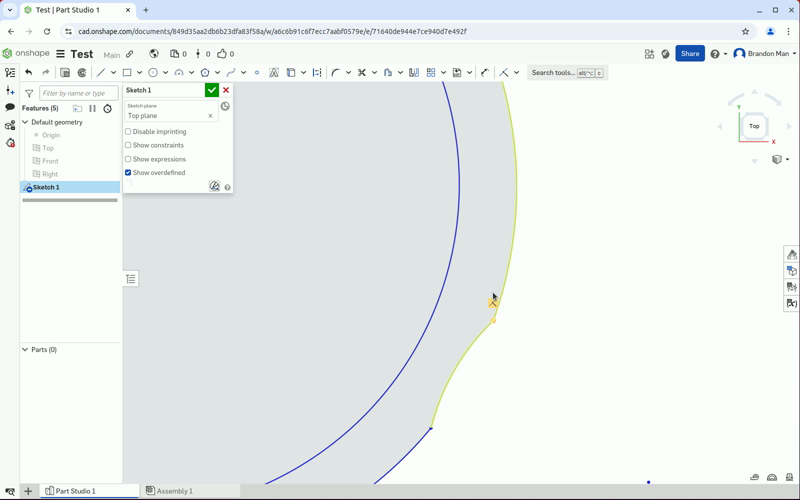
scroll(-6)
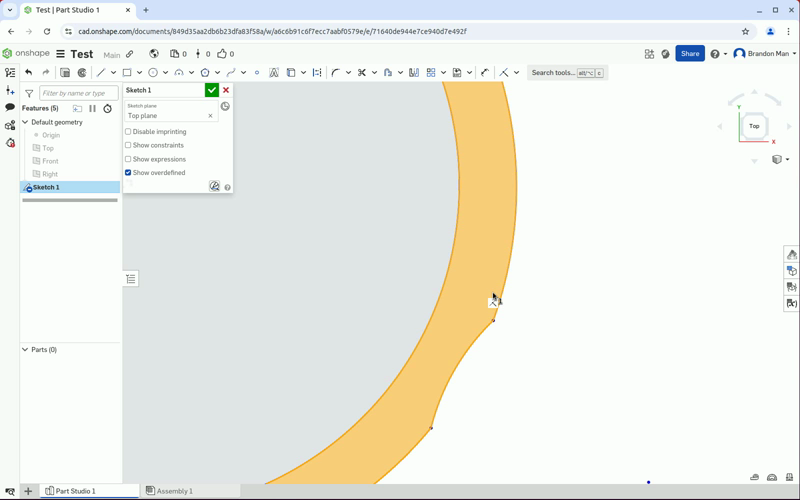
scroll(-6)
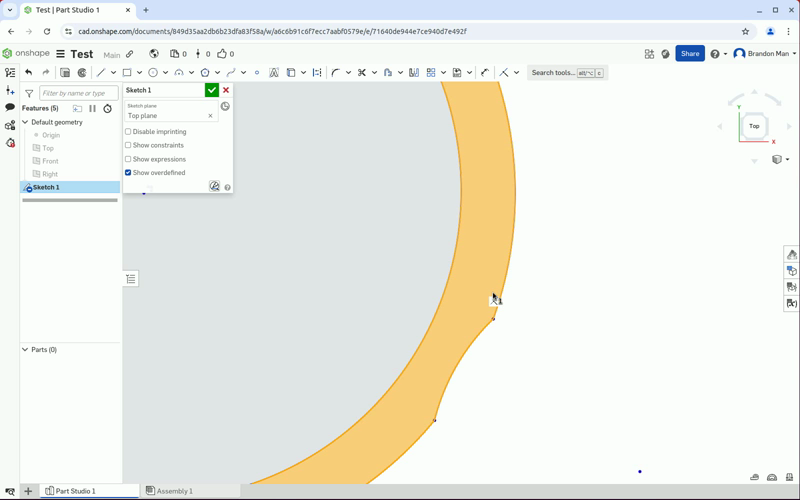
scroll(-6)
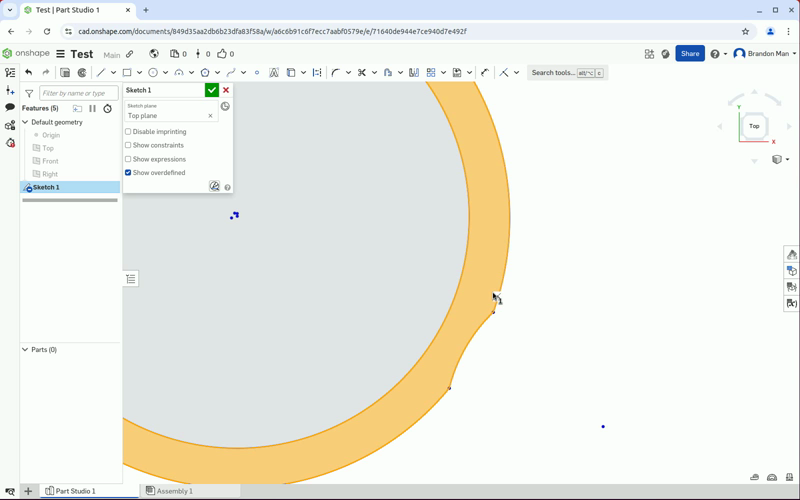
scroll(-6)
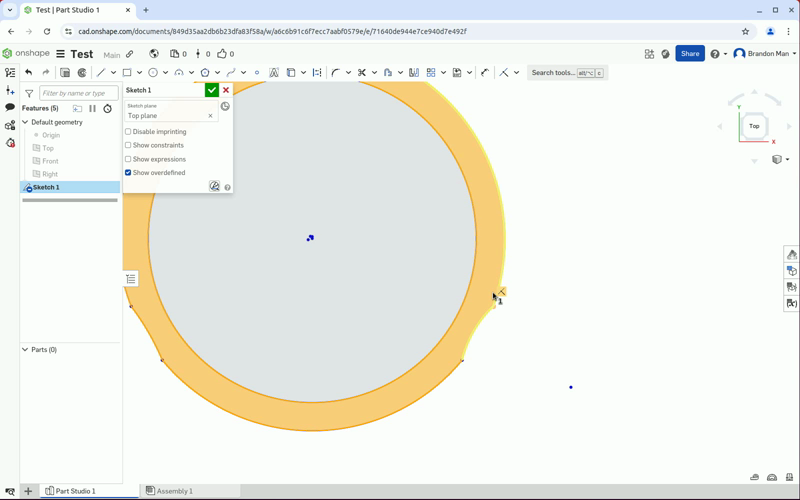
scroll(-6)
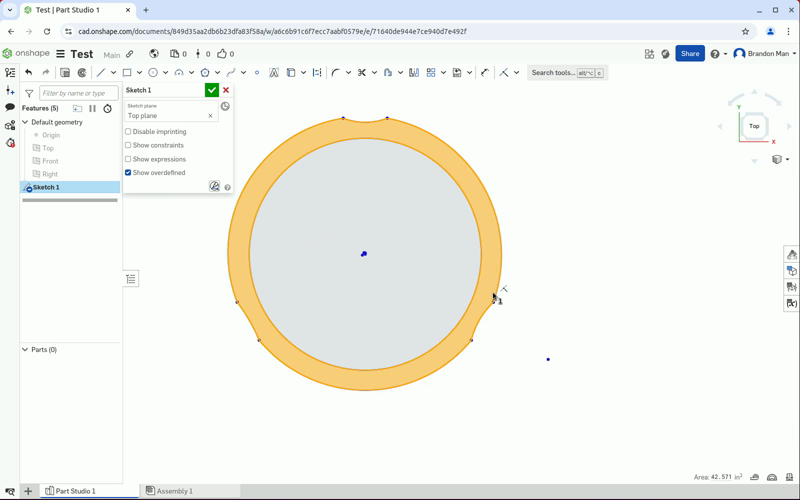
scroll(-6)
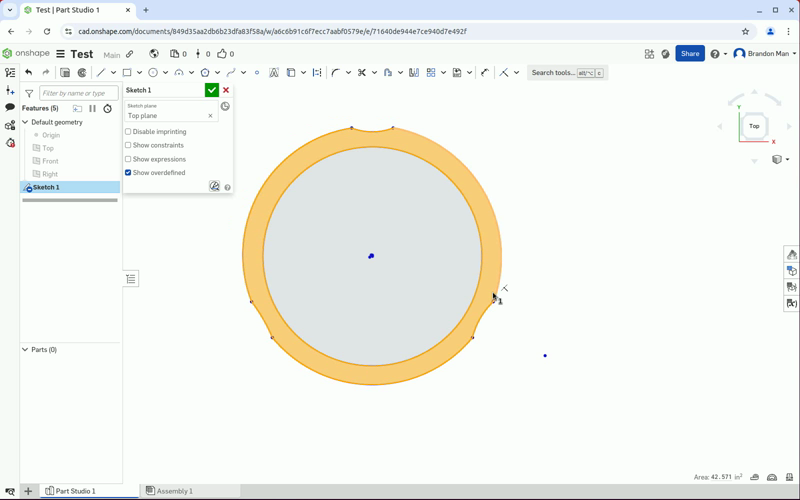
scroll(-6)
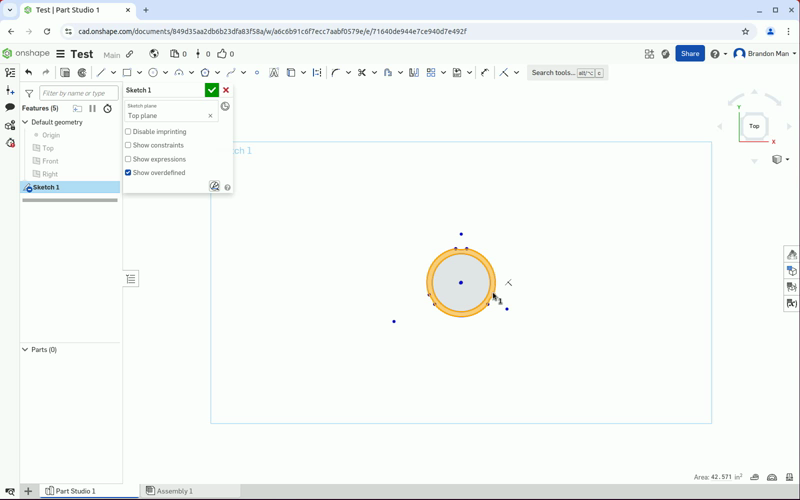
mouse_move(73, 352)
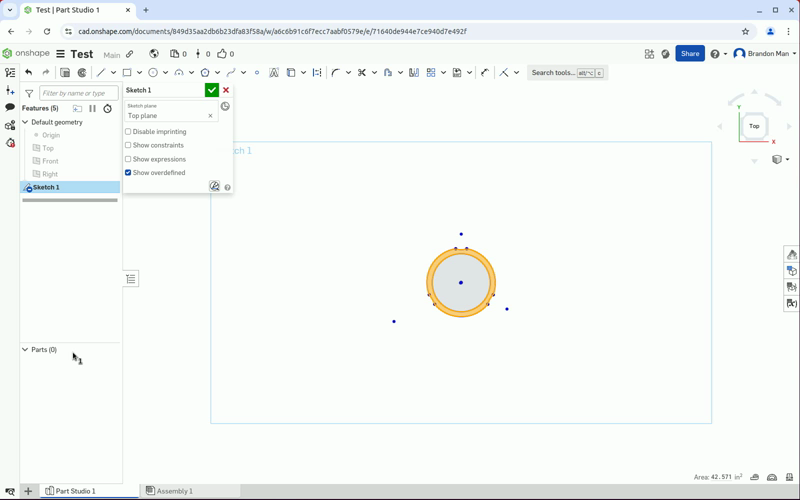
key(shift+y)
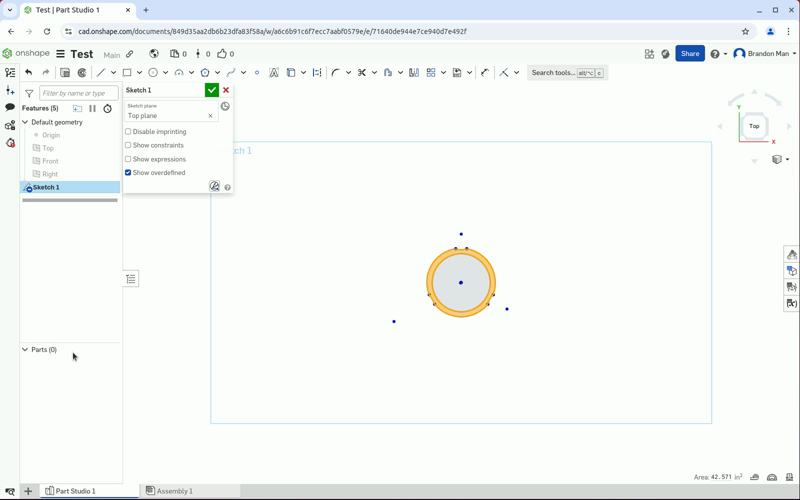
key(shift+e)
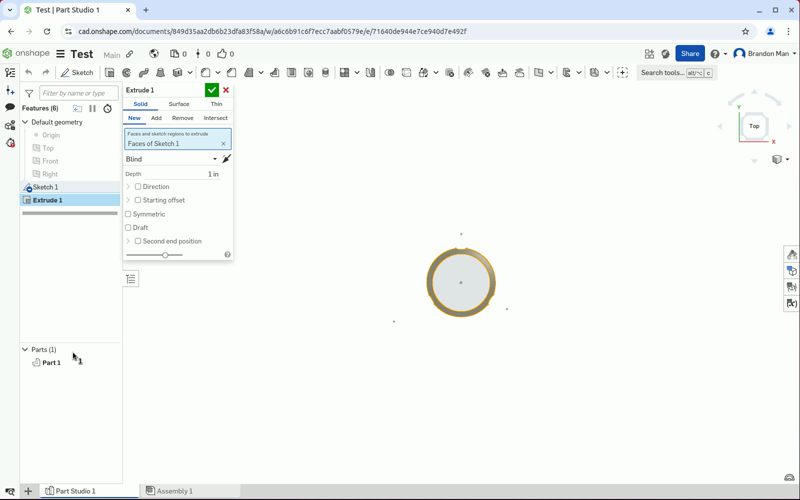
mouse_move(143, 106)
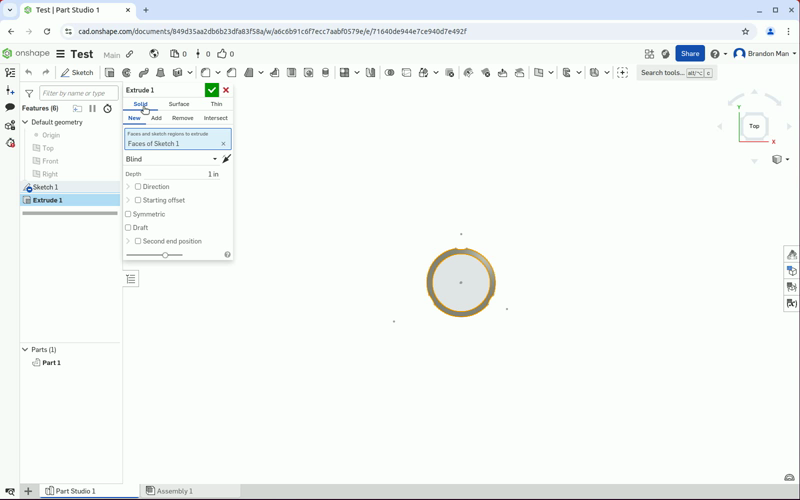
click(143, 106)
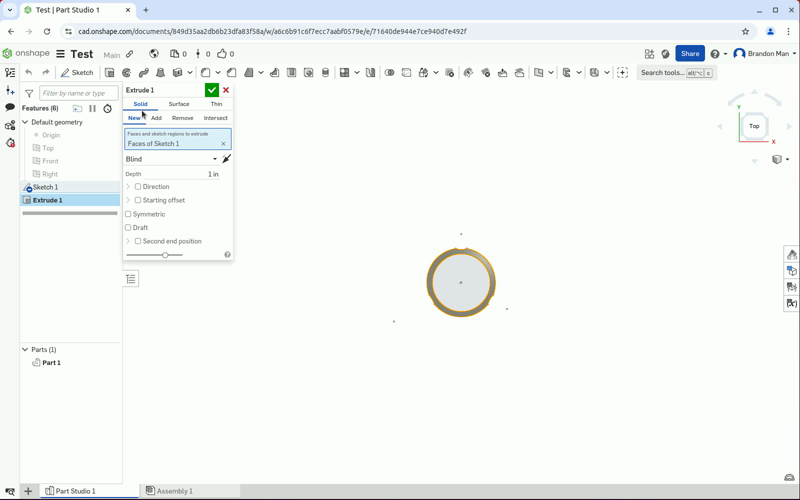
mouse_move(137, 120)
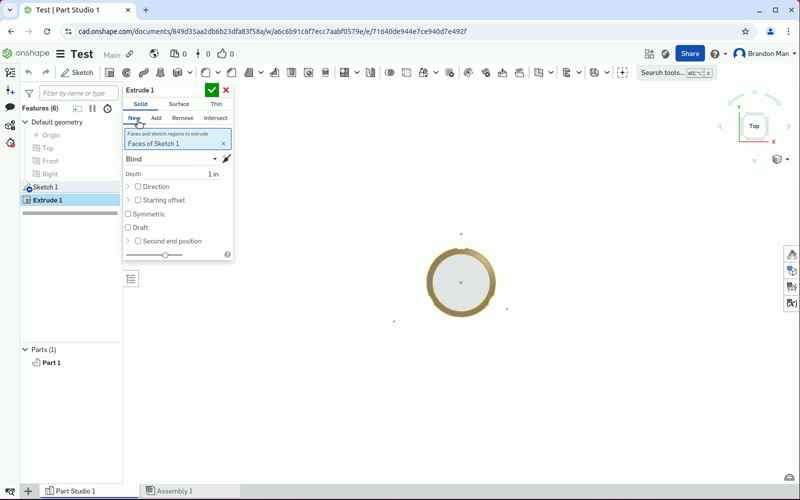
click(137, 120)
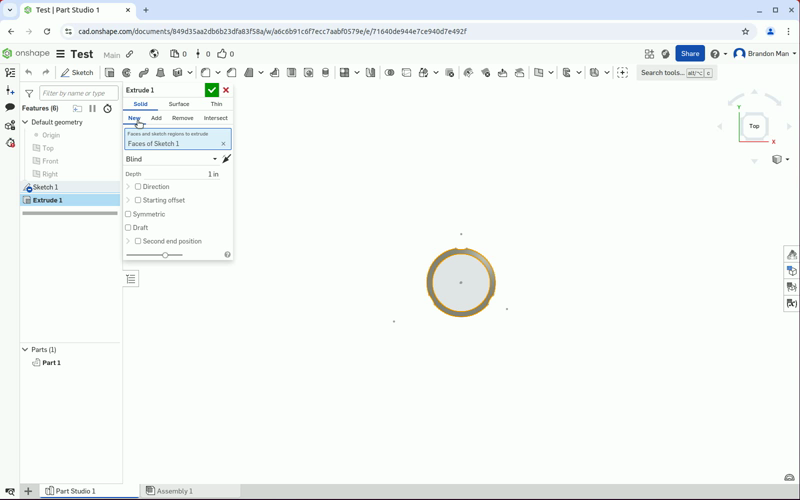
key(tab, 4)
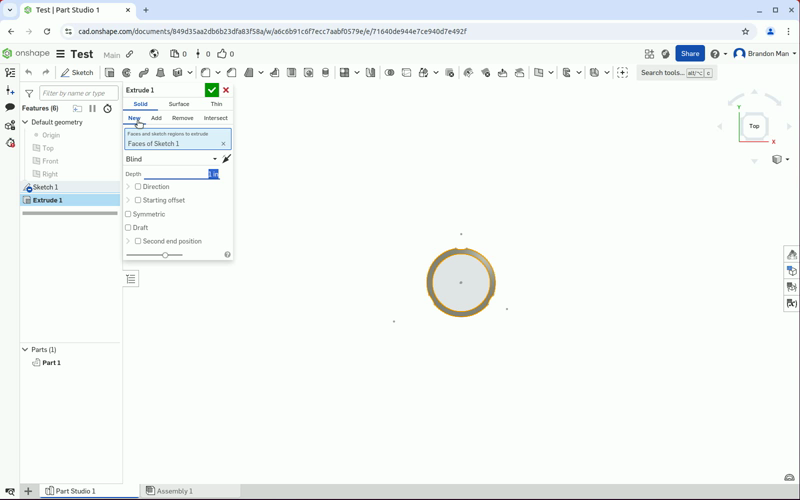
text(3.611)
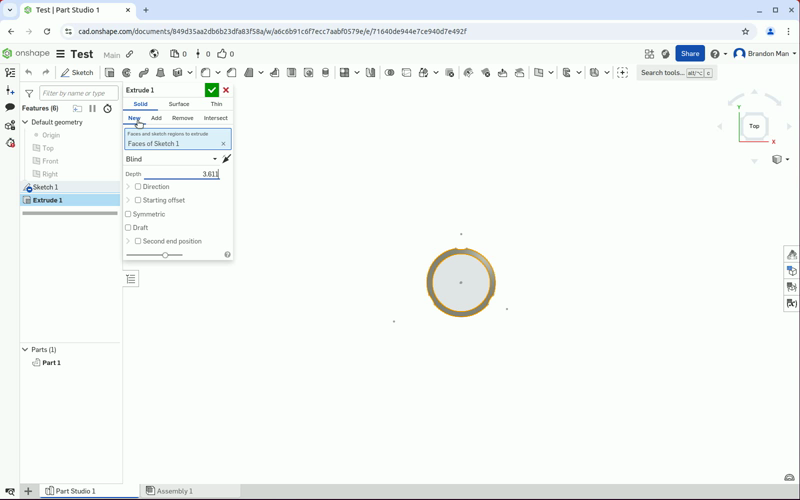
key(enter)
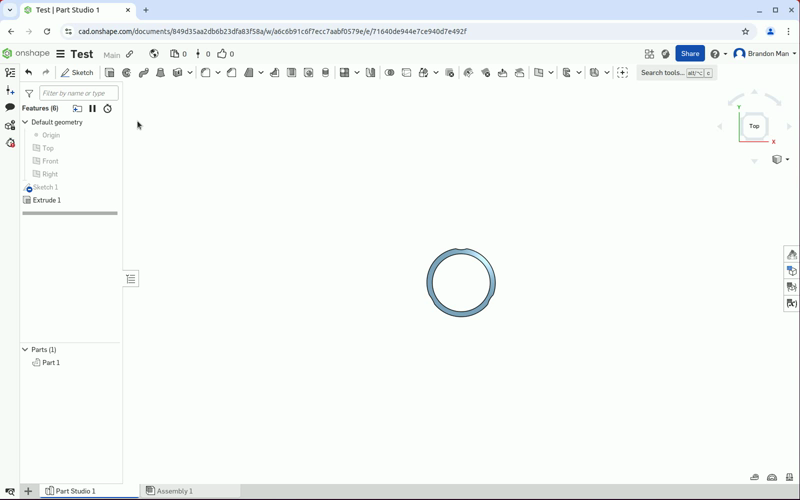
key(shift+h)
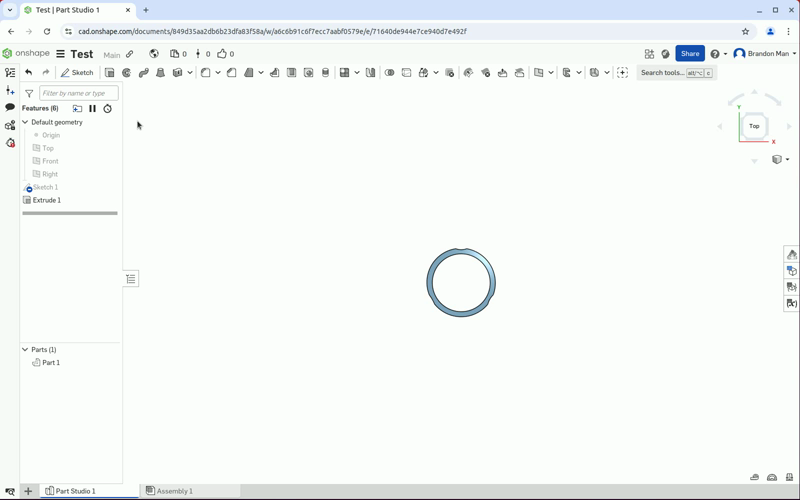
key(shift+h)
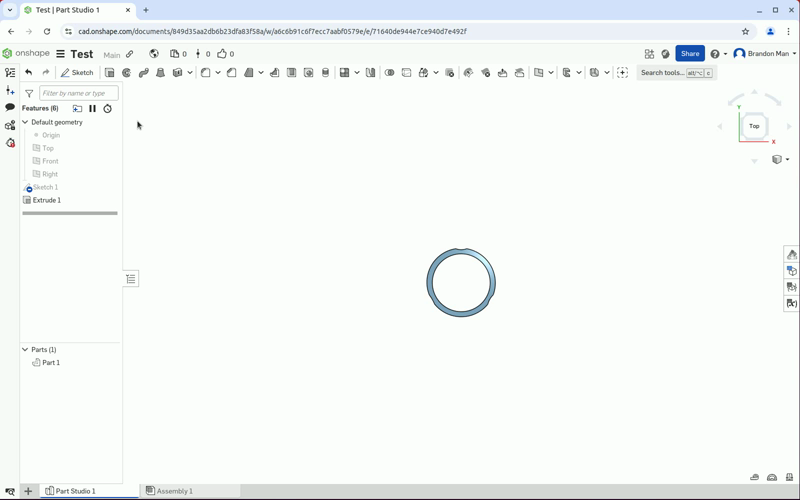
mouse_move(73, 189)
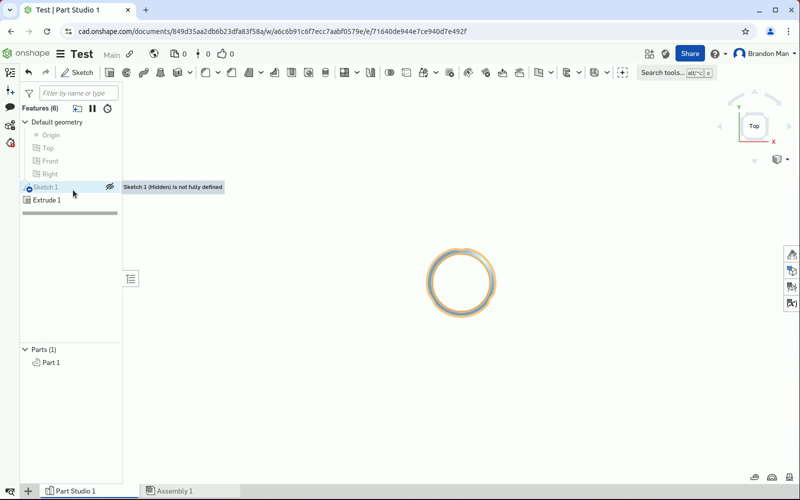
click(73, 189)
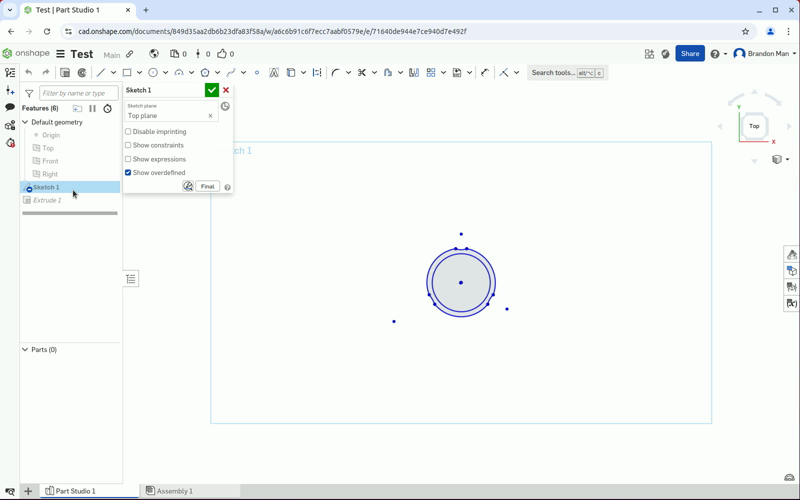
mouse_move(229, 92)
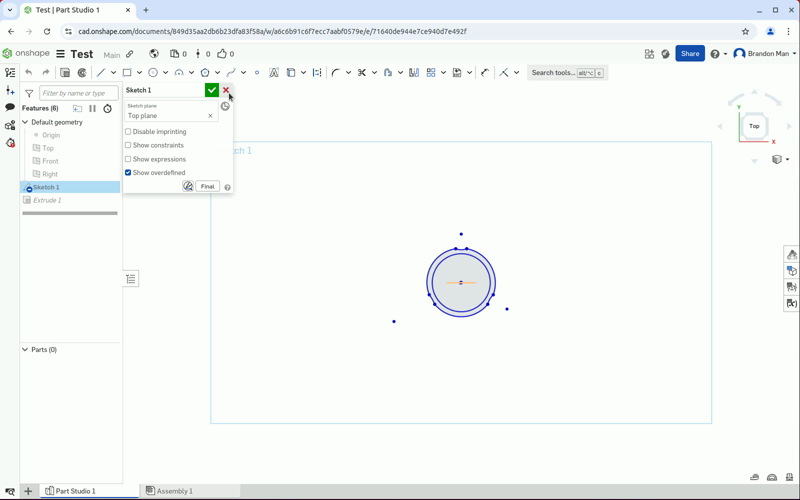
click(229, 92)
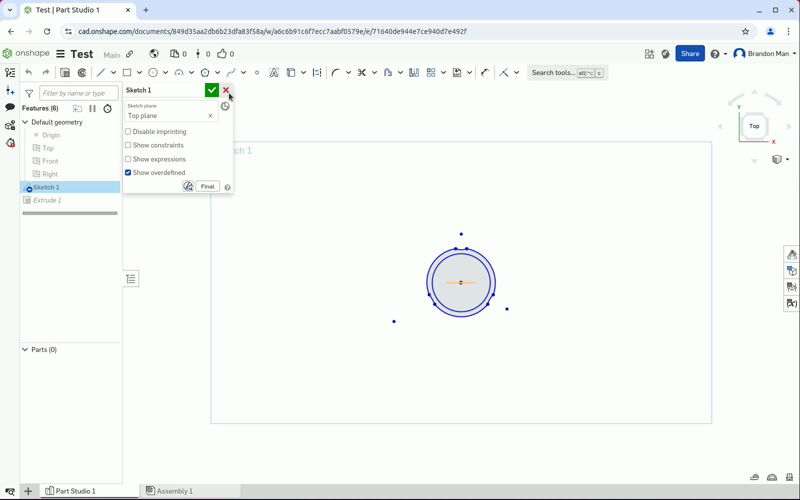
key(shift+s)
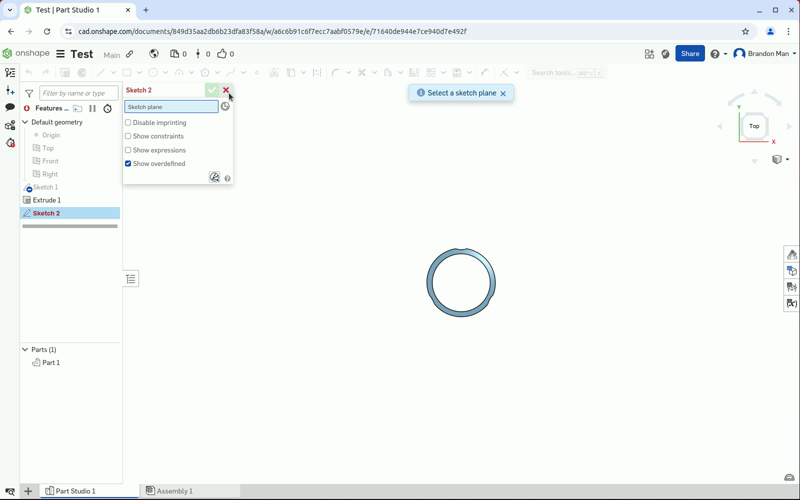
mouse_move(73, 150)
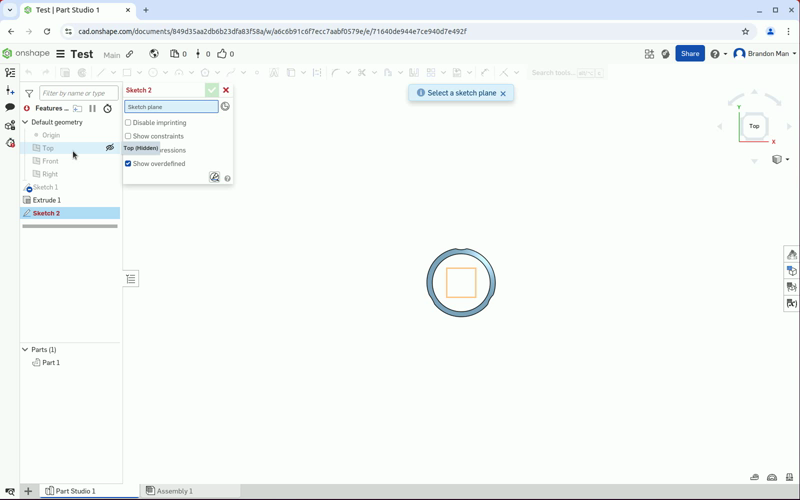
click(73, 150)
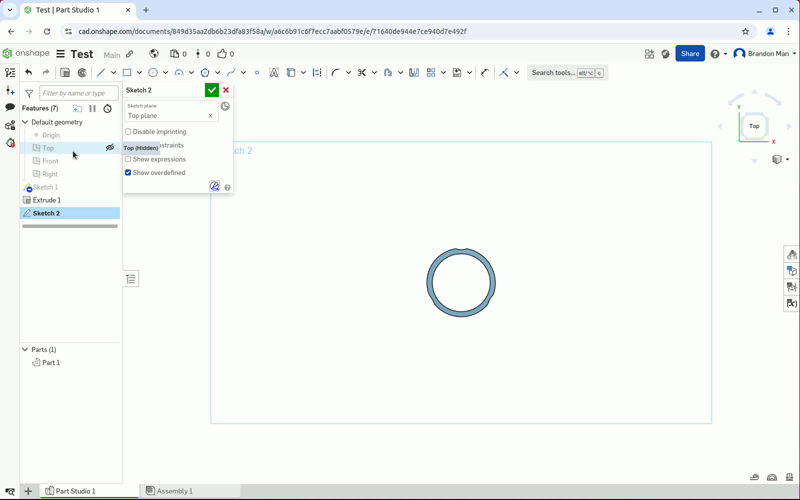
mouse_move(73, 352)
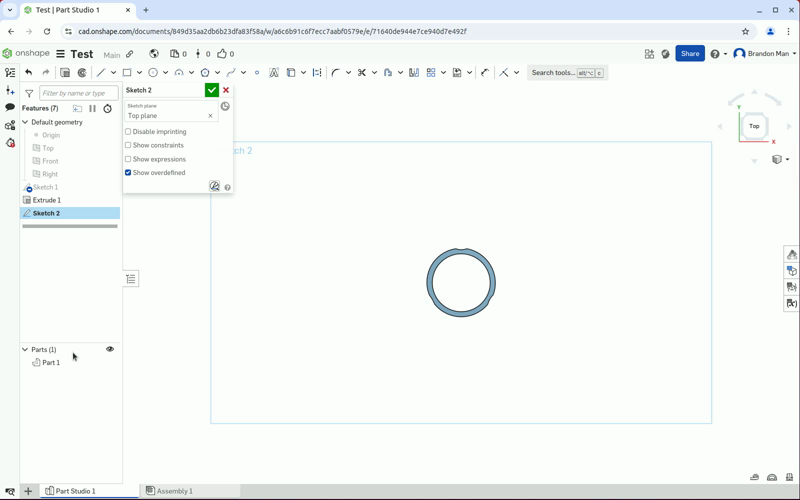
key(y)
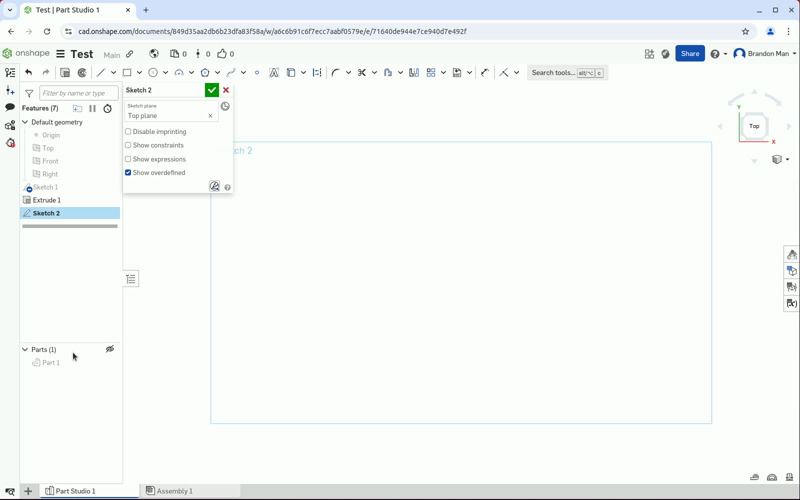
key(a)
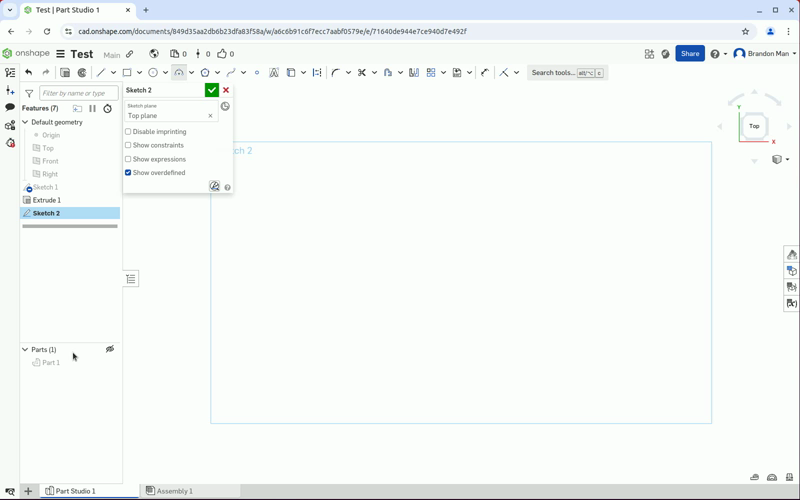
key_down(shift)
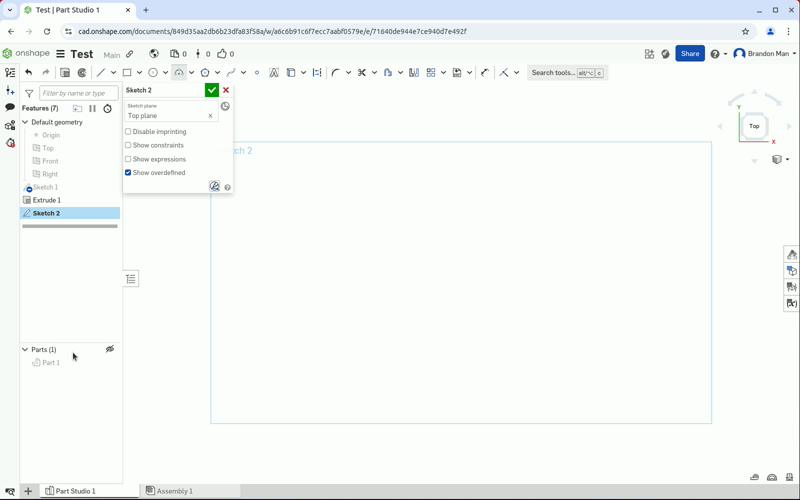
mouse_move(487, 304)
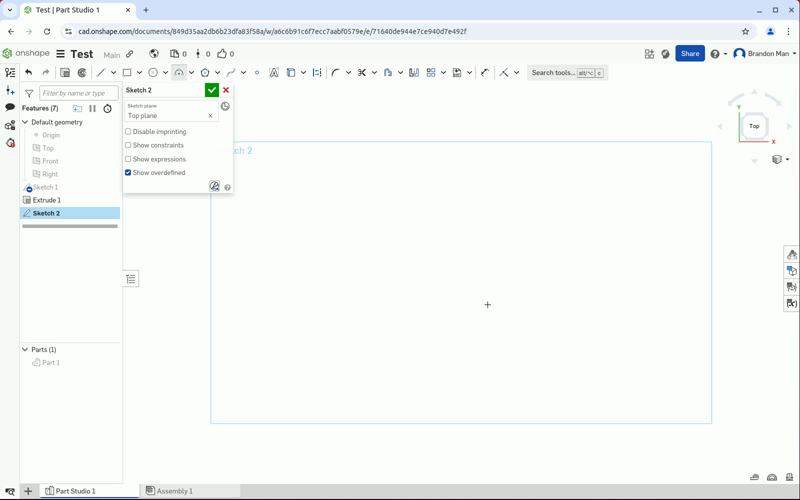
click(487, 304)
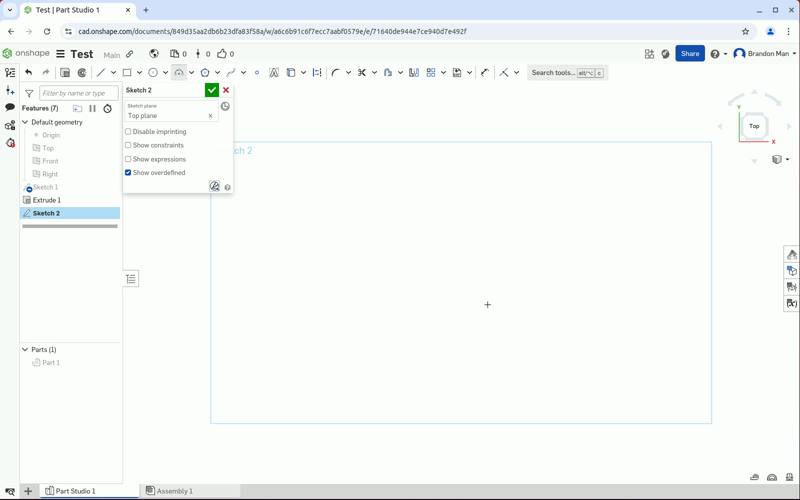
key_up(shift)
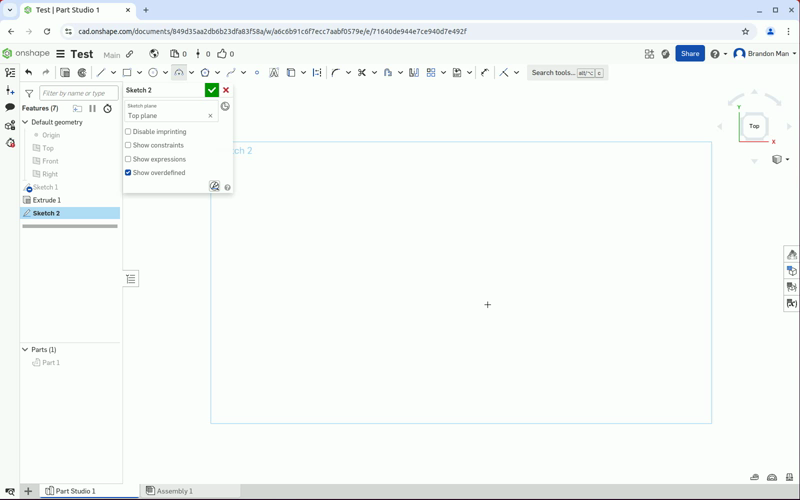
key_down(shift)
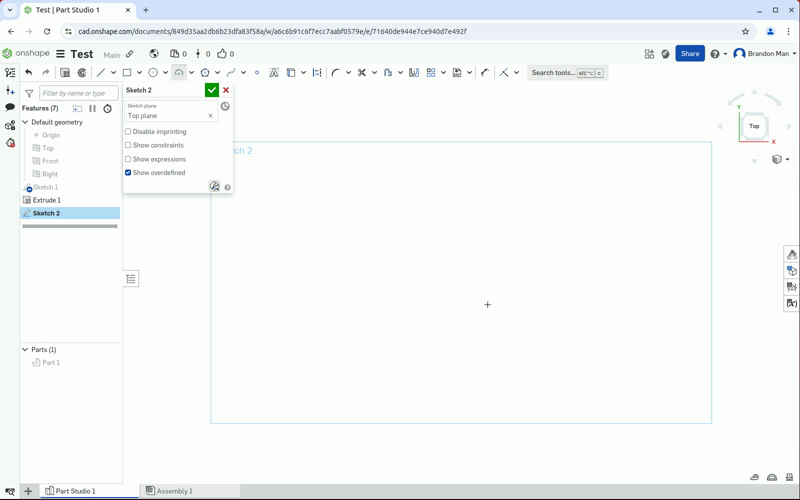
mouse_move(544, 340)
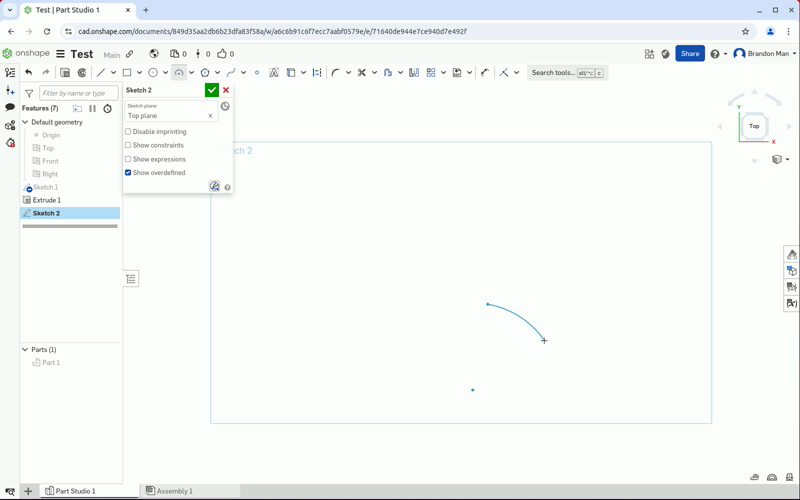
click(544, 340)
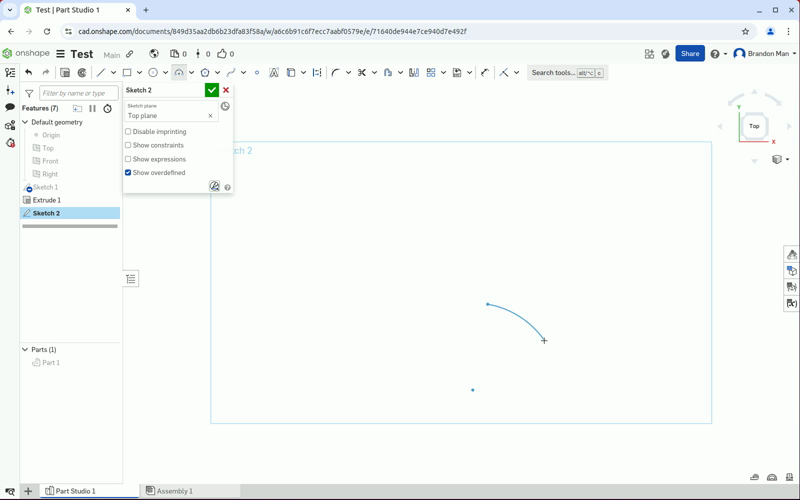
mouse_move(501, 345)
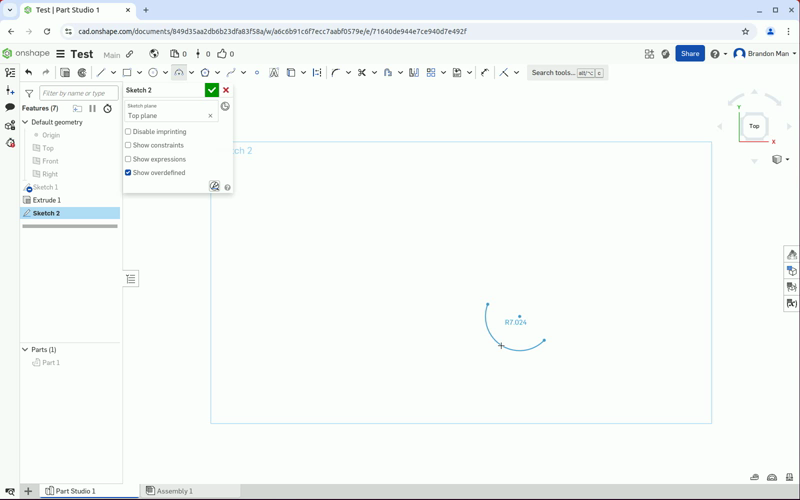
click(501, 345)
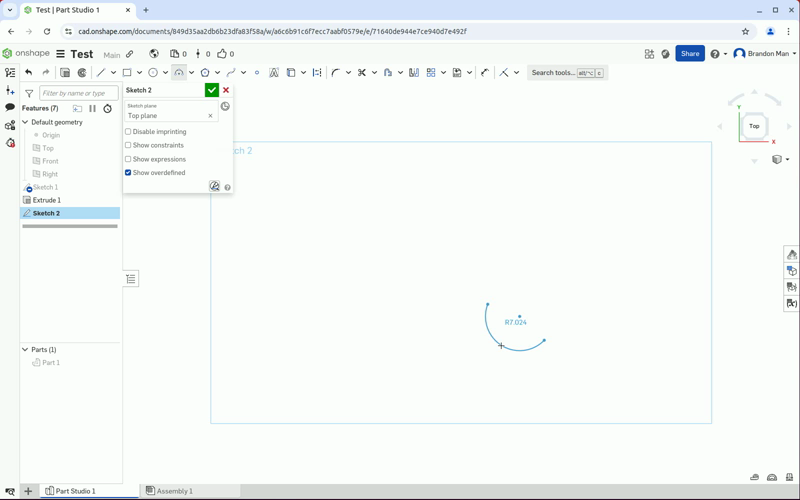
key_up(shift)
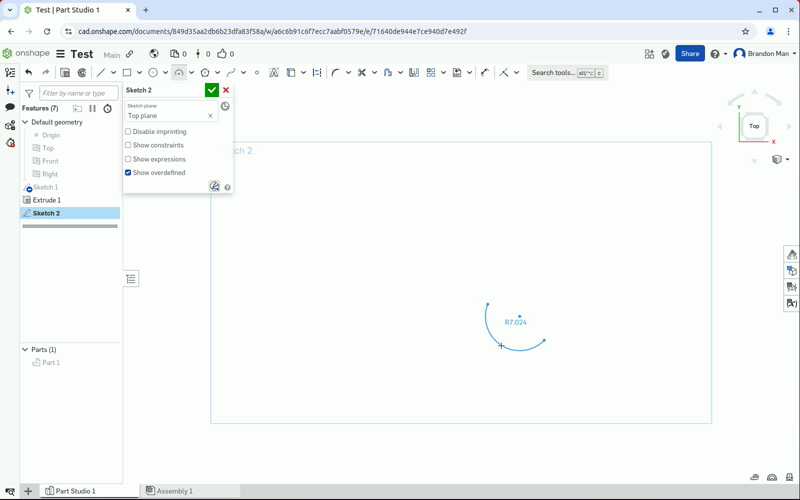
mouse_move(544, 340)
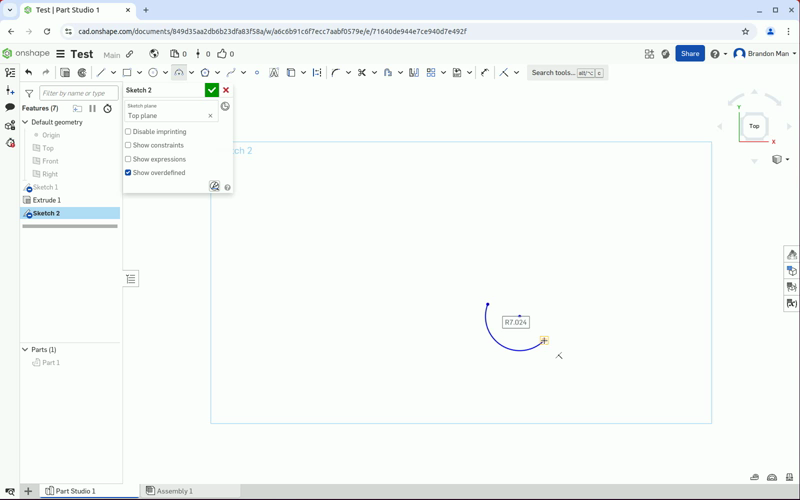
click(544, 340)
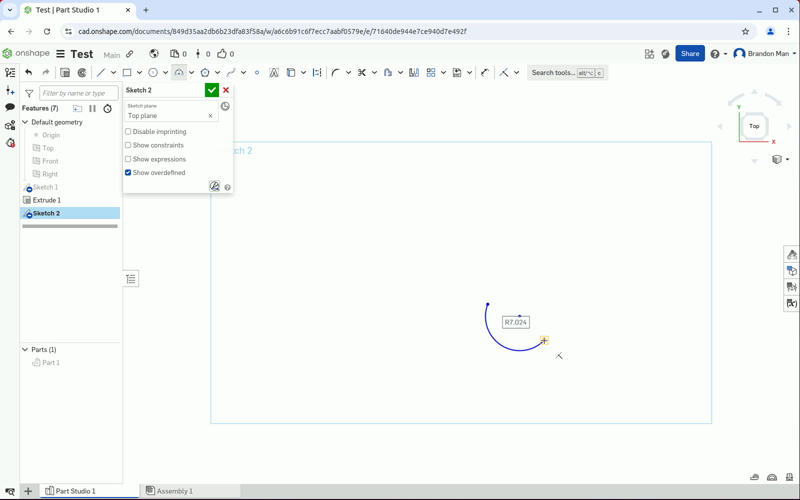
key_down(shift)
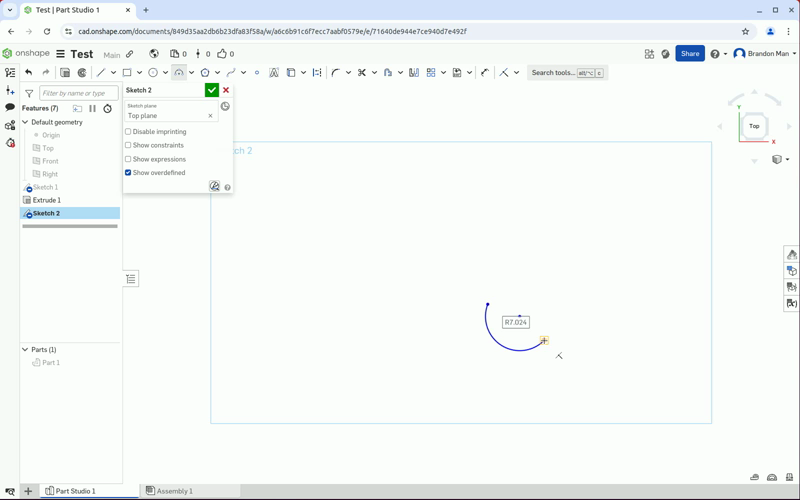
mouse_move(552, 325)
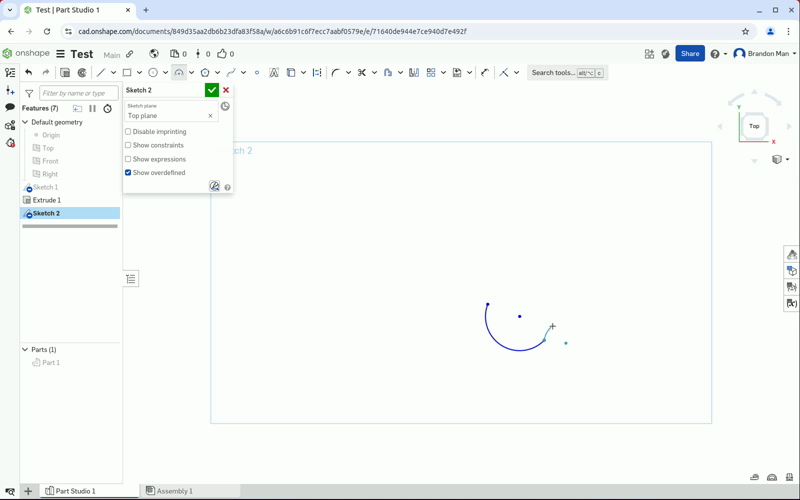
click(552, 325)
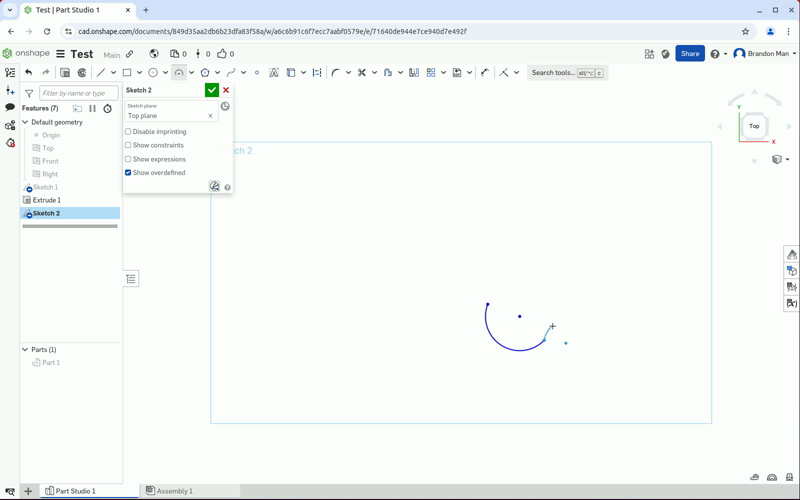
mouse_move(548, 333)
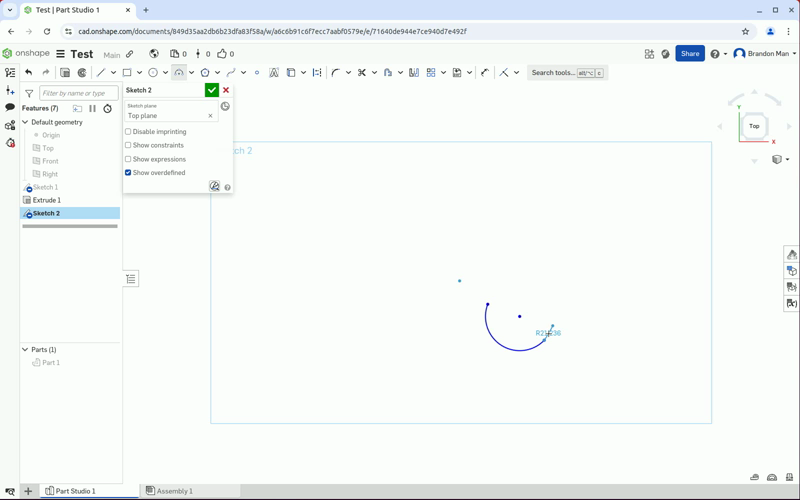
click(548, 333)
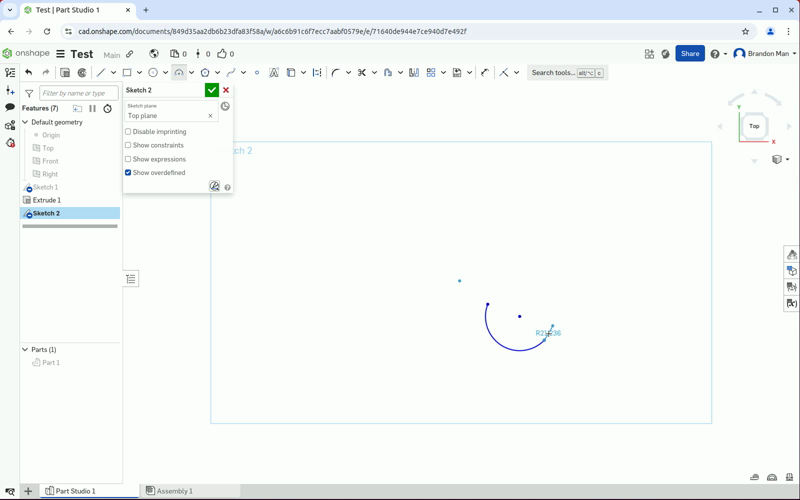
key_up(shift)
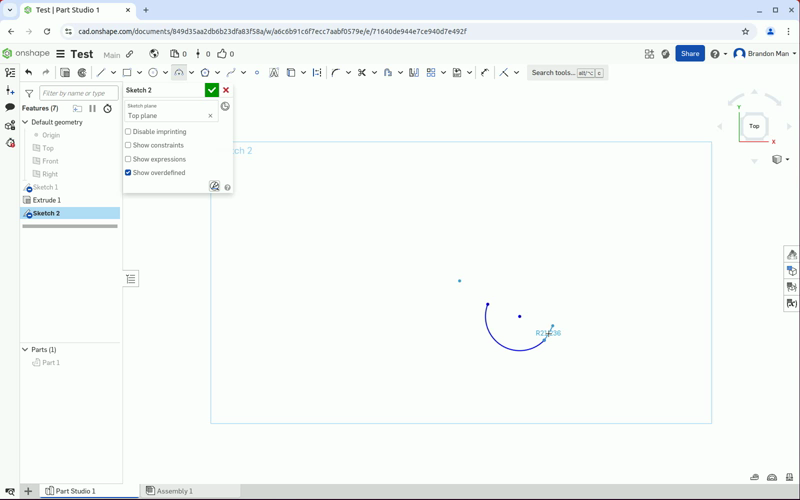
mouse_move(552, 325)
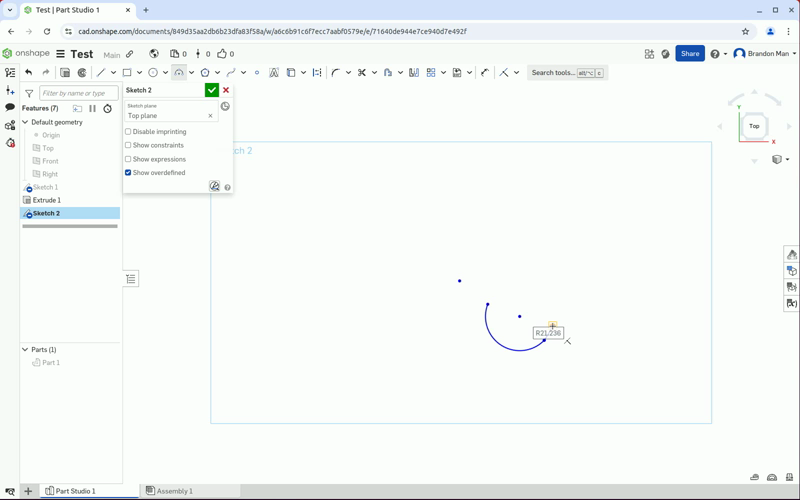
click(552, 325)
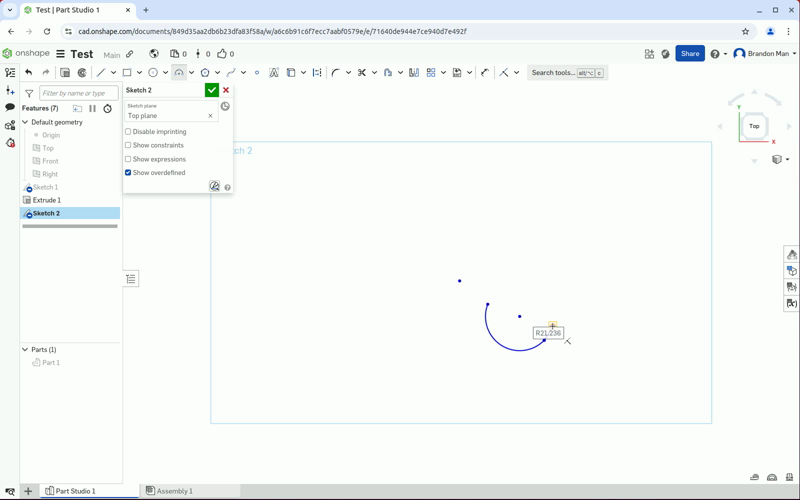
key_down(shift)
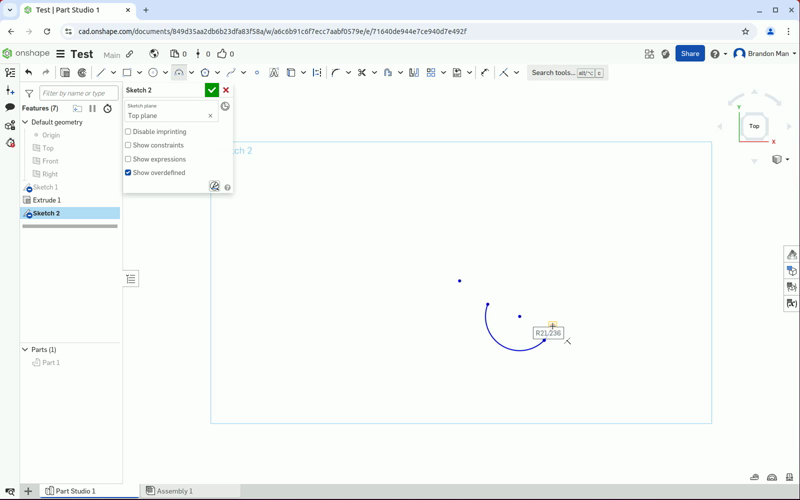
mouse_move(493, 294)
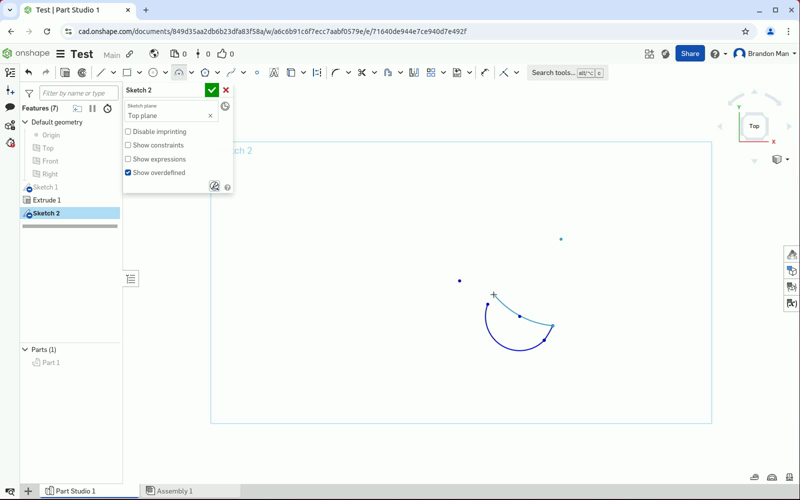
click(493, 294)
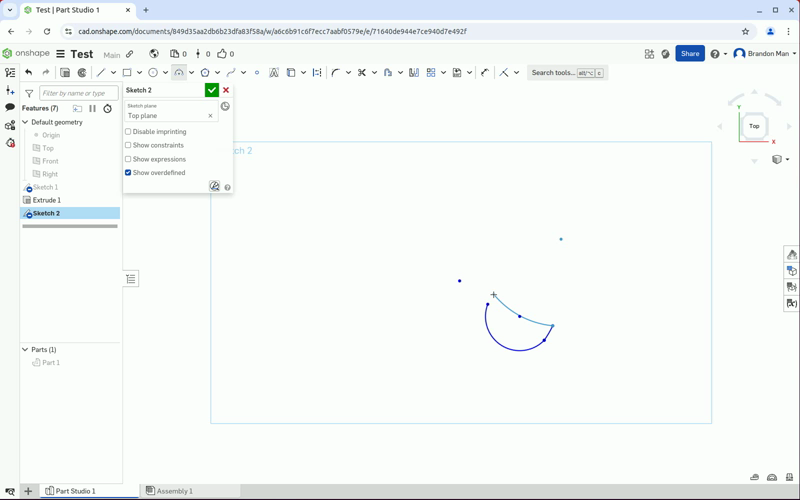
mouse_move(535, 285)
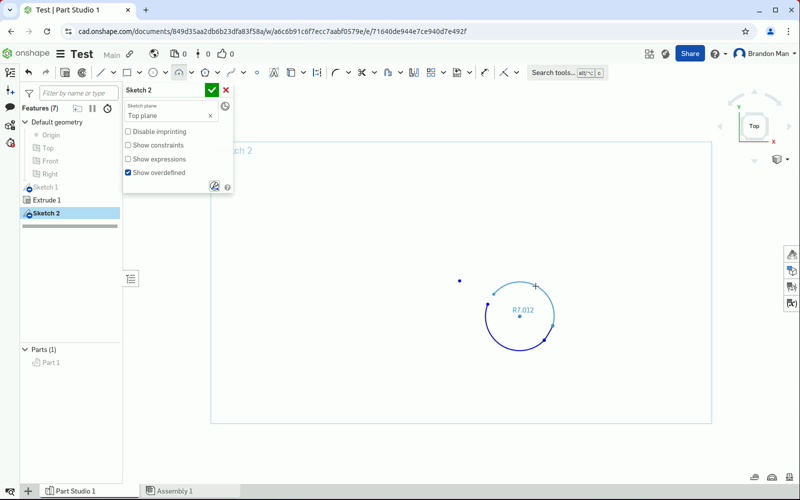
click(535, 285)
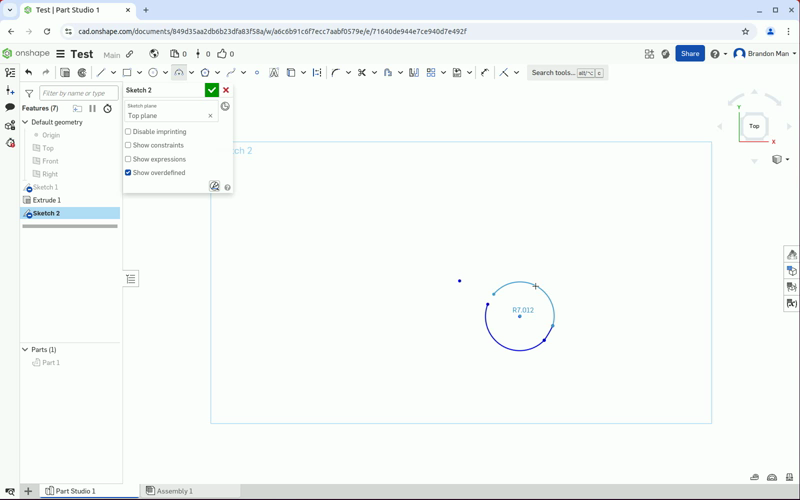
key_up(shift)
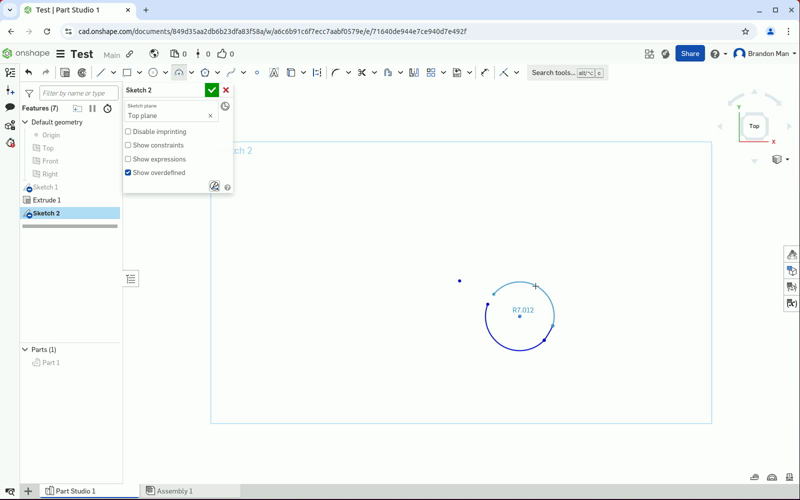
mouse_move(493, 294)
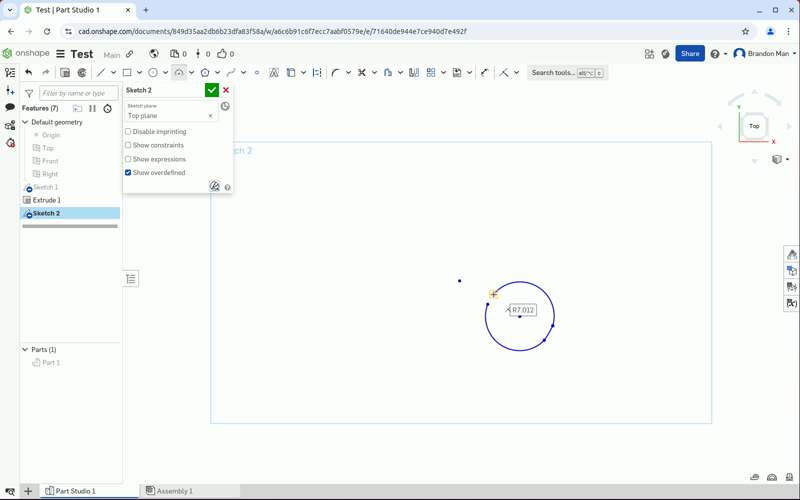
click(493, 294)
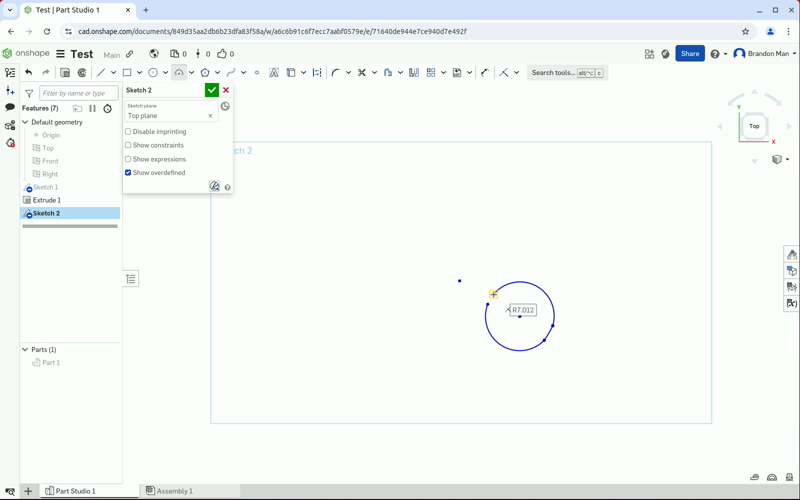
mouse_move(487, 304)
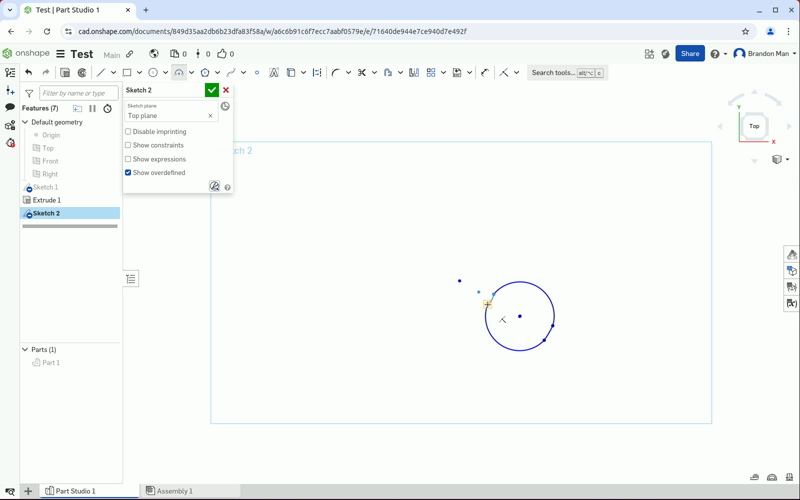
click(487, 304)
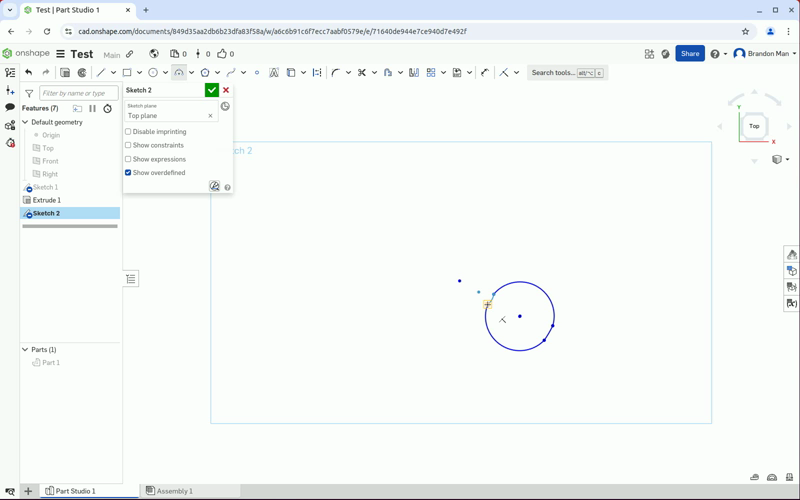
key_down(shift)
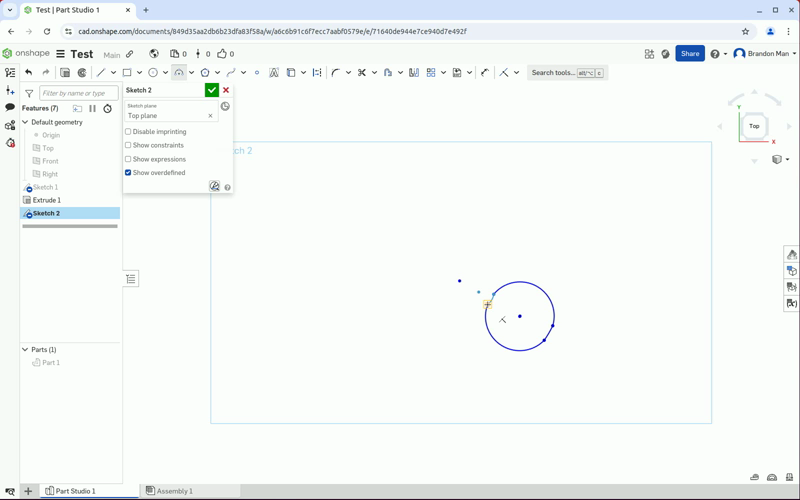
mouse_move(491, 299)
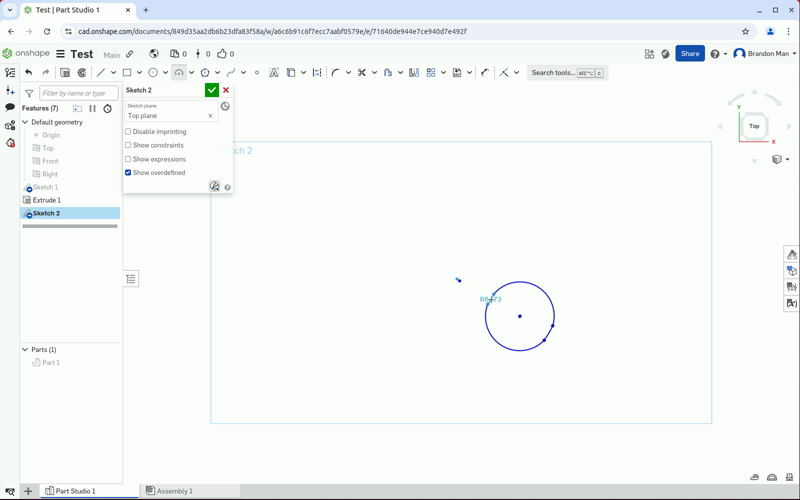
click(491, 299)
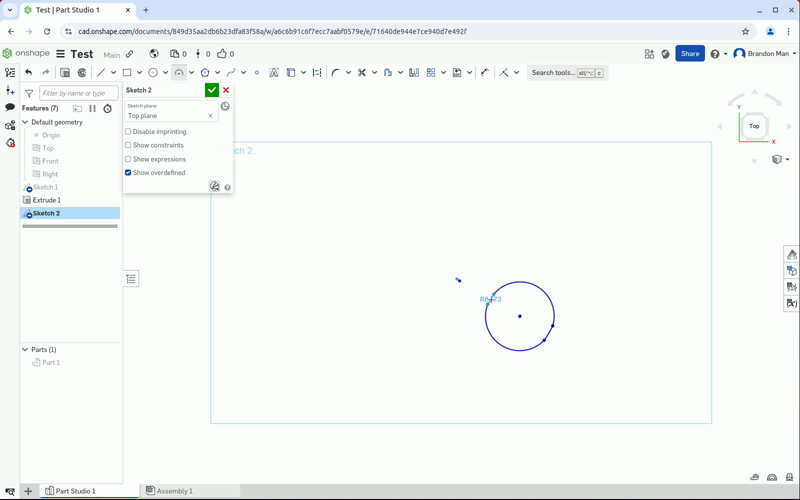
key_up(shift)
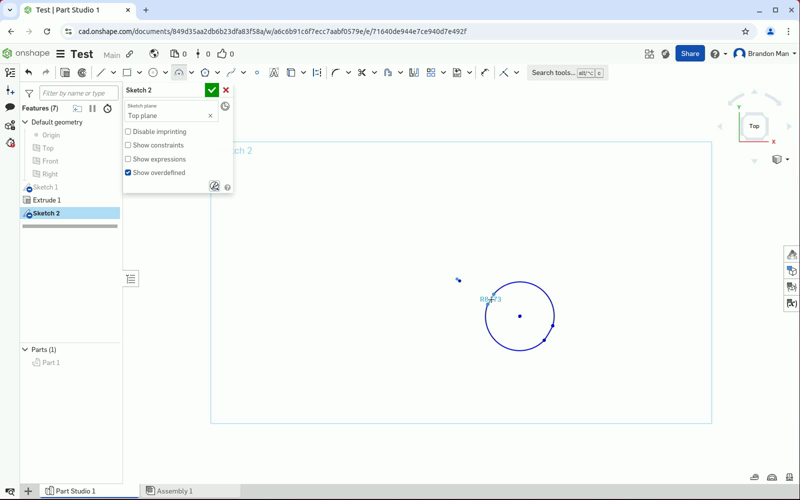
key(esc)
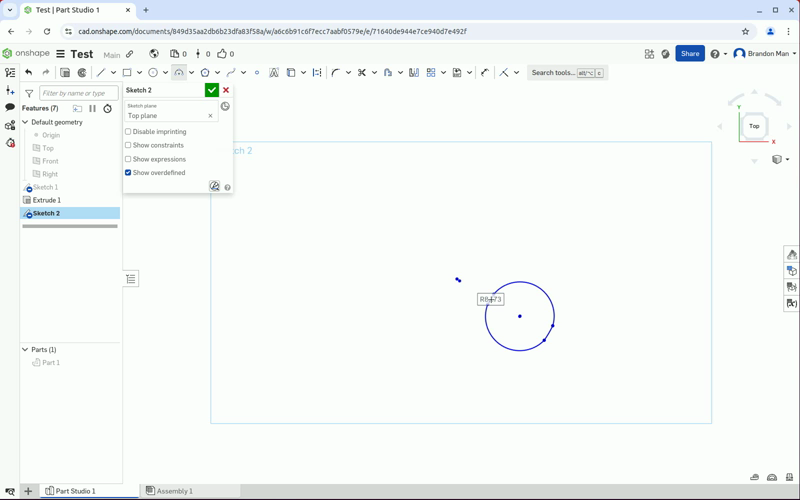
key(c)
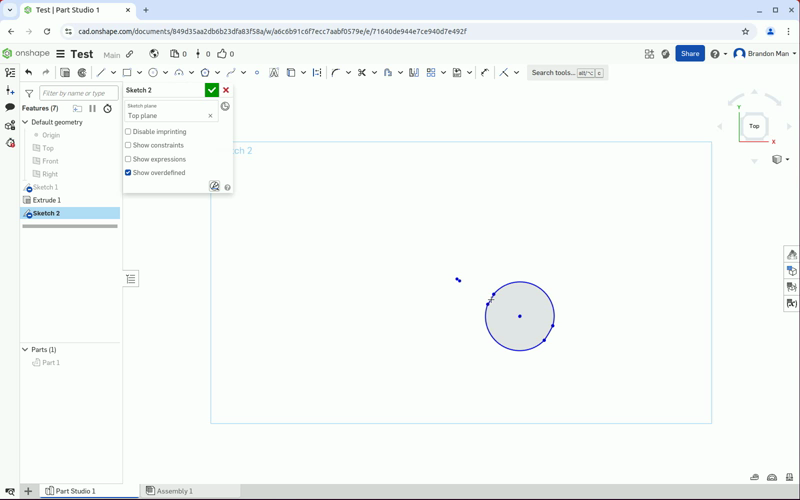
key_down(shift)
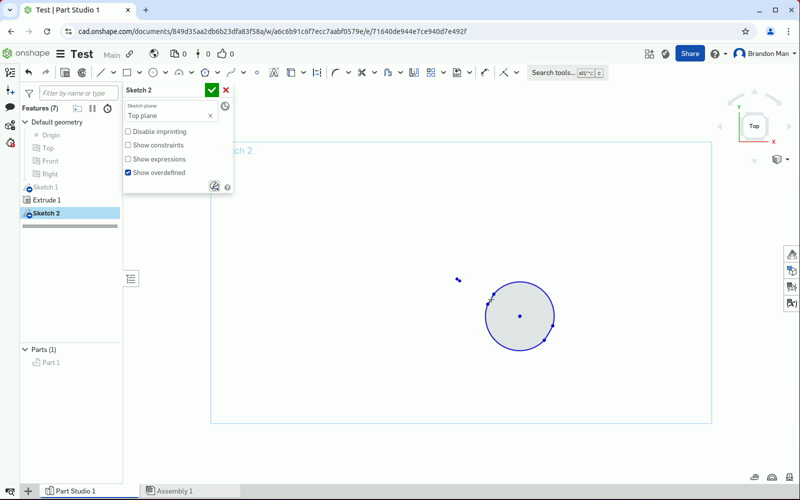
mouse_move(519, 315)
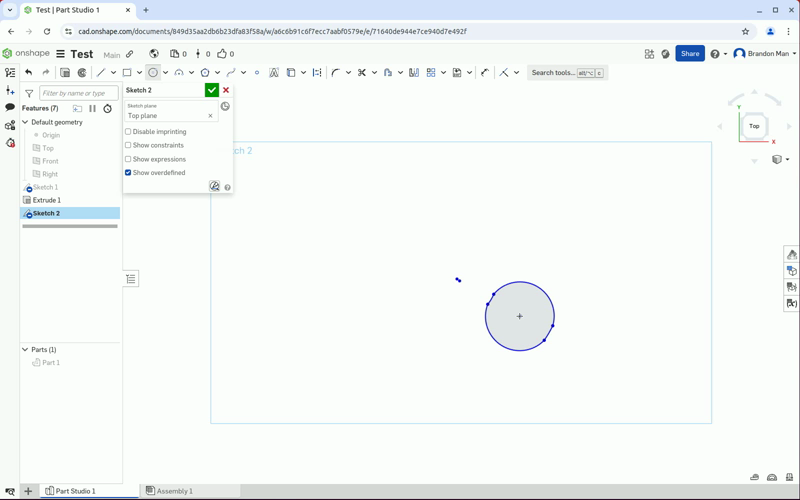
scroll(6)
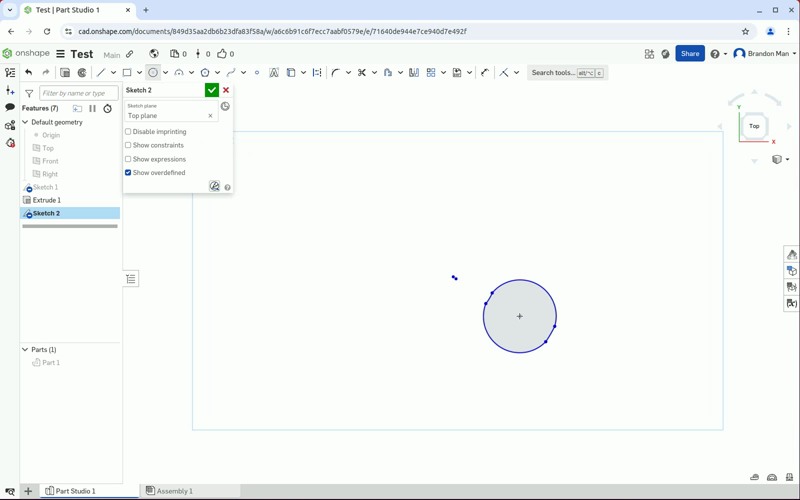
scroll(6)
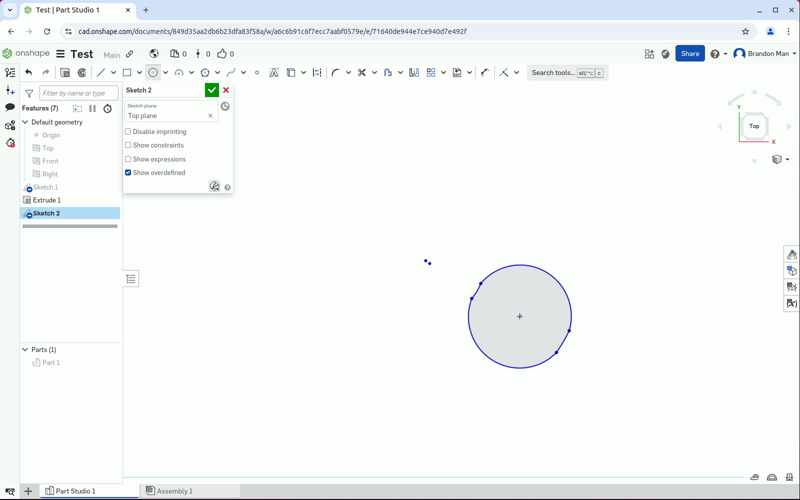
scroll(6)
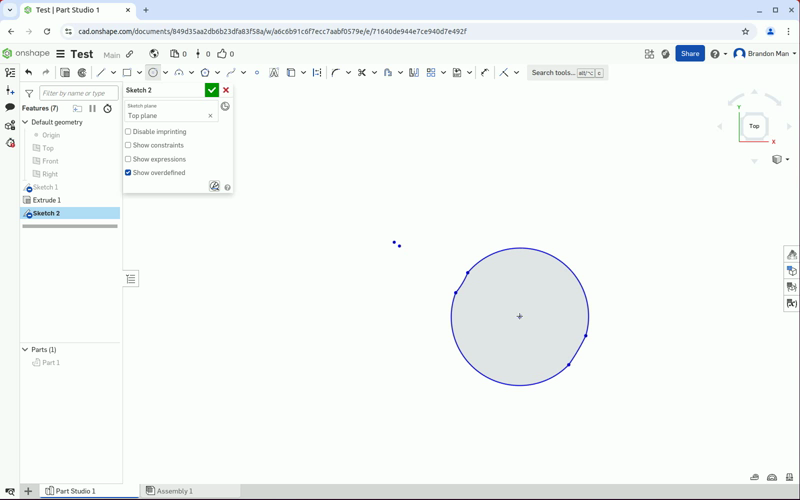
scroll(6)
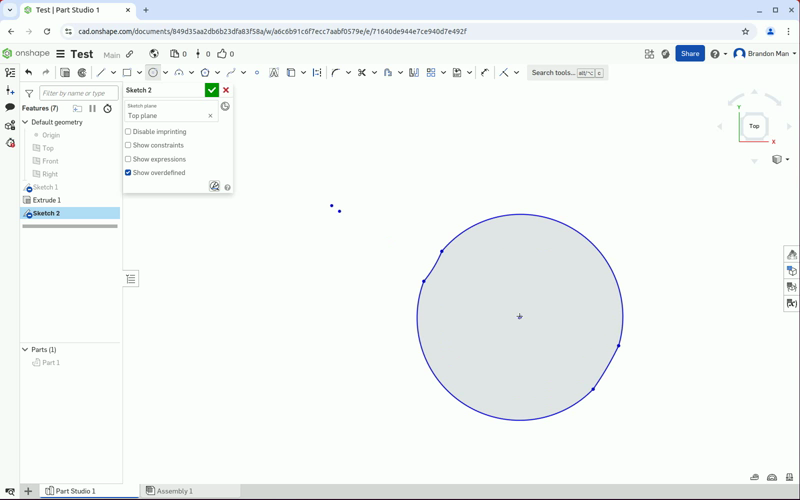
scroll(6)
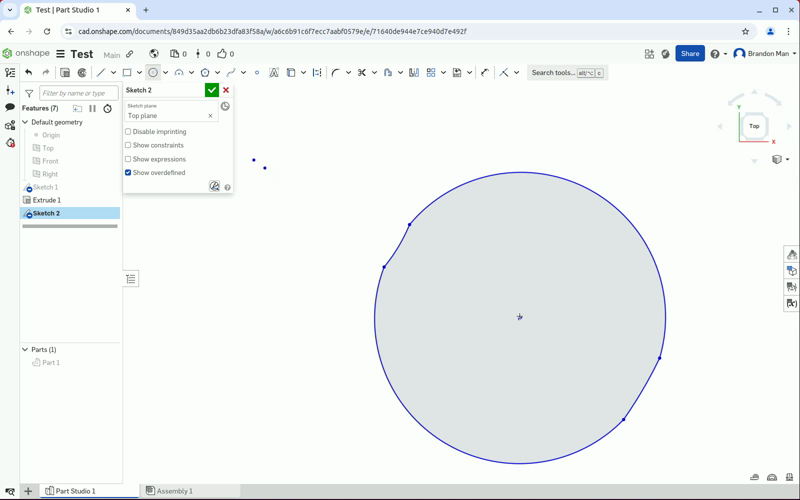
scroll(6)
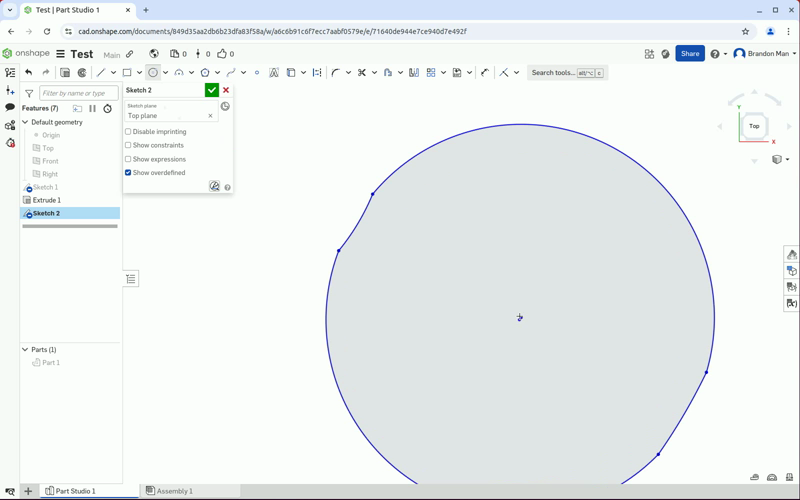
scroll(6)
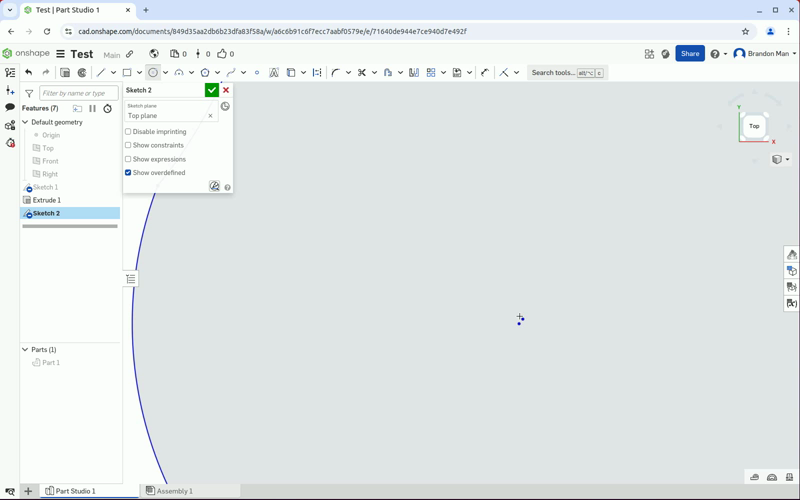
click(519, 315)
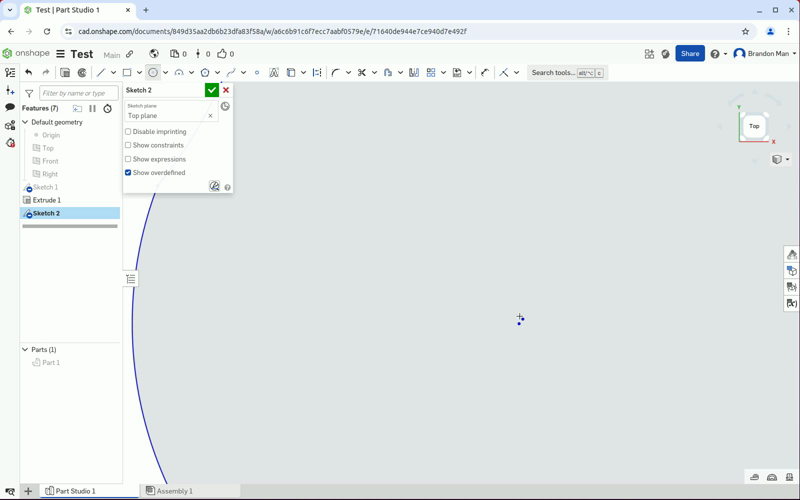
scroll(-6)
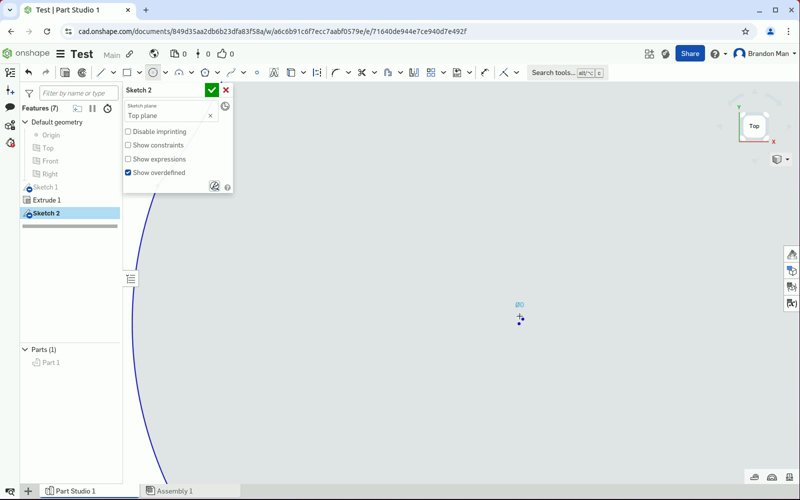
scroll(-6)
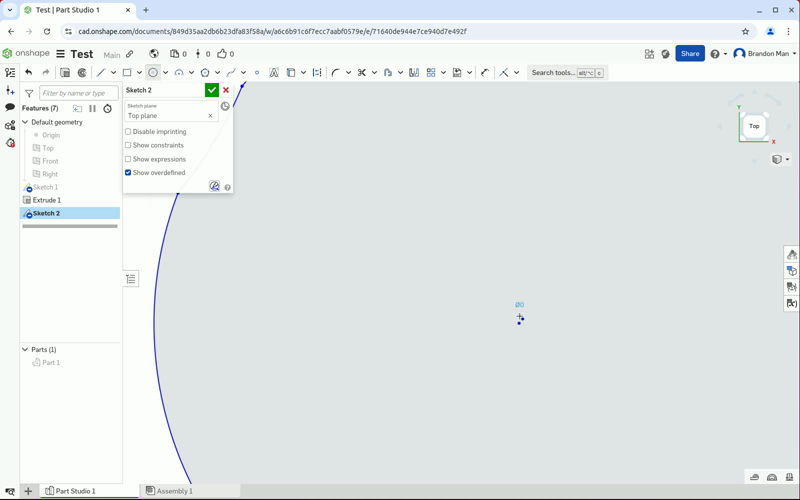
scroll(-6)
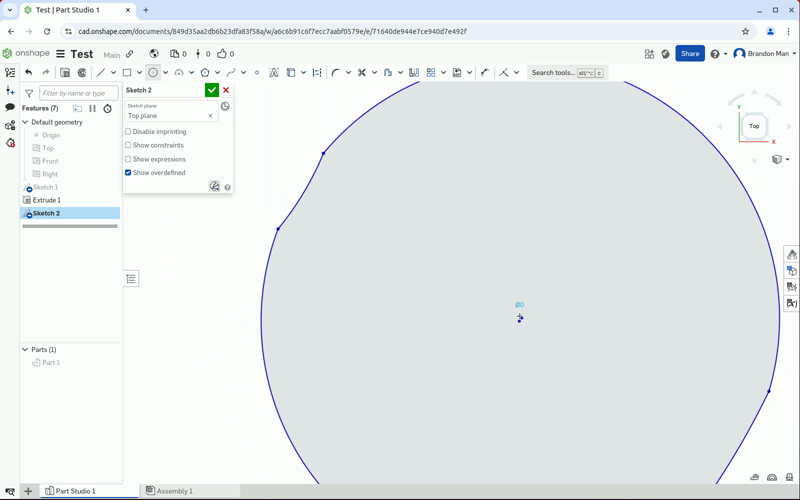
scroll(-6)
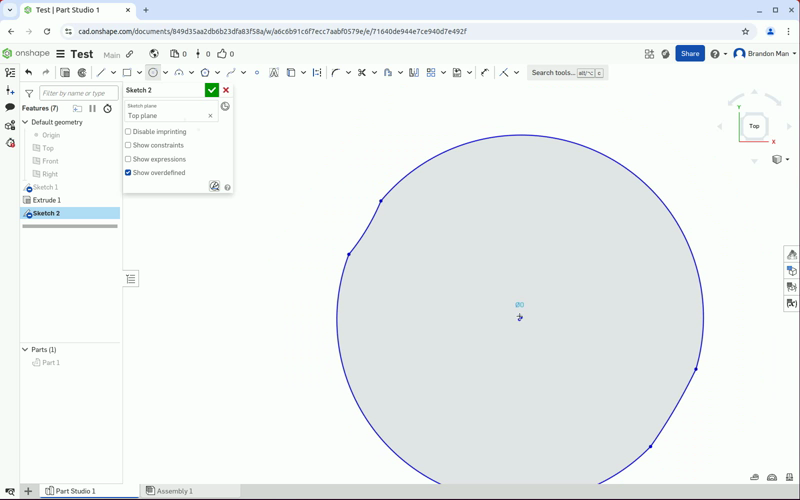
scroll(-6)
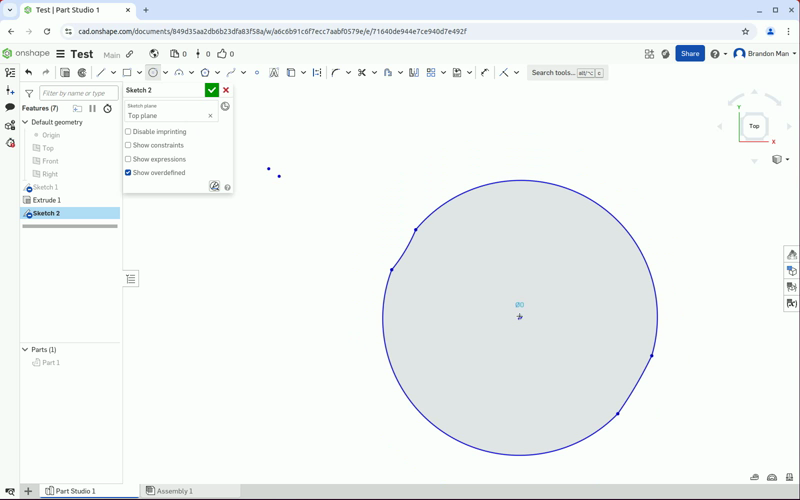
scroll(-6)
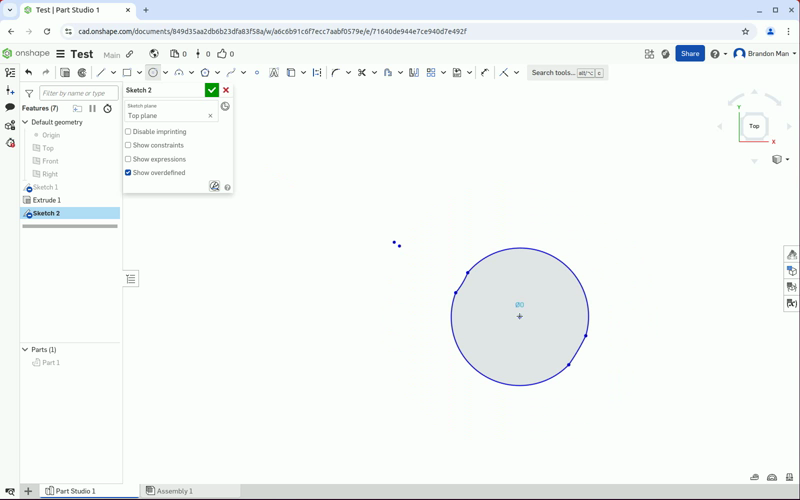
scroll(-6)
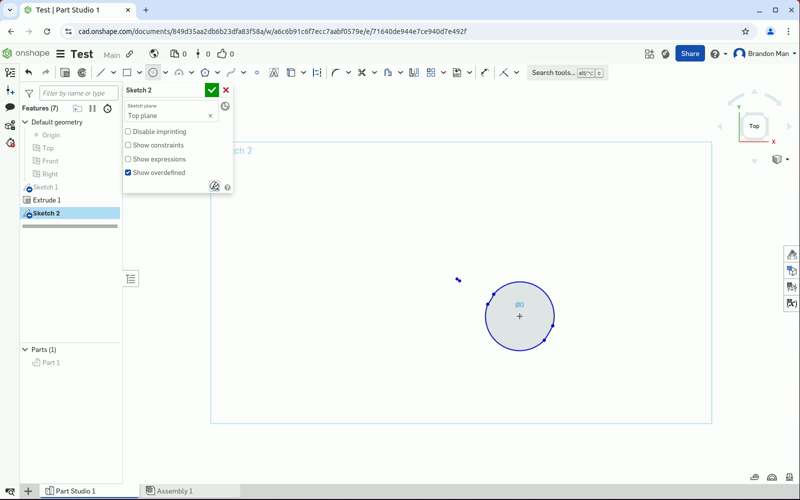
key_up(shift)
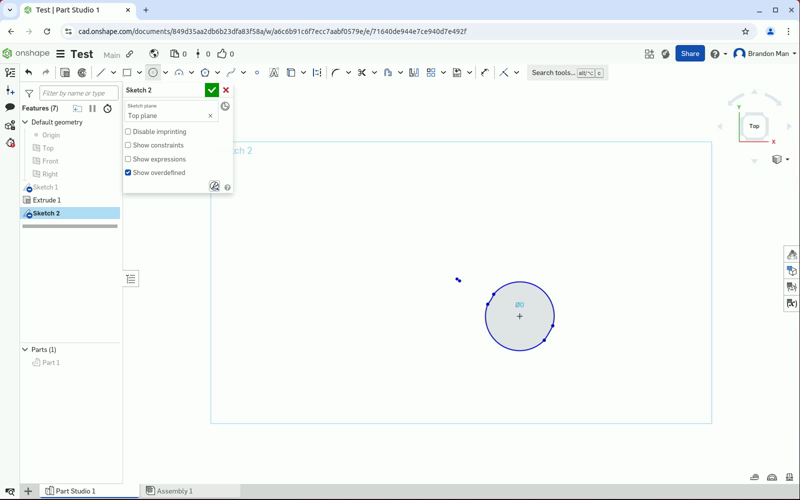
mouse_move(549, 315)
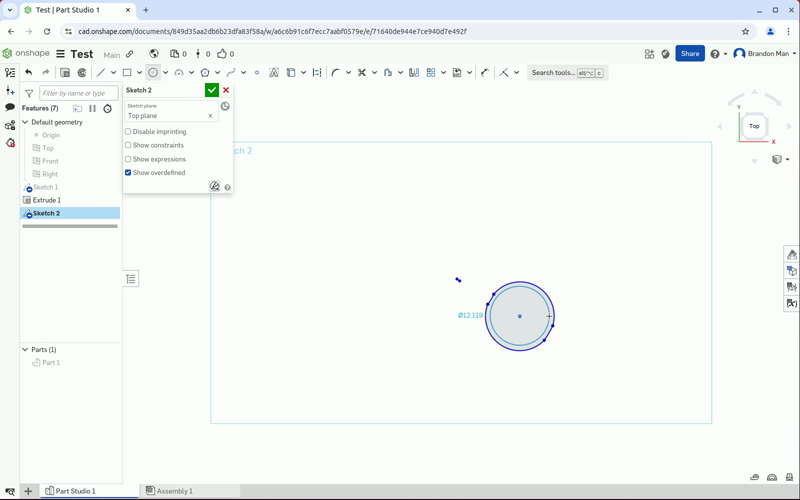
click(549, 315)
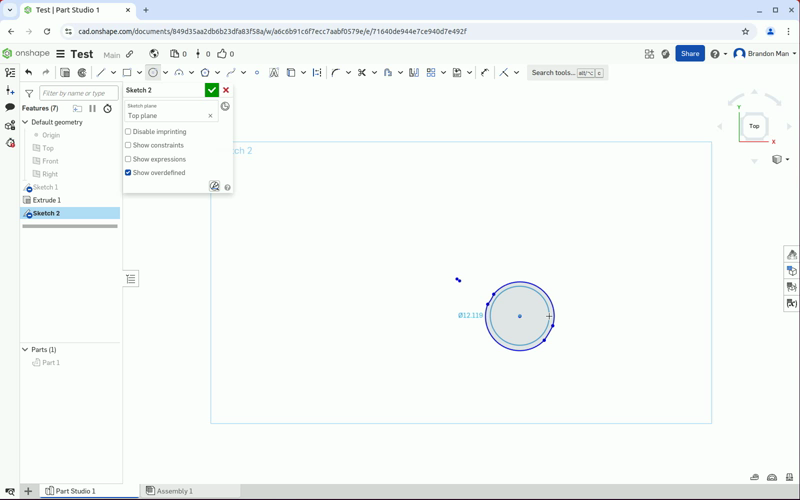
key(esc)
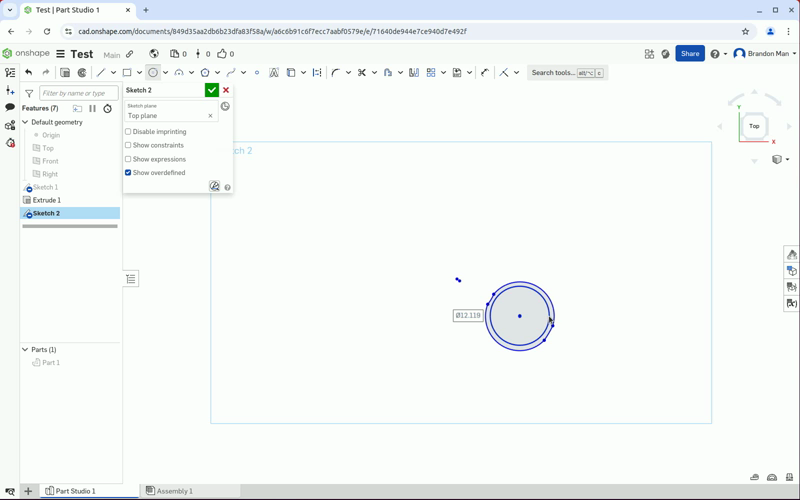
mouse_move(511, 345)
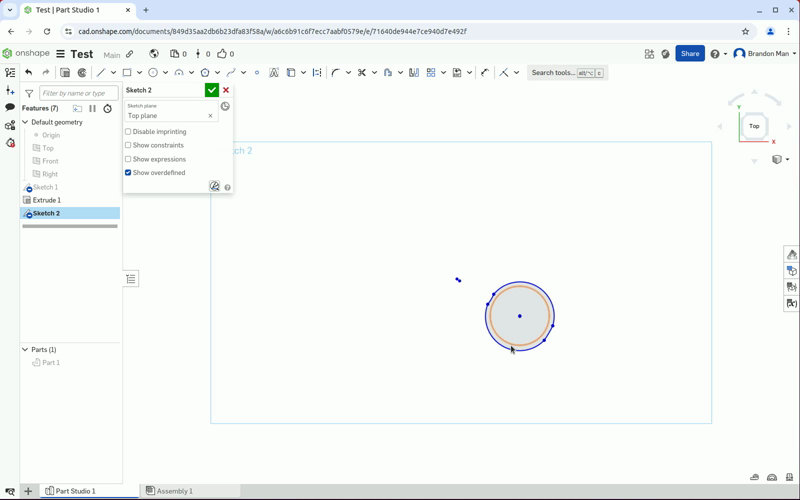
scroll(6)
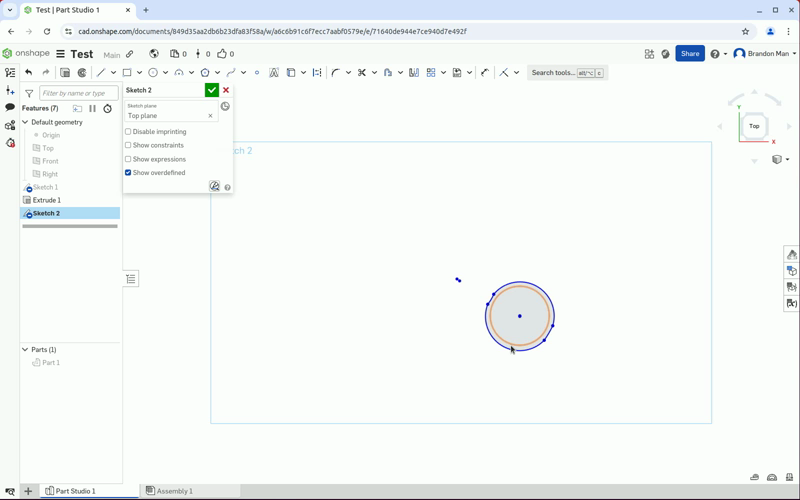
scroll(6)
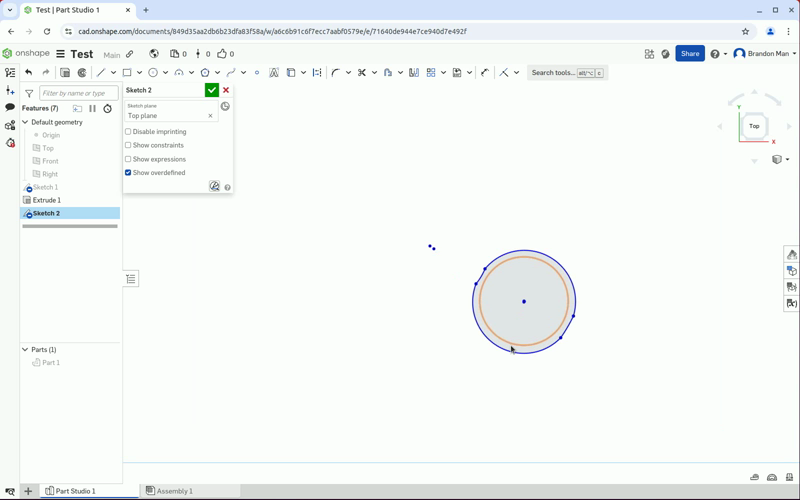
scroll(6)
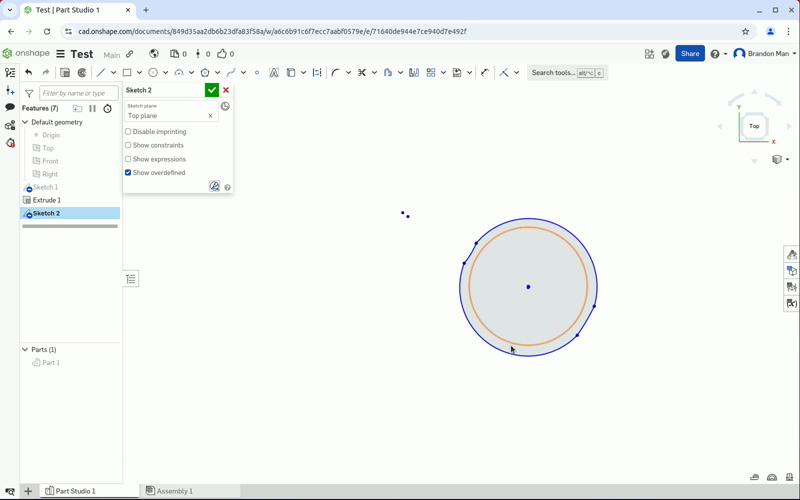
scroll(6)
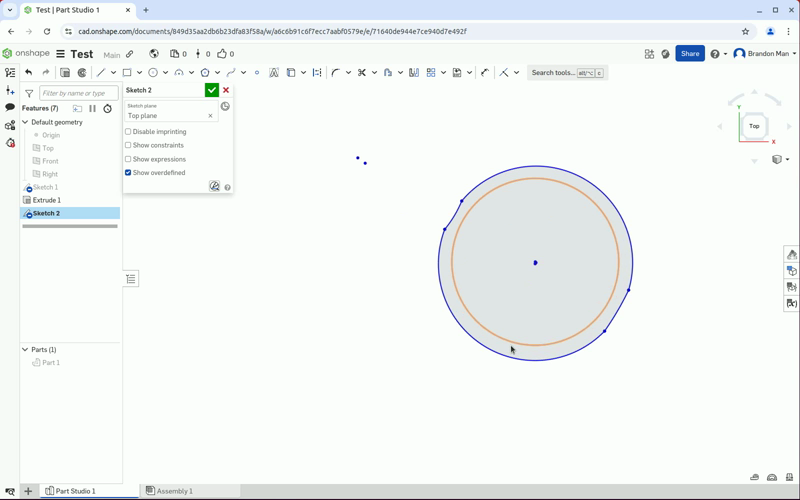
scroll(6)
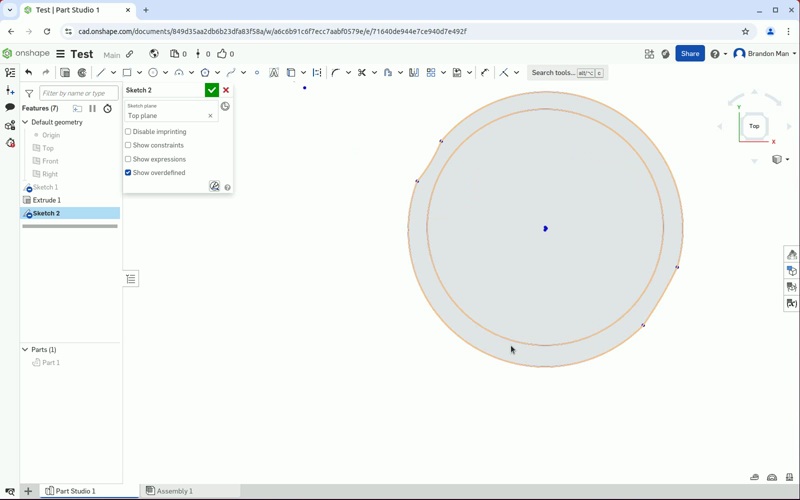
scroll(6)
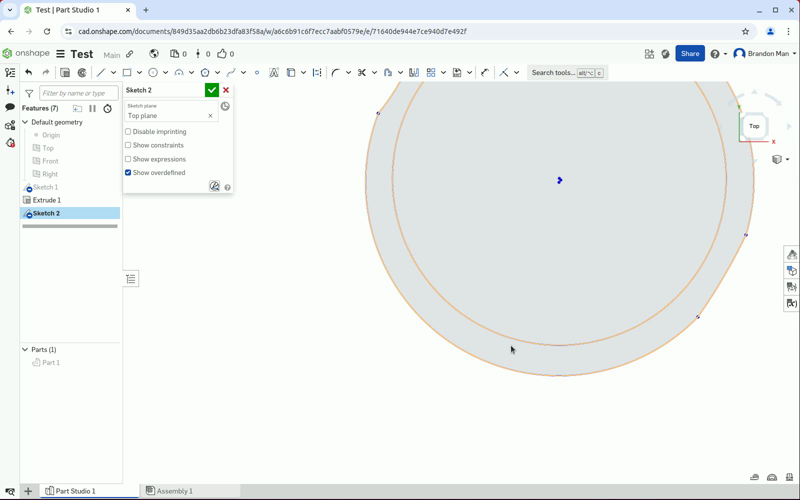
scroll(6)
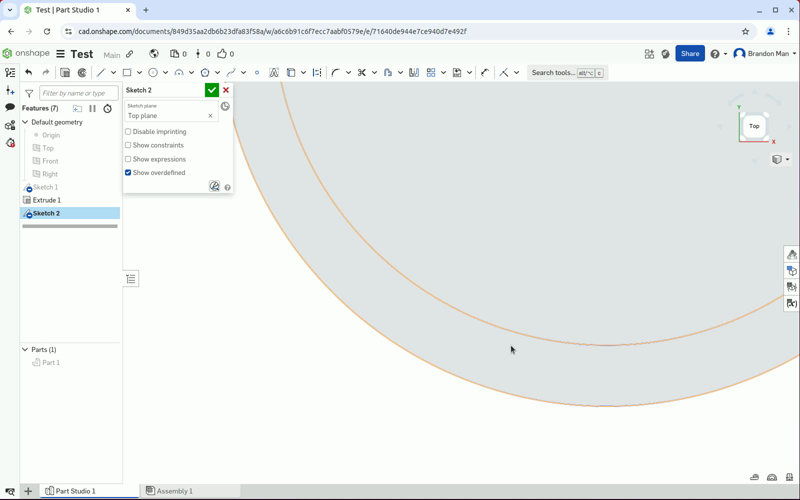
click(511, 345)
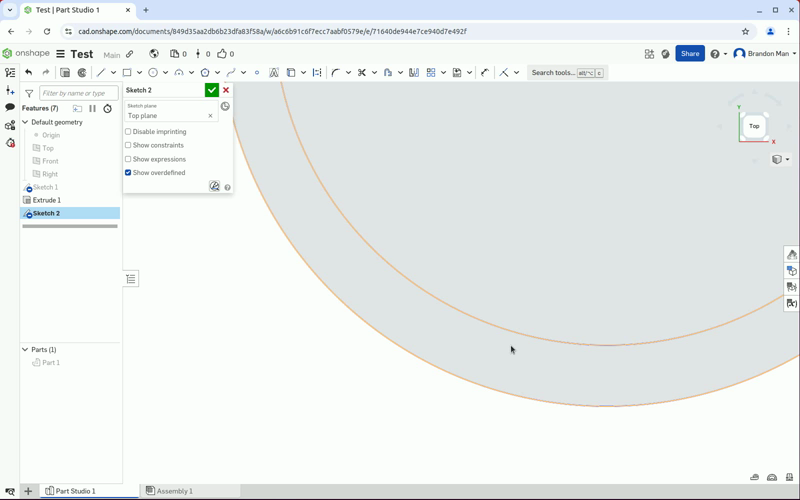
scroll(-6)
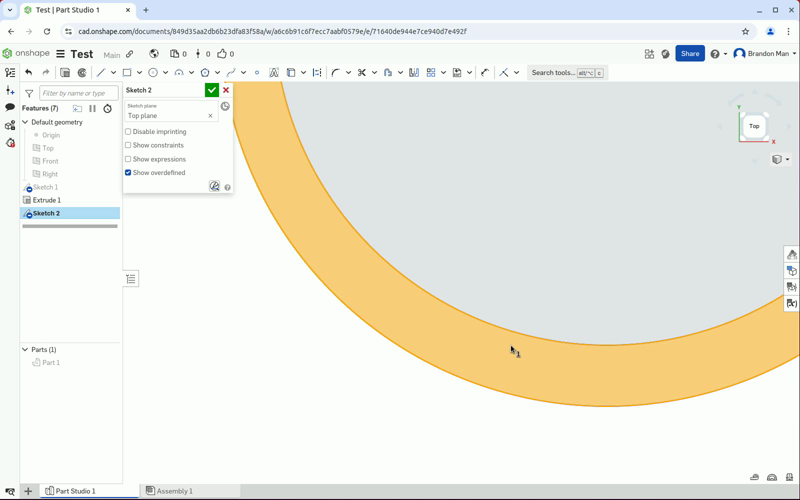
scroll(-6)
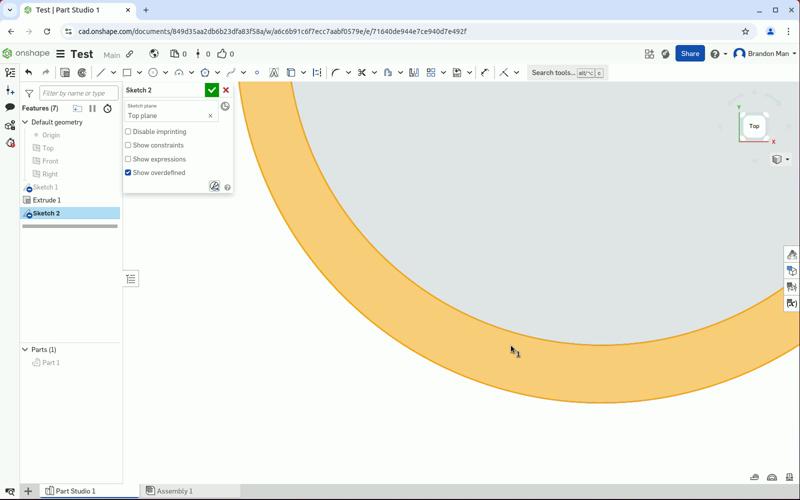
scroll(-6)
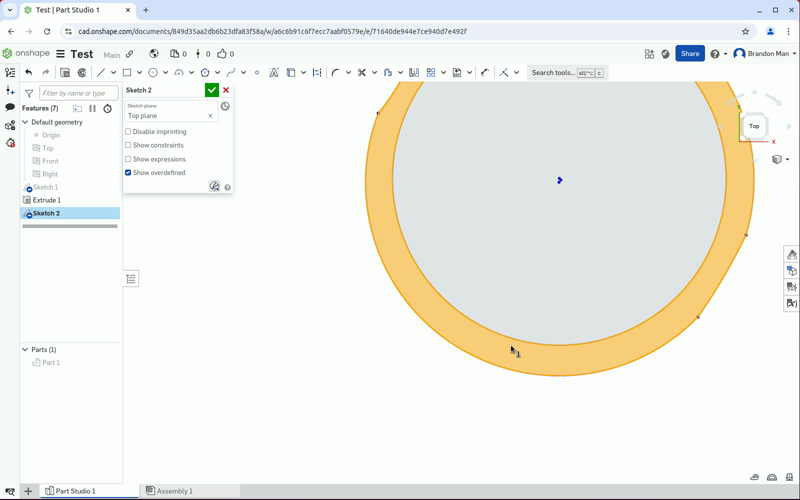
scroll(-6)
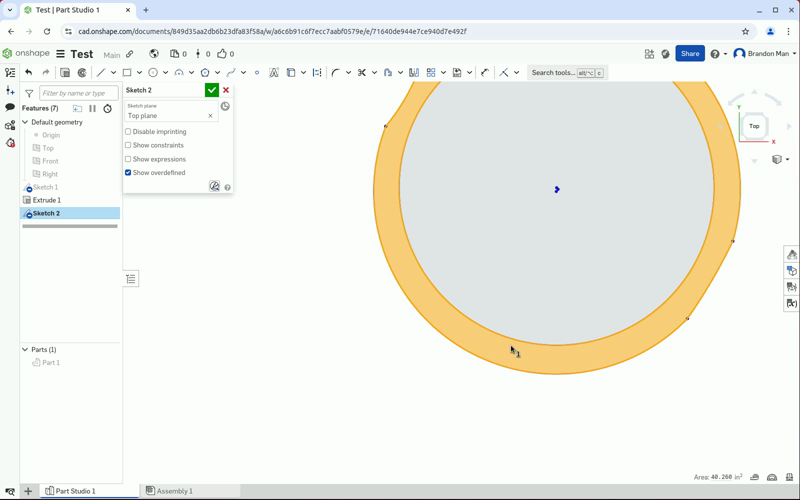
scroll(-6)
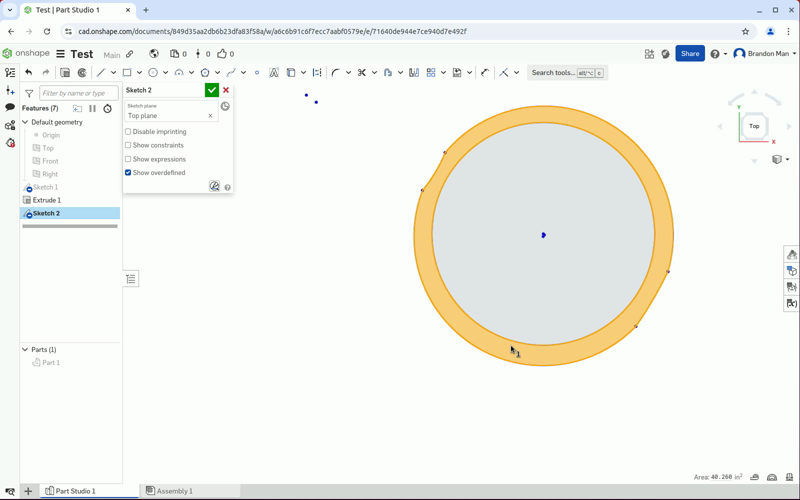
scroll(-6)
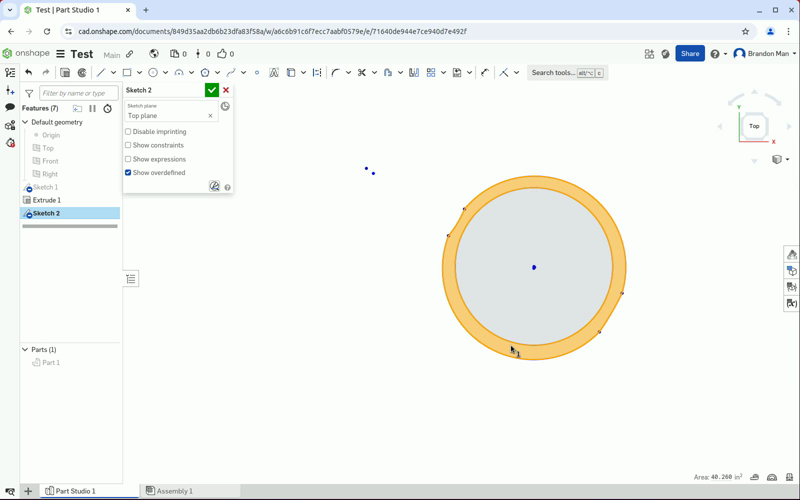
scroll(-6)
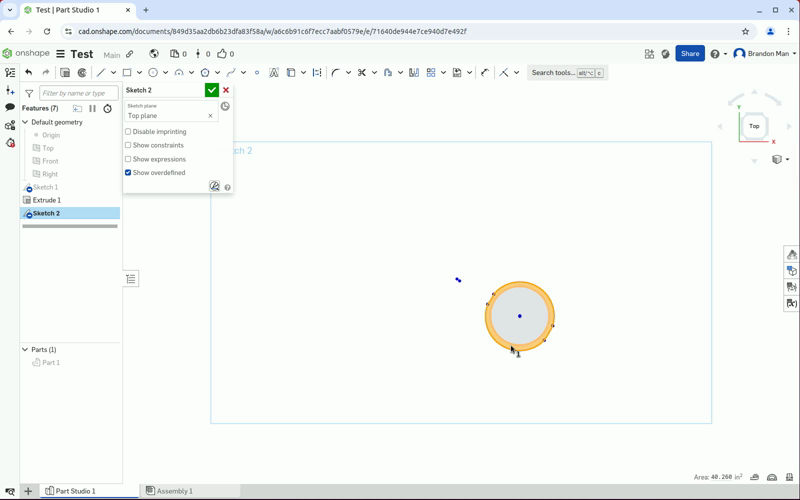
mouse_move(73, 352)
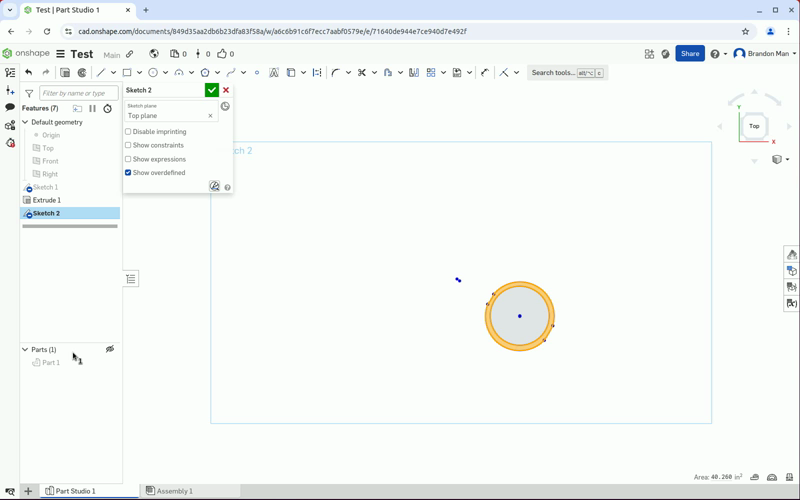
key(shift+y)
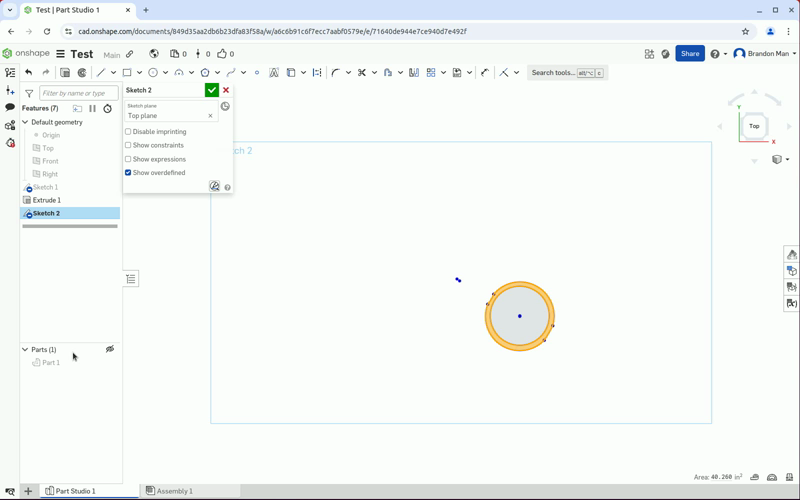
key(shift+e)
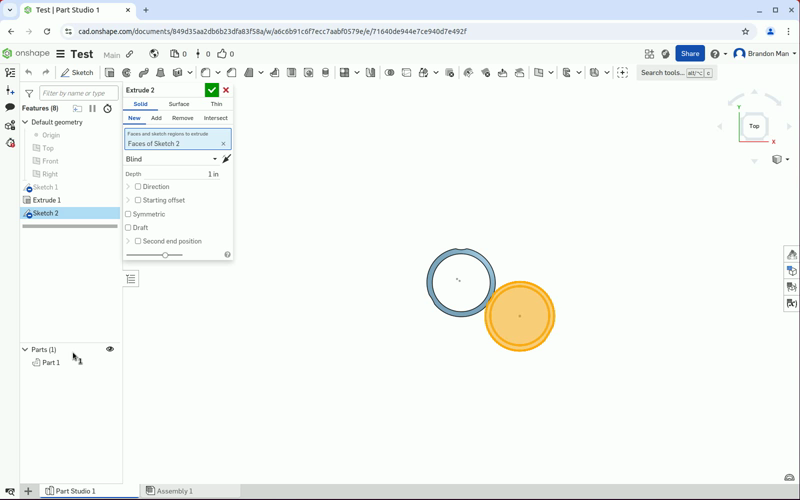
mouse_move(143, 106)
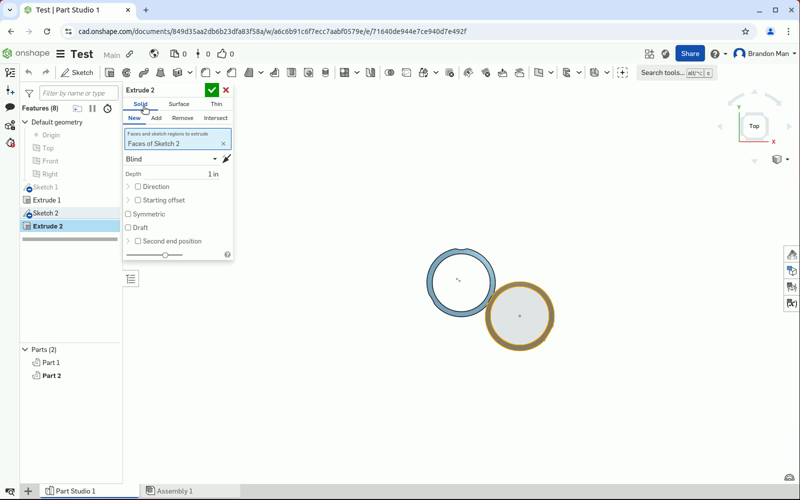
click(143, 106)
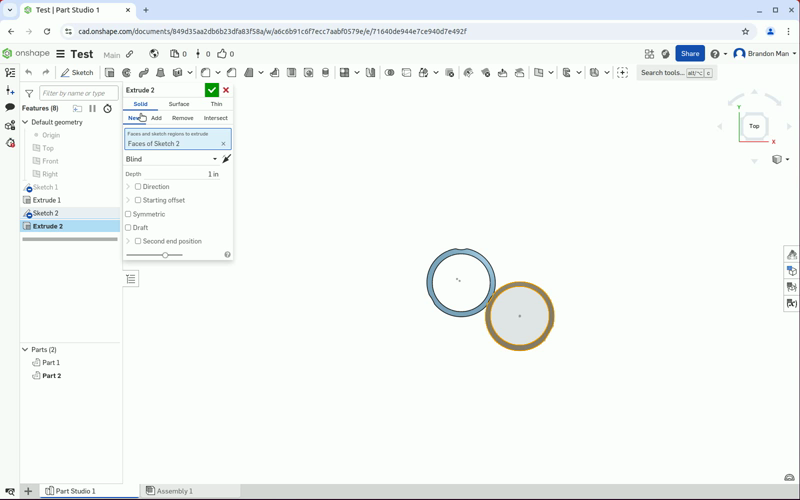
mouse_move(137, 120)
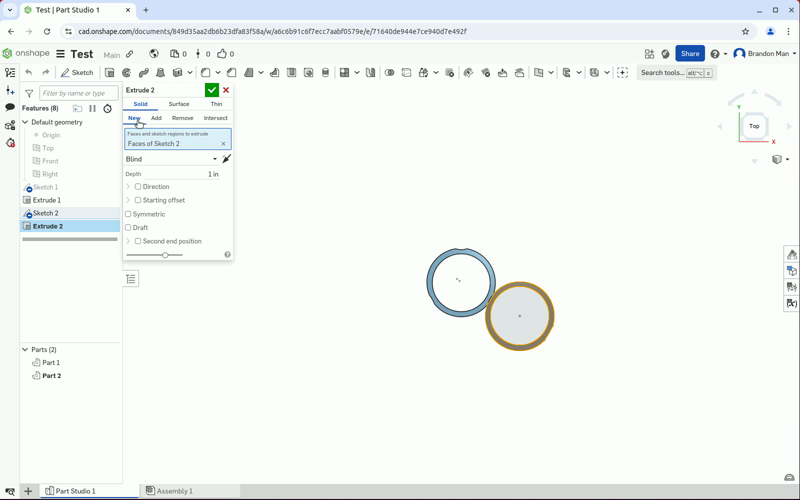
click(137, 120)
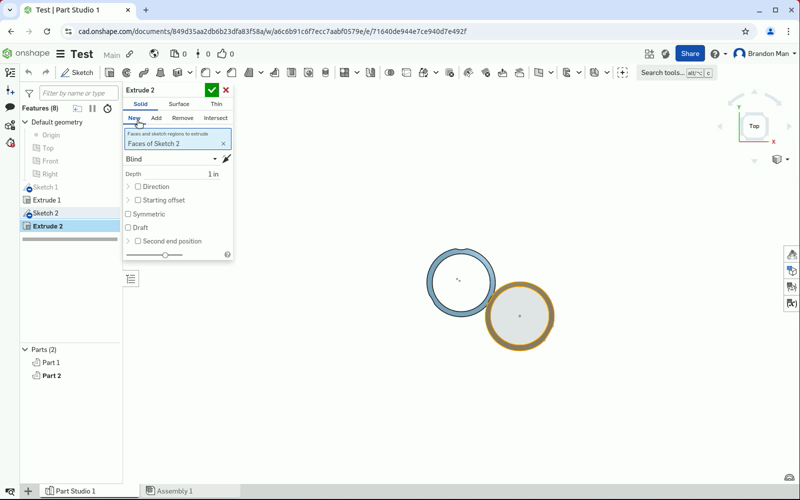
key(tab, 4)
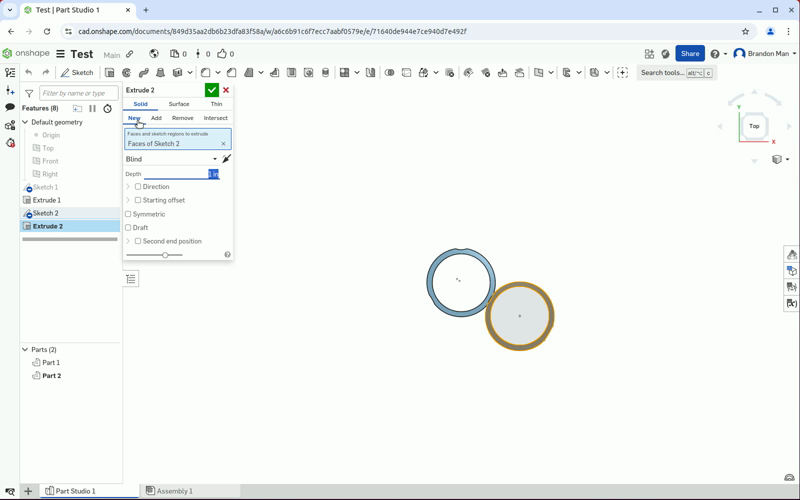
text(3.611)
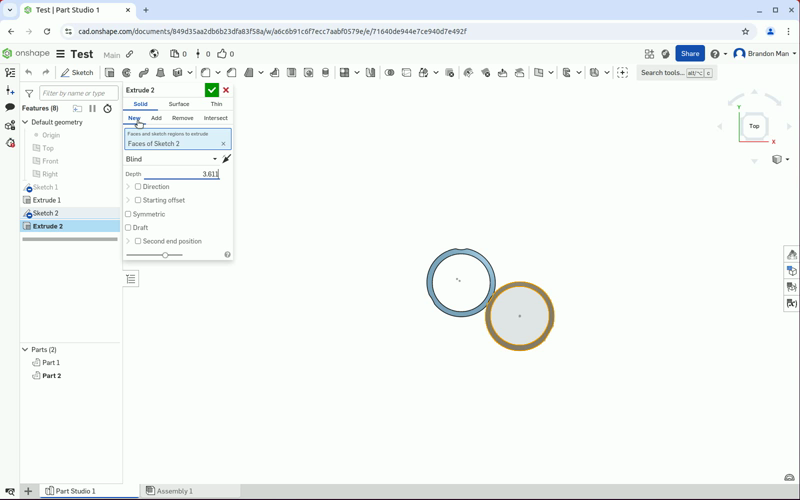
key(enter)
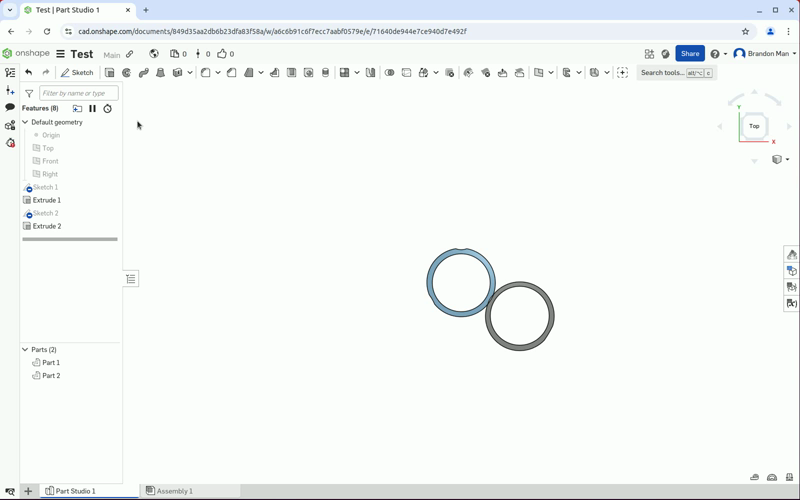
key(shift+h)
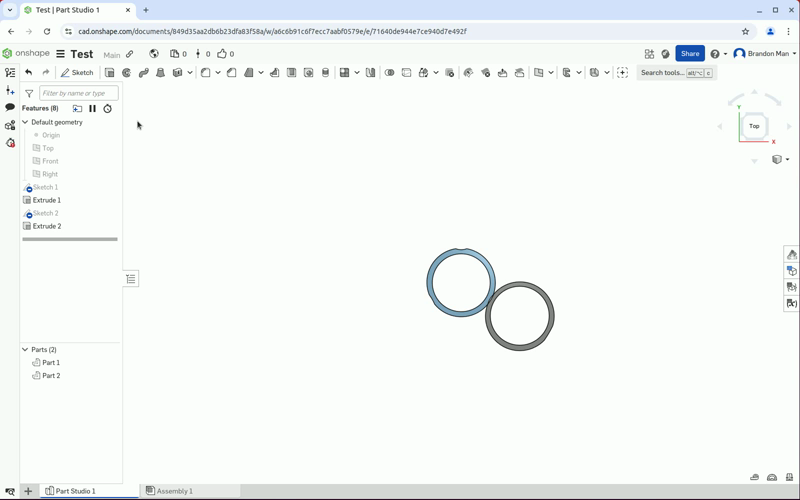
key(shift+h)
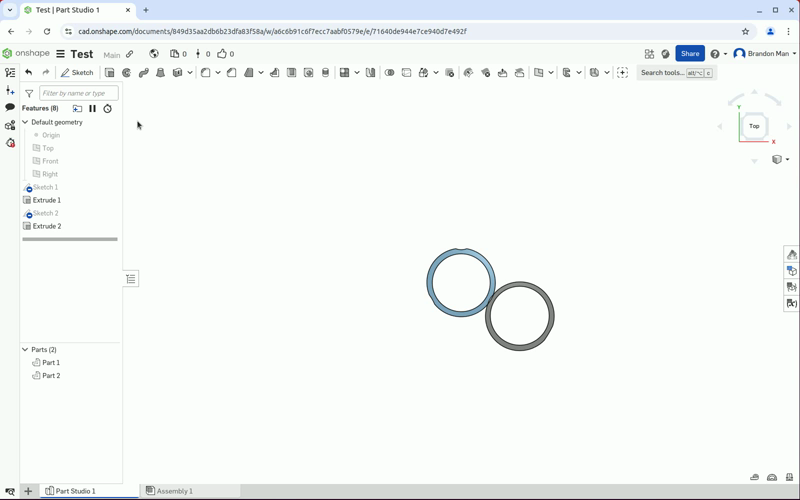
mouse_move(73, 189)
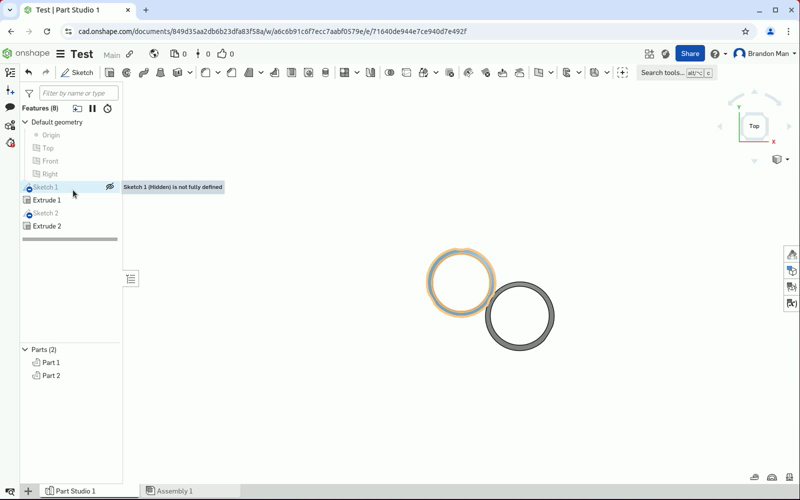
click(73, 189)
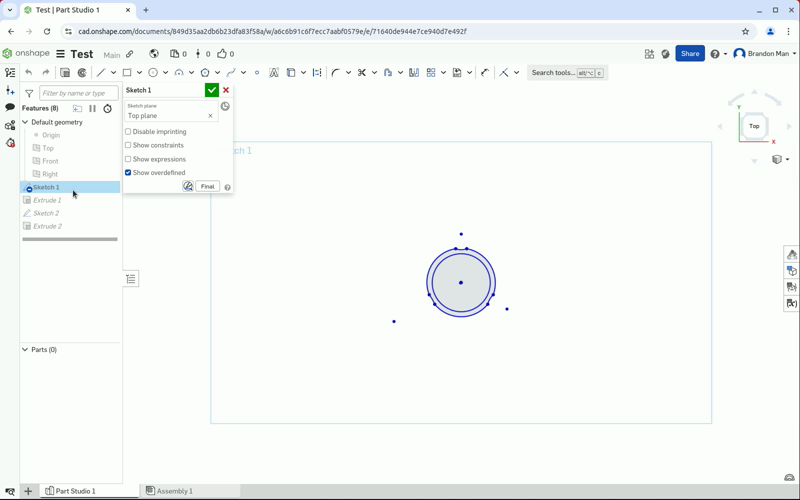
mouse_move(229, 92)
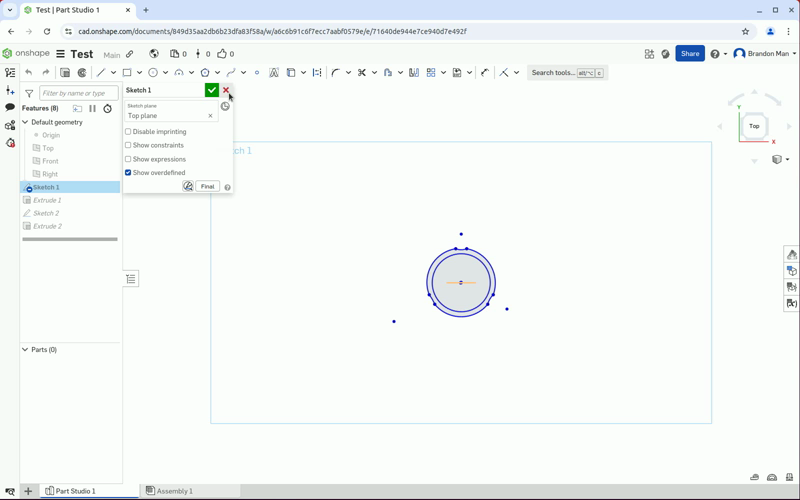
click(229, 92)
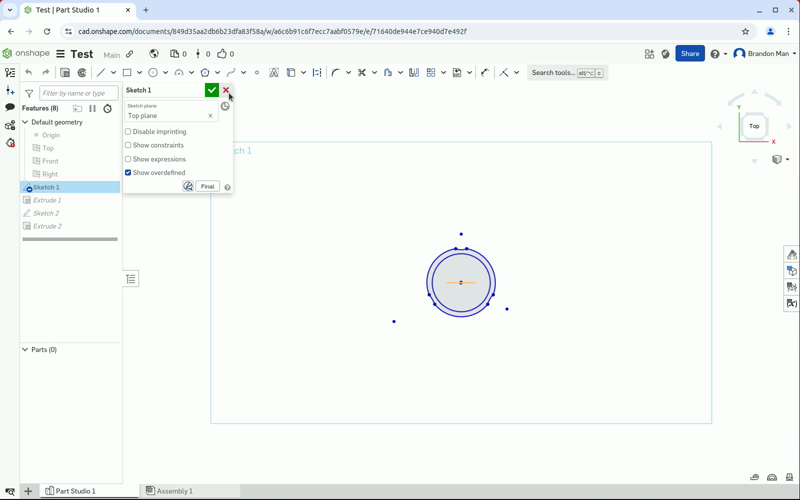
key(shift+s)
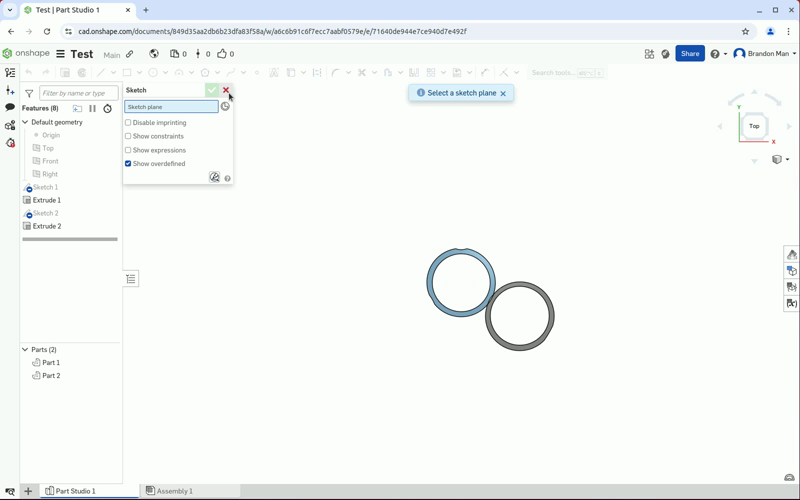
mouse_move(73, 150)
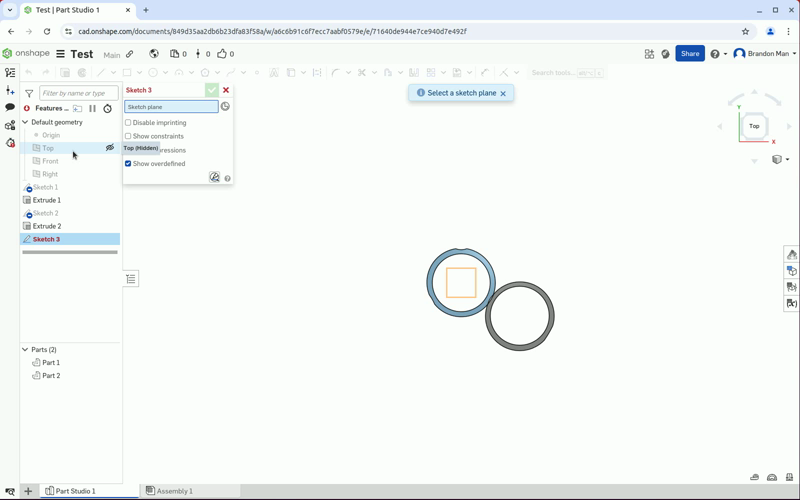
click(73, 150)
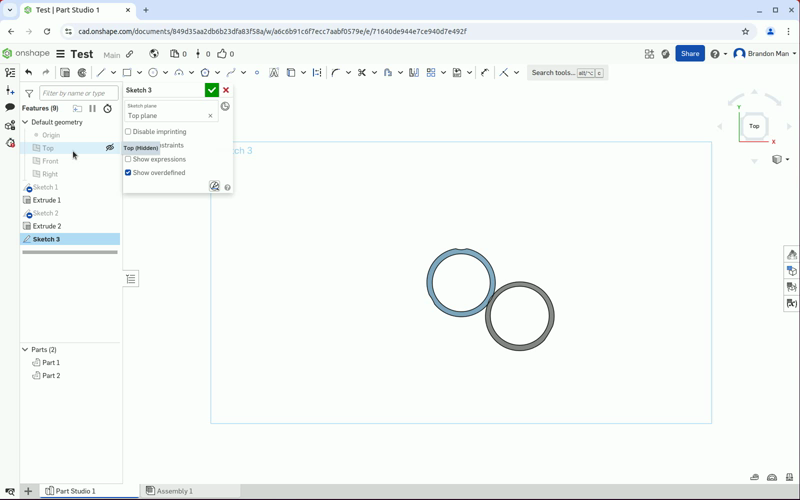
mouse_move(73, 352)
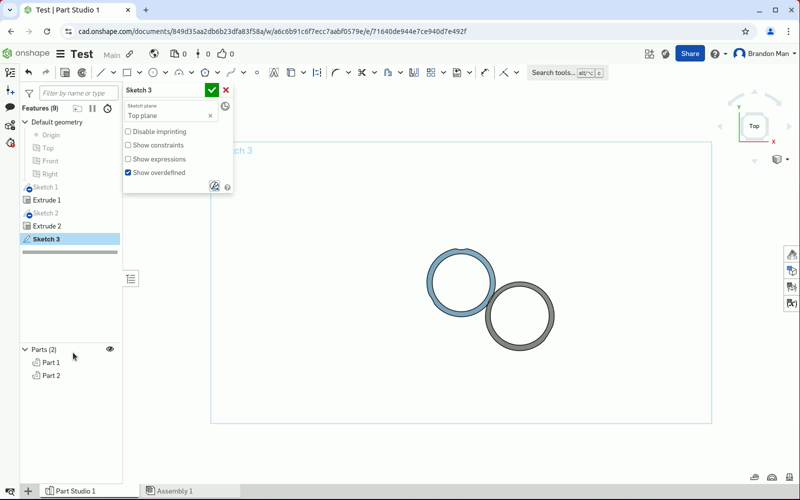
key(y)
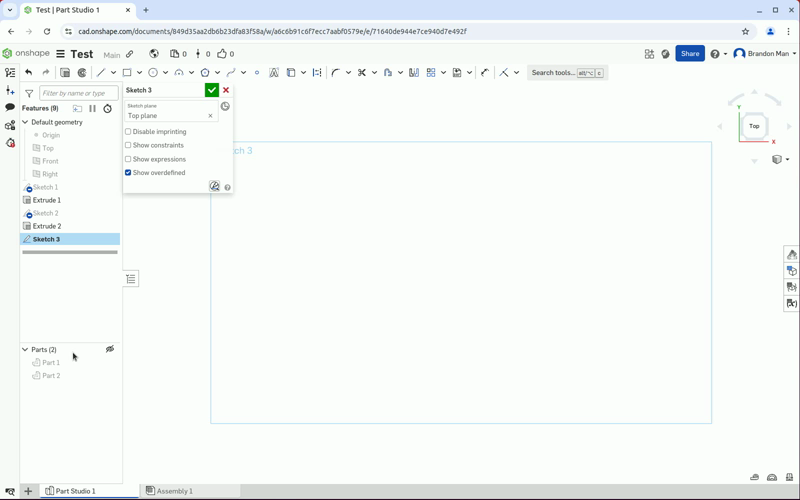
key(a)
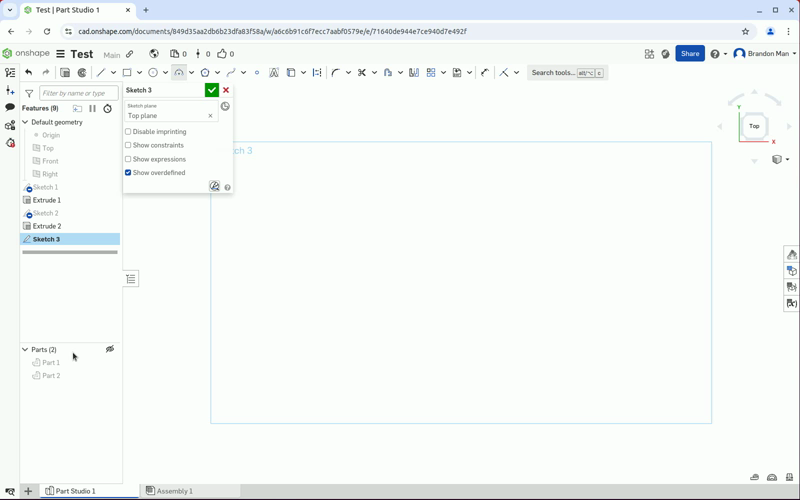
key_down(shift)
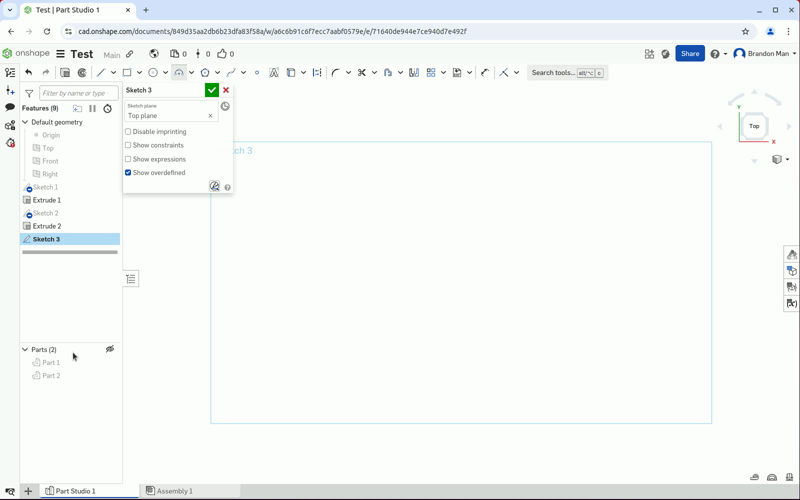
mouse_move(452, 182)
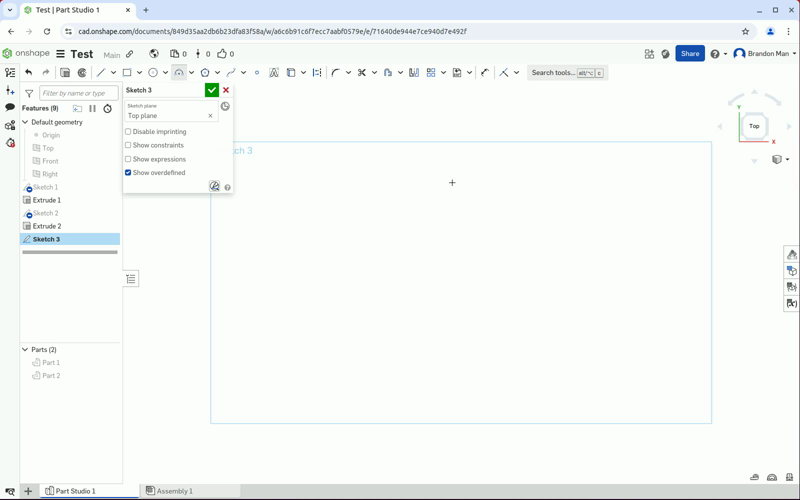
click(452, 182)
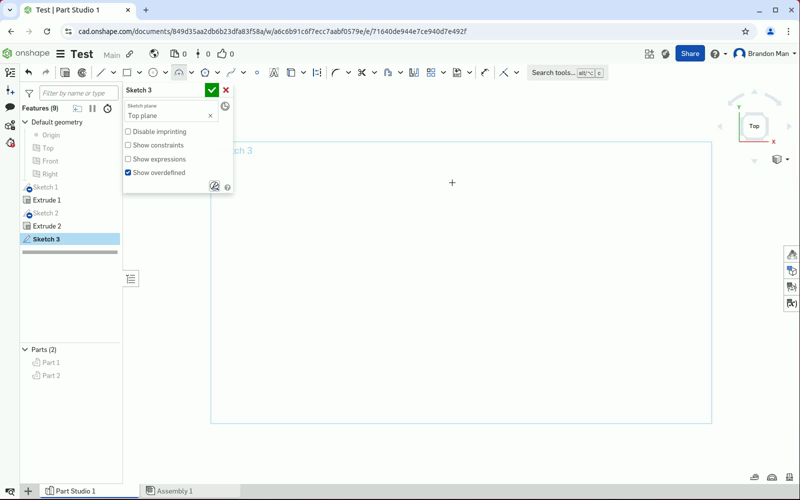
key_up(shift)
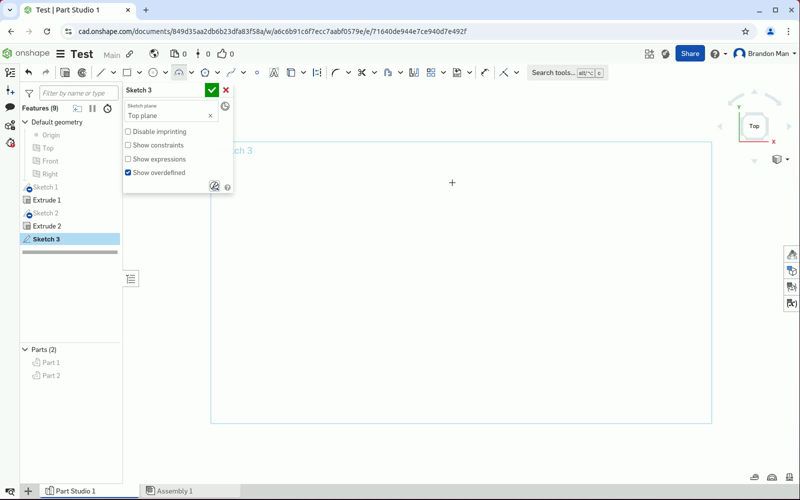
key_down(shift)
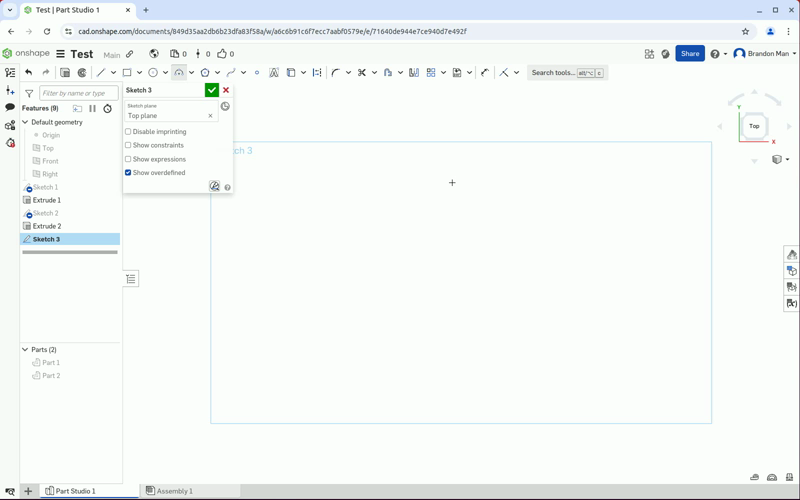
mouse_move(455, 249)
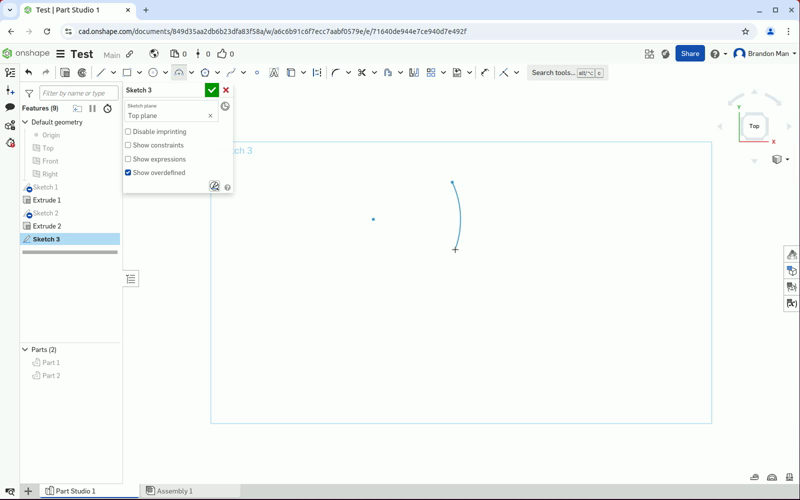
click(455, 249)
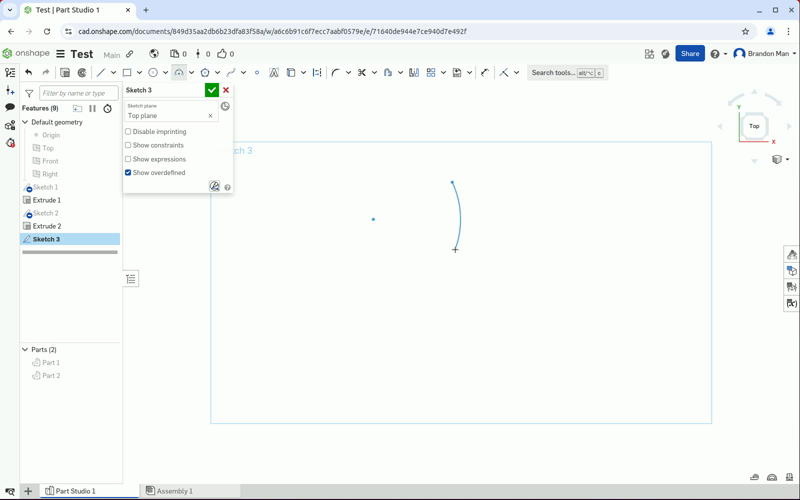
mouse_move(426, 216)
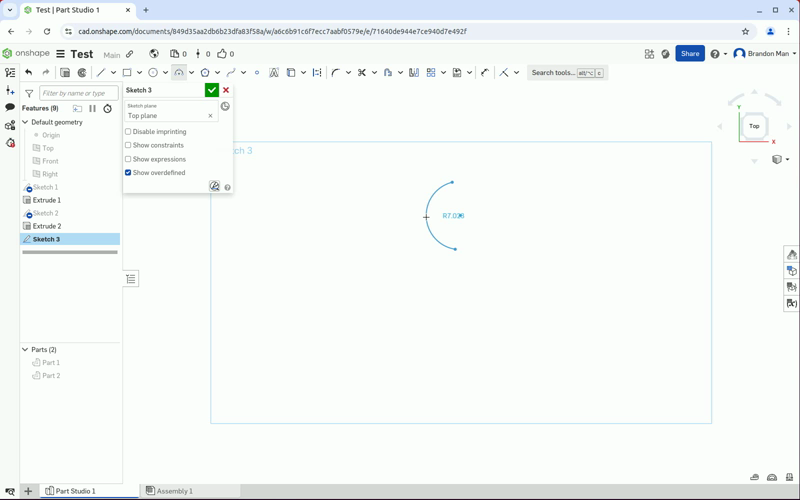
click(426, 216)
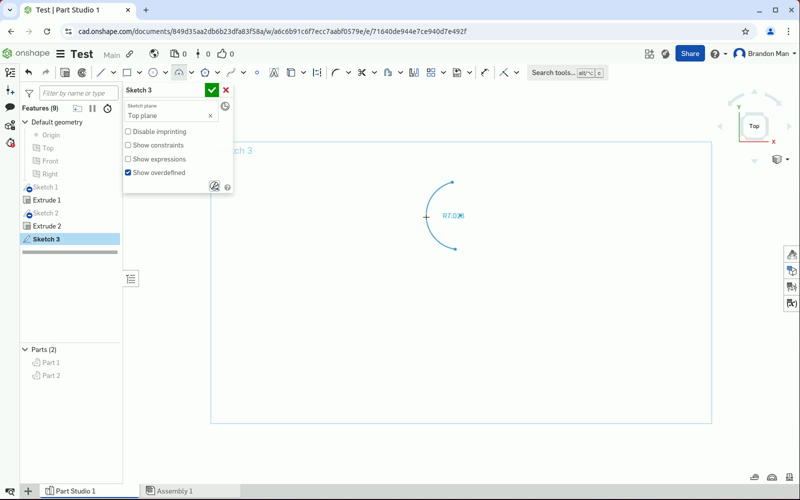
key_up(shift)
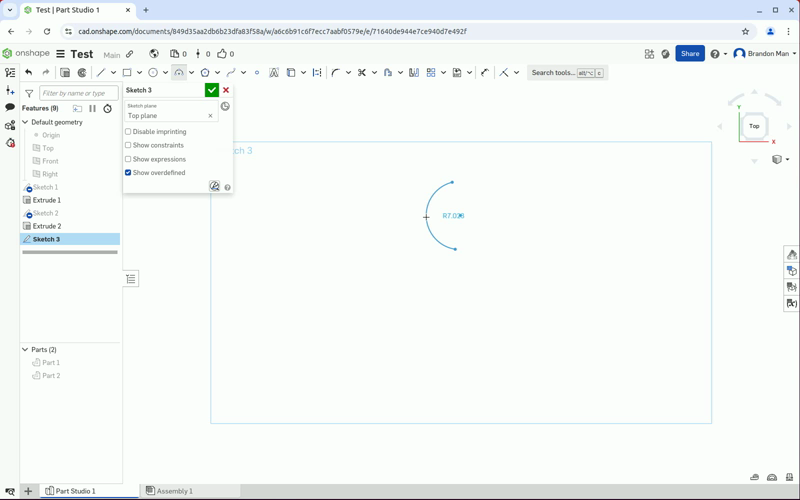
mouse_move(455, 249)
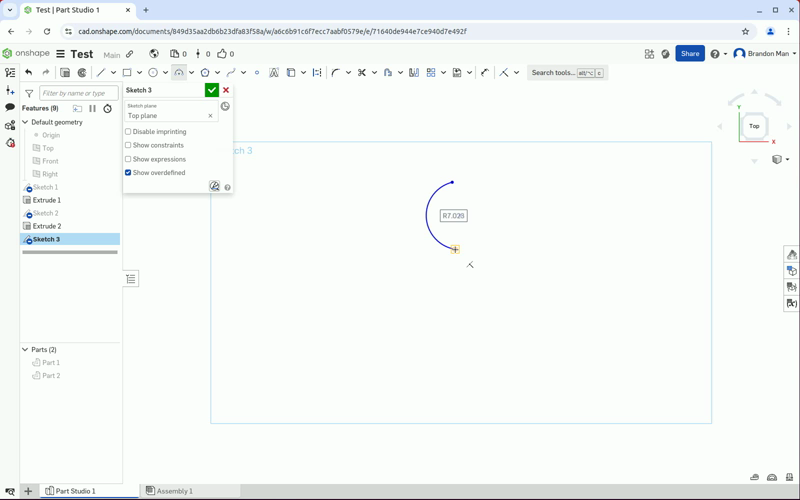
click(455, 249)
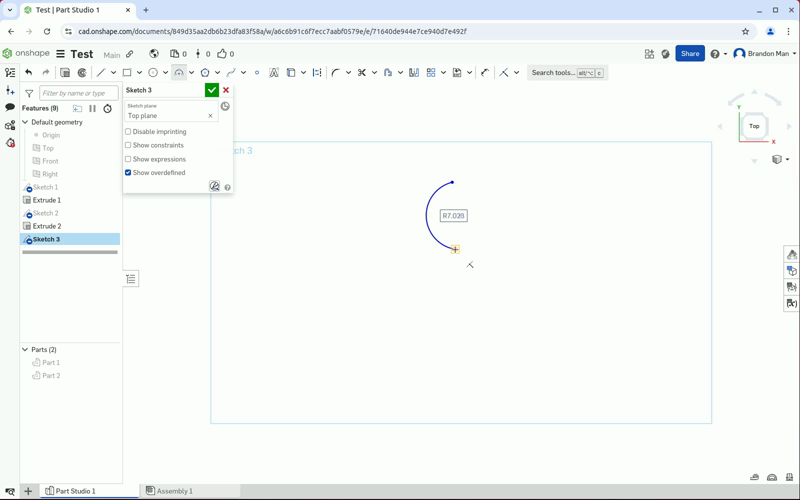
key_down(shift)
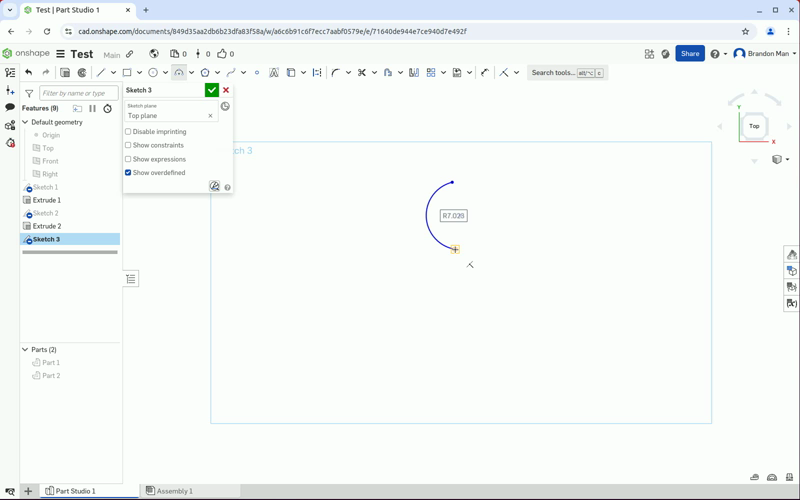
mouse_move(465, 249)
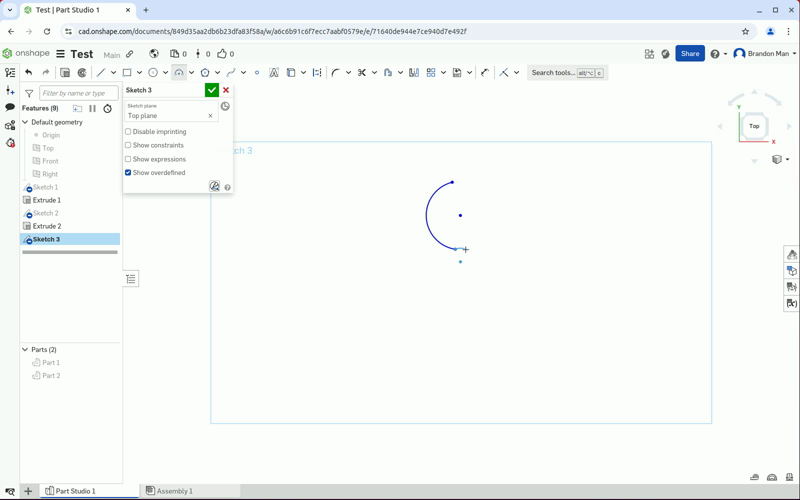
click(465, 249)
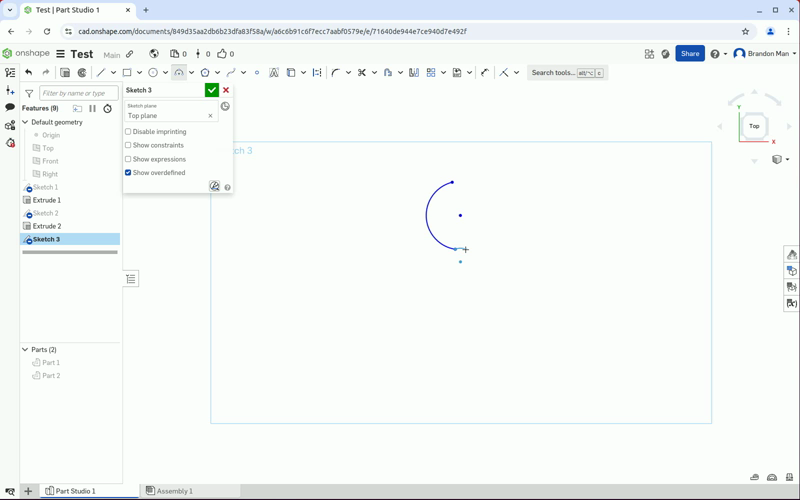
mouse_move(460, 248)
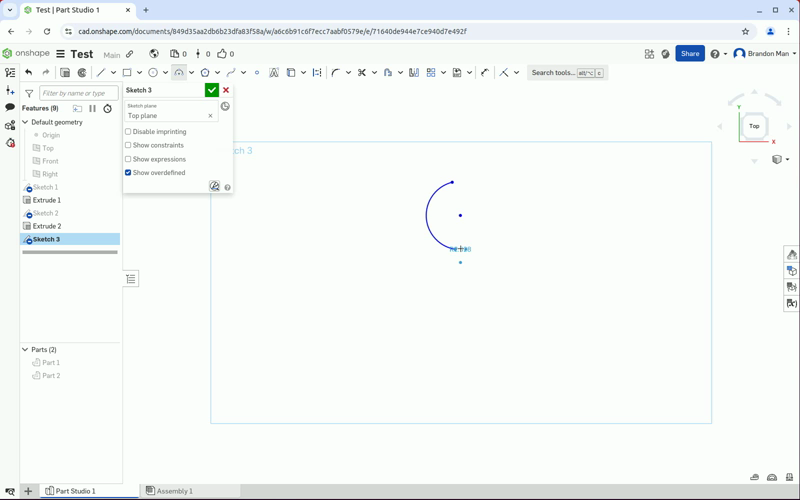
click(460, 248)
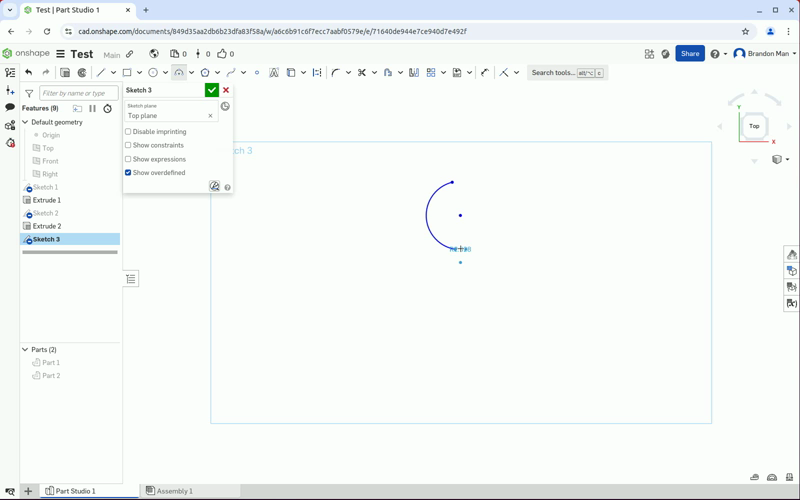
key_up(shift)
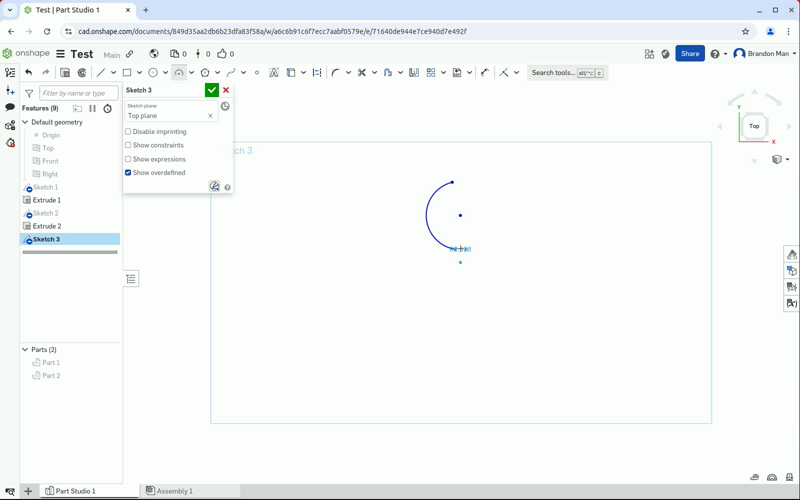
mouse_move(465, 249)
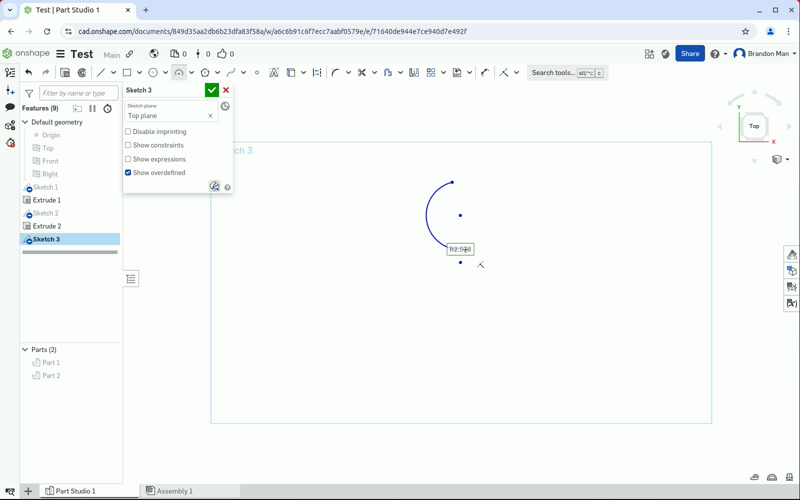
click(465, 249)
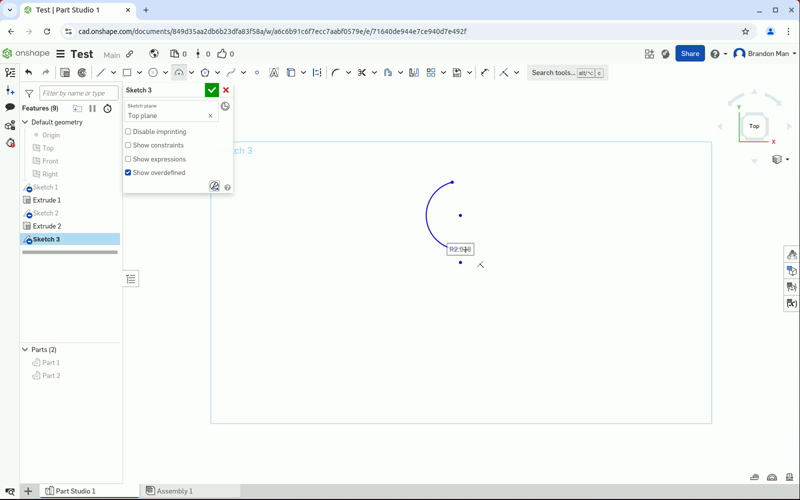
key_down(shift)
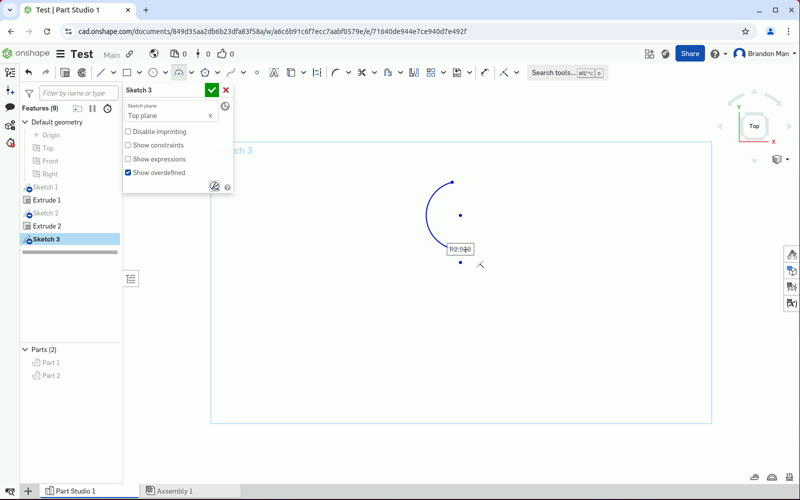
mouse_move(468, 182)
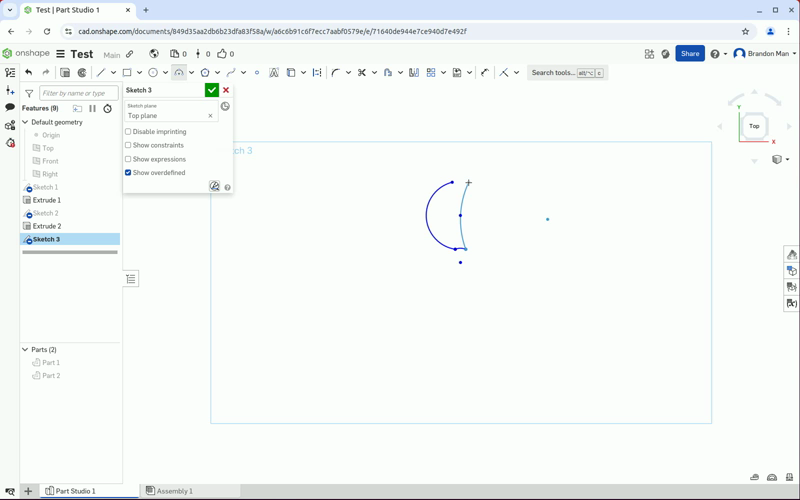
click(468, 182)
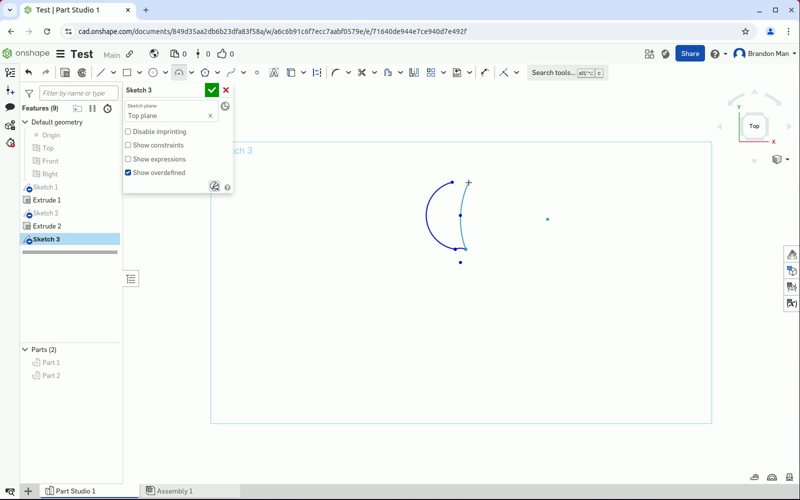
mouse_move(495, 216)
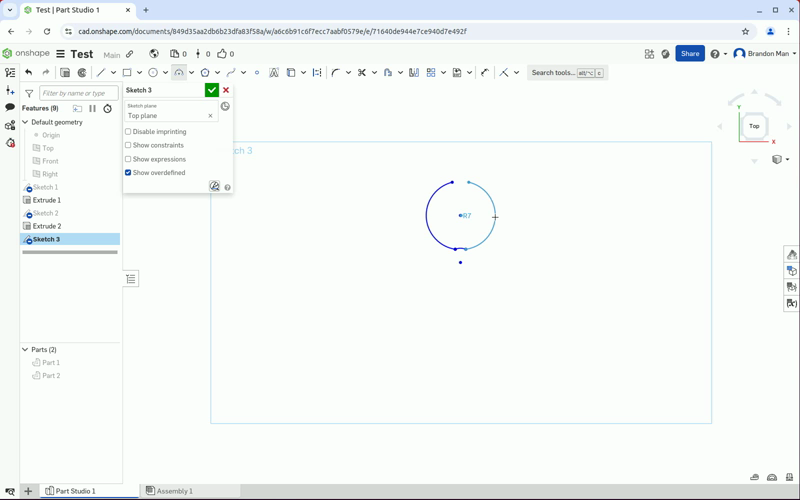
click(495, 216)
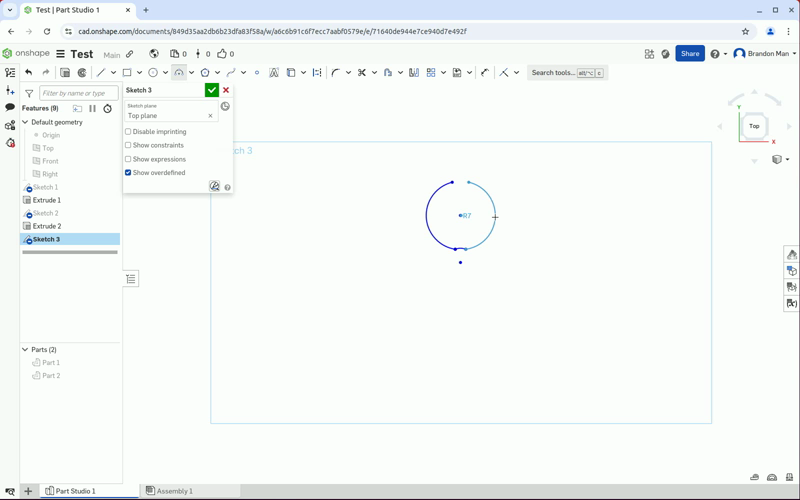
key_up(shift)
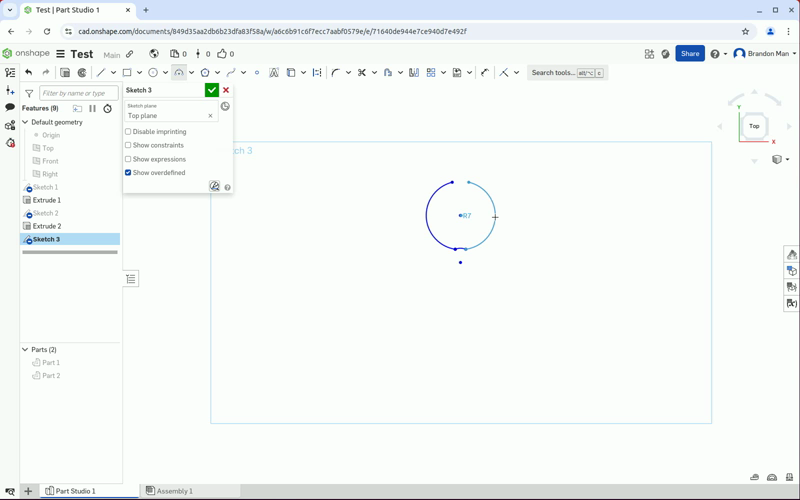
mouse_move(468, 182)
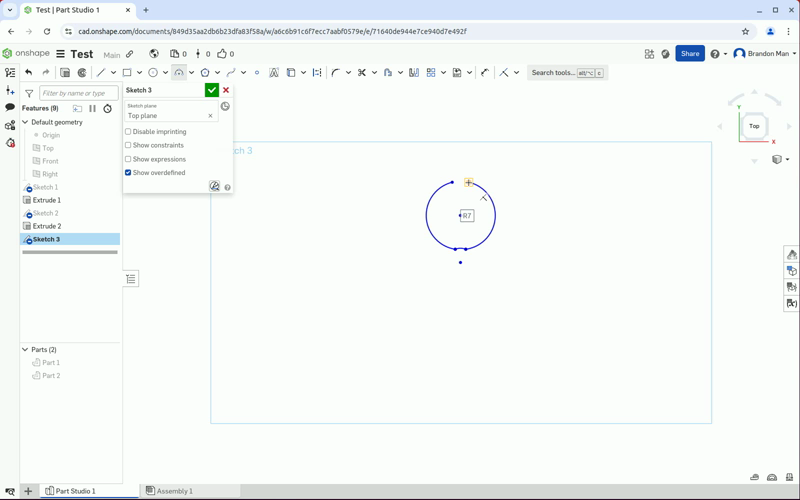
click(468, 182)
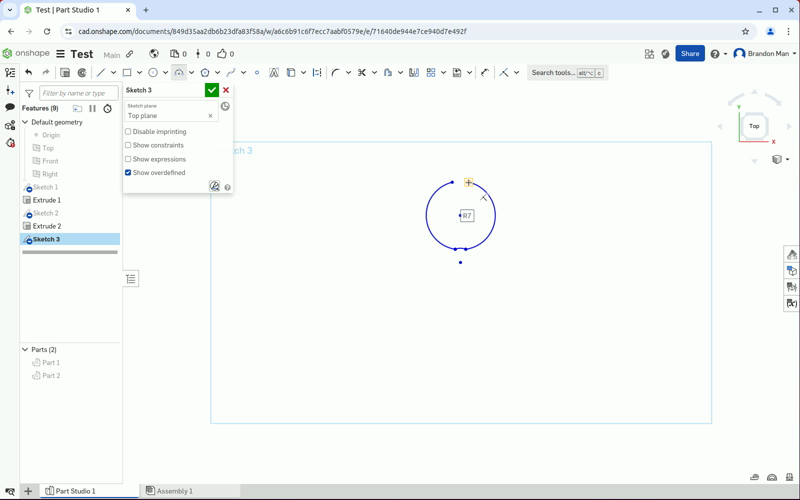
mouse_move(452, 182)
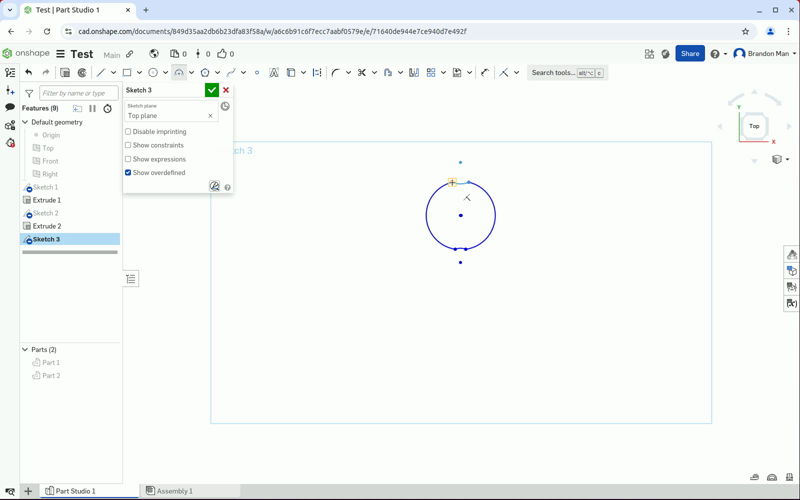
click(452, 182)
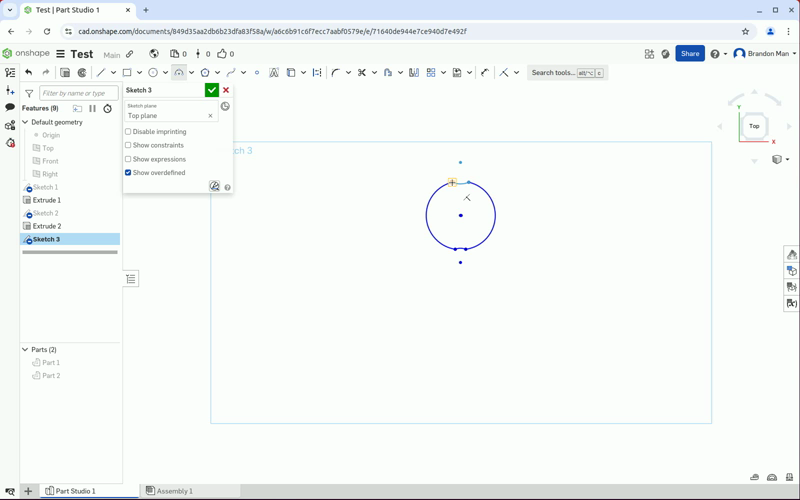
key_down(shift)
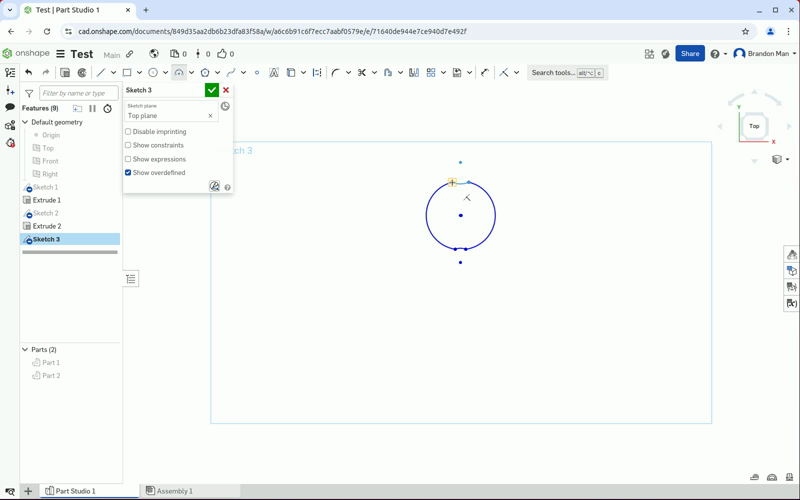
mouse_move(460, 181)
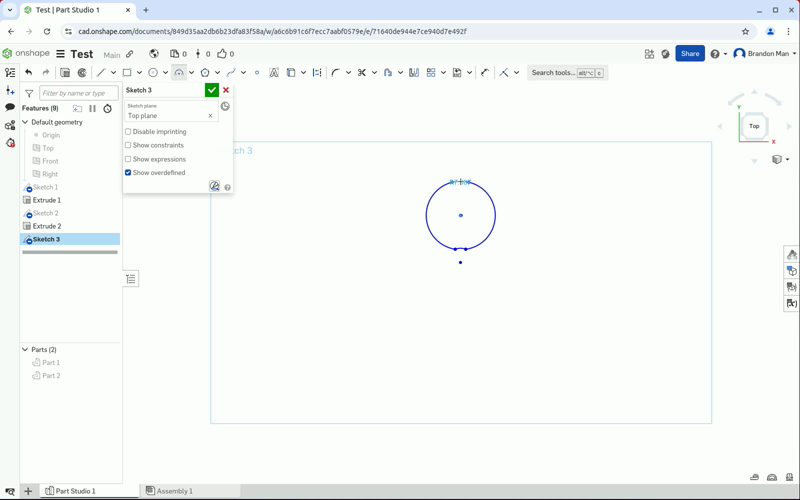
click(460, 181)
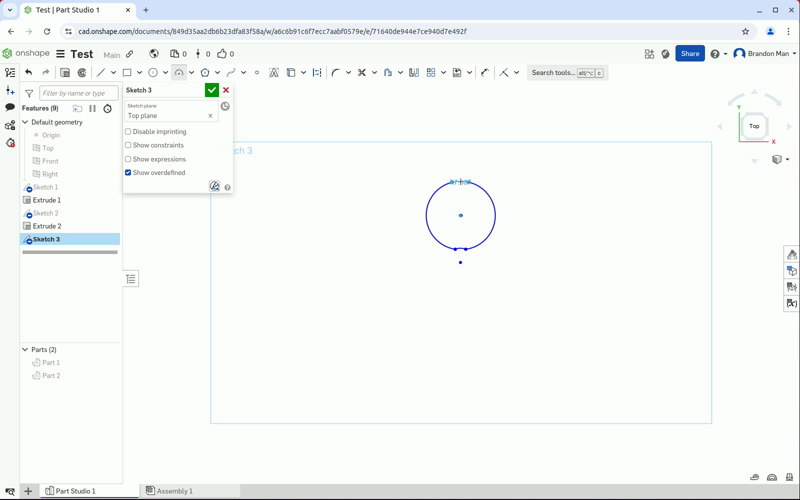
key_up(shift)
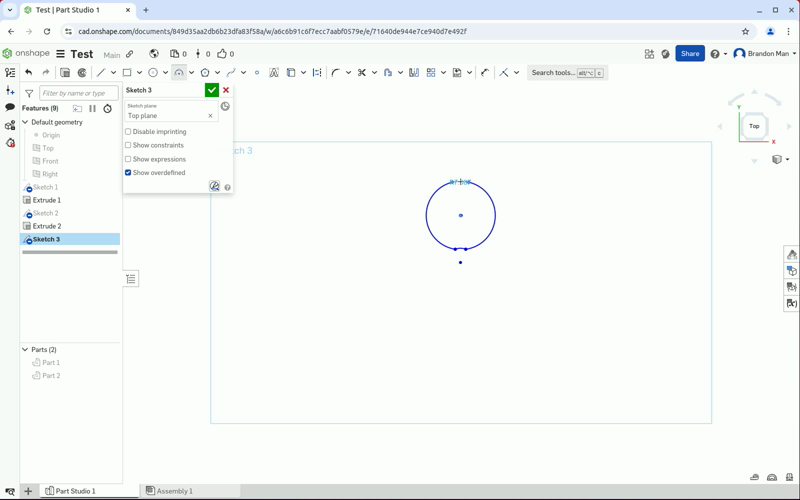
key(esc)
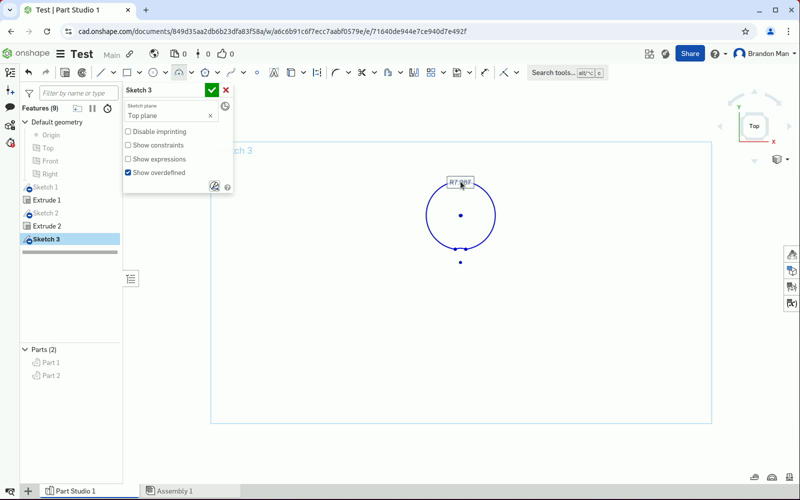
key(c)
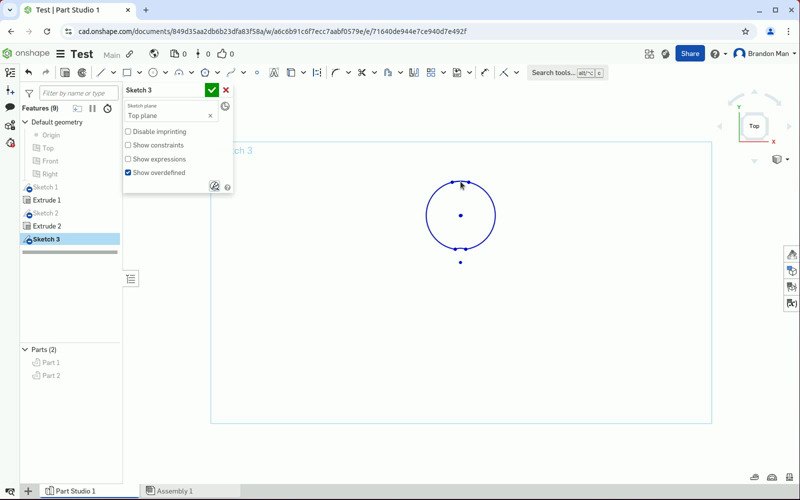
key_down(shift)
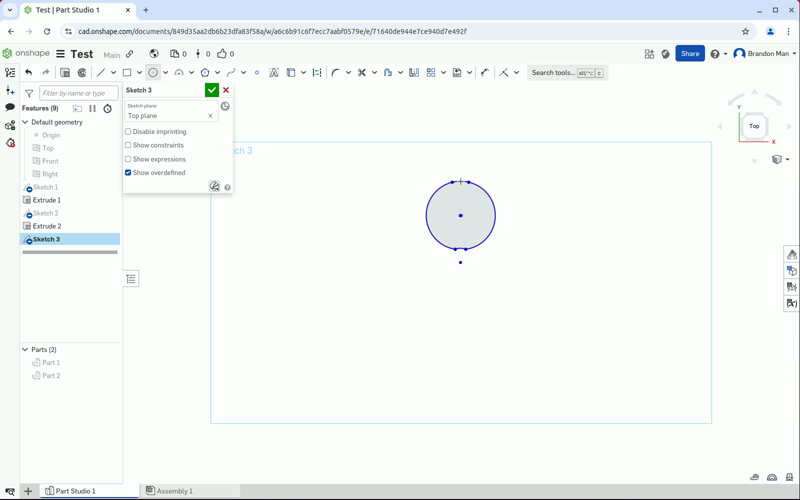
mouse_move(461, 215)
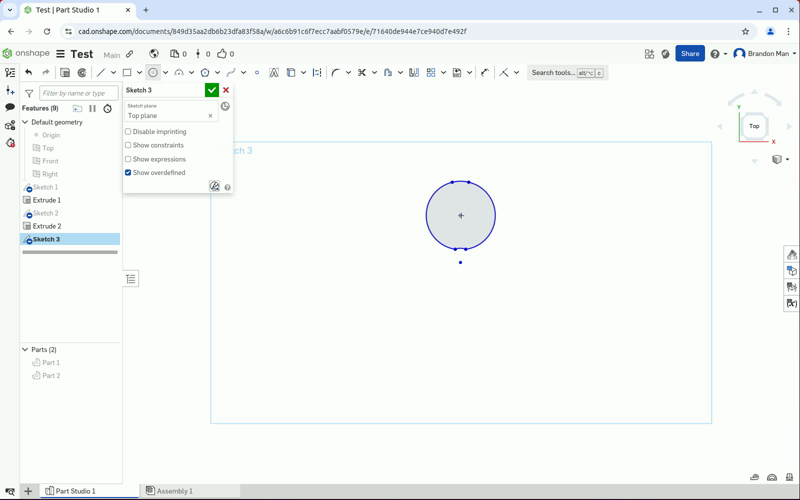
click(461, 215)
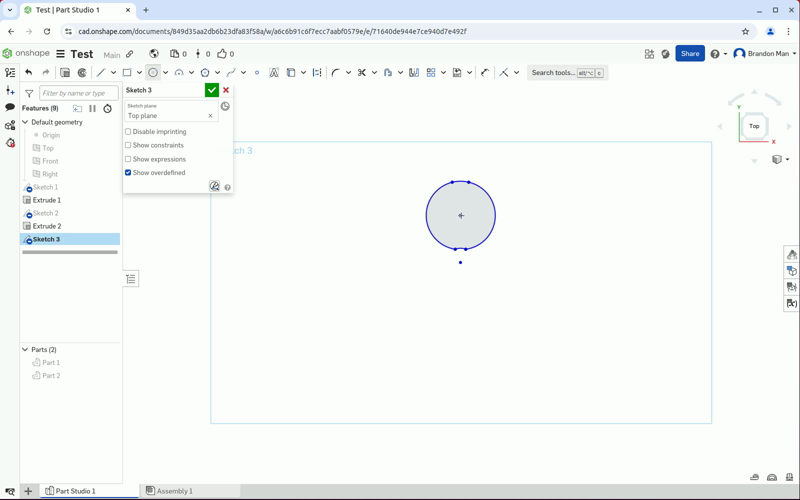
key_up(shift)
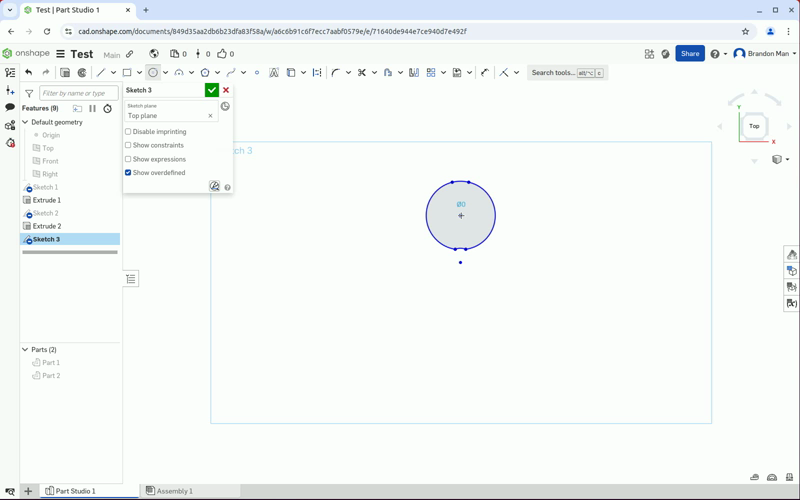
mouse_move(490, 215)
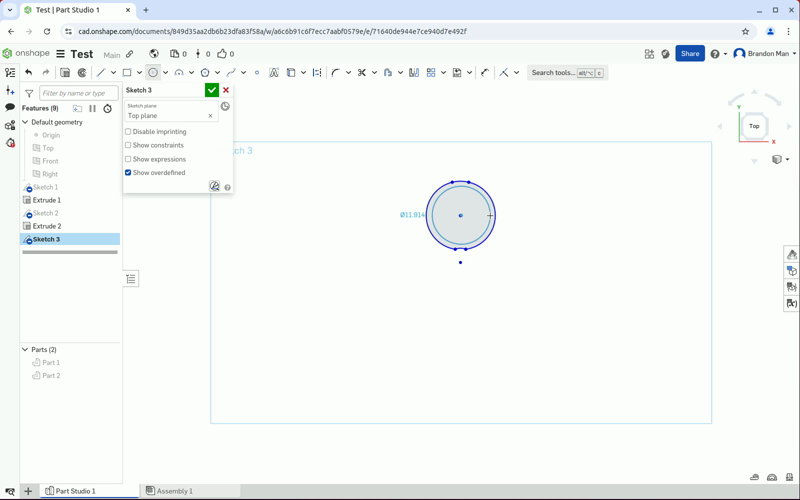
click(490, 215)
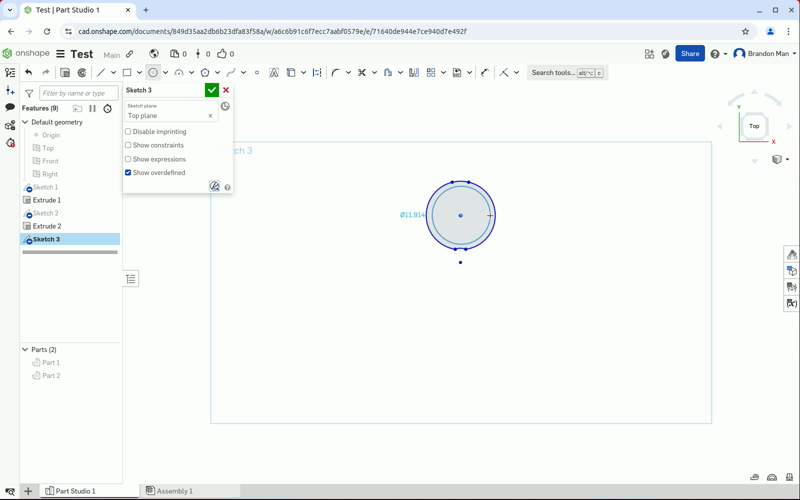
key(esc)
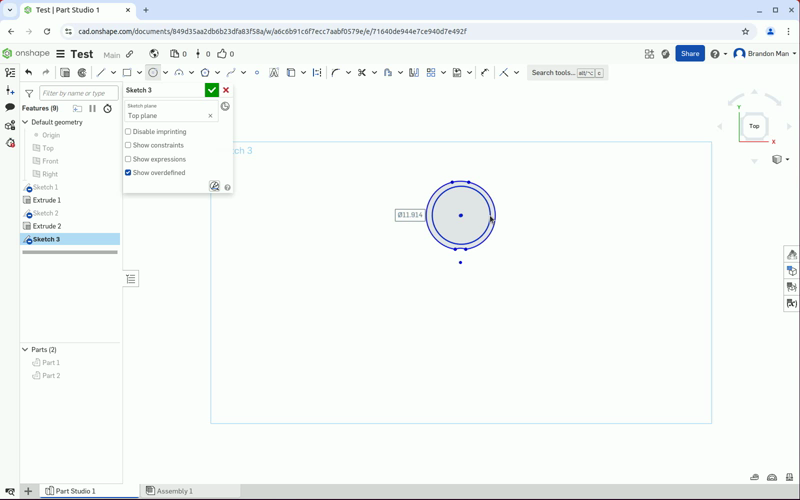
mouse_move(451, 244)
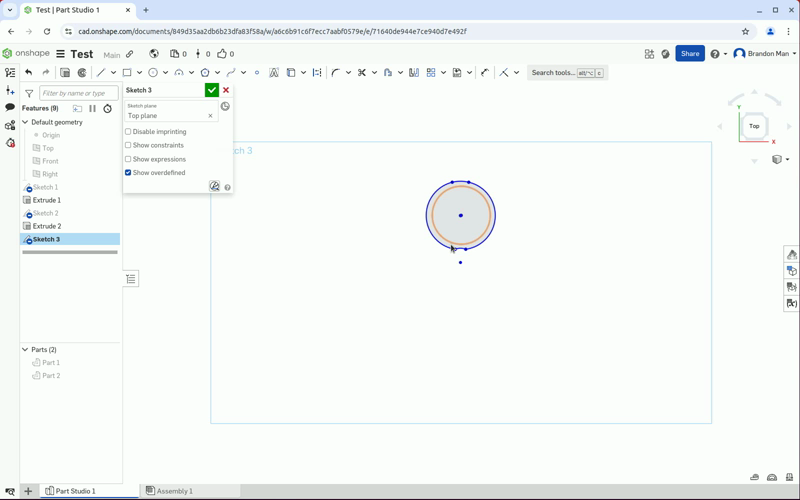
scroll(6)
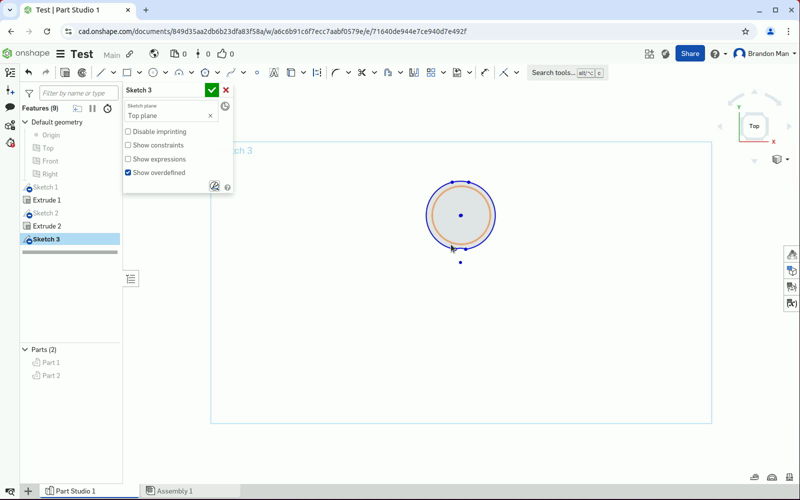
scroll(6)
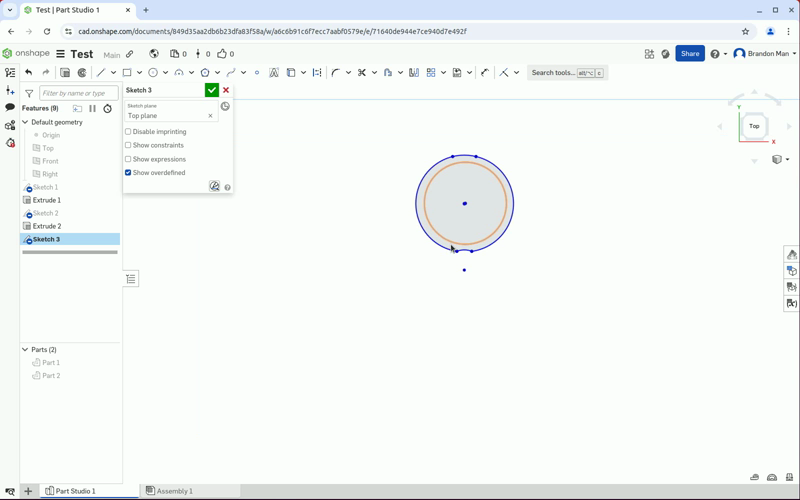
scroll(6)
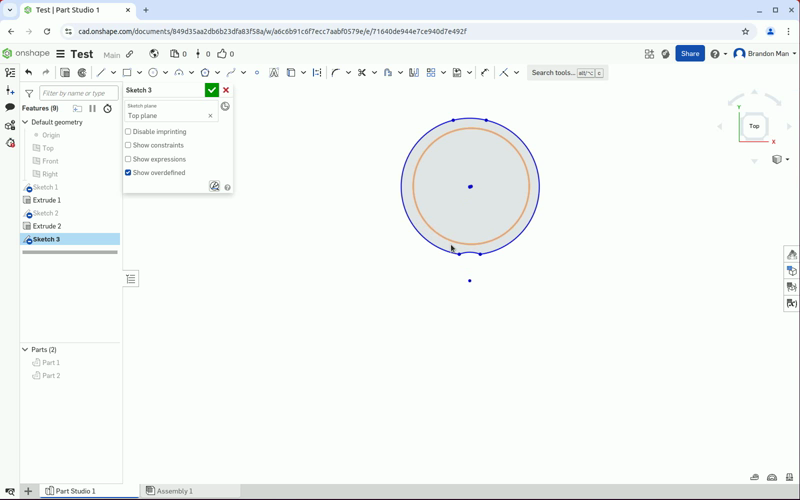
scroll(6)
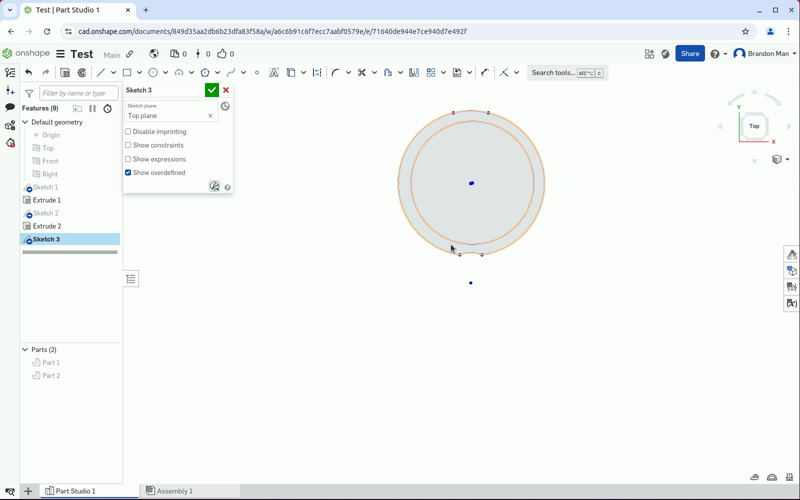
scroll(6)
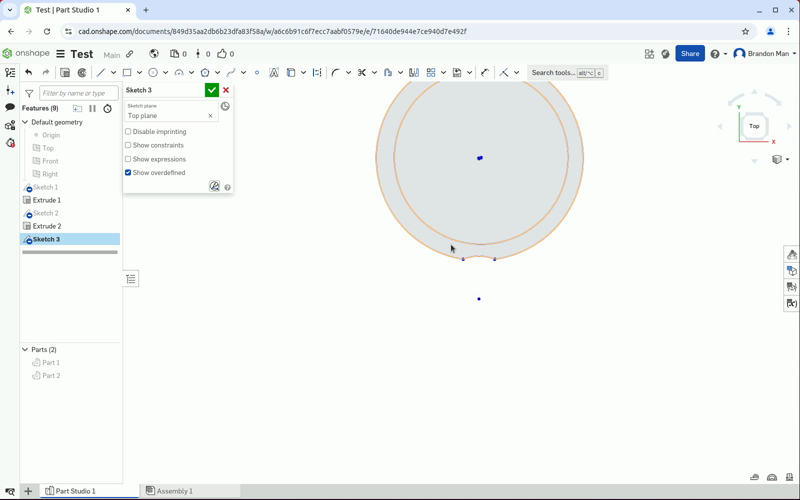
scroll(6)
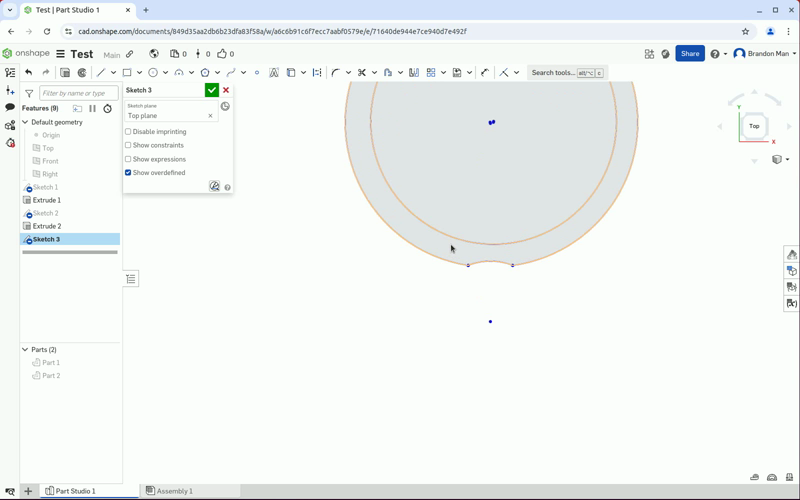
scroll(6)
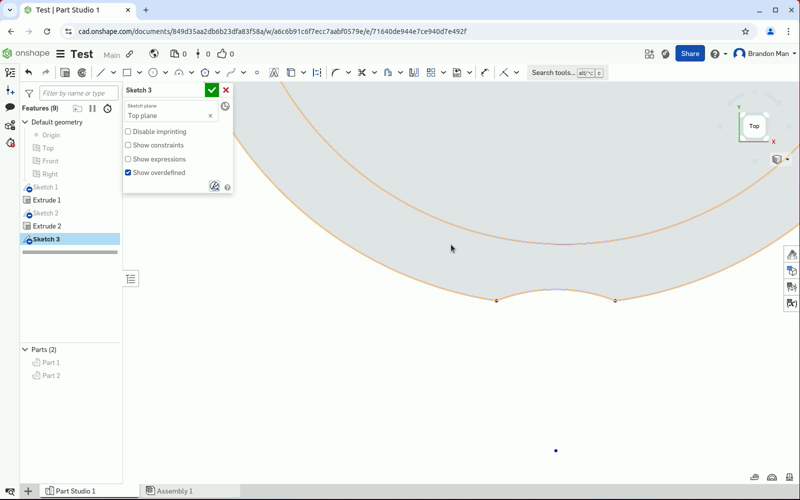
click(451, 244)
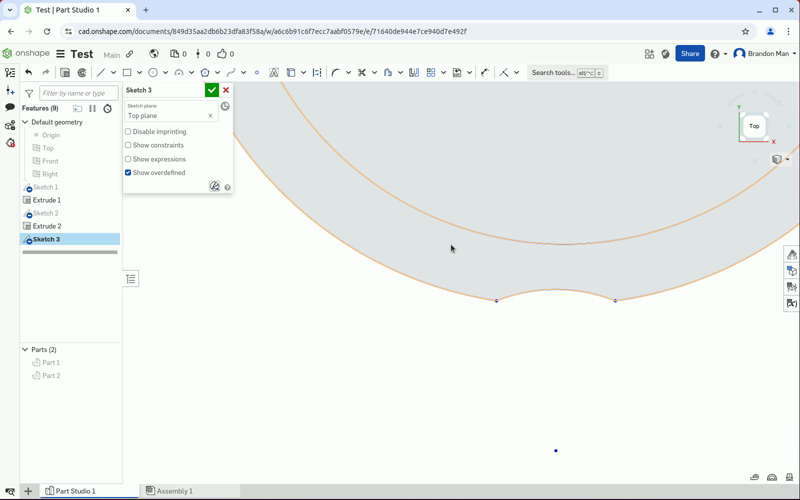
scroll(-6)
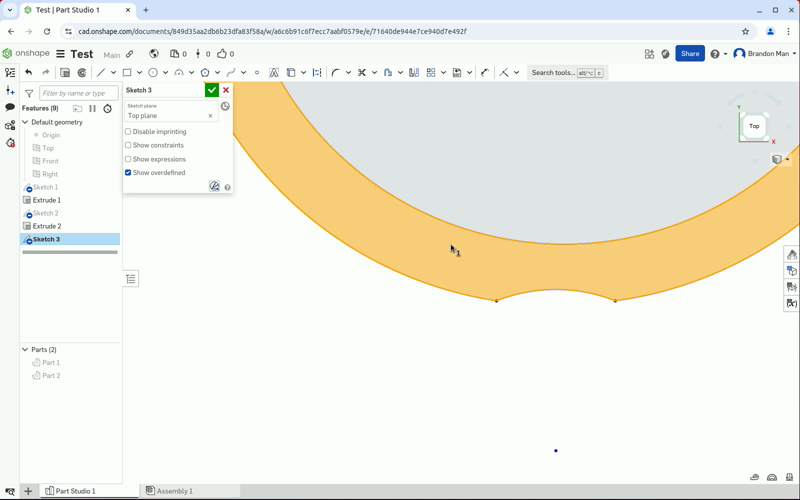
scroll(-6)
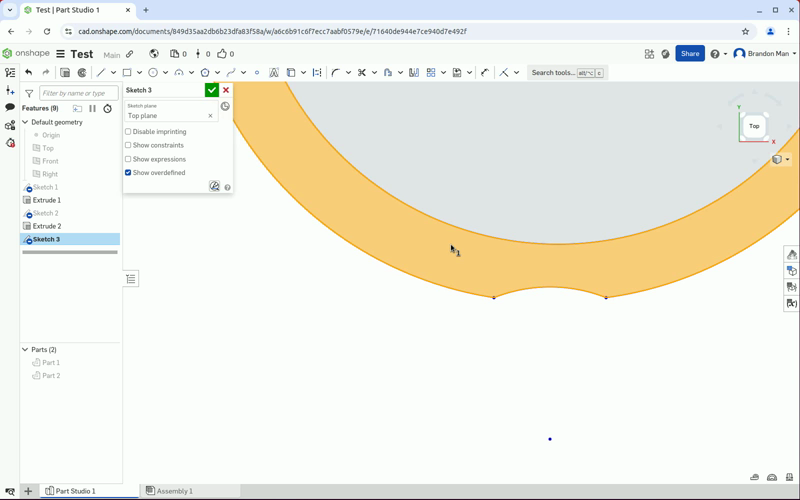
scroll(-6)
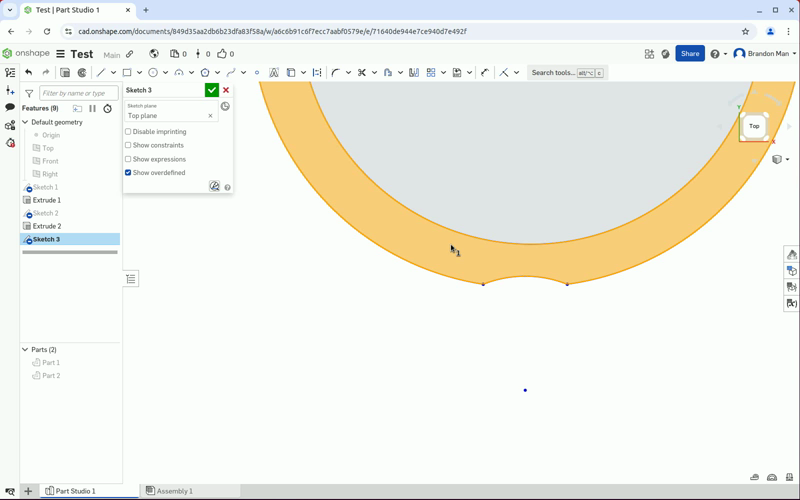
scroll(-6)
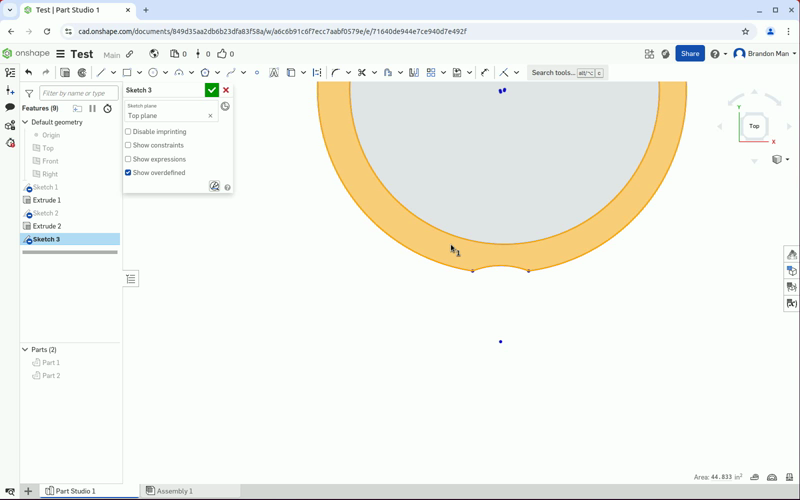
scroll(-6)
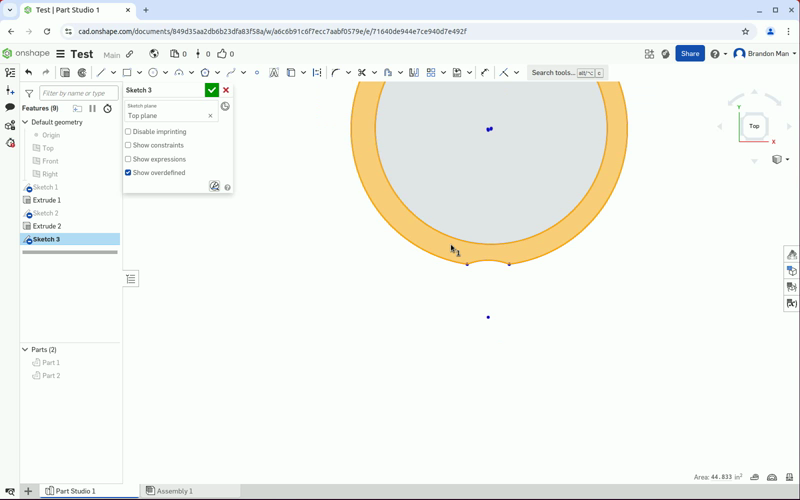
scroll(-6)
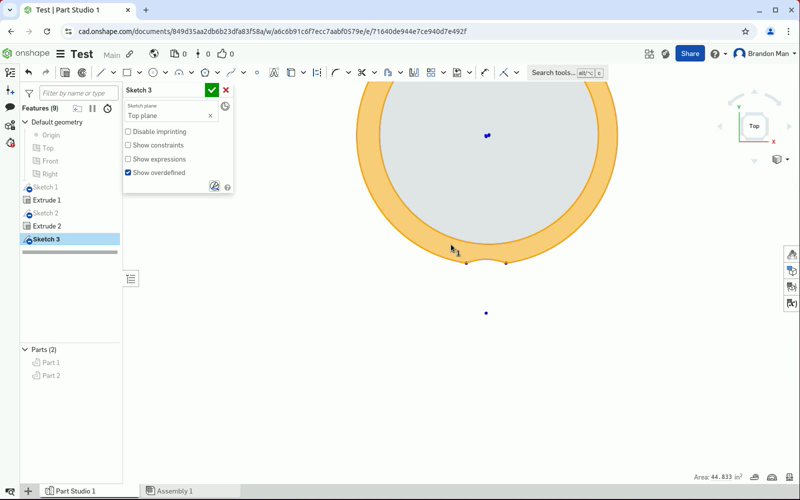
scroll(-6)
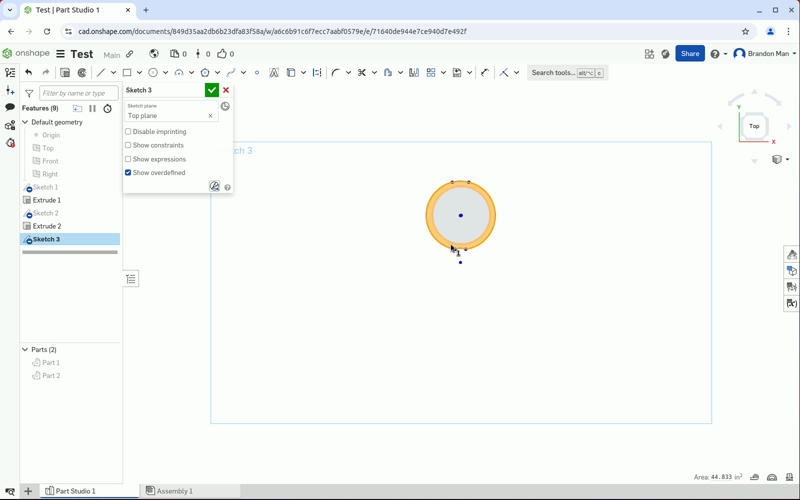
mouse_move(73, 352)
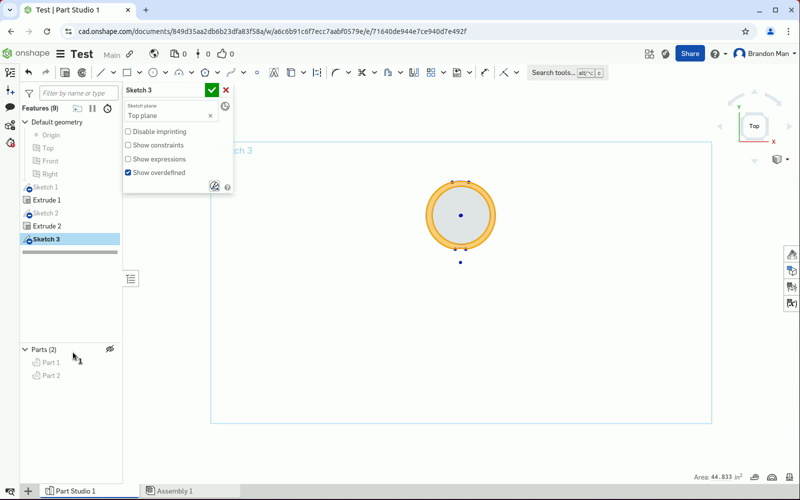
key(shift+y)
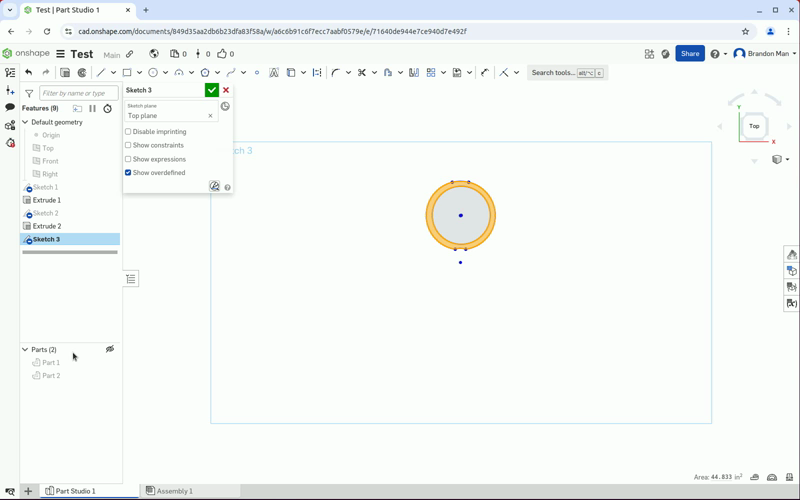
key(shift+e)
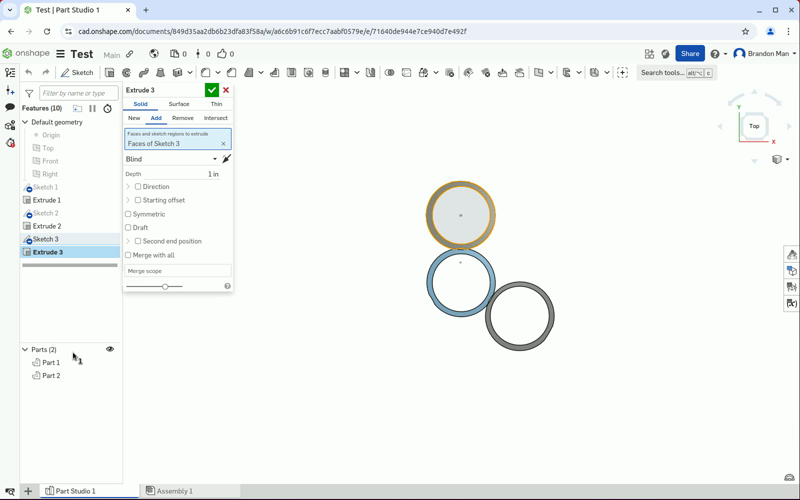
mouse_move(143, 106)
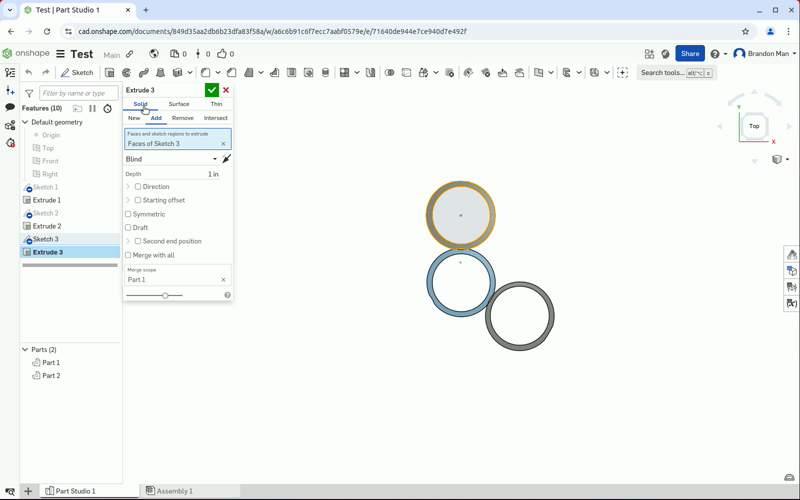
click(143, 106)
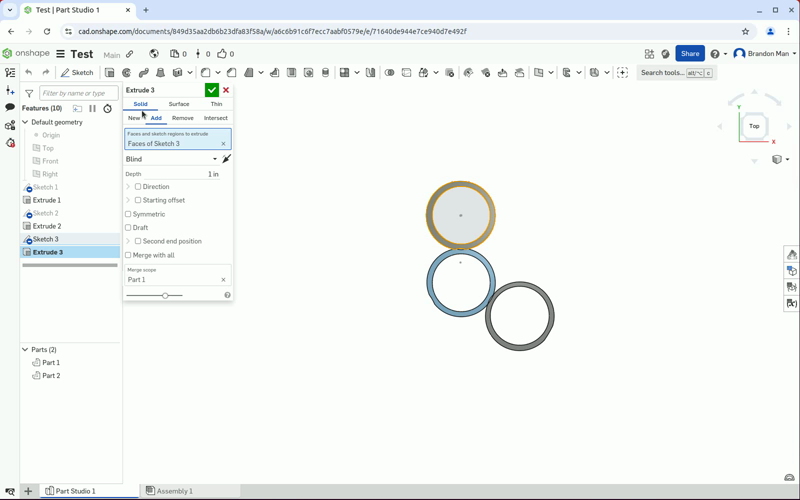
mouse_move(137, 120)
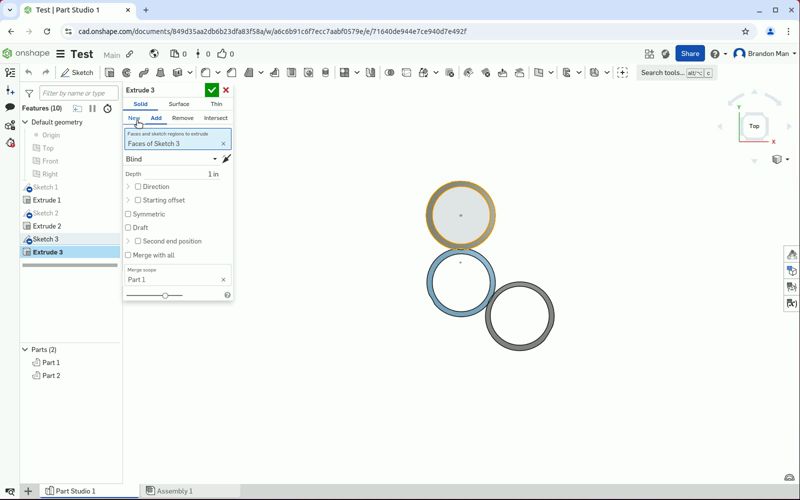
click(137, 120)
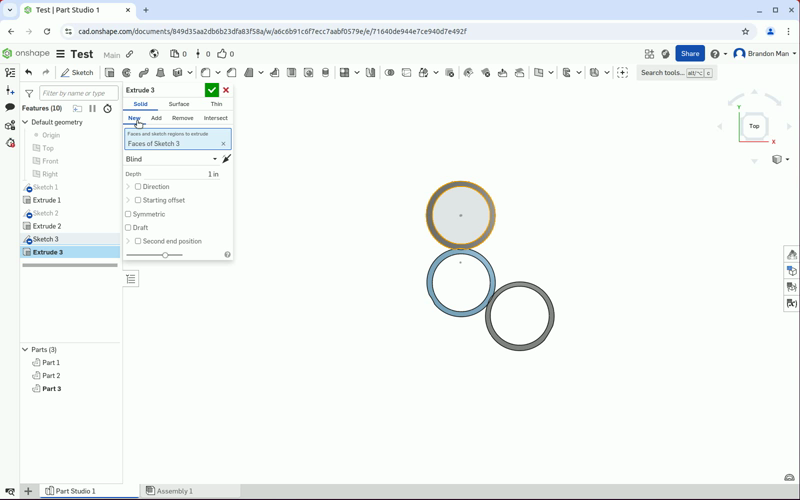
key(tab, 4)
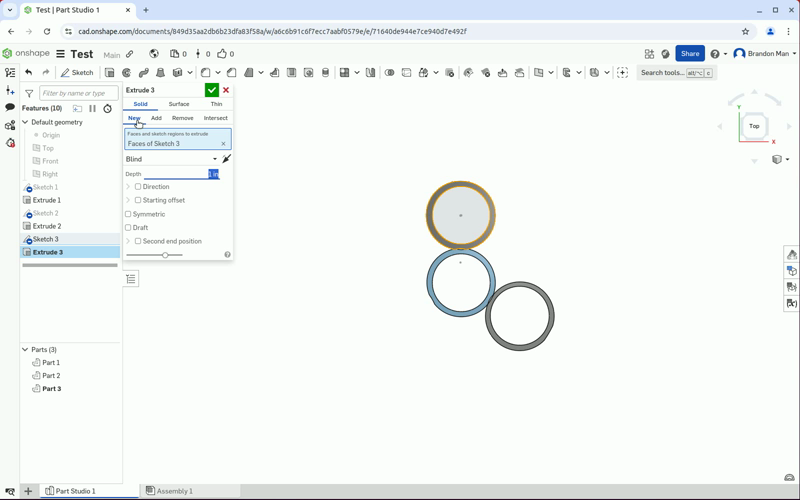
text(3.611)
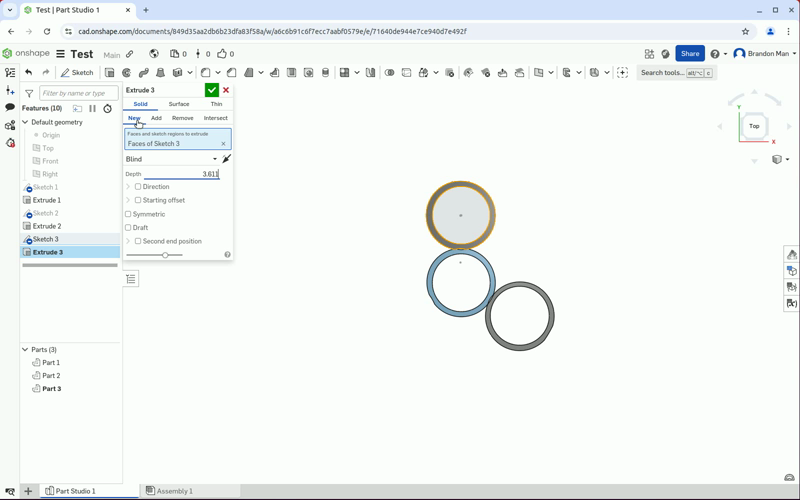
key(enter)
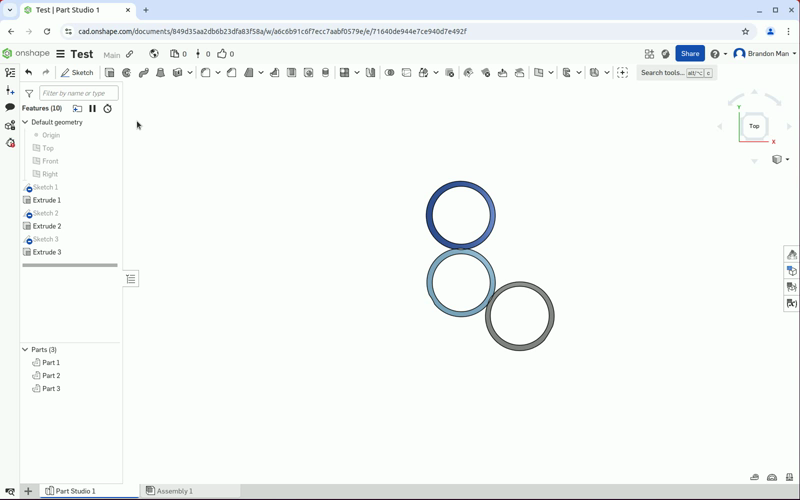
key(shift+h)
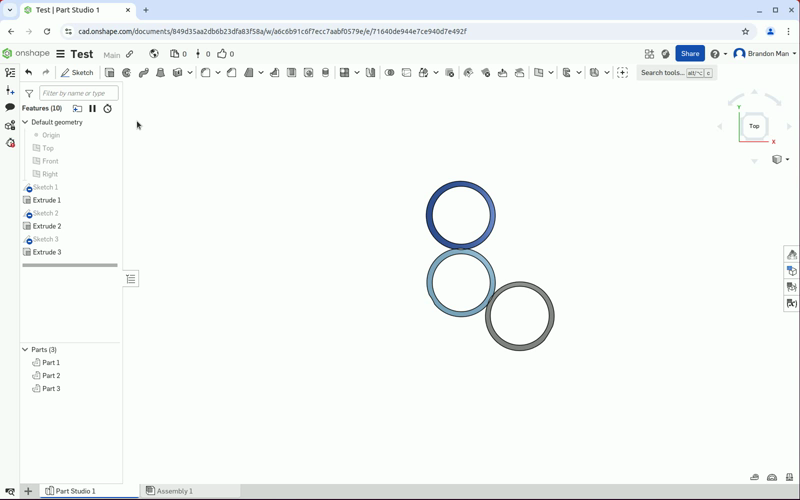
key(shift+h)
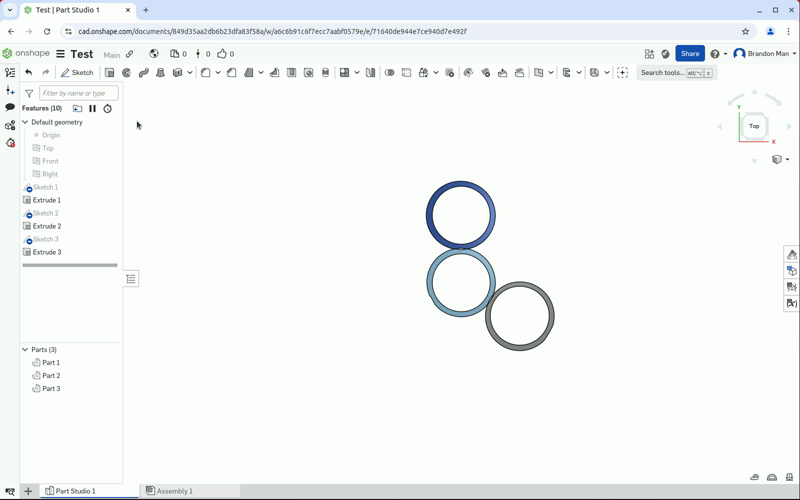
mouse_move(73, 189)
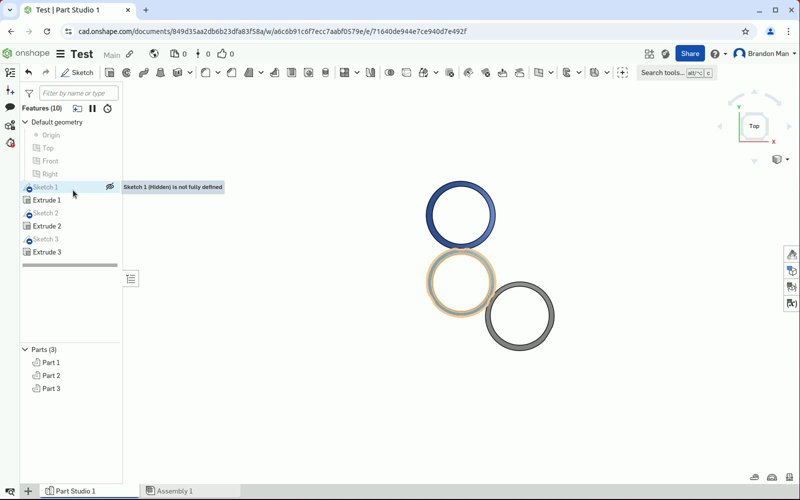
click(73, 189)
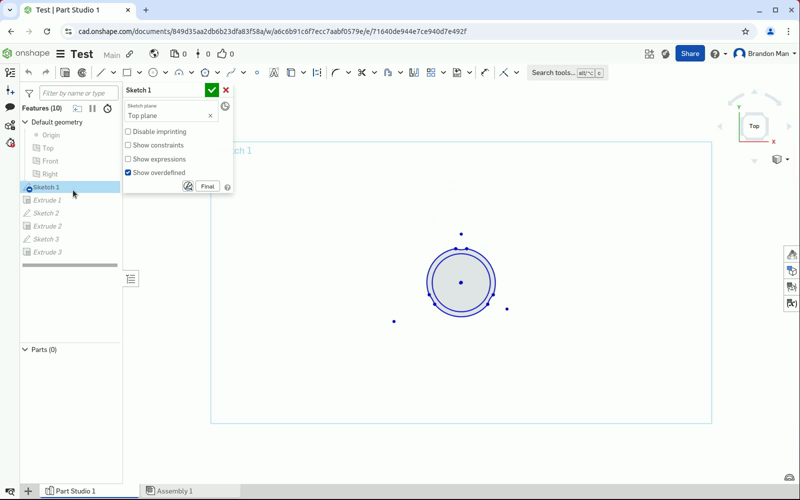
mouse_move(229, 92)
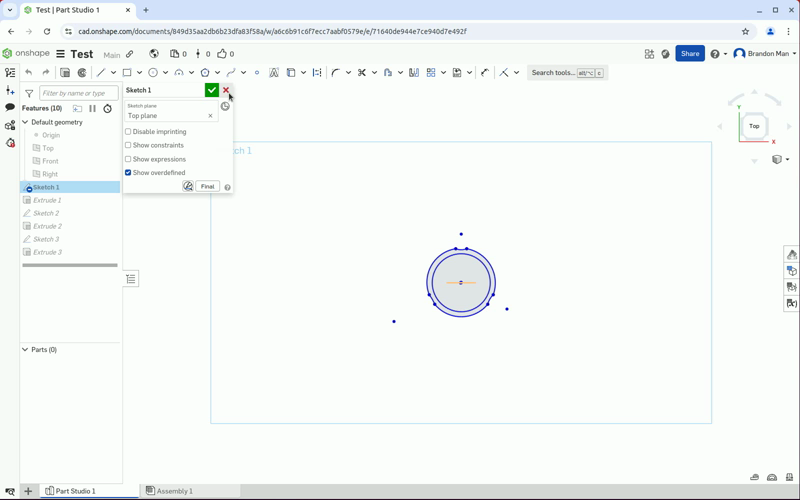
click(229, 92)
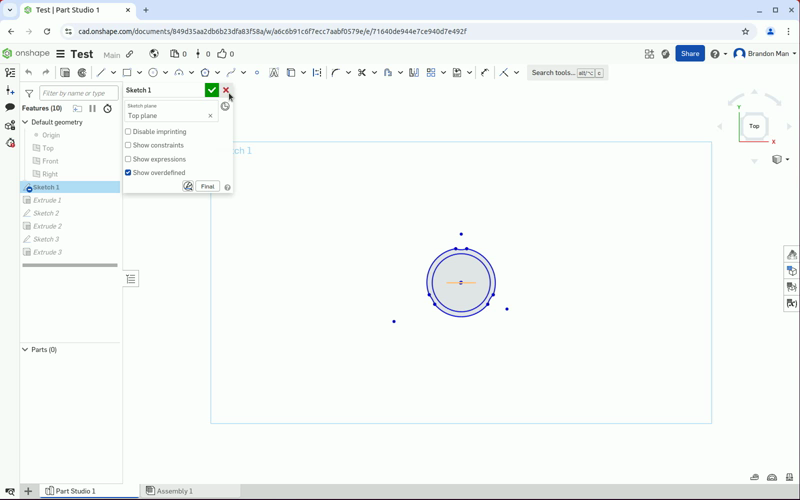
key(shift+s)
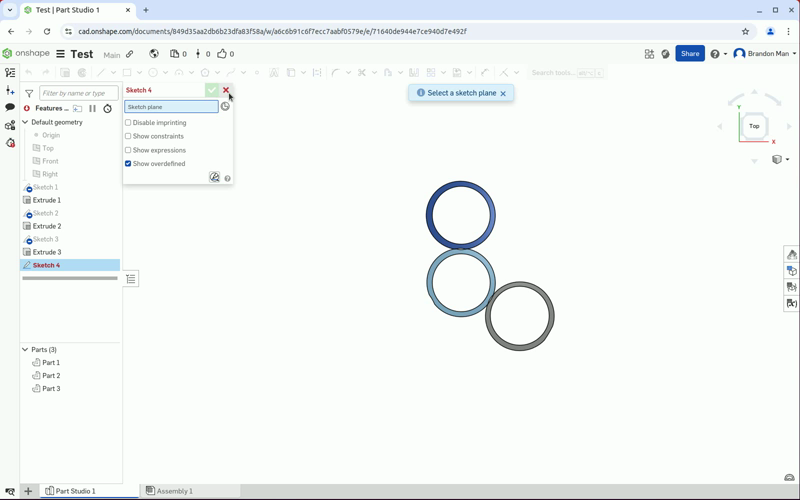
mouse_move(73, 150)
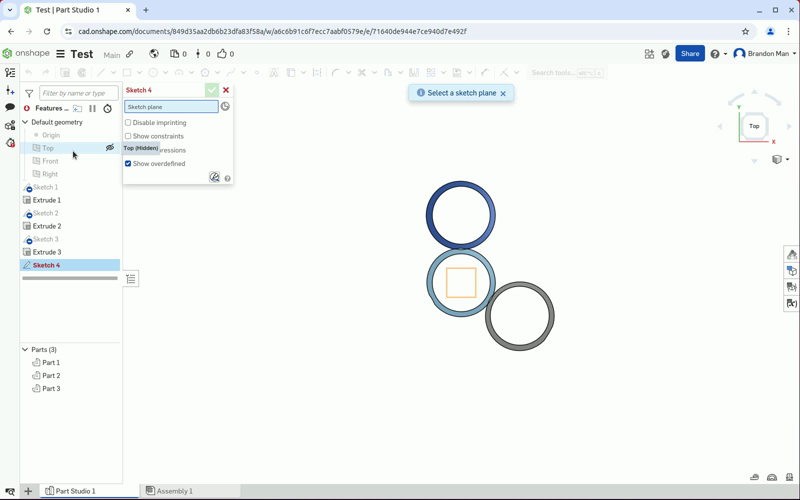
click(73, 150)
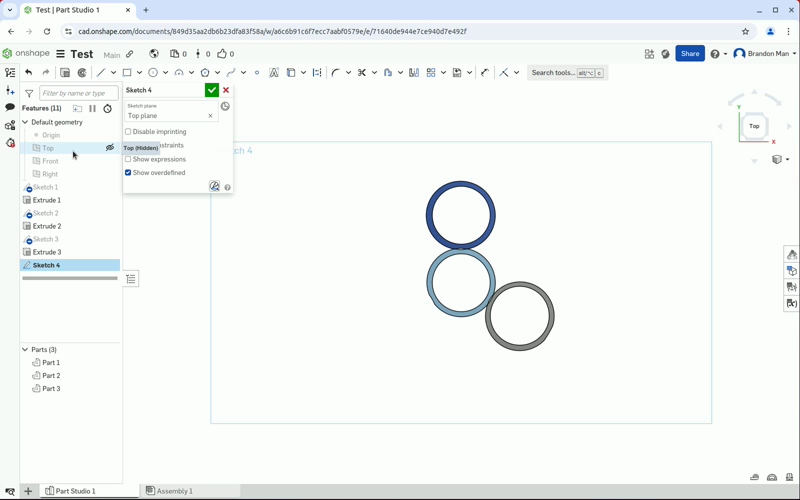
mouse_move(73, 352)
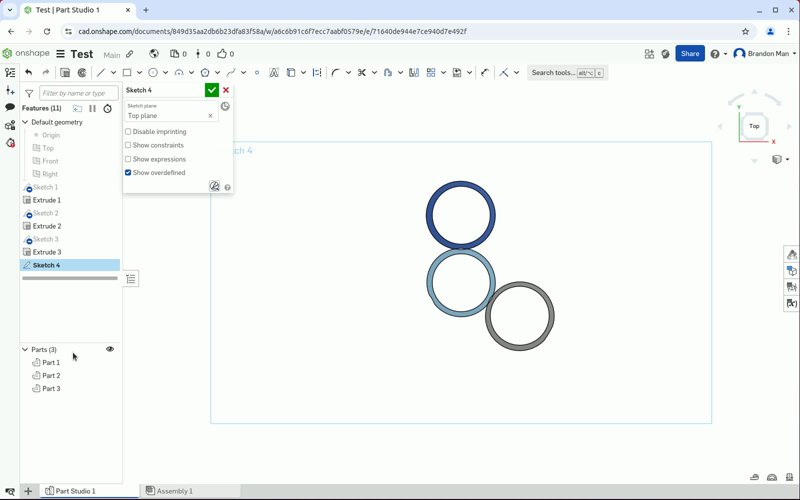
key(y)
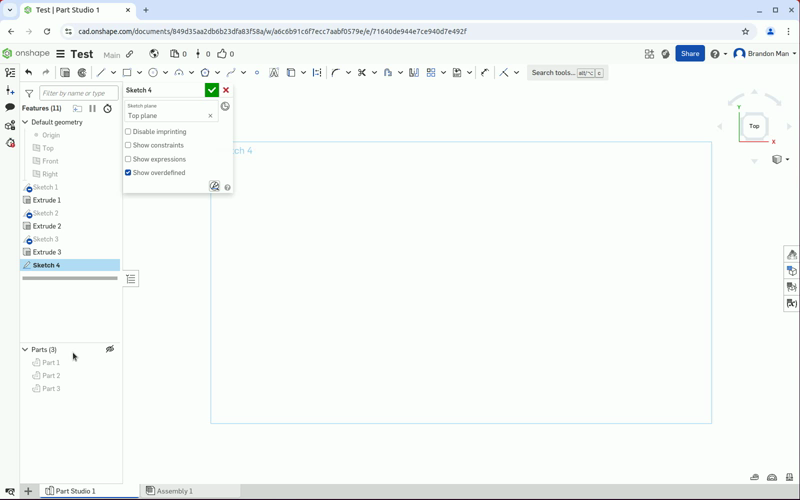
key(a)
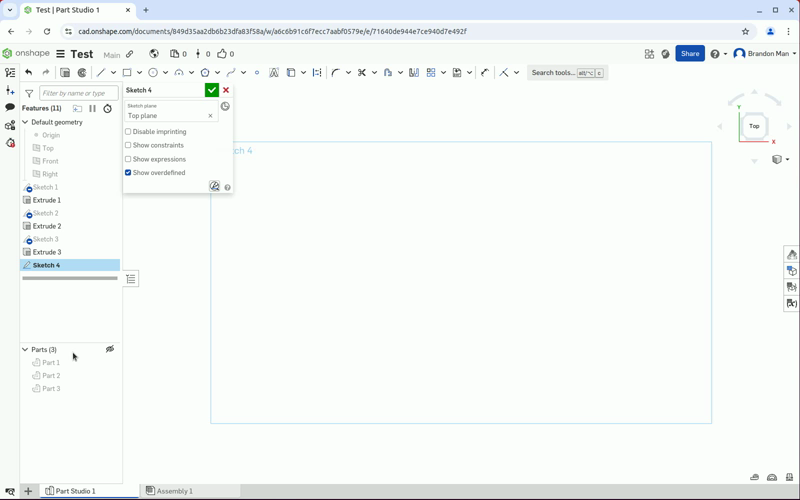
key_down(shift)
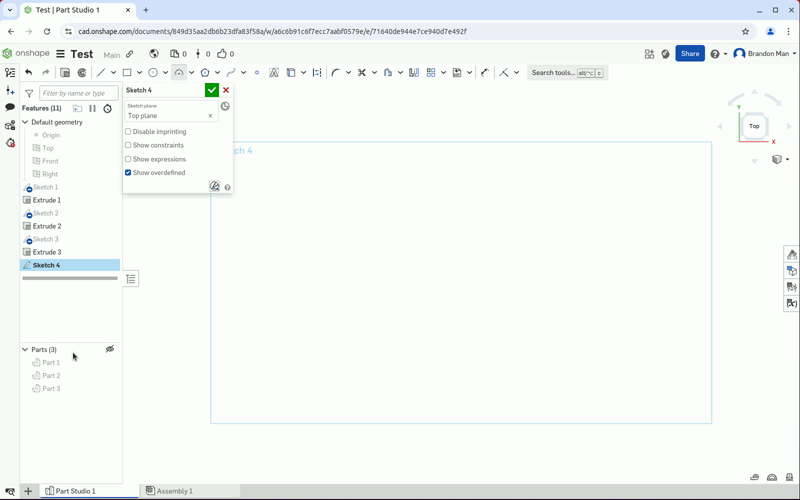
mouse_move(369, 326)
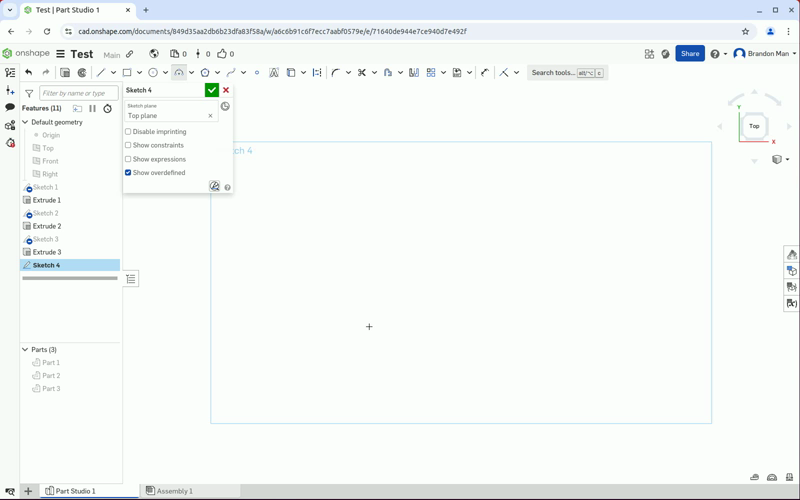
click(369, 326)
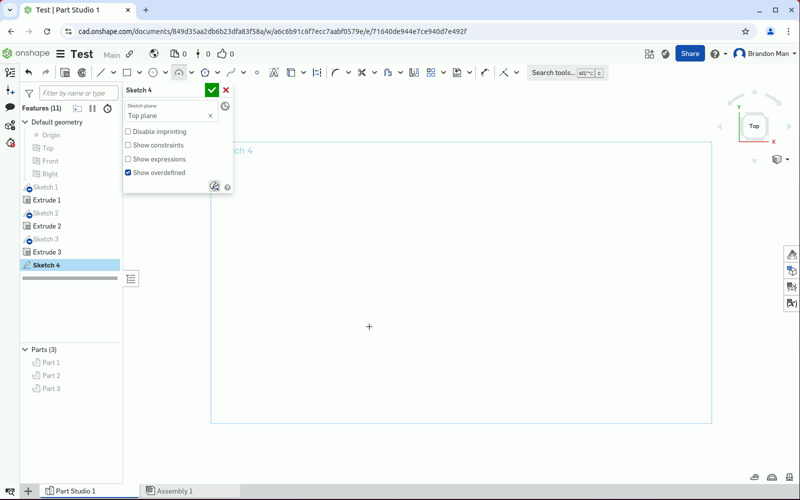
key_up(shift)
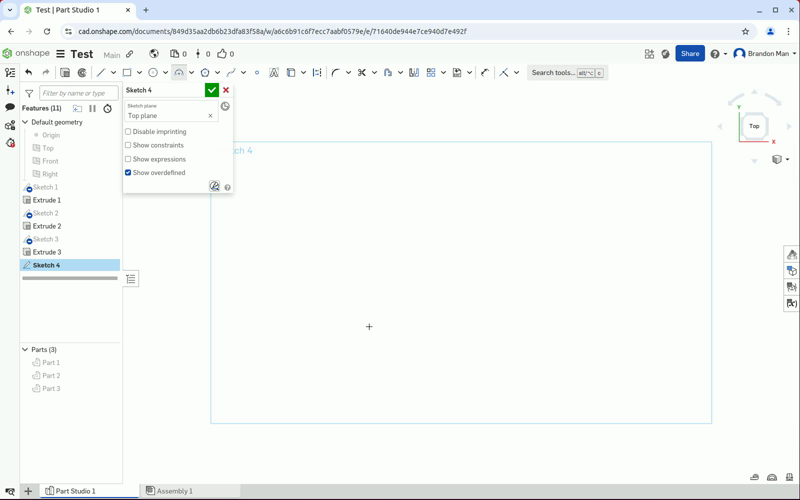
key_down(shift)
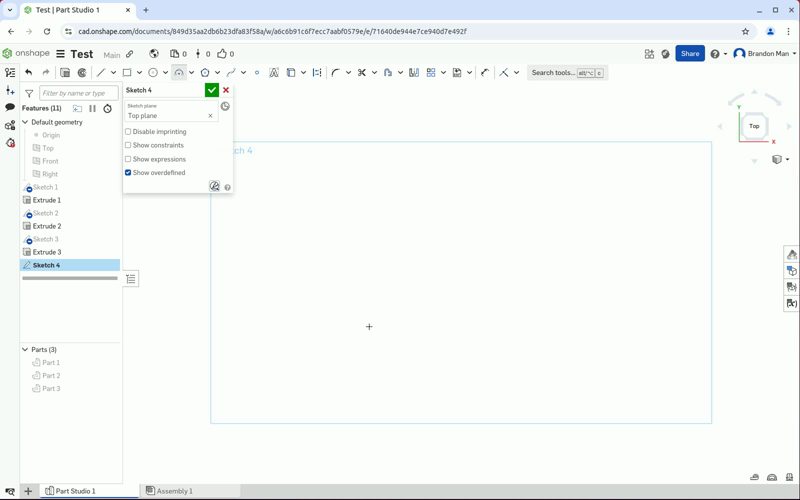
mouse_move(377, 340)
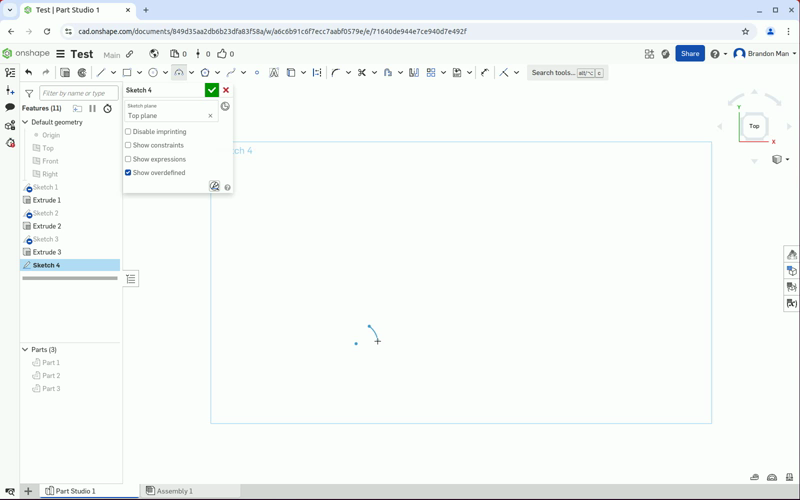
click(377, 340)
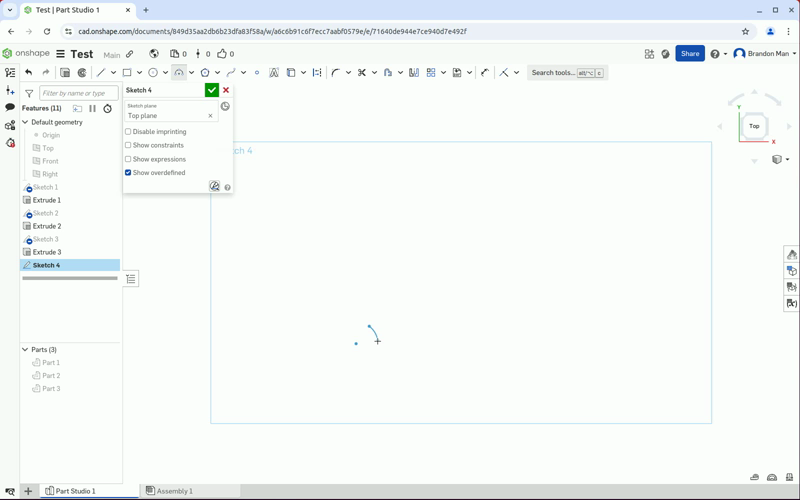
mouse_move(373, 333)
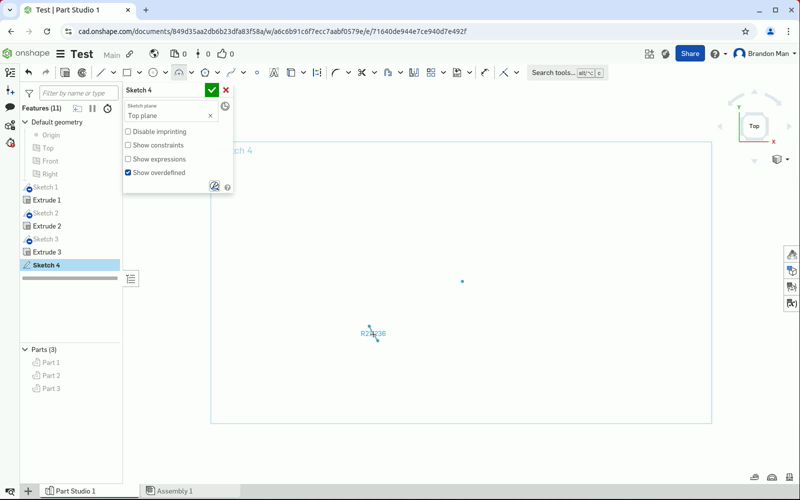
click(373, 333)
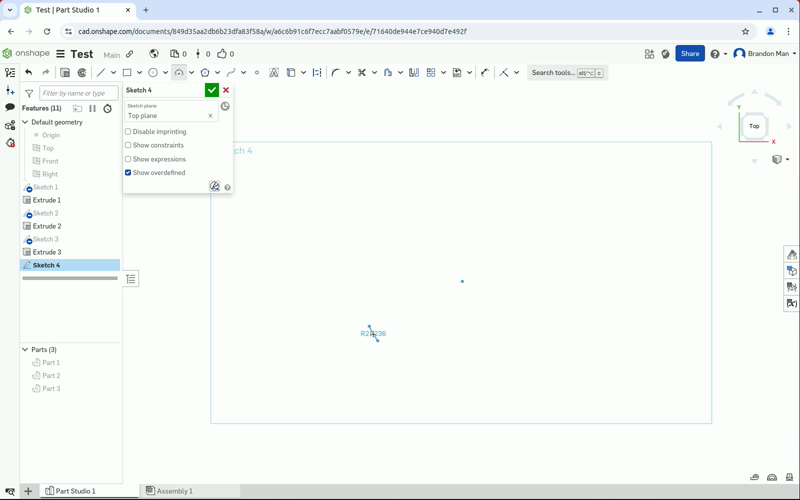
key_up(shift)
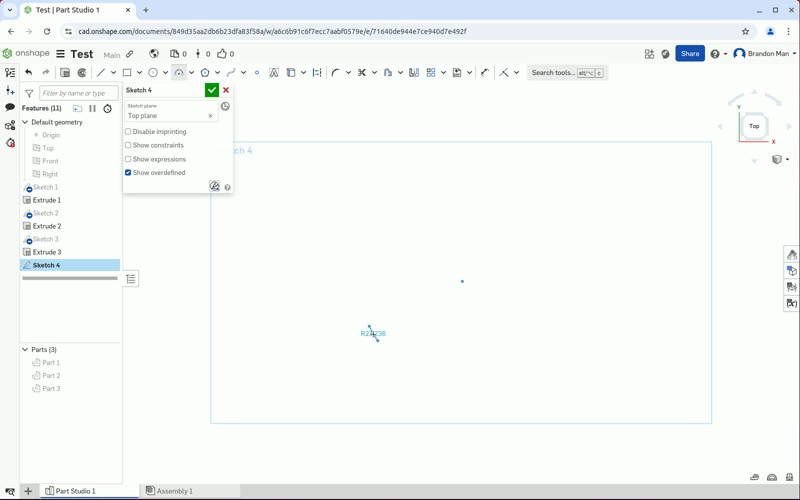
mouse_move(377, 340)
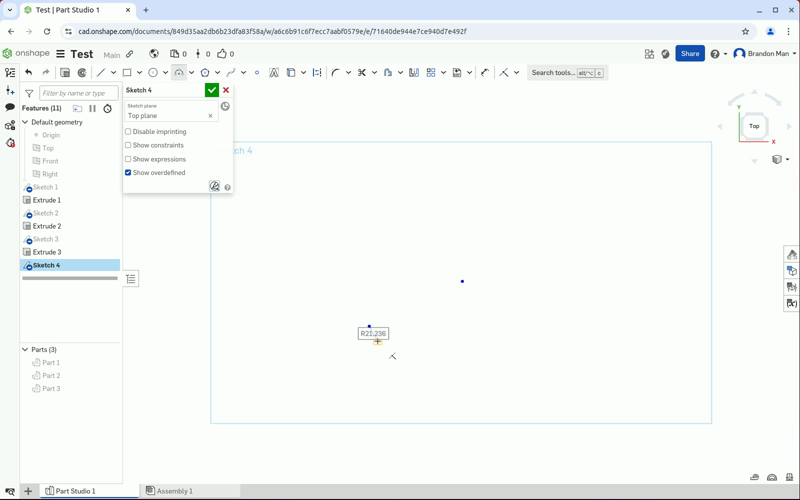
click(377, 340)
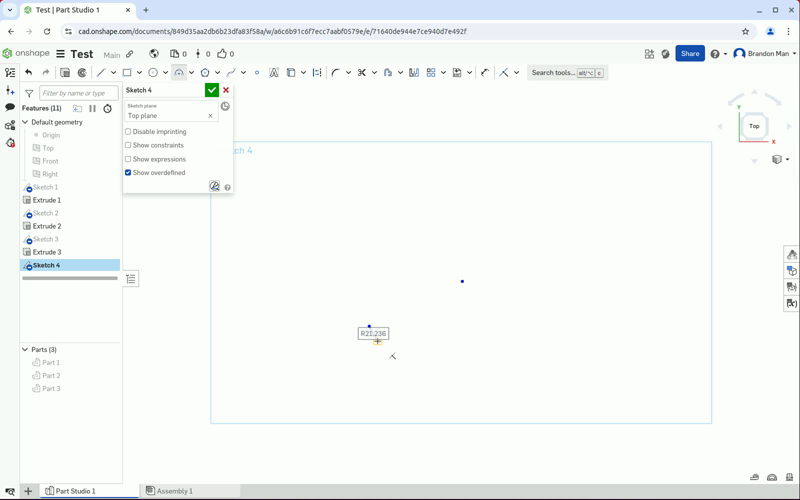
key_down(shift)
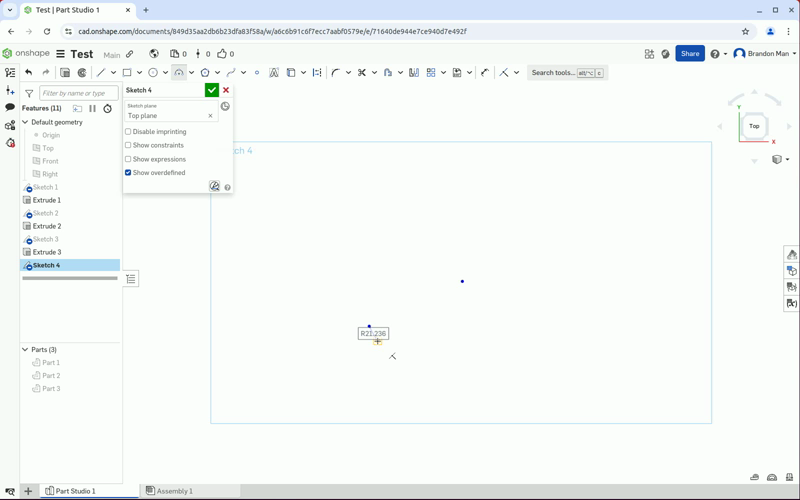
mouse_move(434, 304)
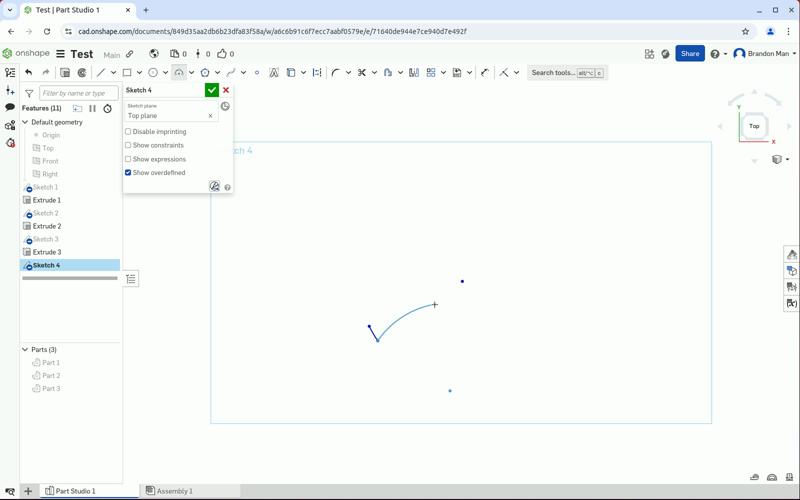
click(434, 304)
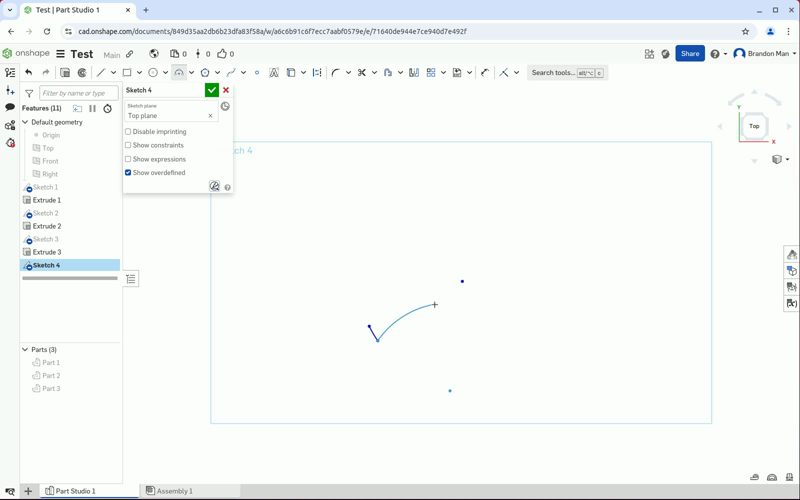
mouse_move(421, 345)
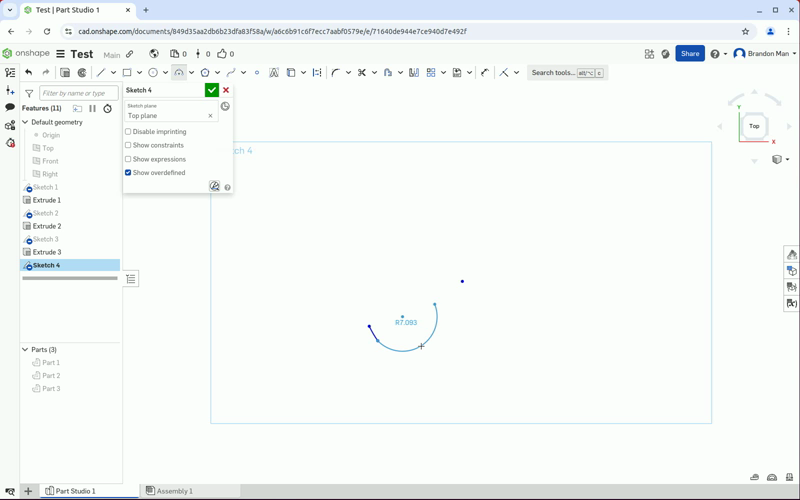
click(421, 345)
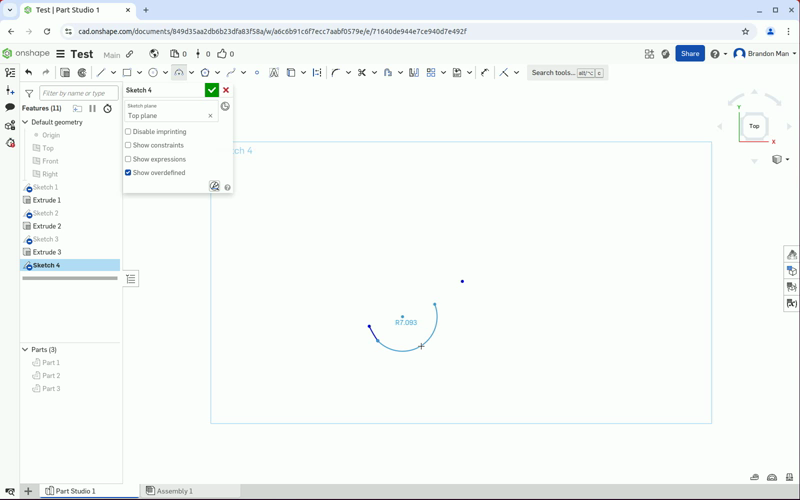
key_up(shift)
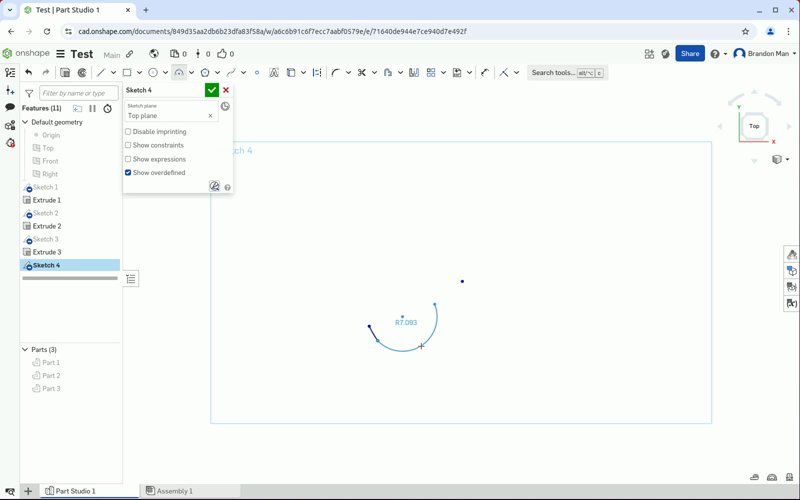
mouse_move(434, 304)
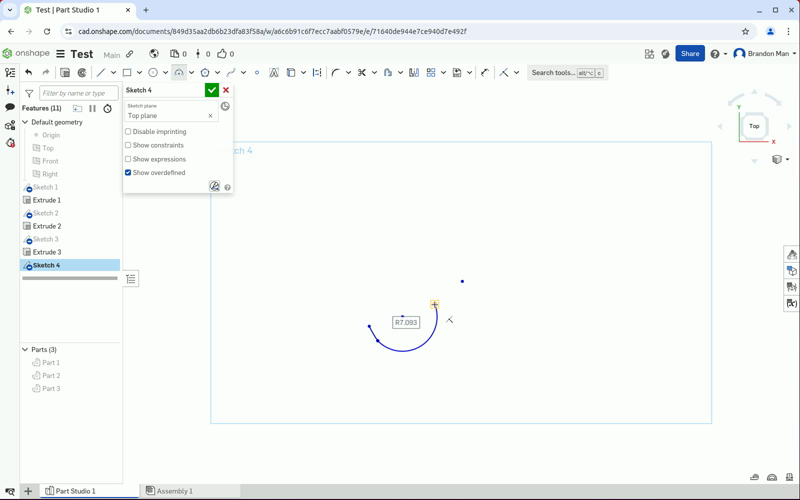
click(434, 304)
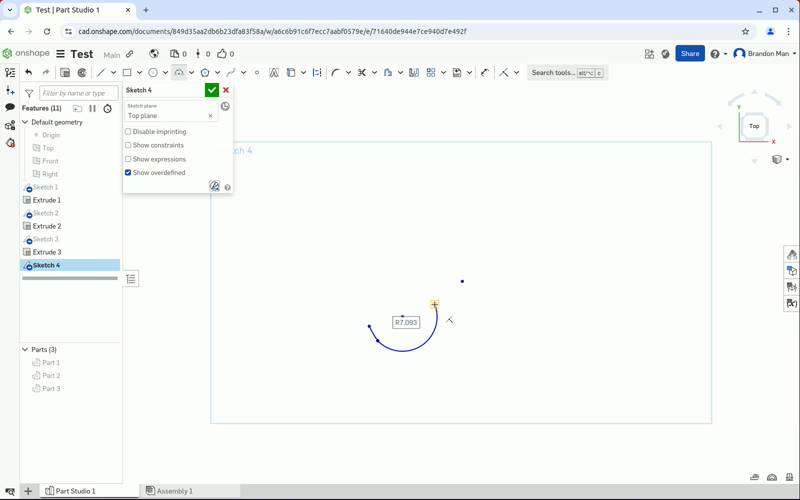
key_down(shift)
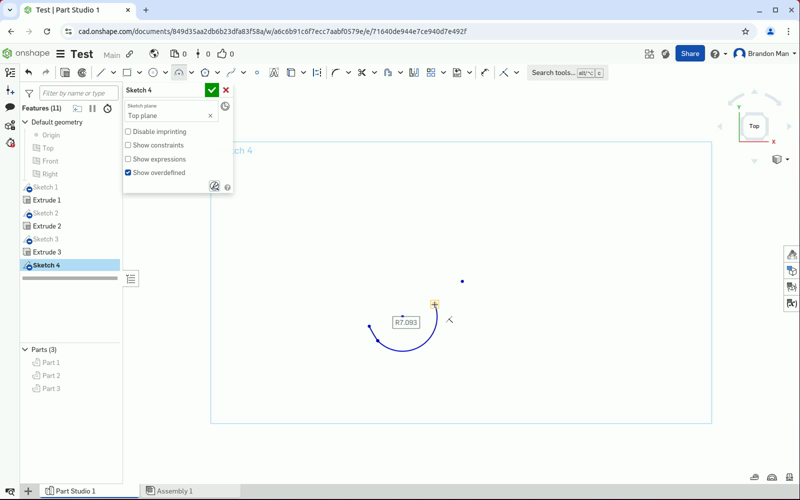
mouse_move(429, 295)
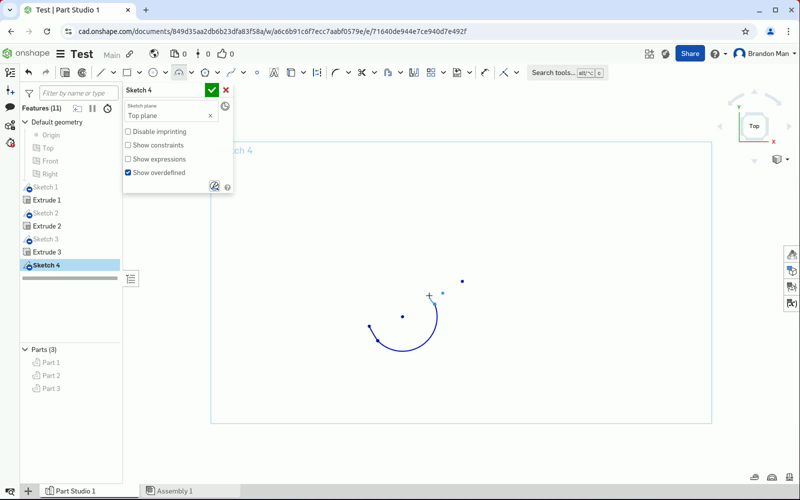
click(429, 295)
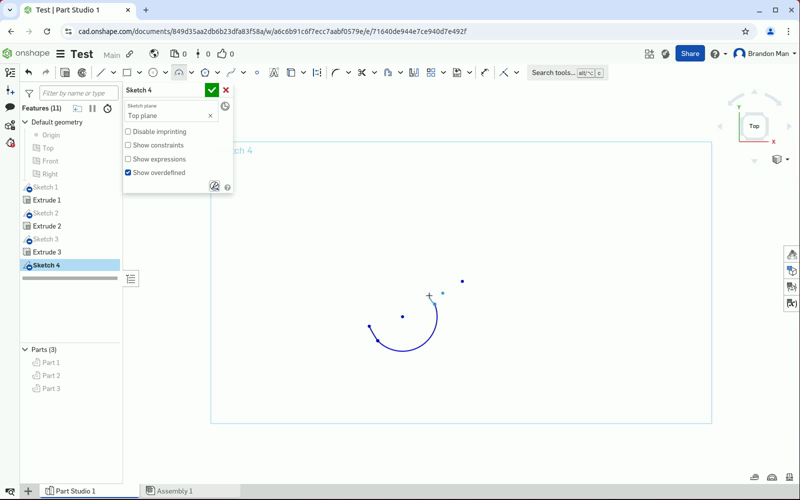
mouse_move(431, 300)
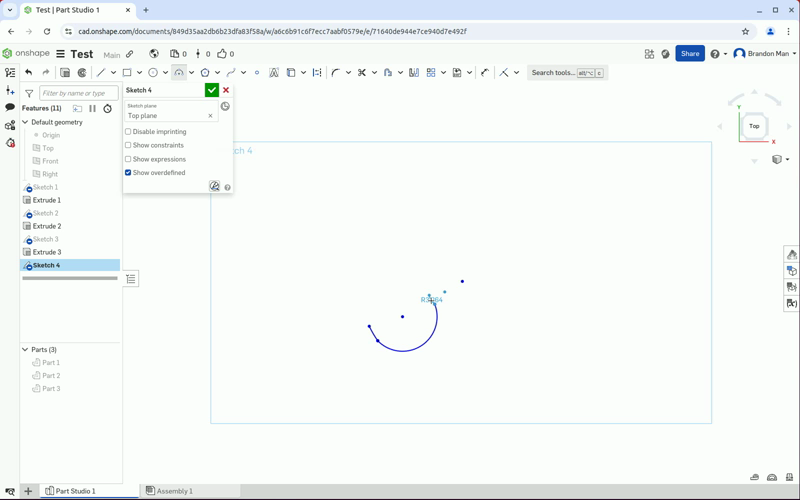
click(431, 300)
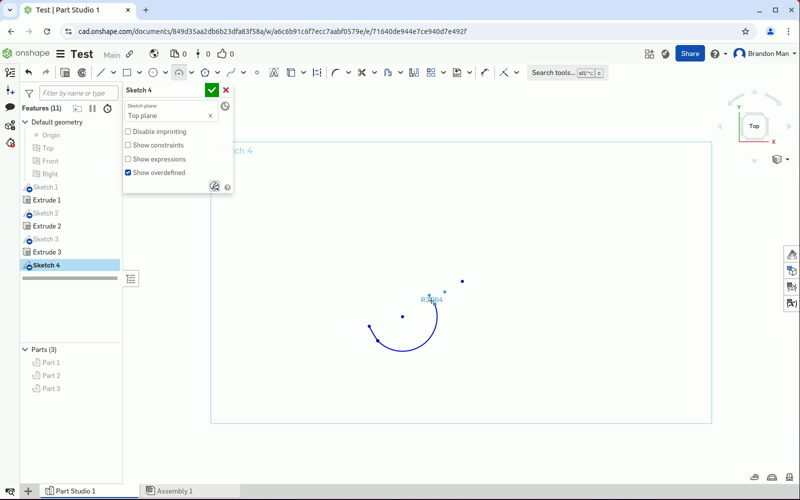
key_up(shift)
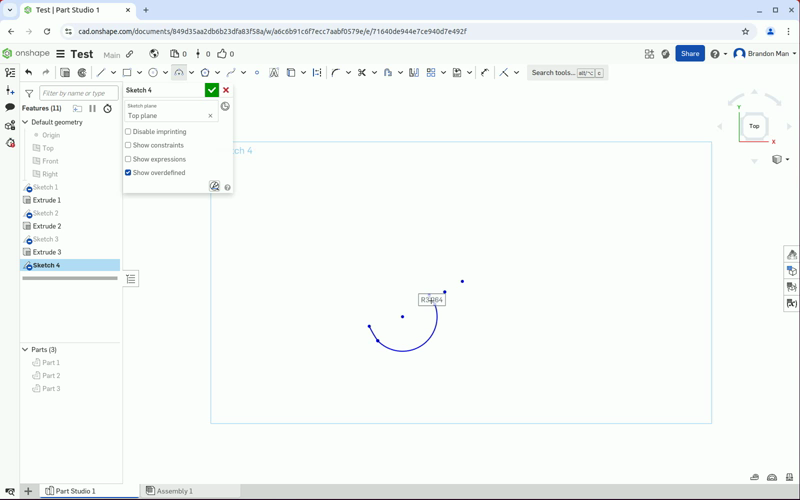
mouse_move(429, 295)
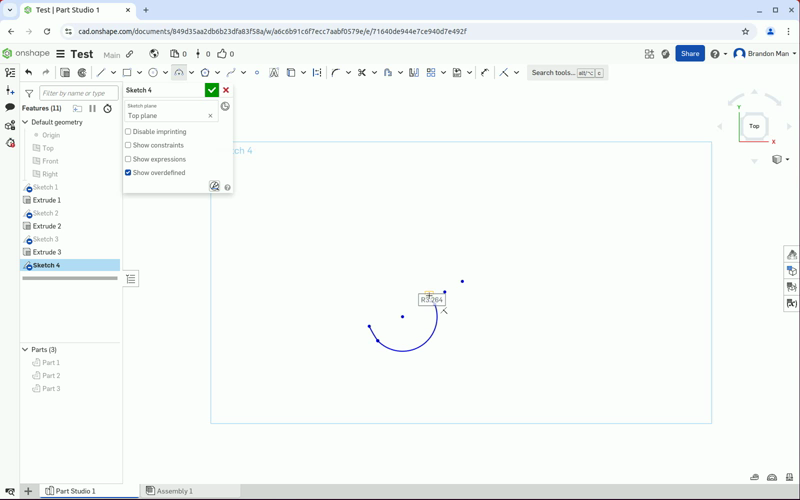
click(429, 295)
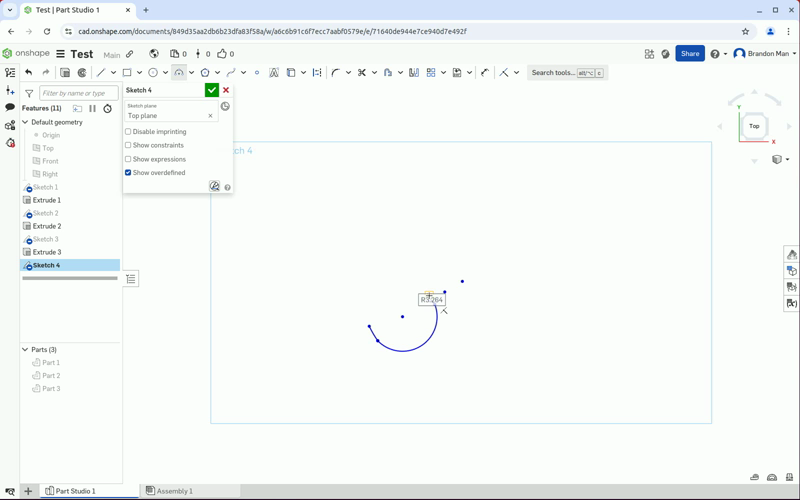
mouse_move(369, 326)
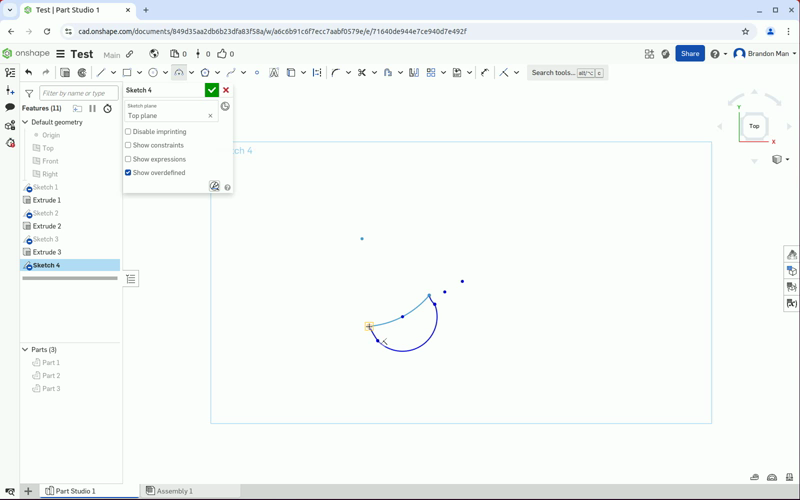
click(369, 326)
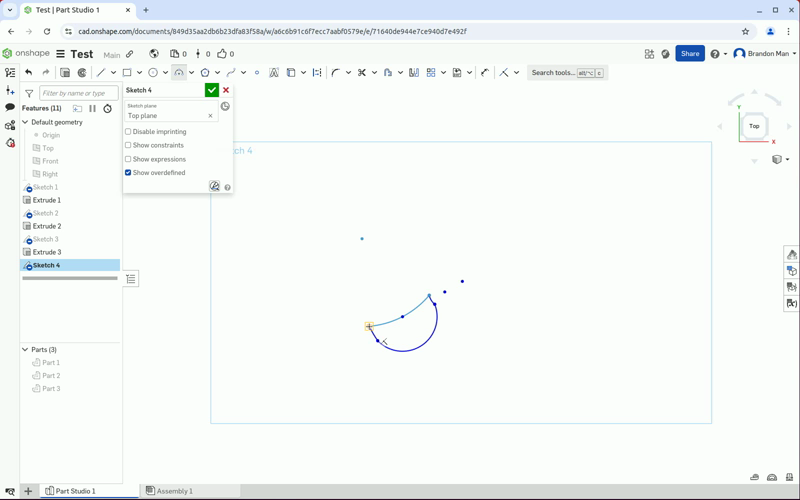
key_down(shift)
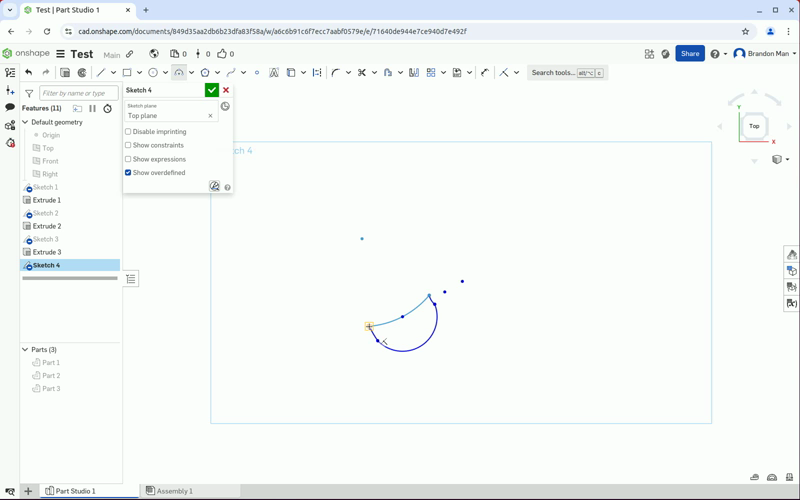
mouse_move(386, 286)
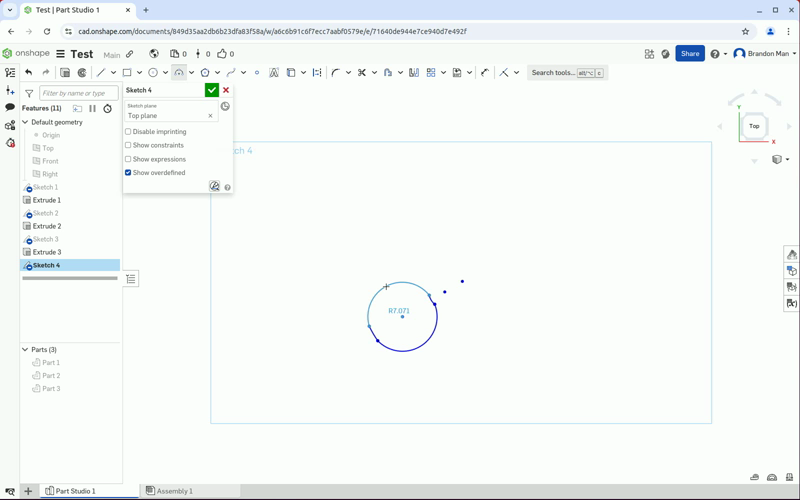
click(386, 286)
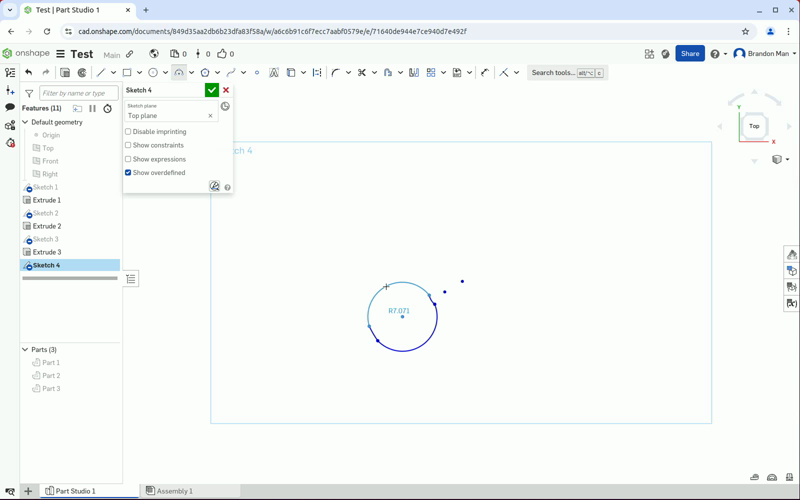
key_up(shift)
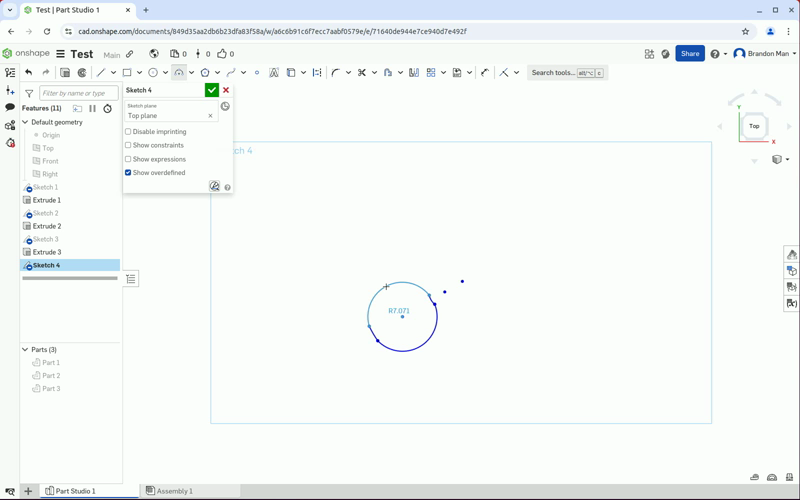
key(esc)
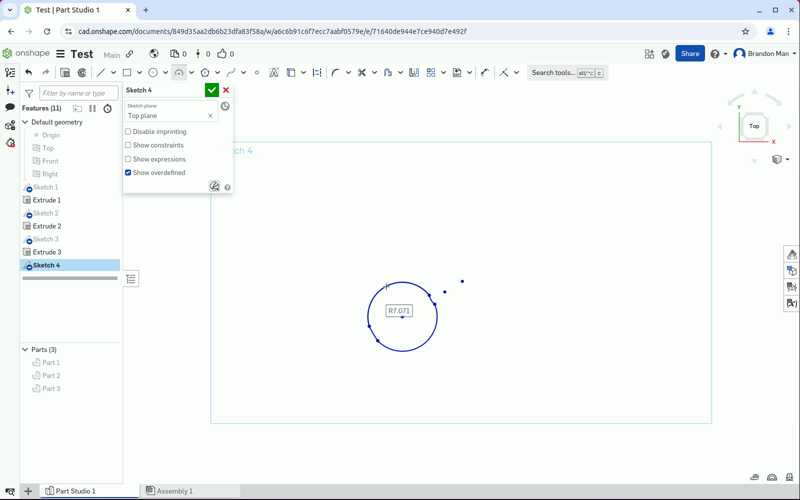
key(c)
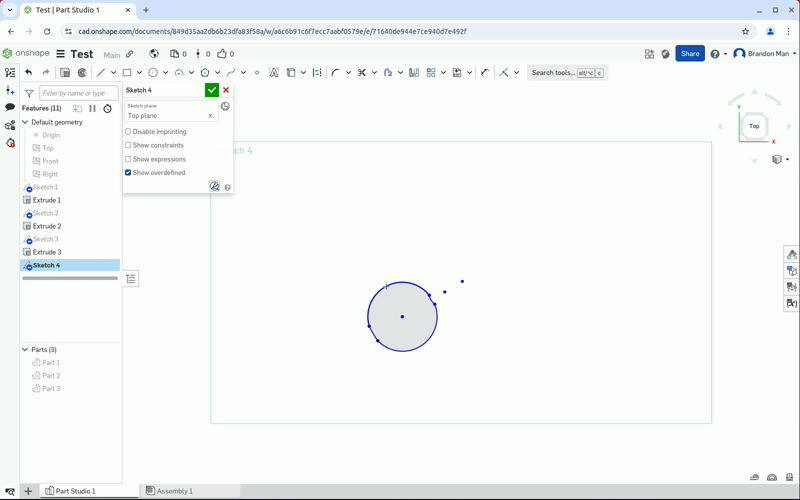
key_down(shift)
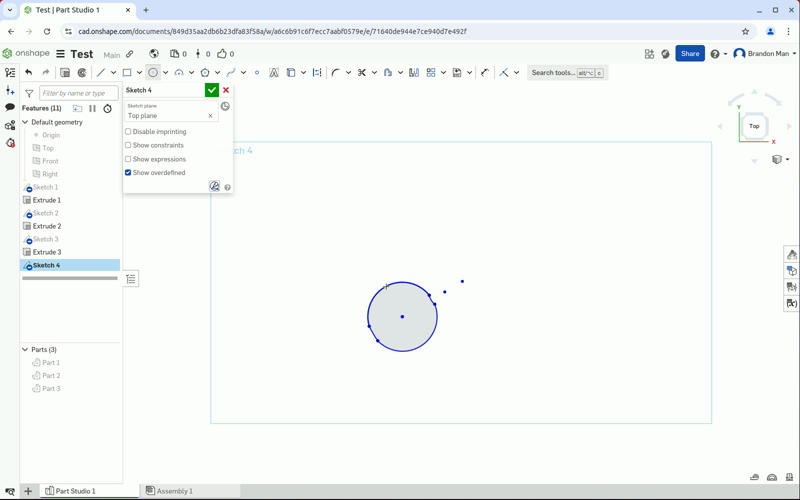
mouse_move(402, 317)
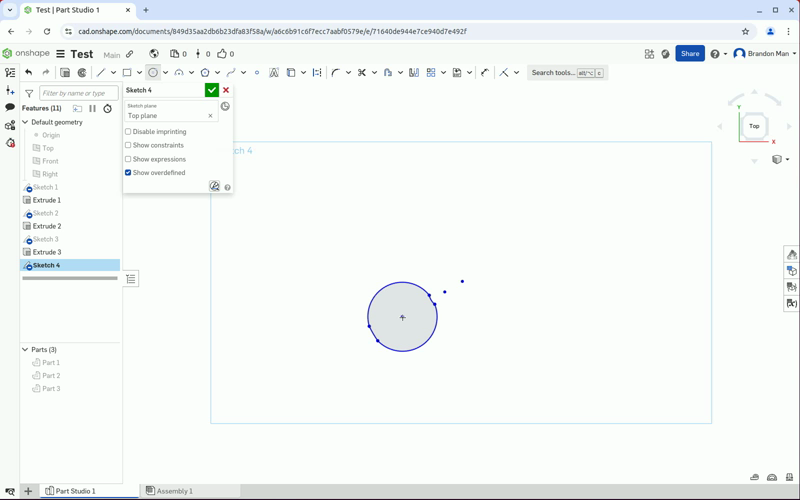
scroll(6)
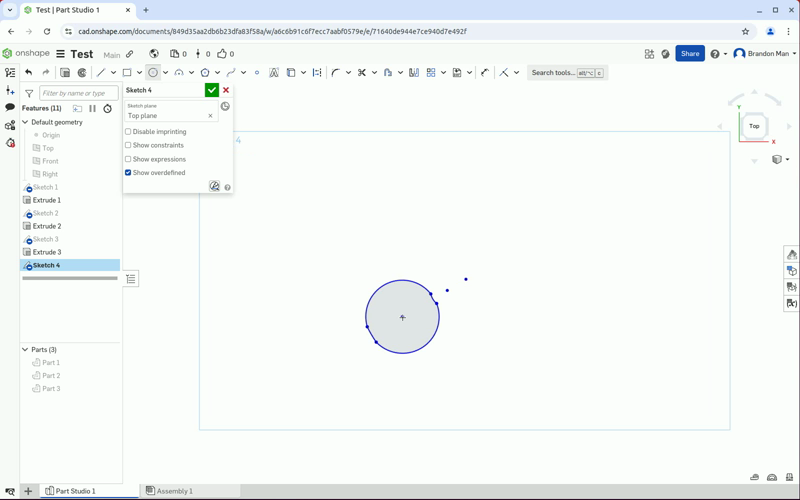
scroll(6)
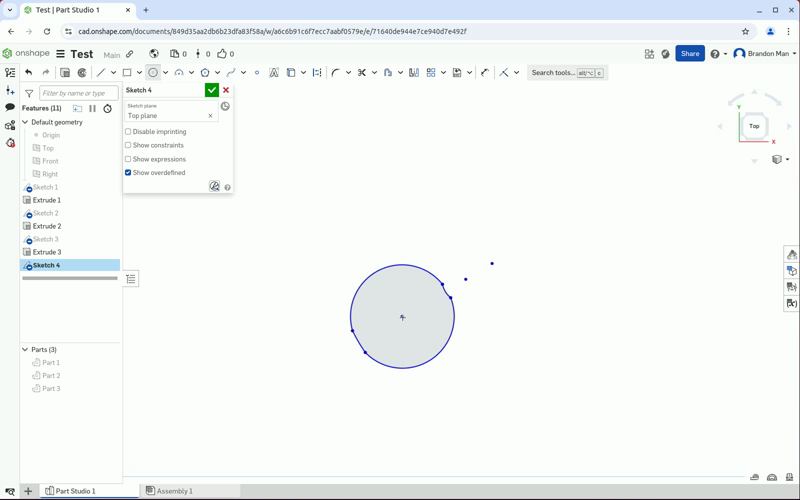
scroll(6)
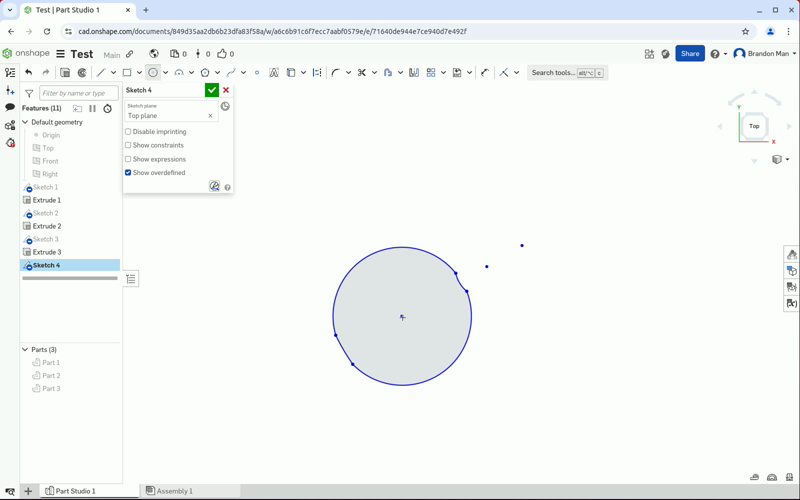
scroll(6)
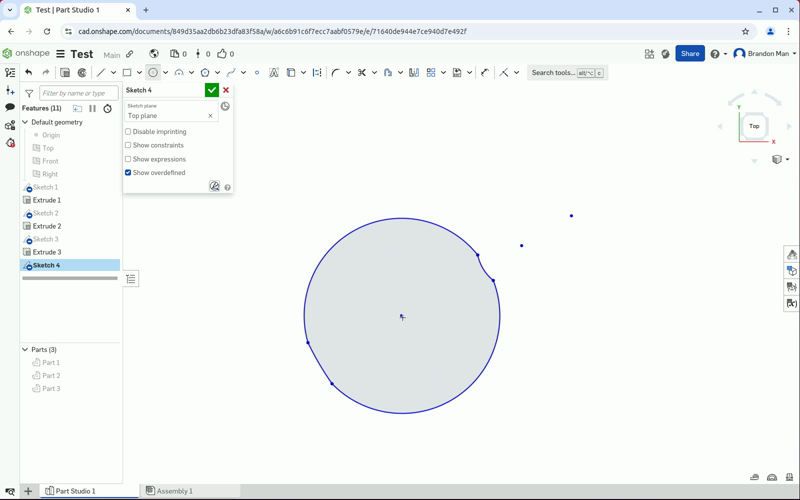
scroll(6)
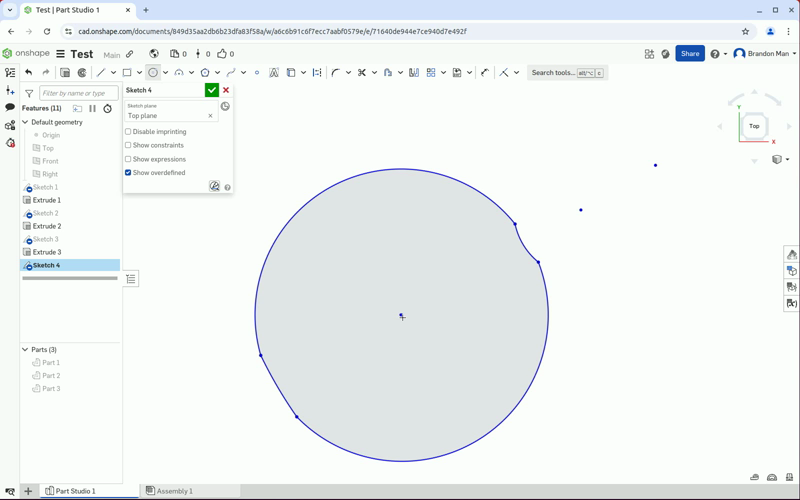
scroll(6)
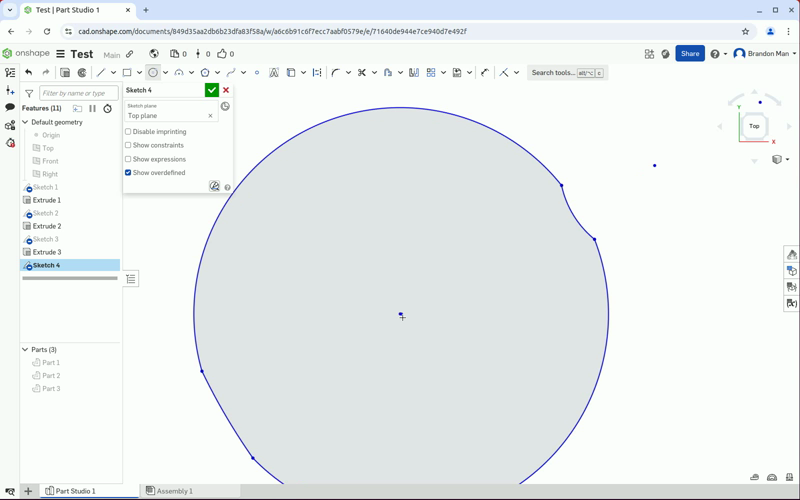
scroll(6)
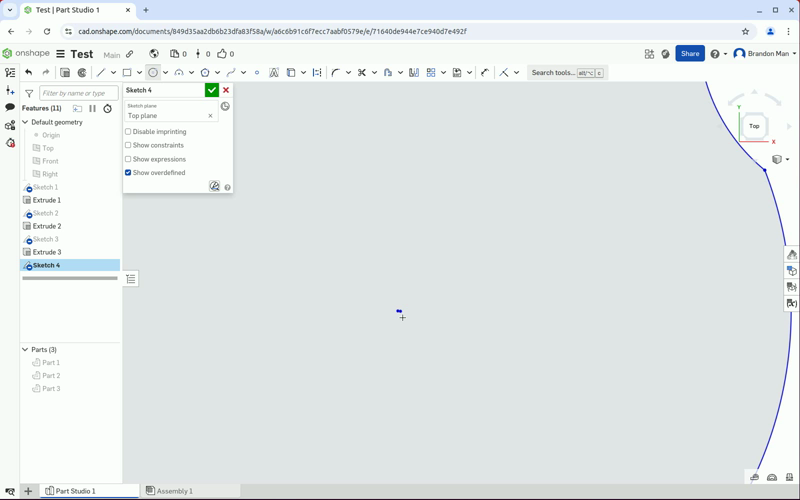
click(402, 317)
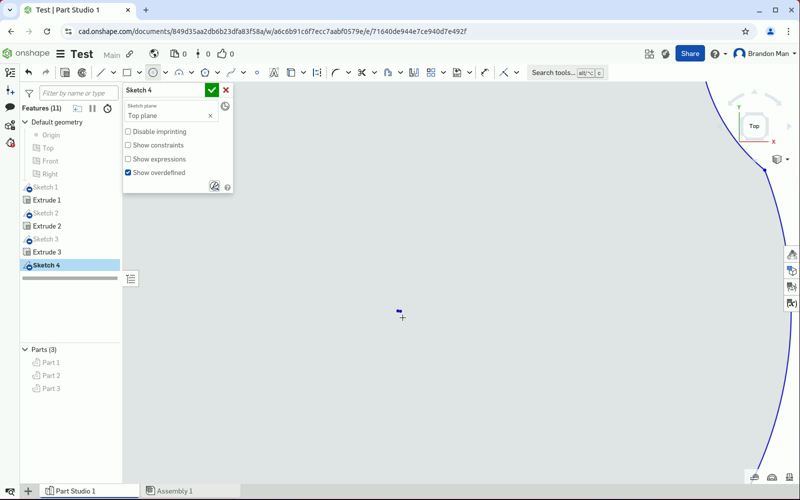
scroll(-6)
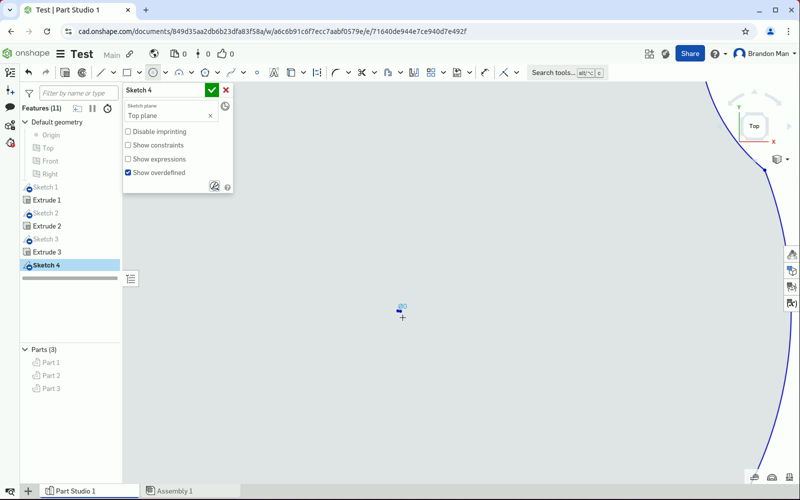
scroll(-6)
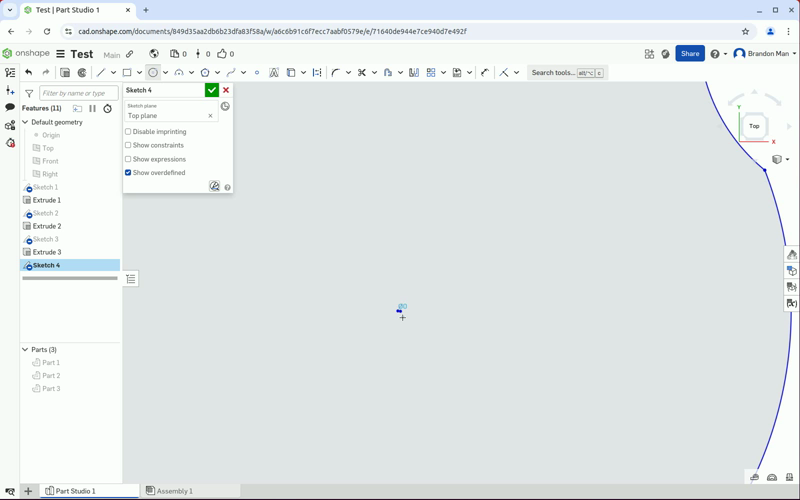
scroll(-6)
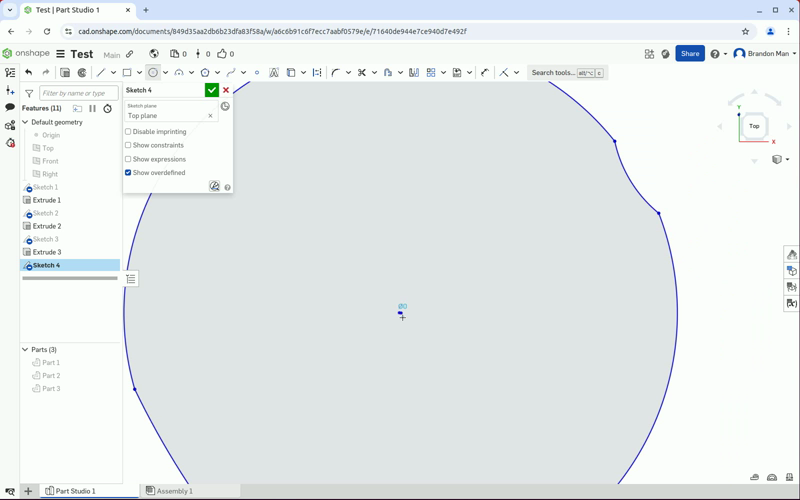
scroll(-6)
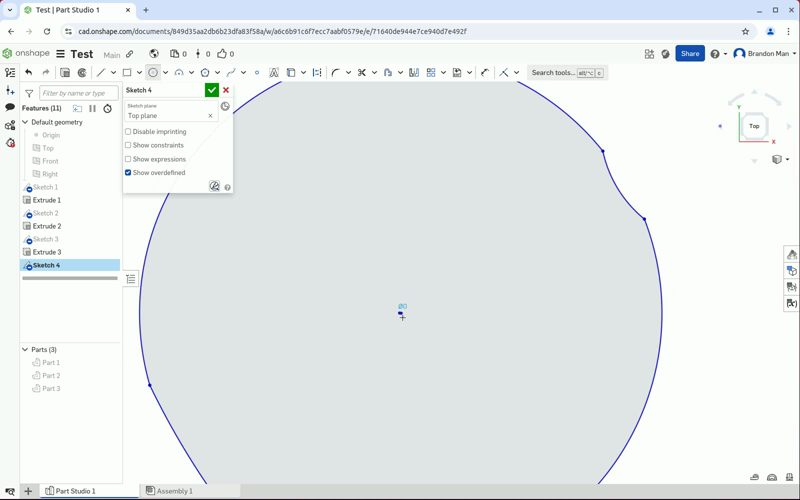
scroll(-6)
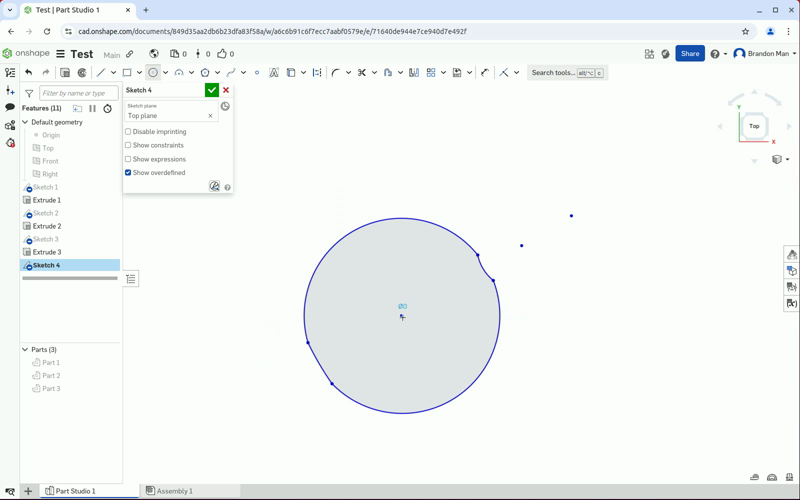
scroll(-6)
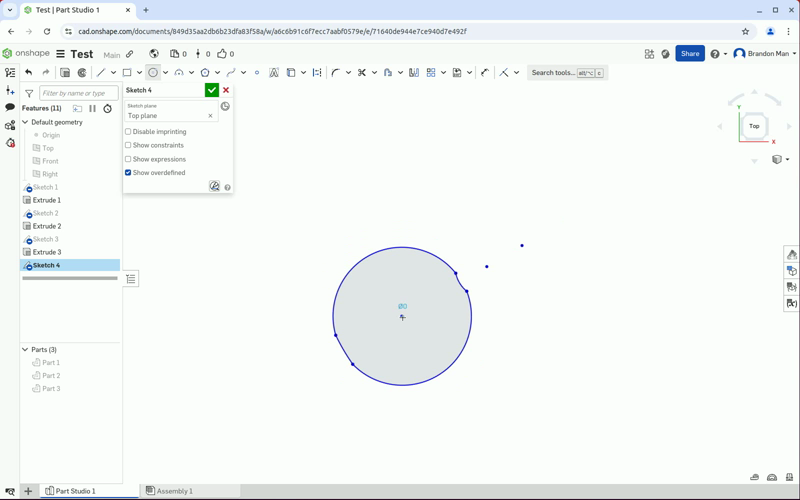
scroll(-6)
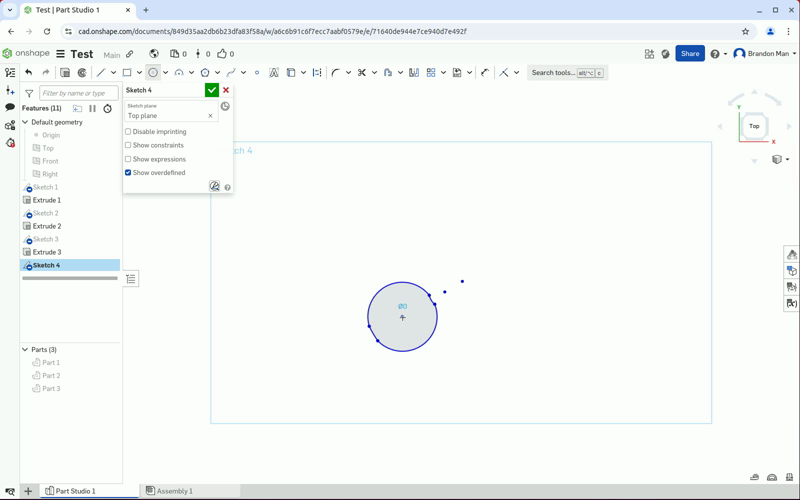
key_up(shift)
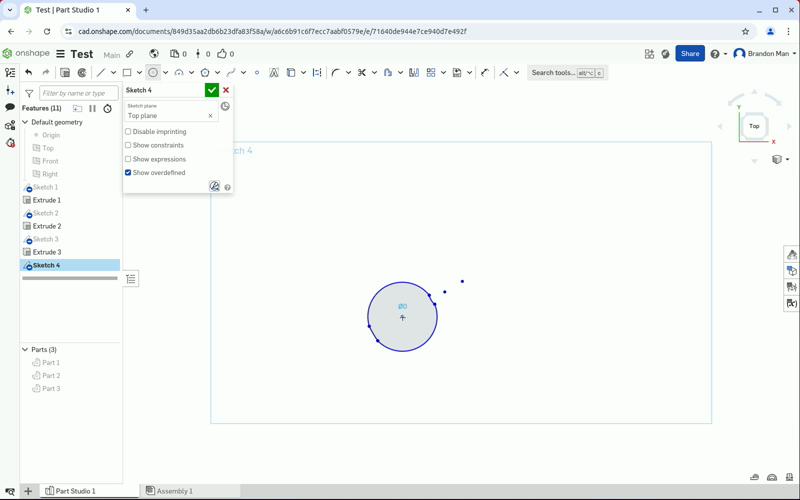
mouse_move(431, 317)
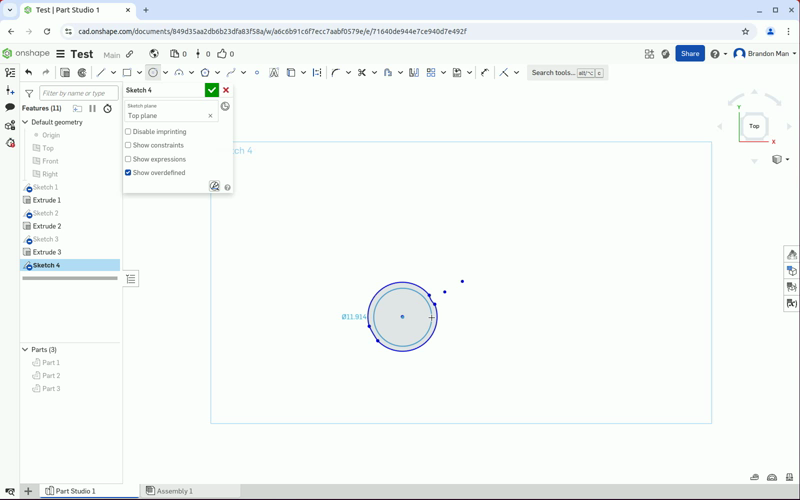
click(431, 317)
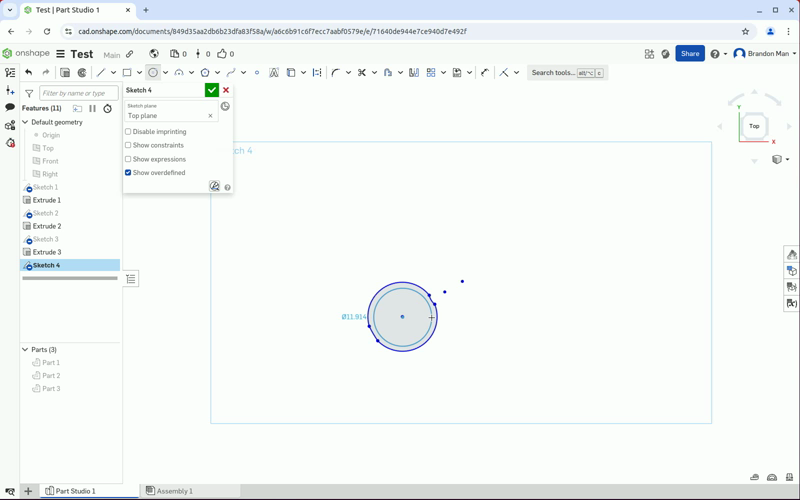
key(esc)
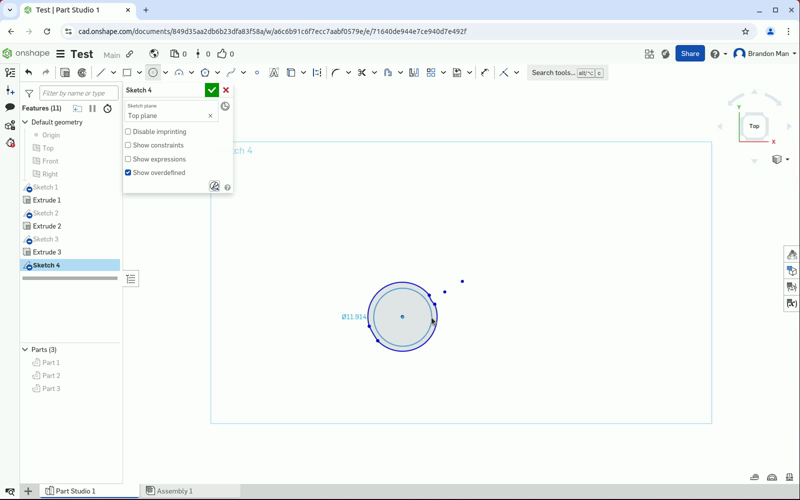
mouse_move(428, 336)
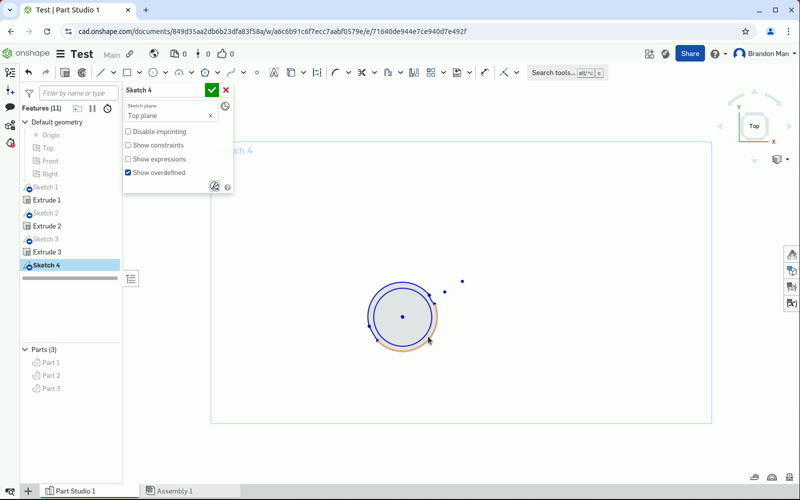
scroll(6)
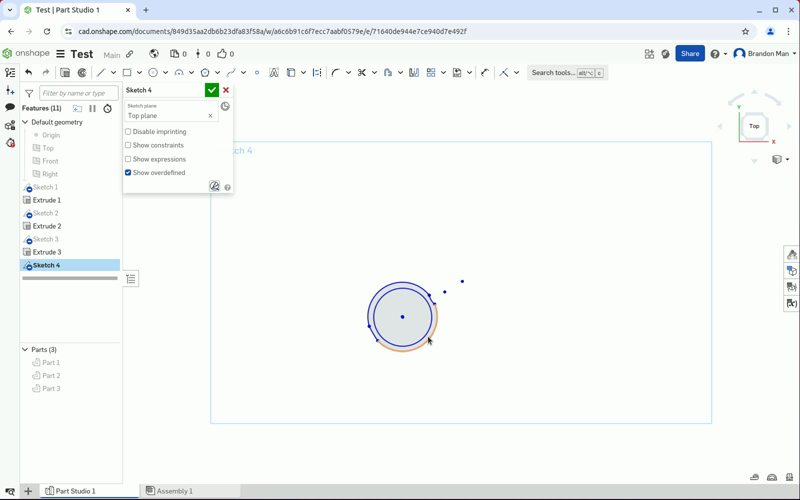
scroll(6)
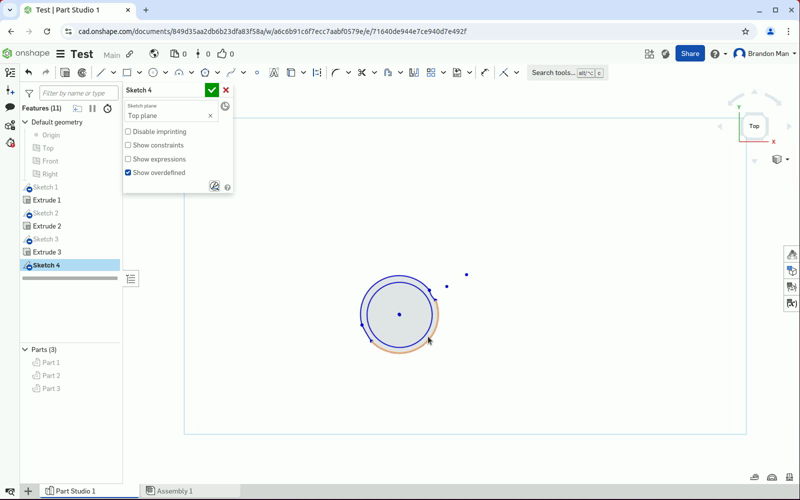
scroll(6)
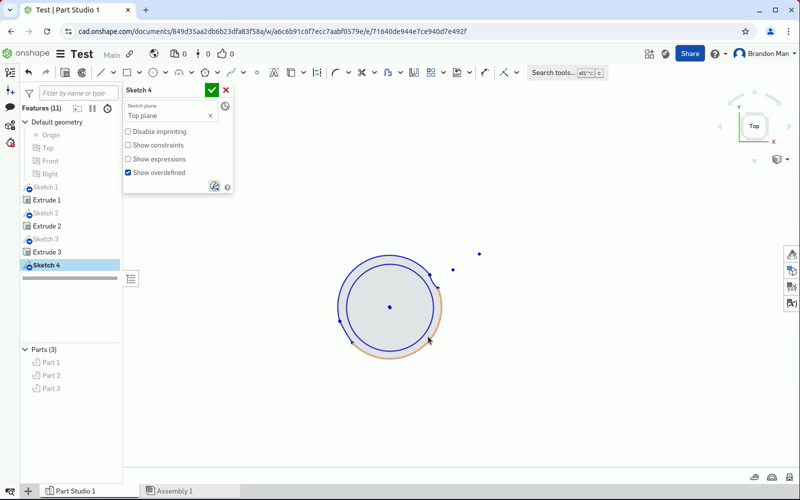
scroll(6)
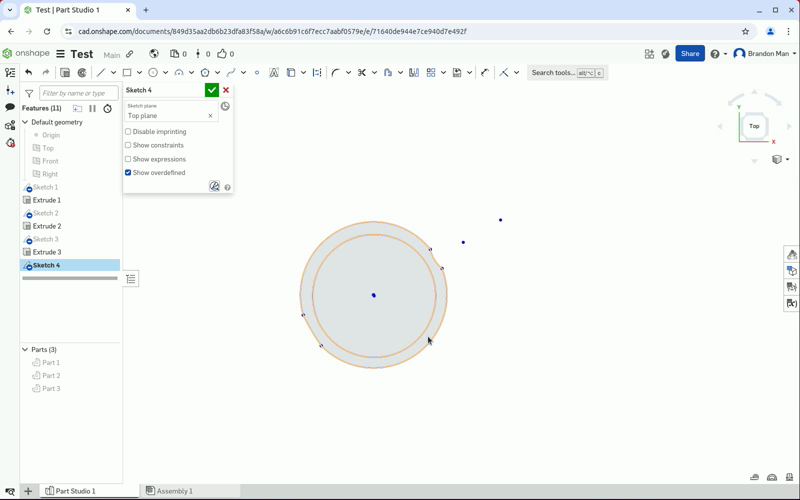
scroll(6)
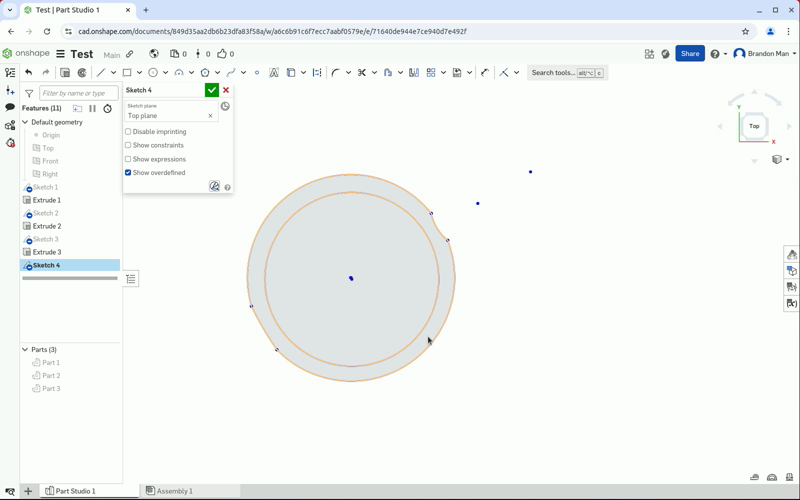
scroll(6)
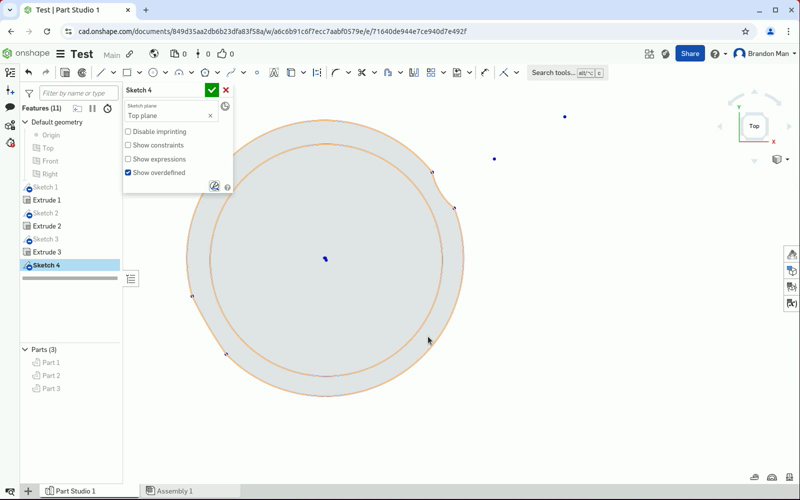
scroll(6)
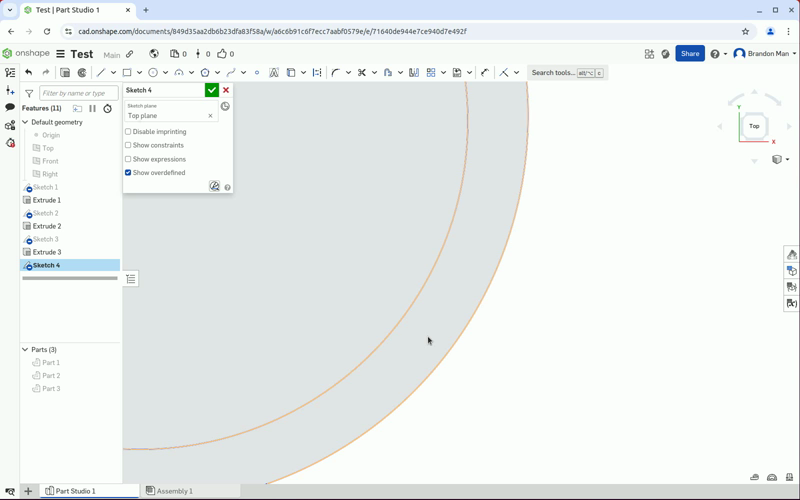
click(428, 336)
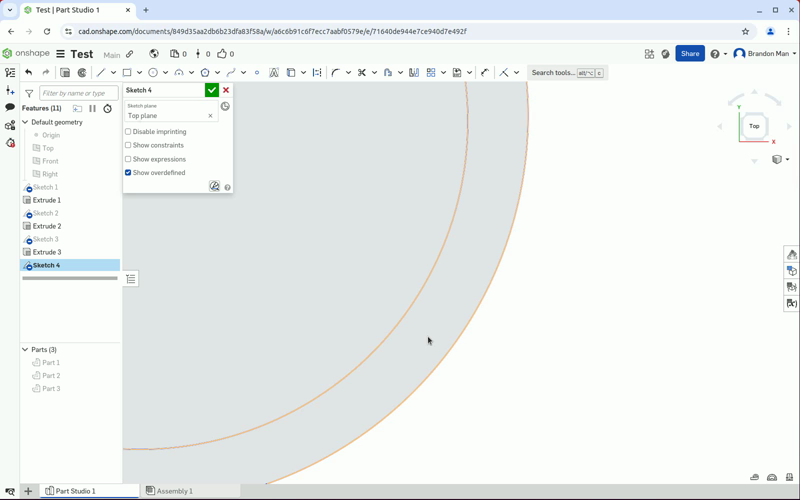
scroll(-6)
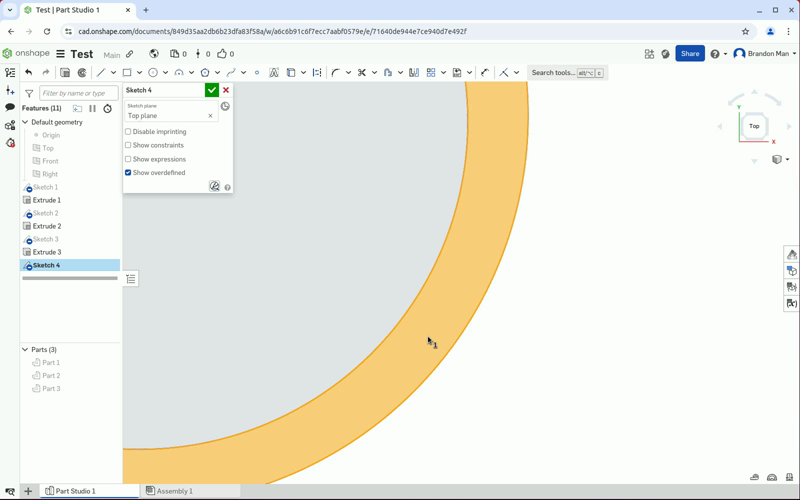
scroll(-6)
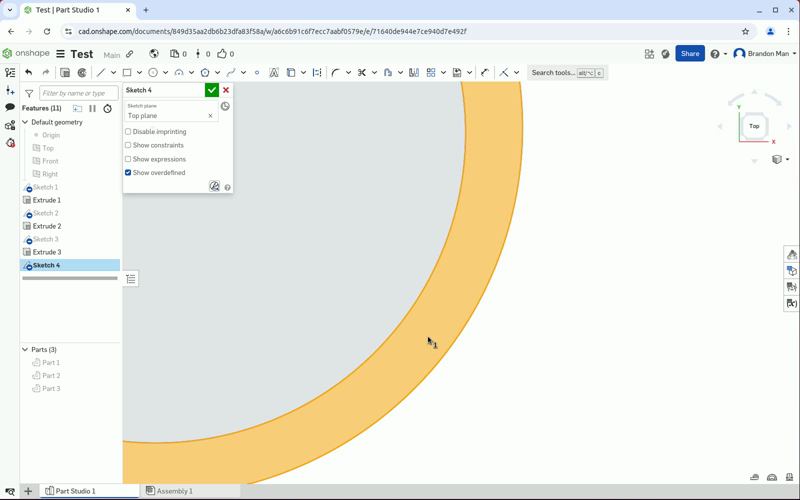
scroll(-6)
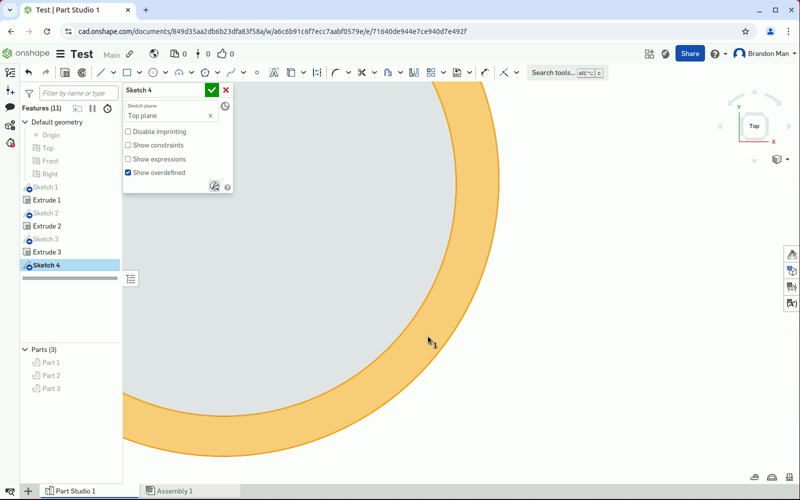
scroll(-6)
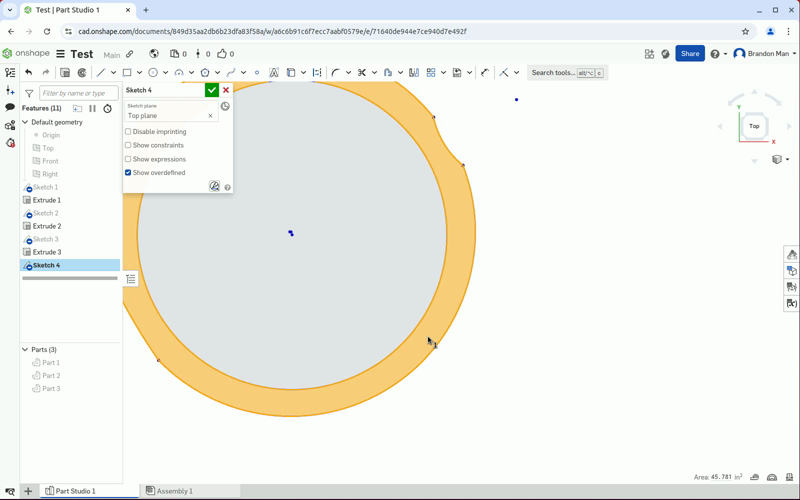
scroll(-6)
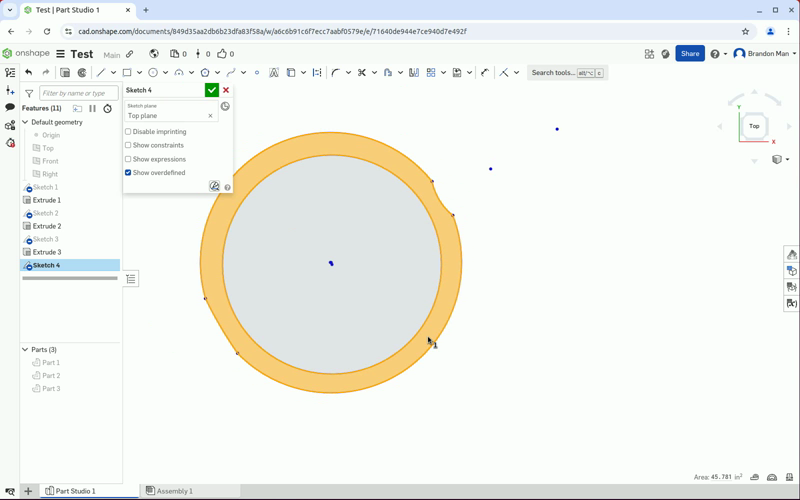
scroll(-6)
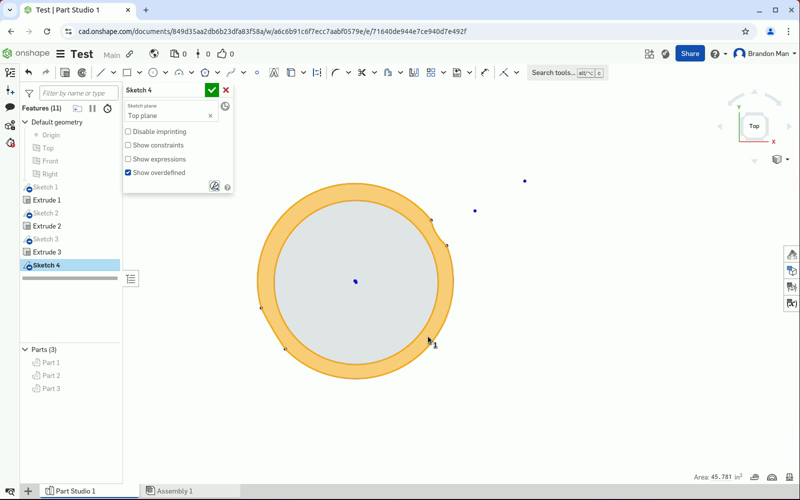
scroll(-6)
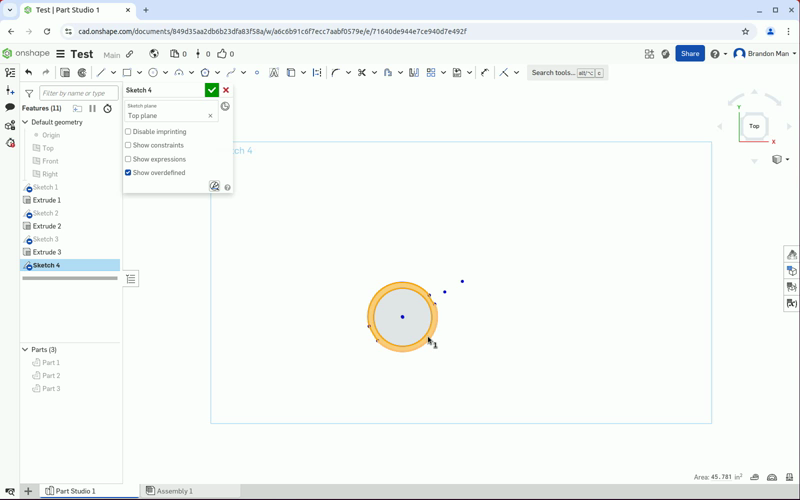
mouse_move(73, 352)
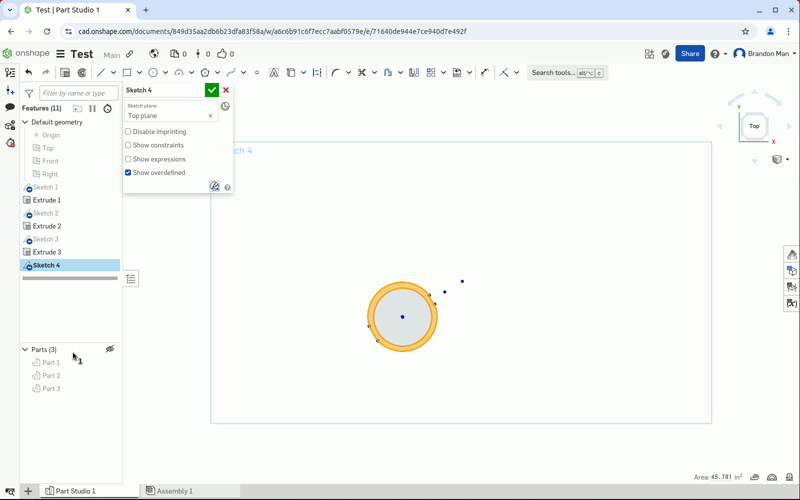
key(shift+y)
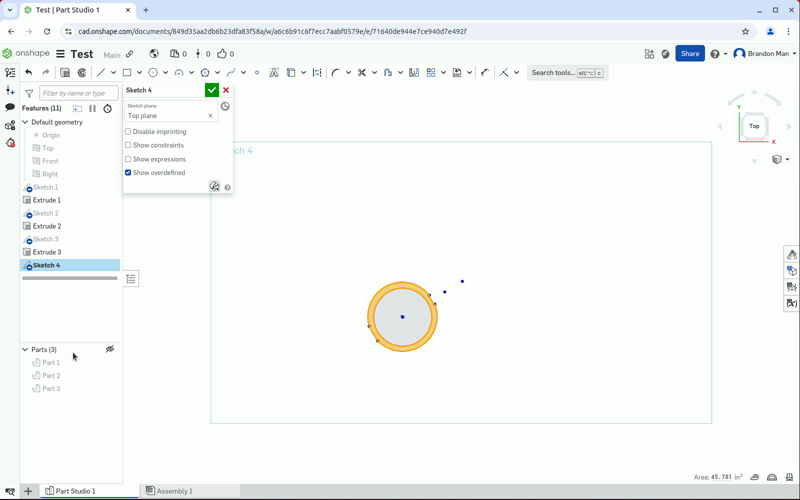
key(shift+e)
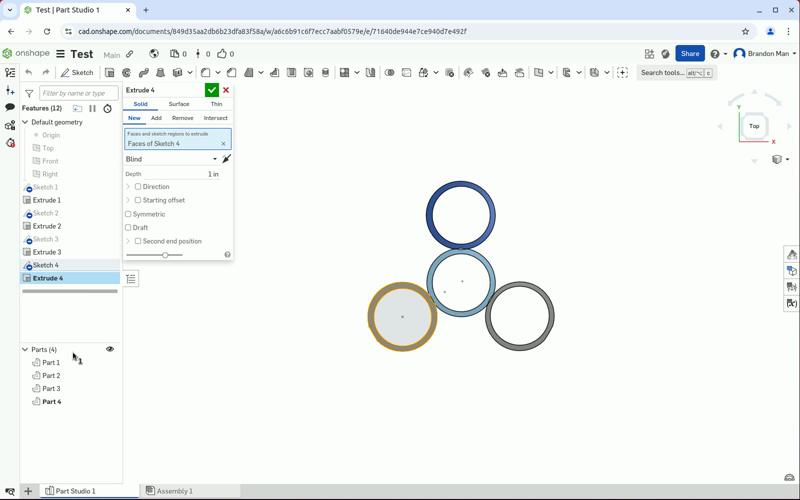
mouse_move(143, 106)
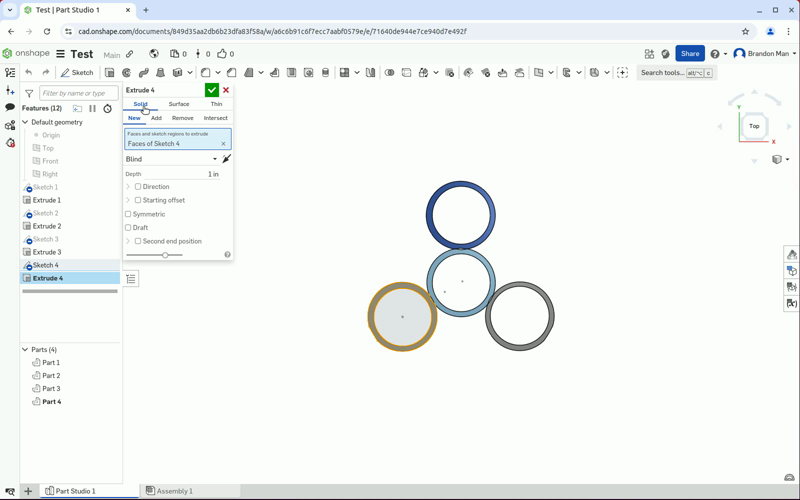
click(143, 106)
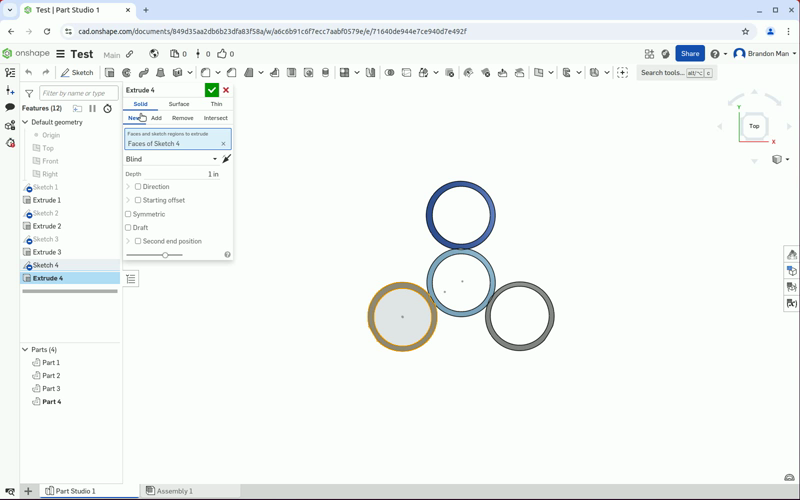
mouse_move(137, 120)
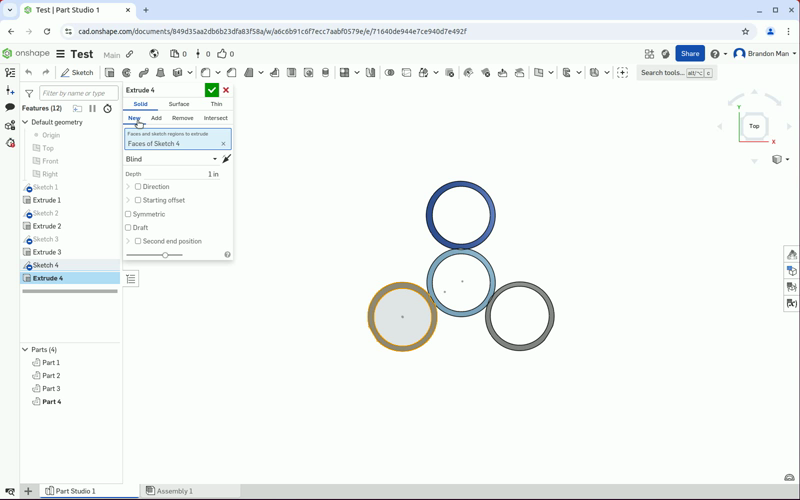
click(137, 120)
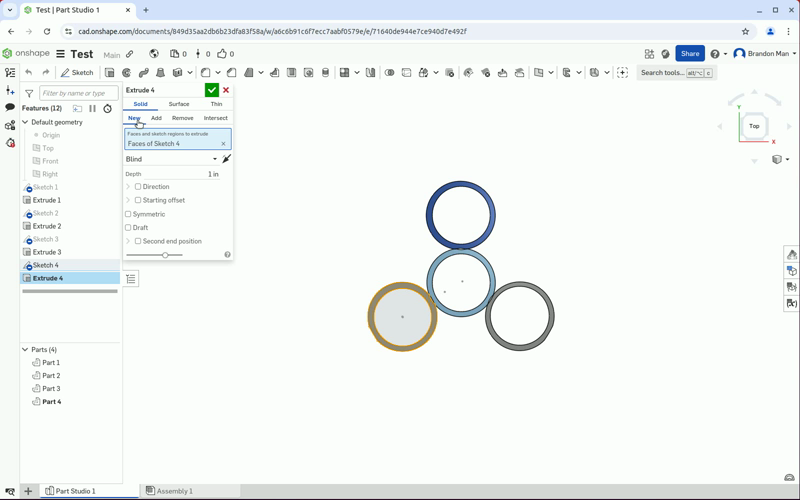
key(tab, 4)
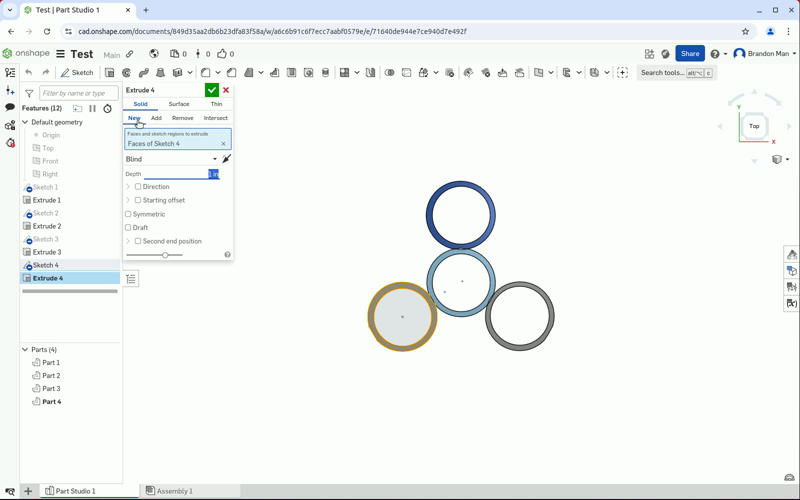
text(3.611)
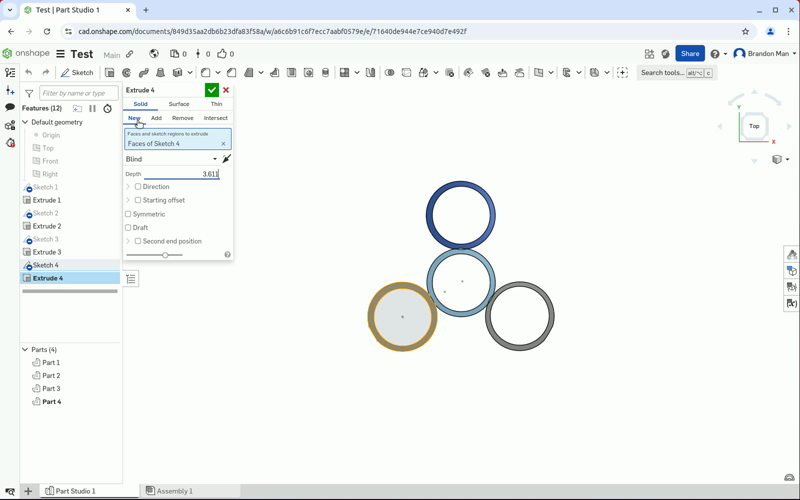
key(enter)
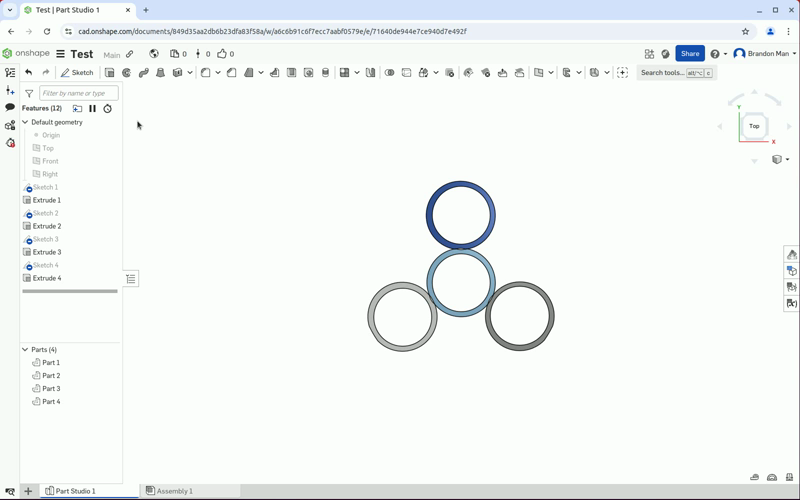
key(shift+h)
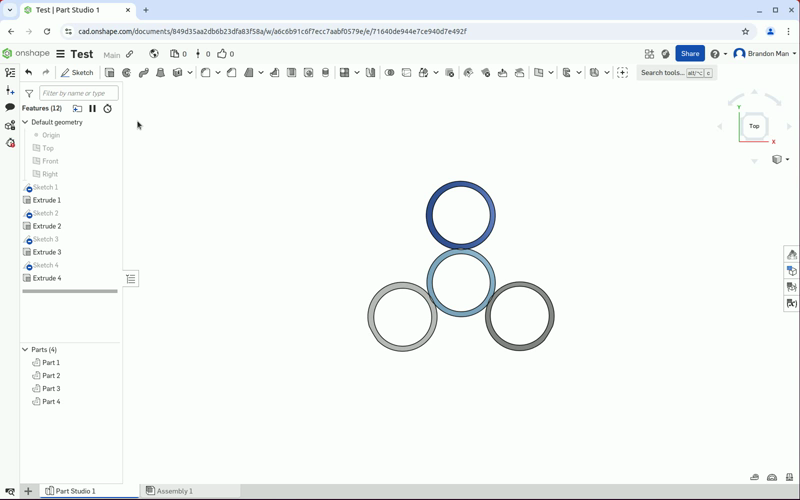
key(shift+h)
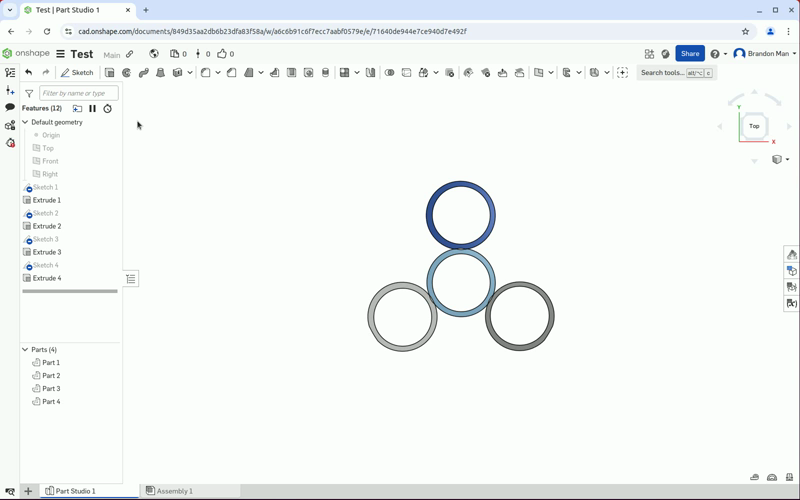
mouse_move(73, 189)
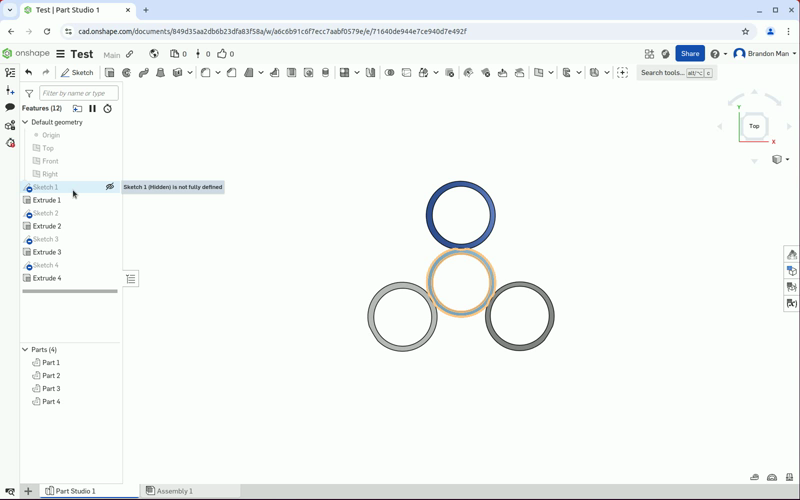
click(73, 189)
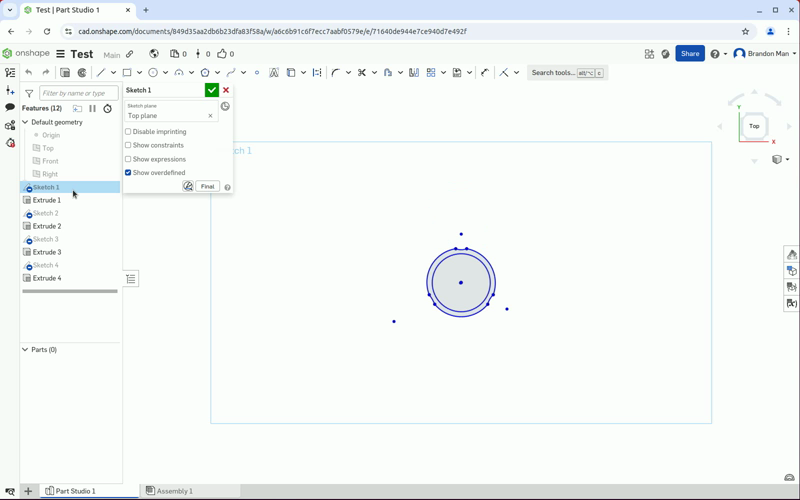
mouse_move(229, 92)
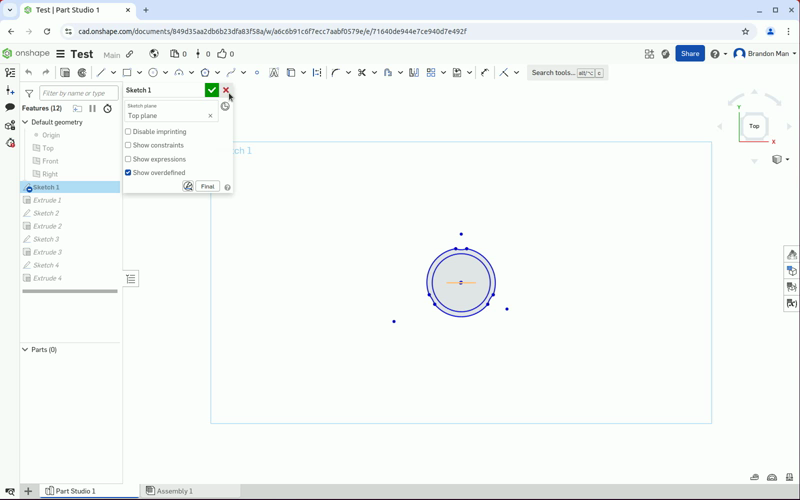
click(229, 92)
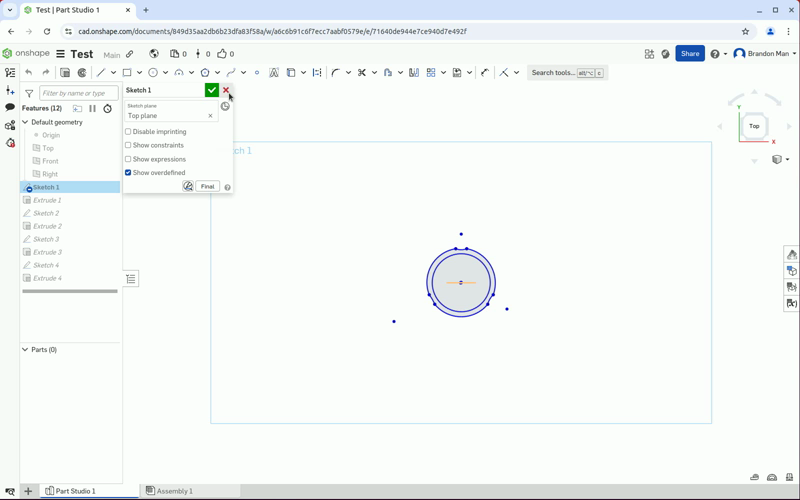
key(shift+s)
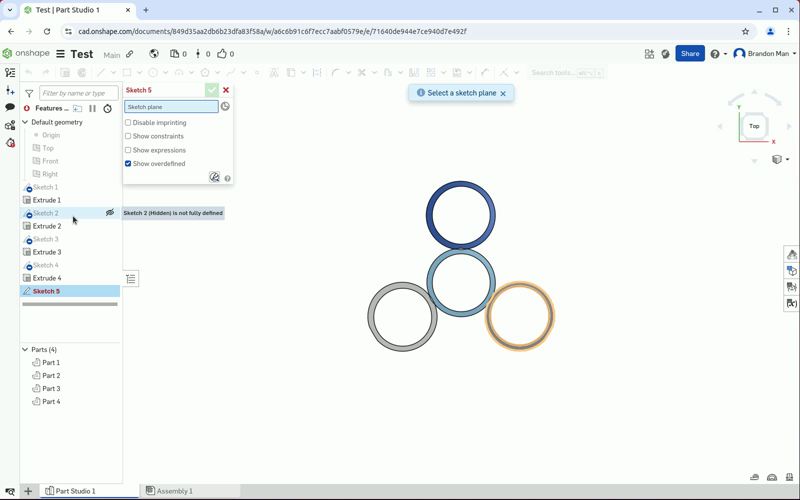
scroll(3)
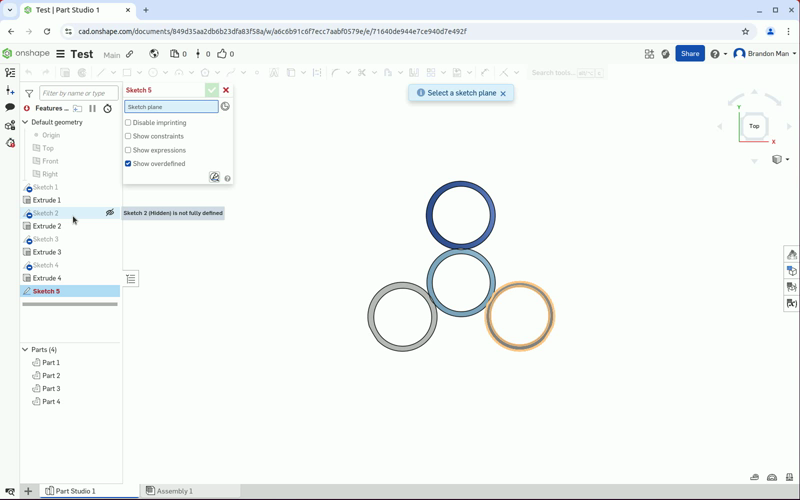
mouse_move(73, 150)
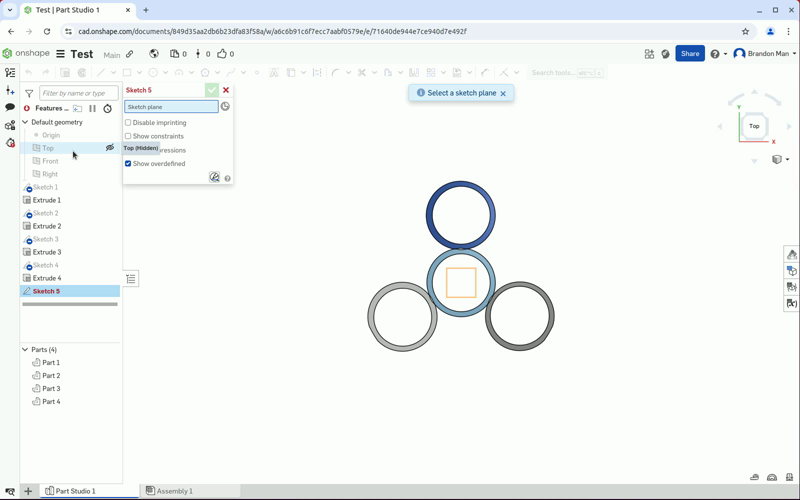
click(73, 150)
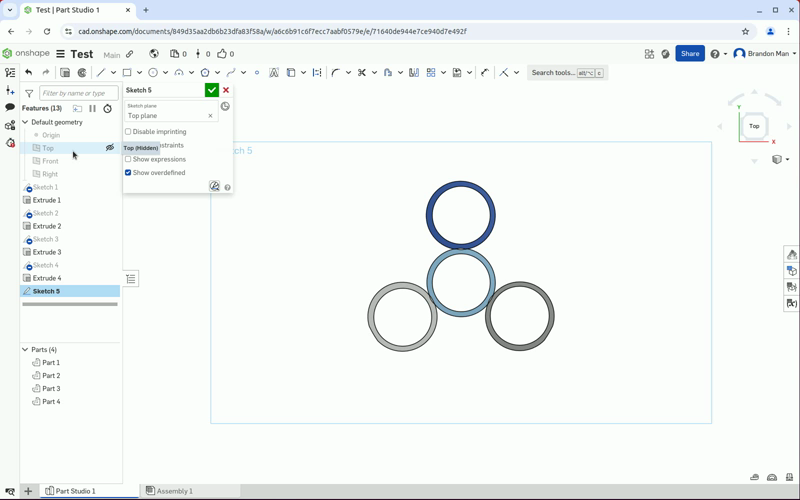
mouse_move(73, 352)
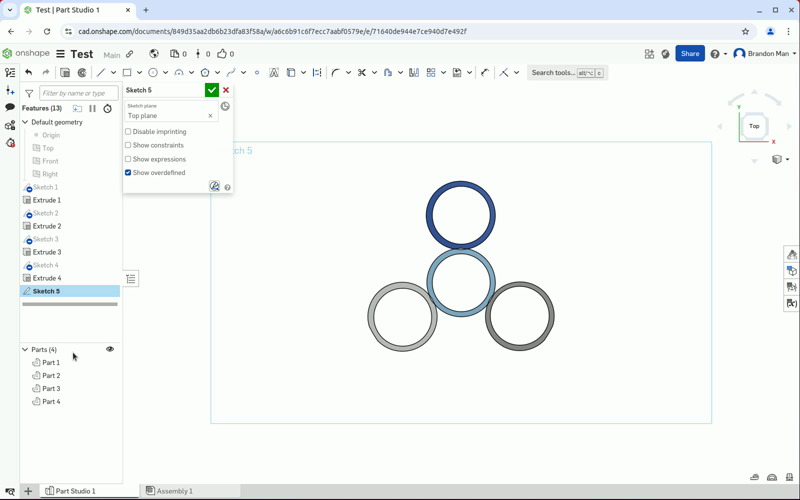
key(y)
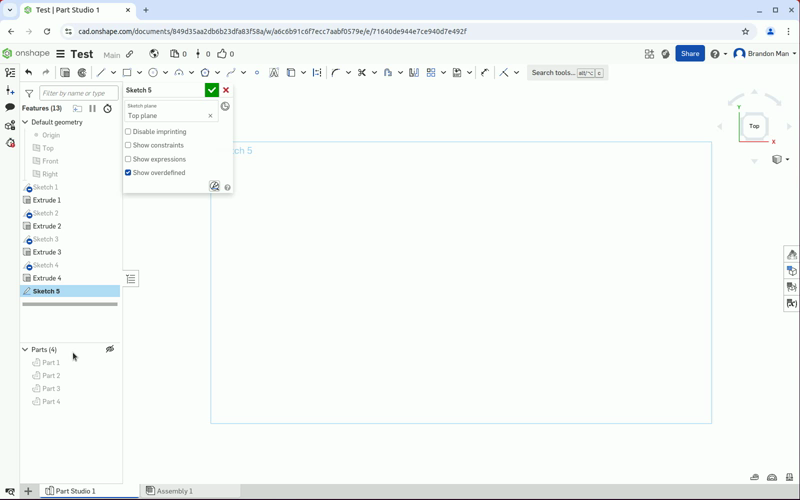
key(c)
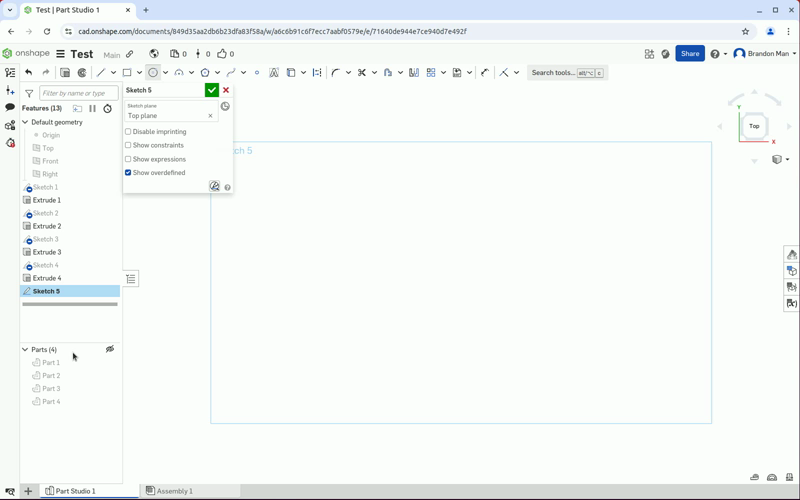
key_down(shift)
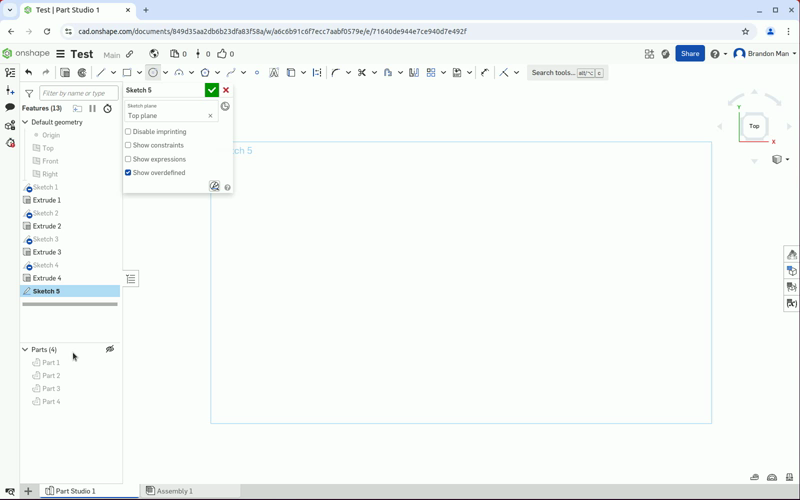
mouse_move(461, 282)
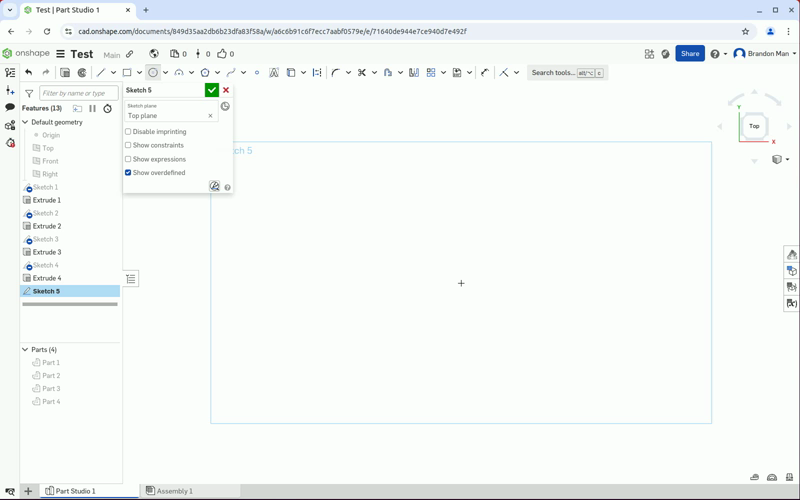
click(461, 282)
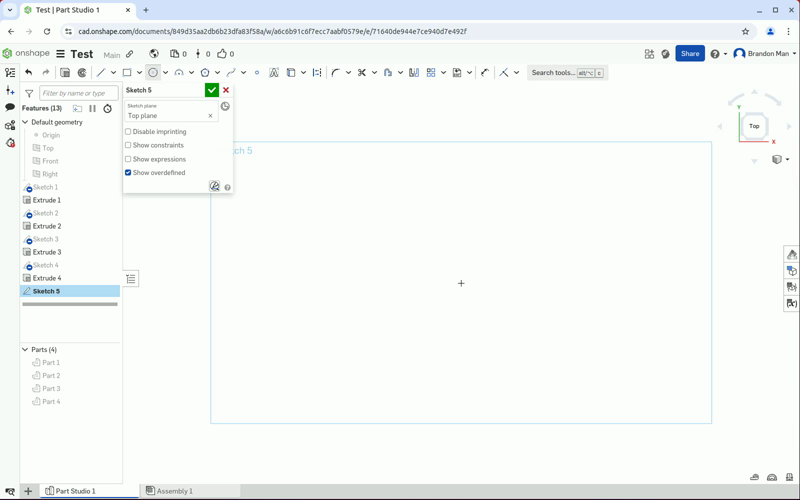
key_up(shift)
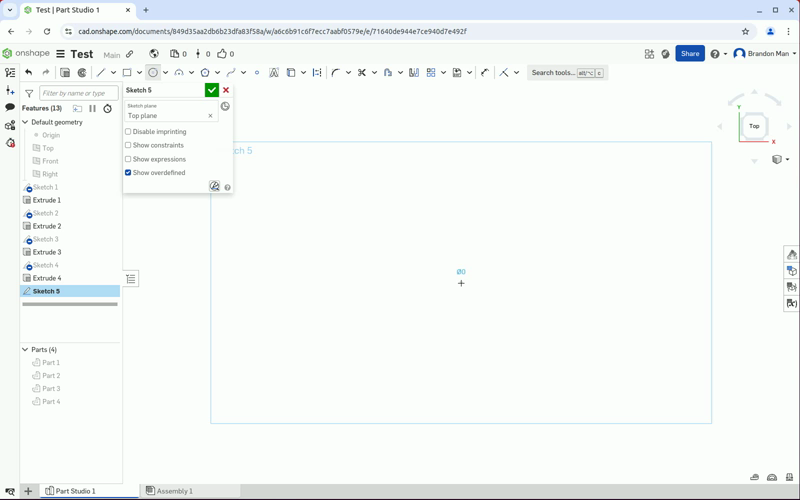
mouse_move(574, 282)
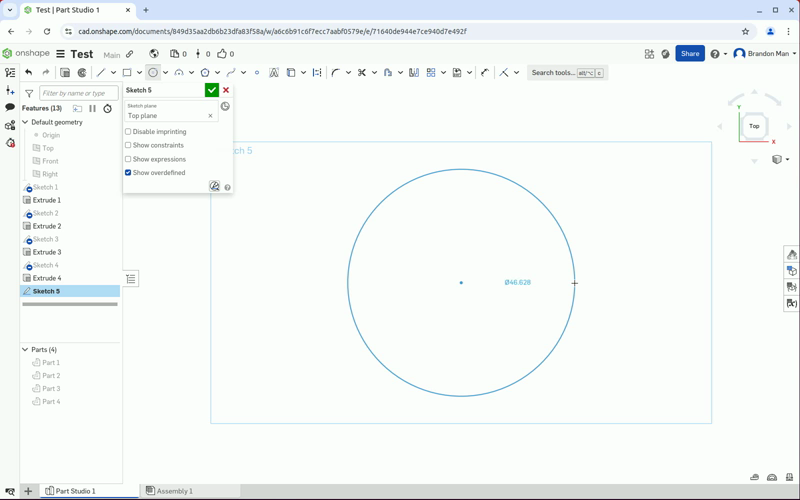
click(574, 282)
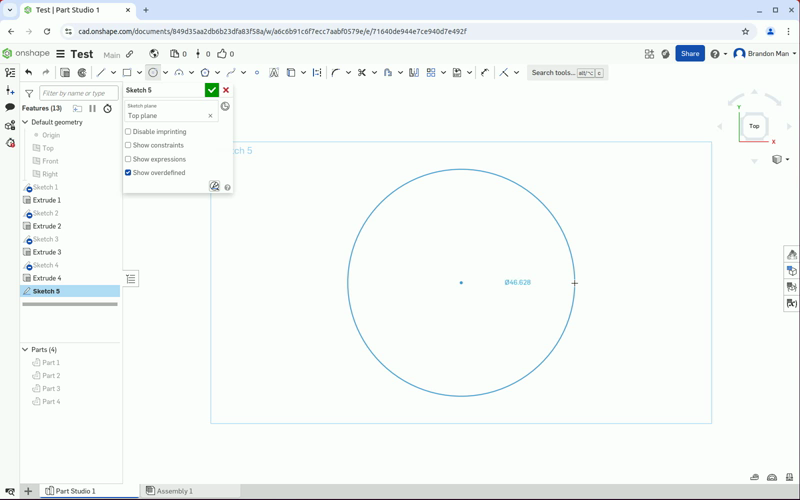
key(esc)
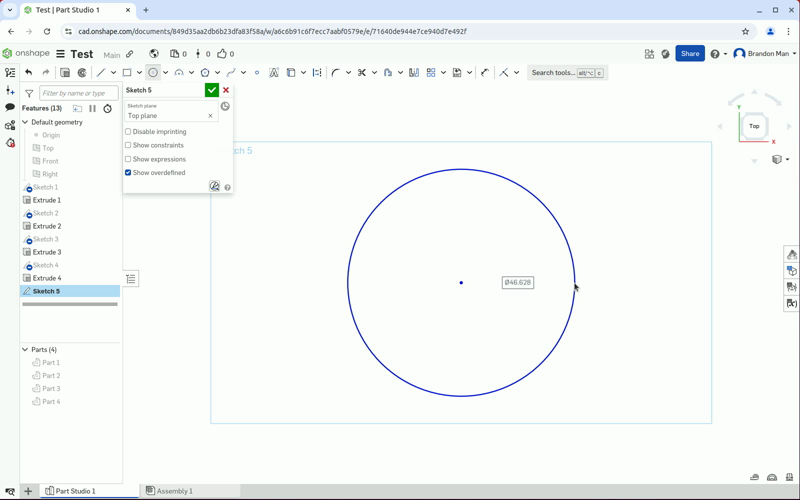
key(a)
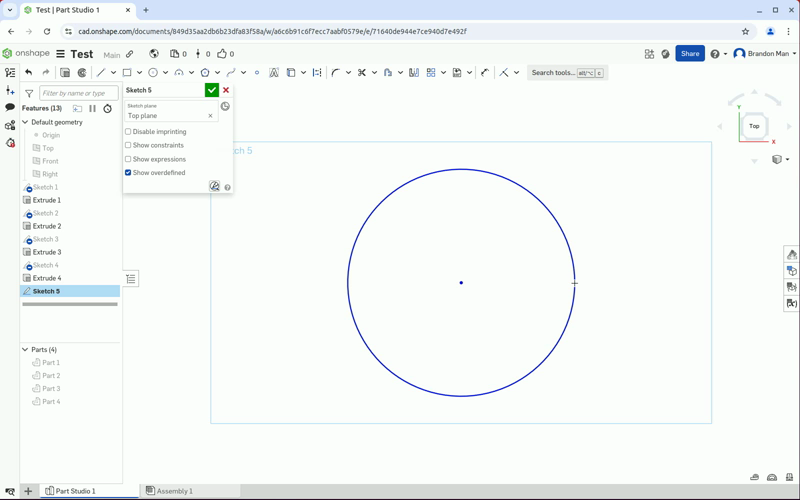
key_down(shift)
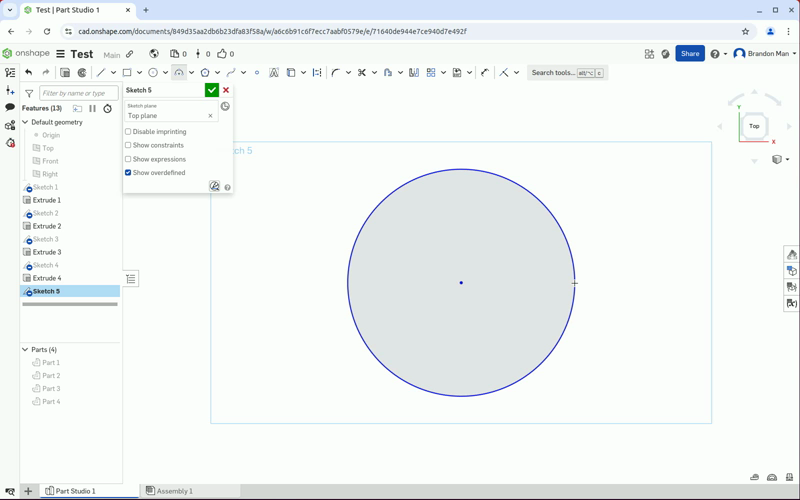
mouse_move(369, 325)
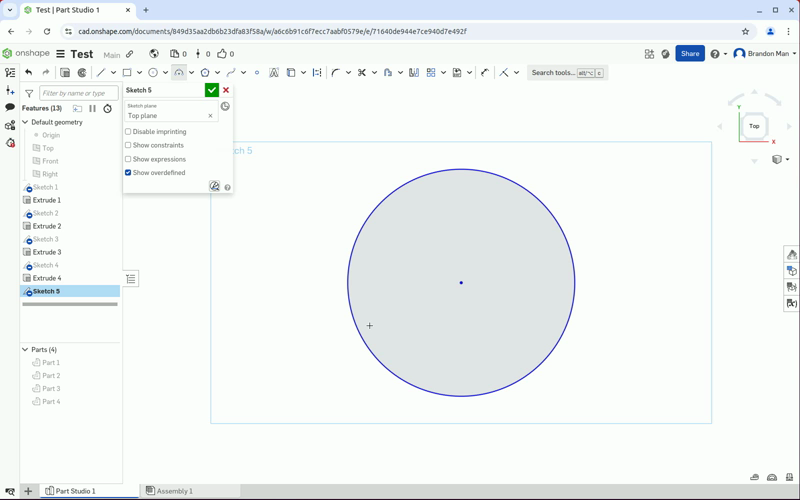
click(369, 325)
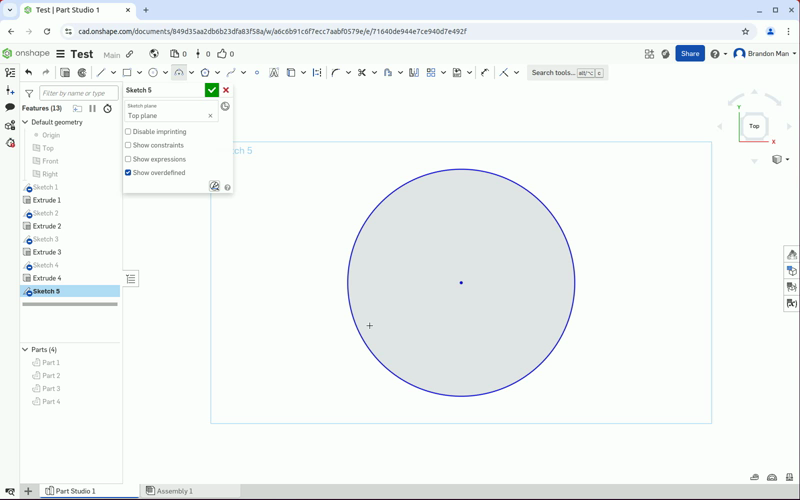
key_up(shift)
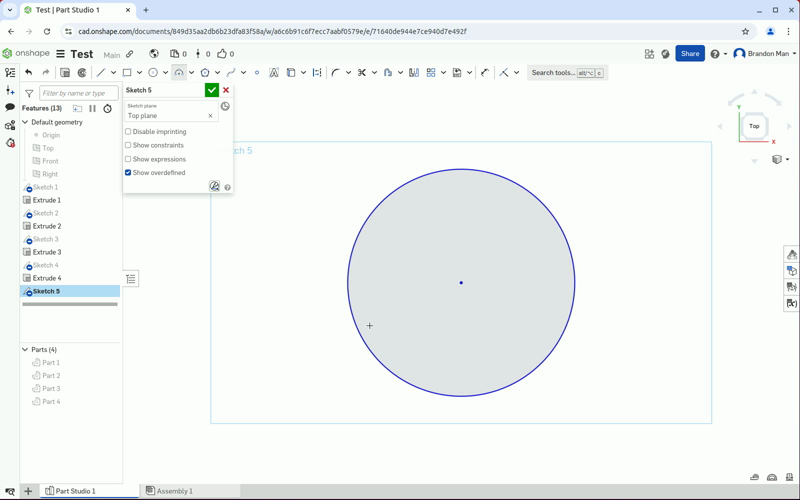
key_down(shift)
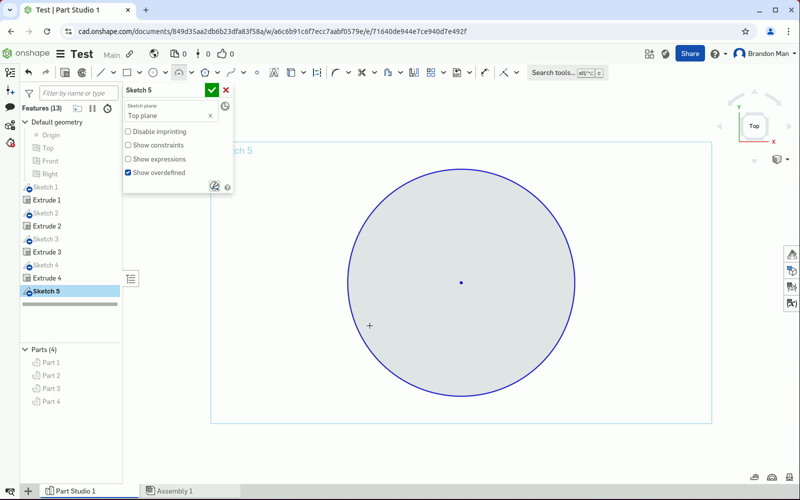
mouse_move(376, 339)
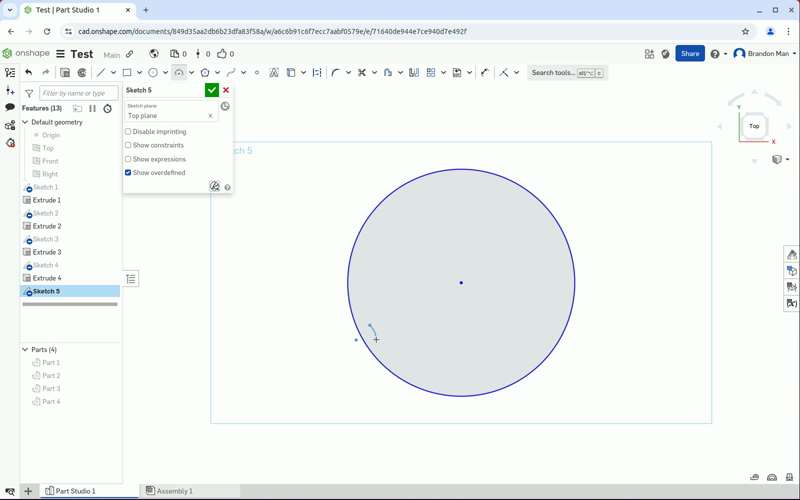
click(376, 339)
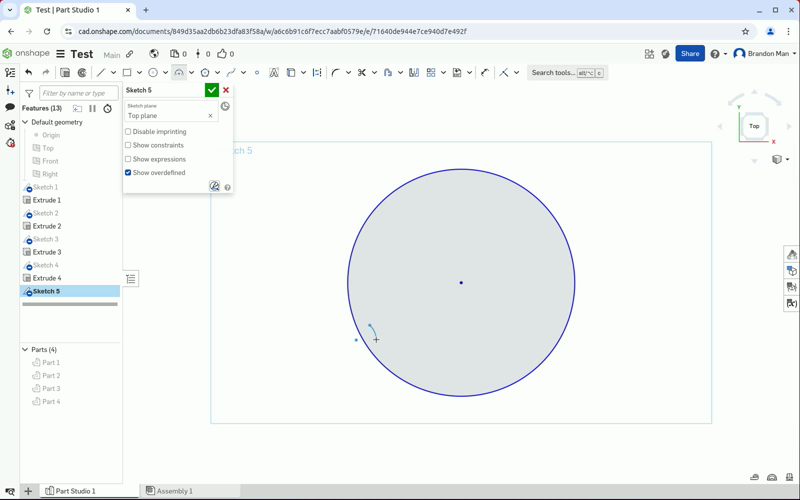
mouse_move(372, 332)
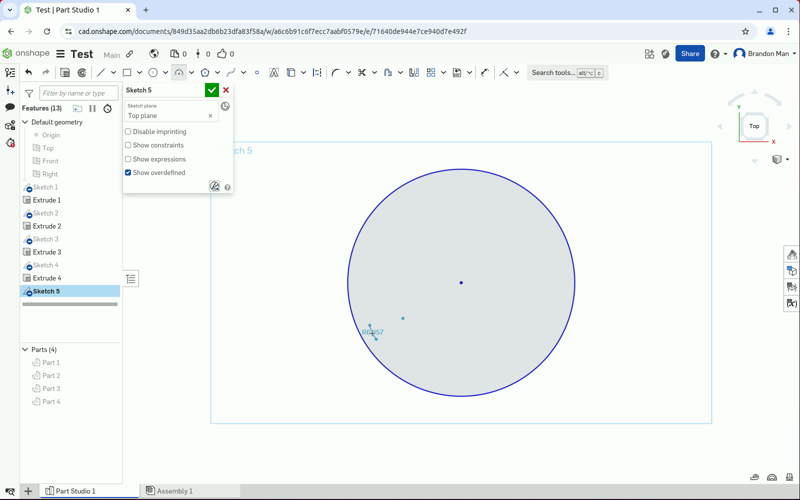
click(372, 332)
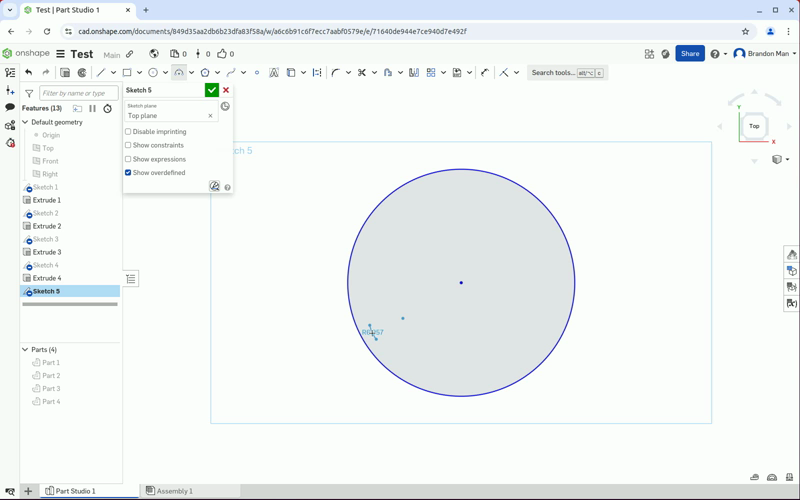
key_up(shift)
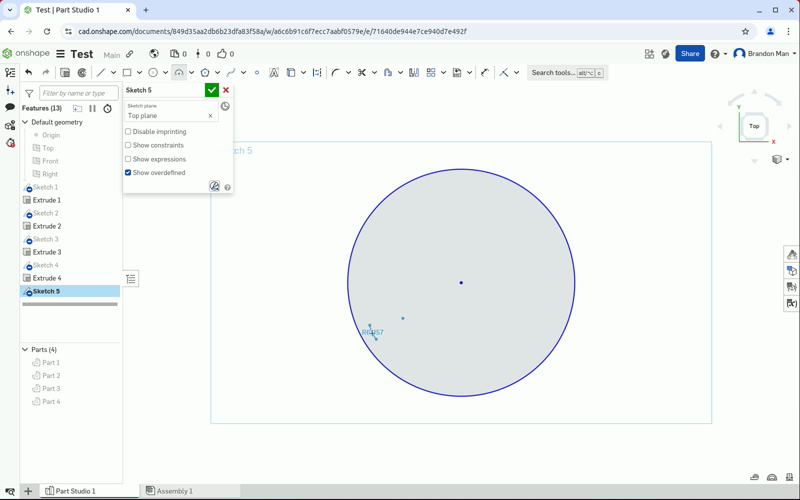
mouse_move(376, 339)
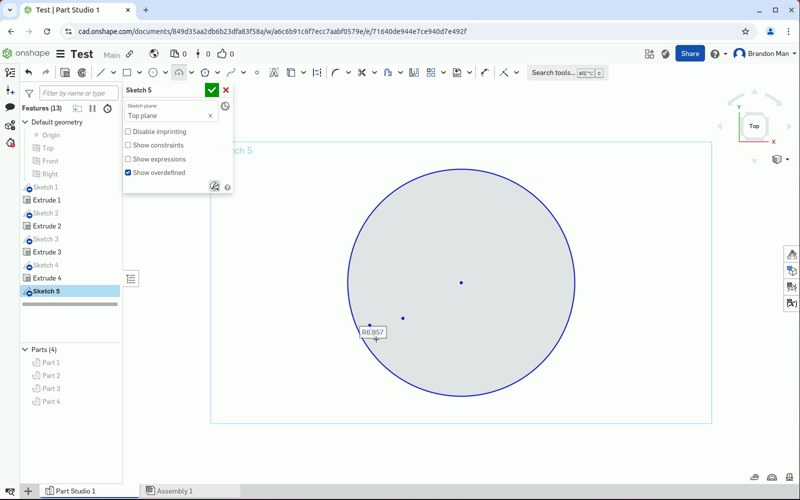
click(376, 339)
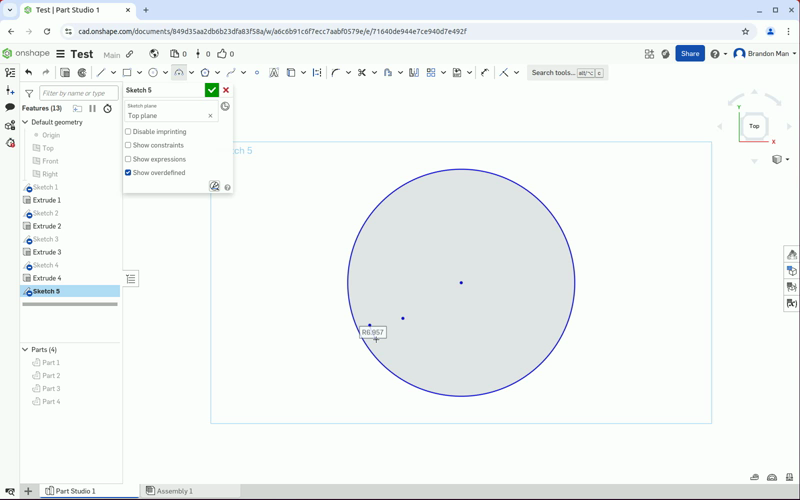
key_down(shift)
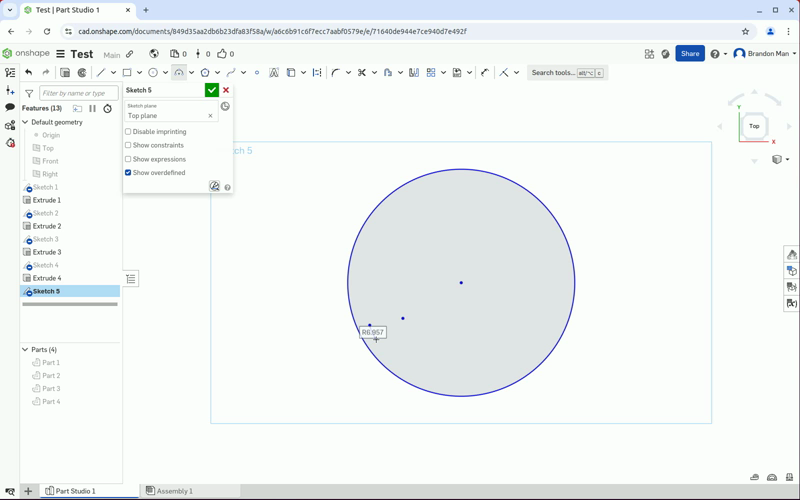
mouse_move(543, 339)
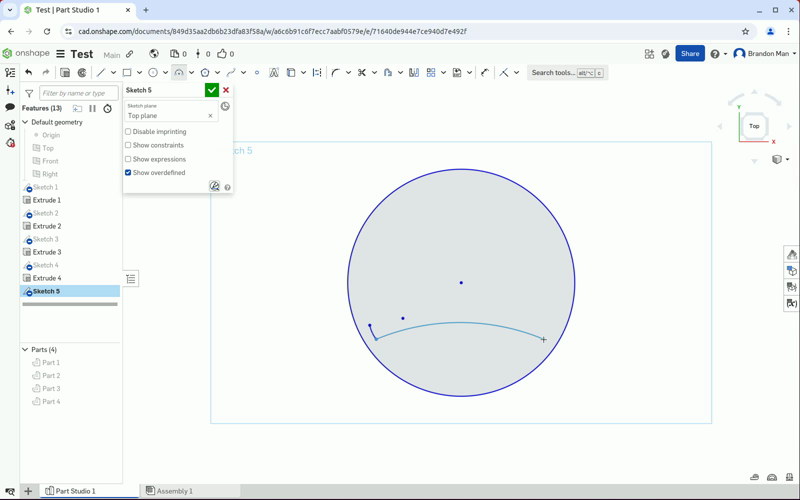
click(543, 339)
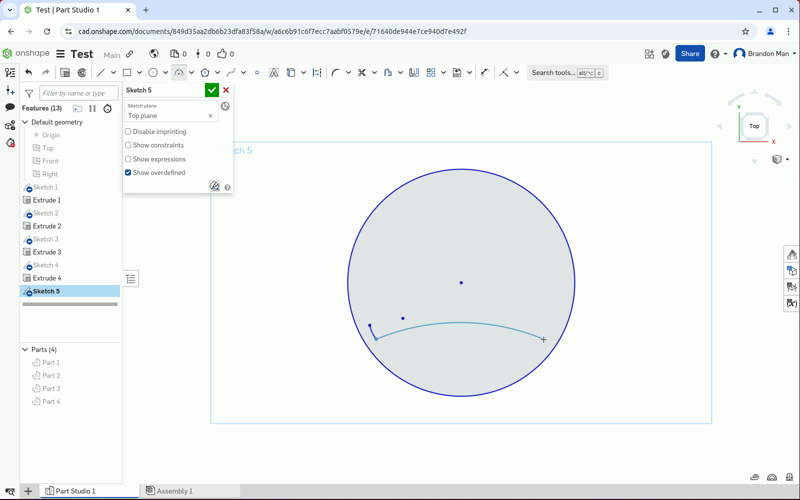
mouse_move(460, 383)
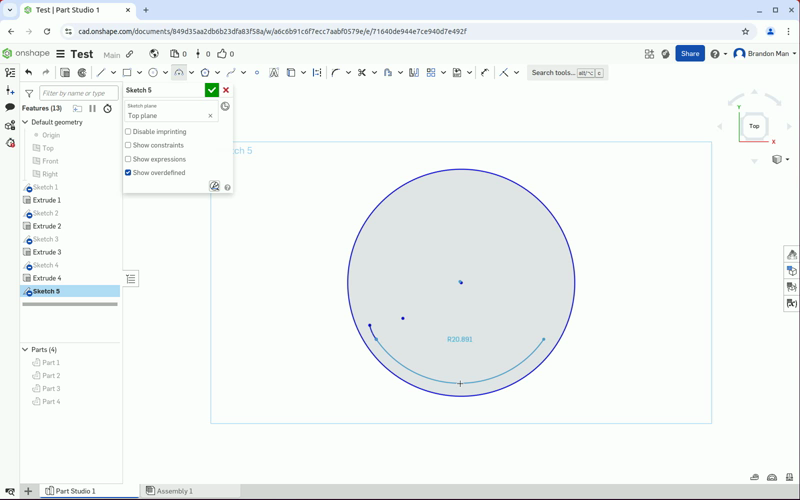
click(460, 383)
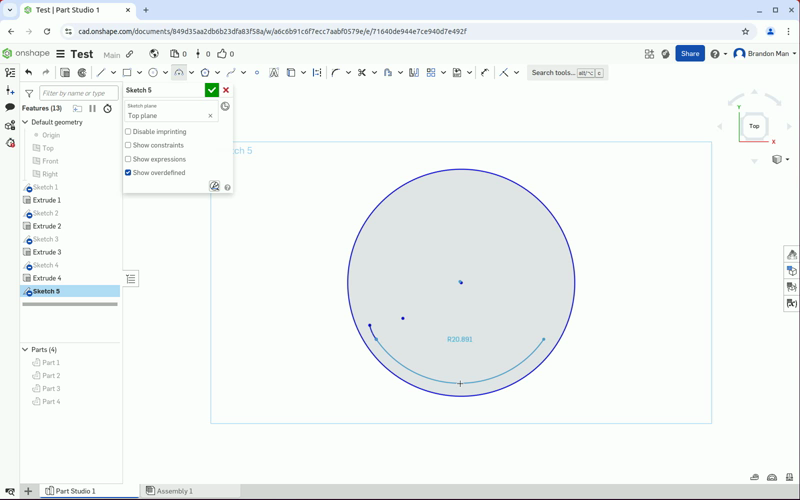
key_up(shift)
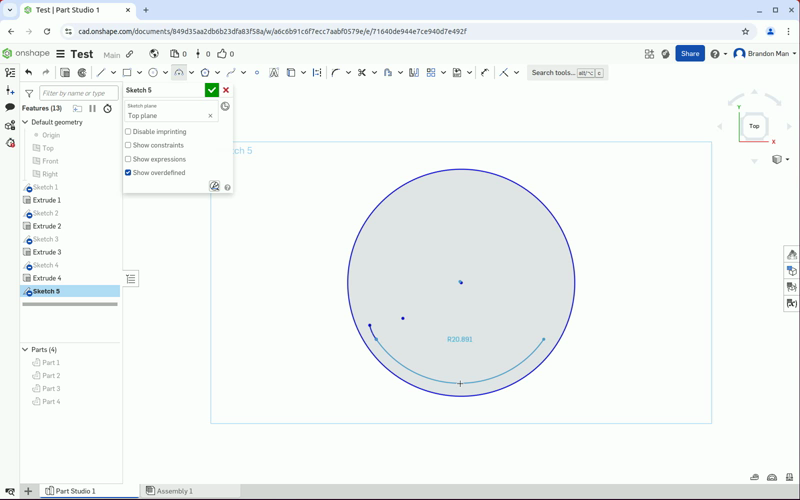
mouse_move(543, 339)
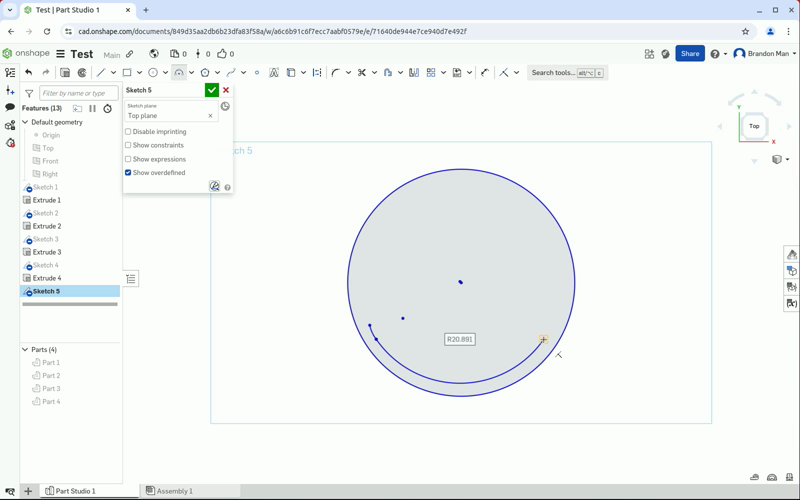
click(543, 339)
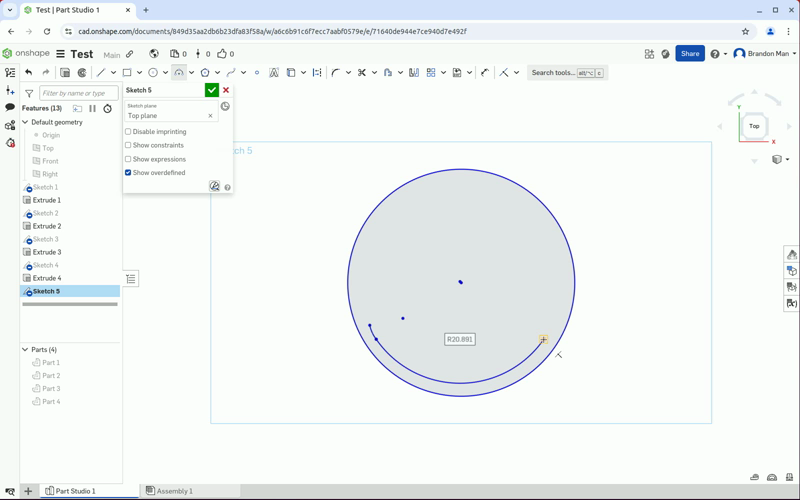
key_down(shift)
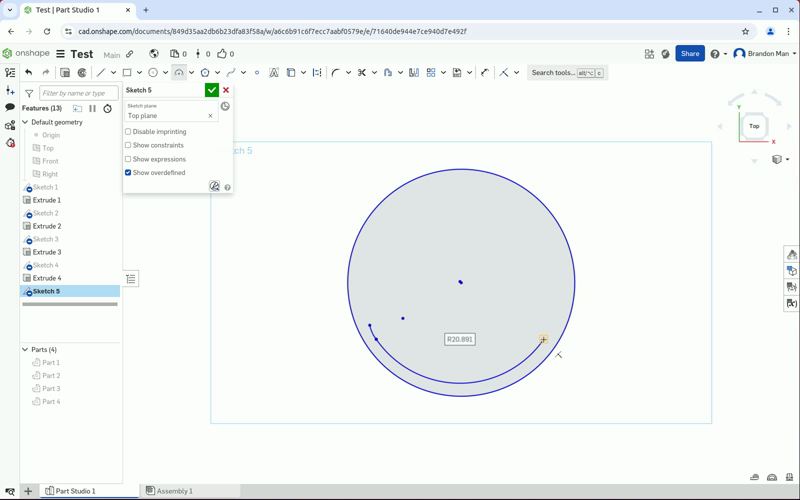
mouse_move(550, 325)
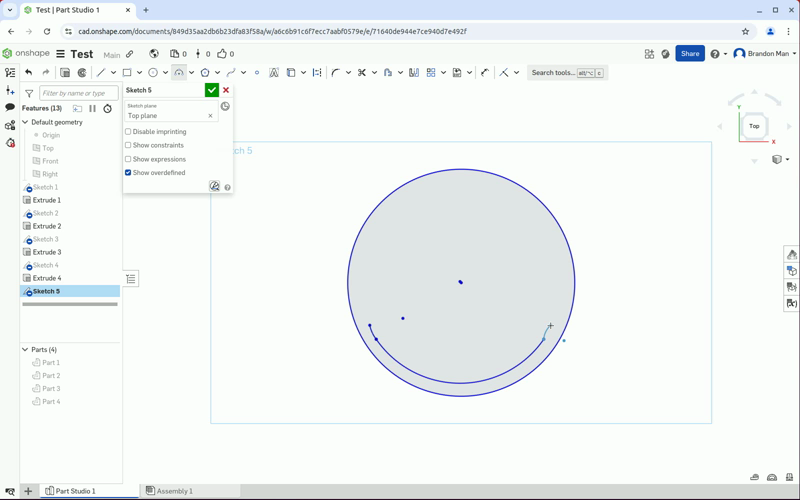
click(550, 325)
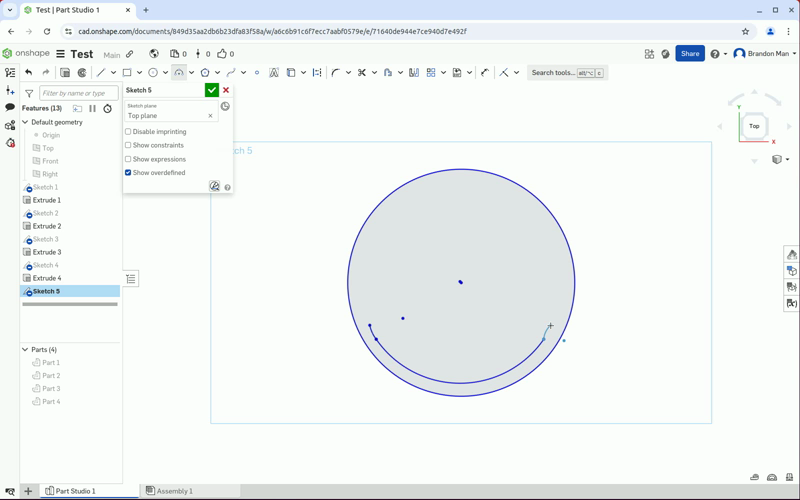
mouse_move(548, 332)
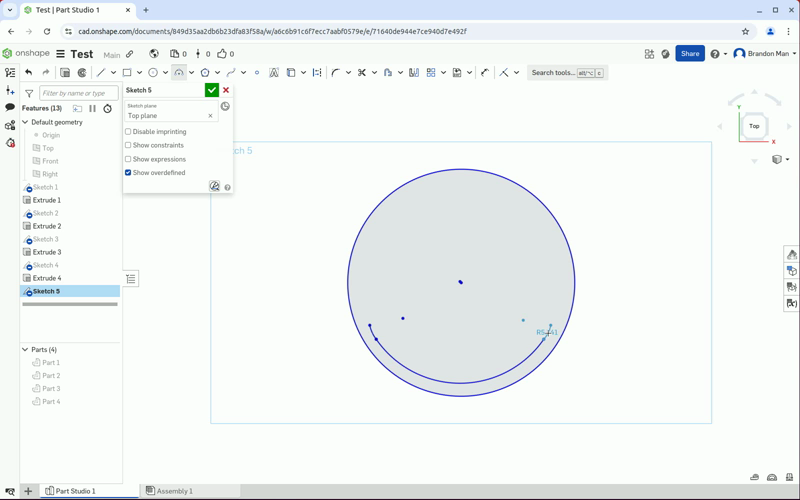
click(548, 332)
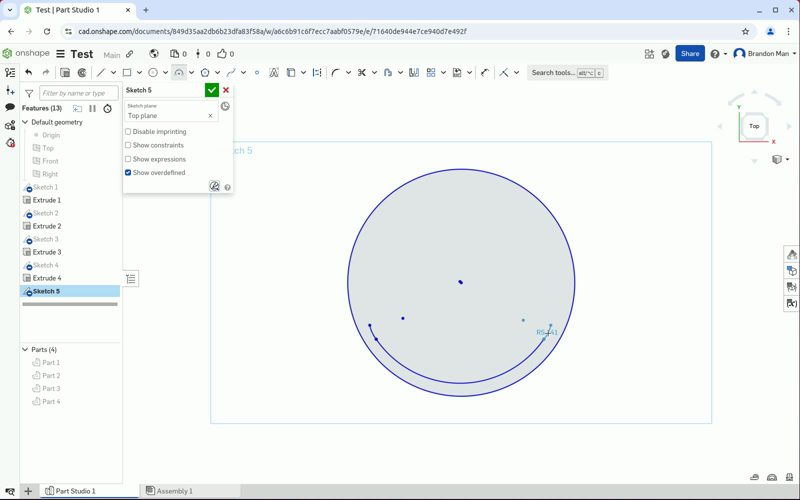
key_up(shift)
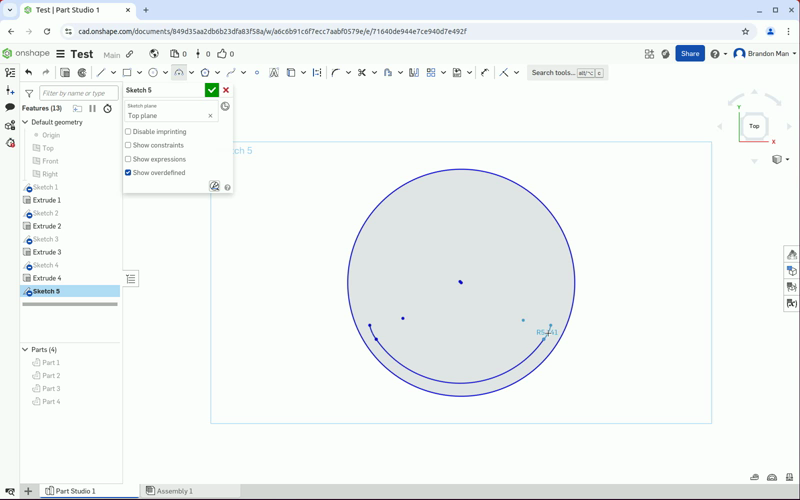
mouse_move(550, 325)
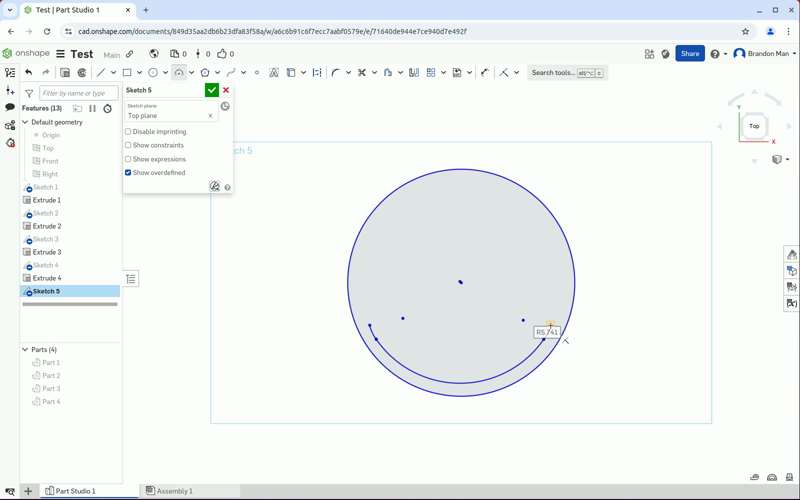
click(550, 325)
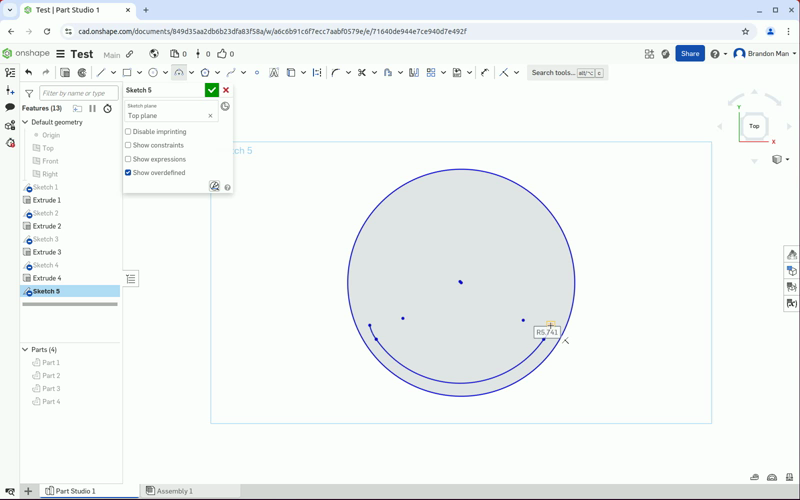
key_down(shift)
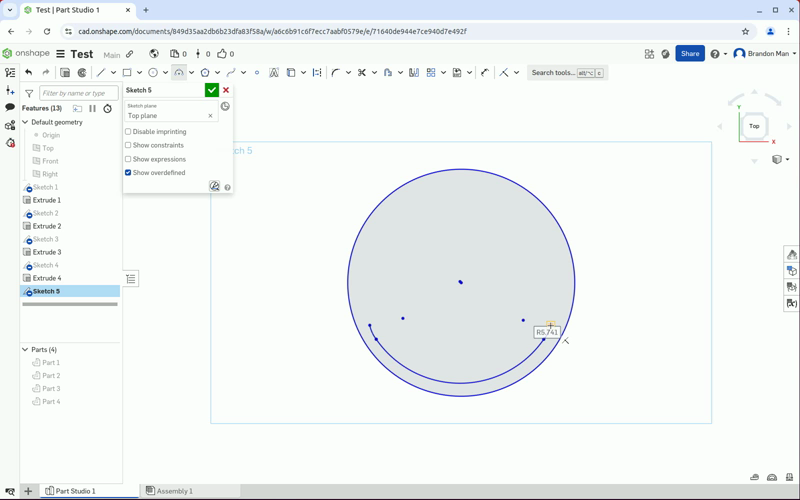
mouse_move(468, 183)
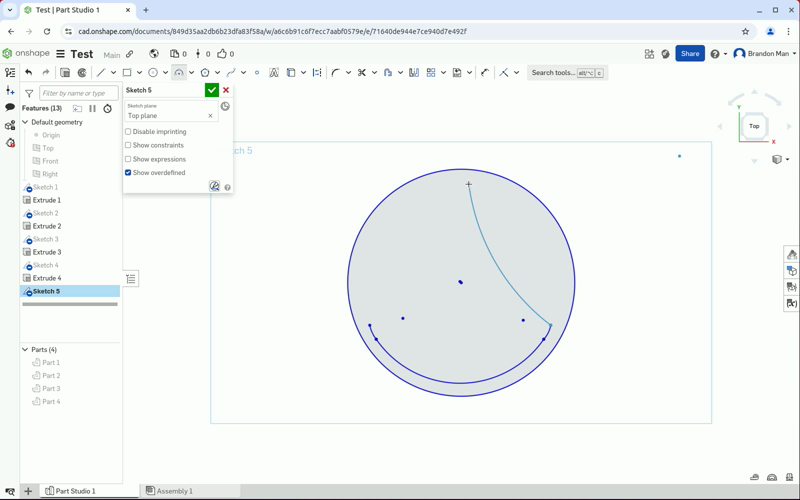
click(468, 183)
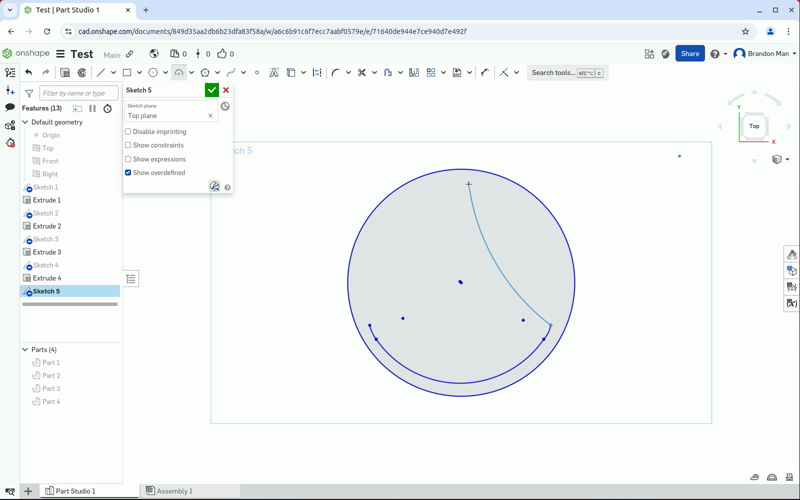
mouse_move(546, 232)
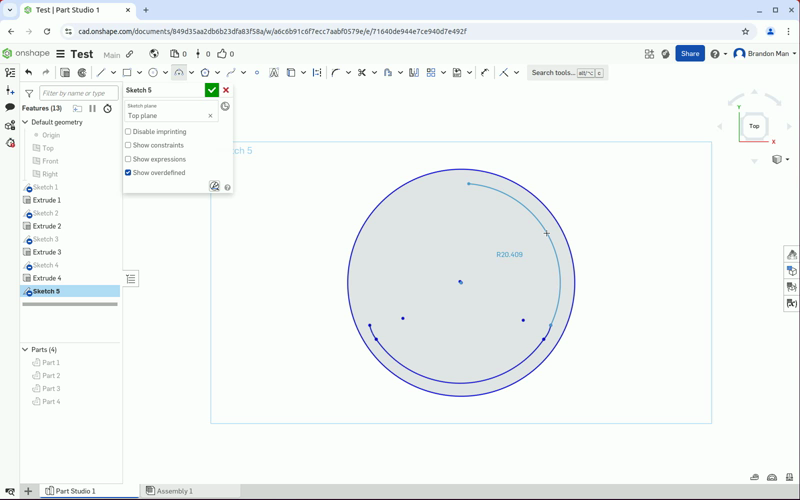
click(546, 232)
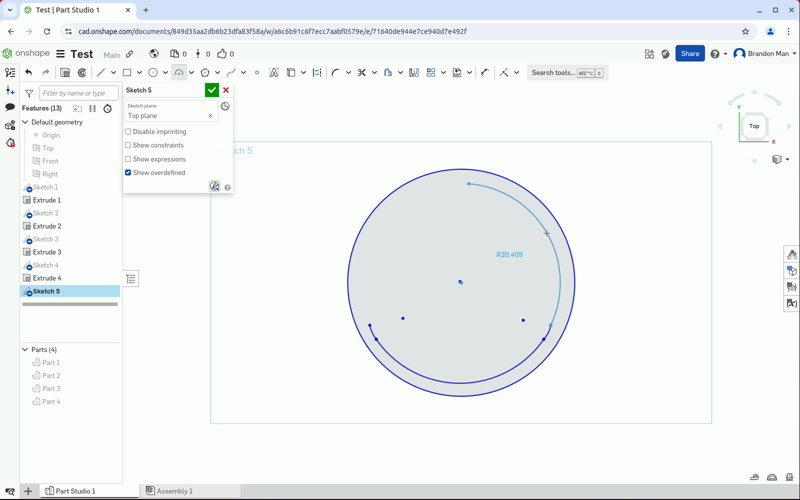
key_up(shift)
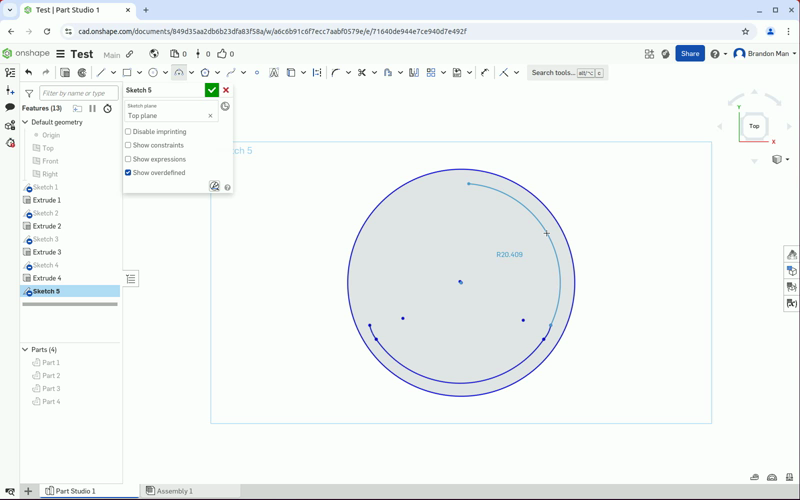
mouse_move(468, 183)
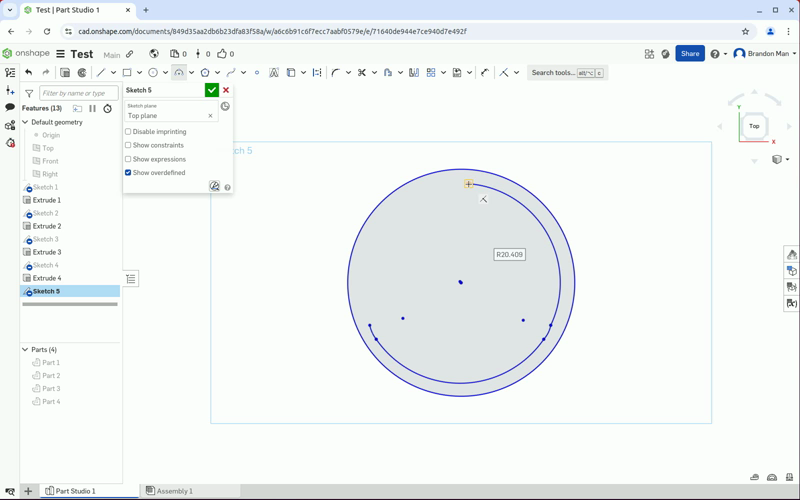
click(468, 183)
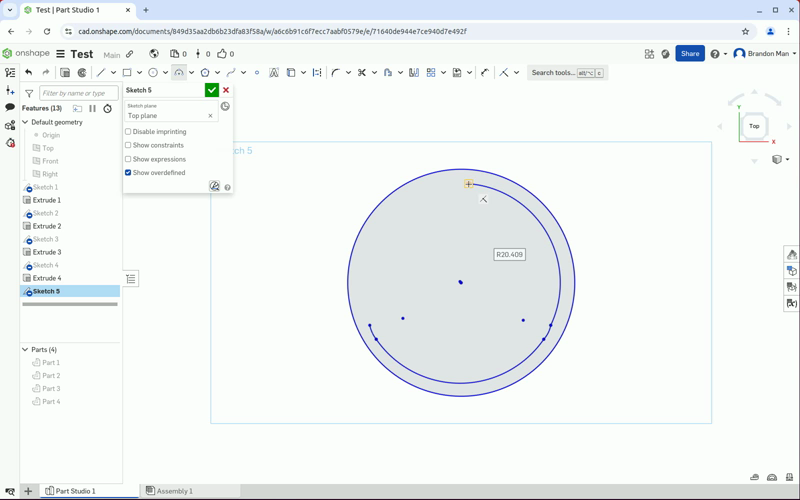
key_down(shift)
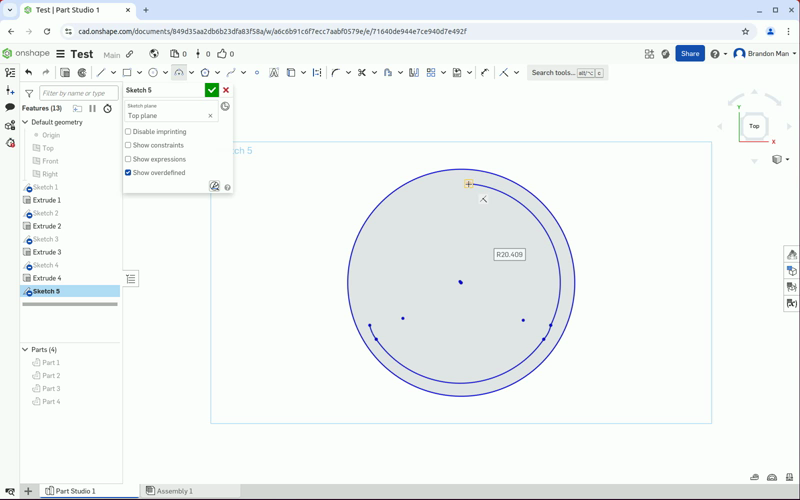
mouse_move(452, 183)
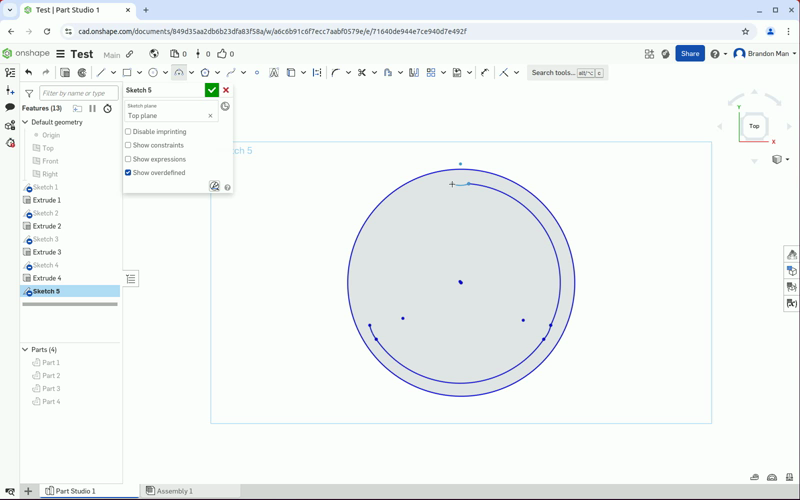
click(452, 183)
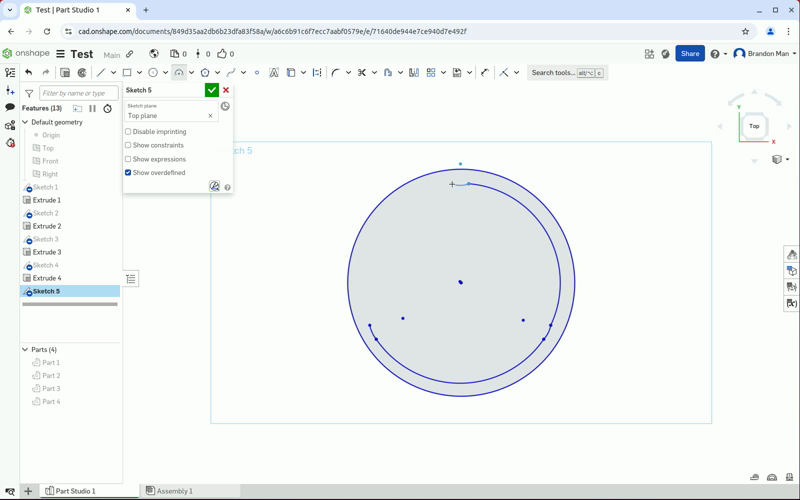
mouse_move(460, 183)
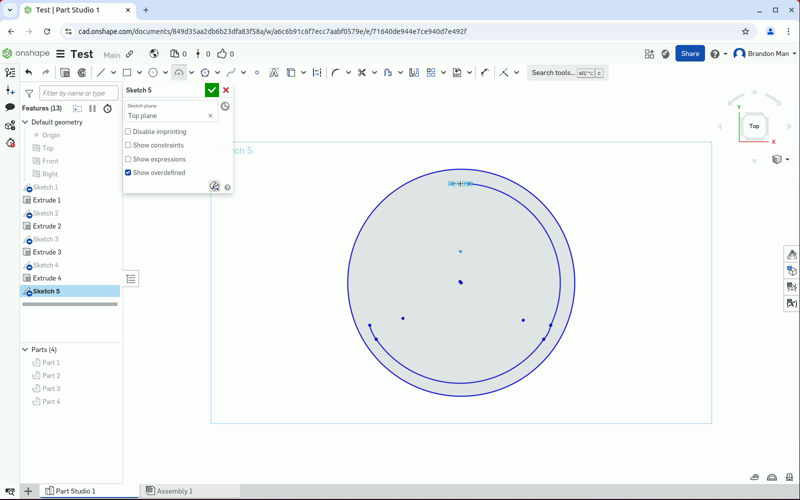
click(460, 183)
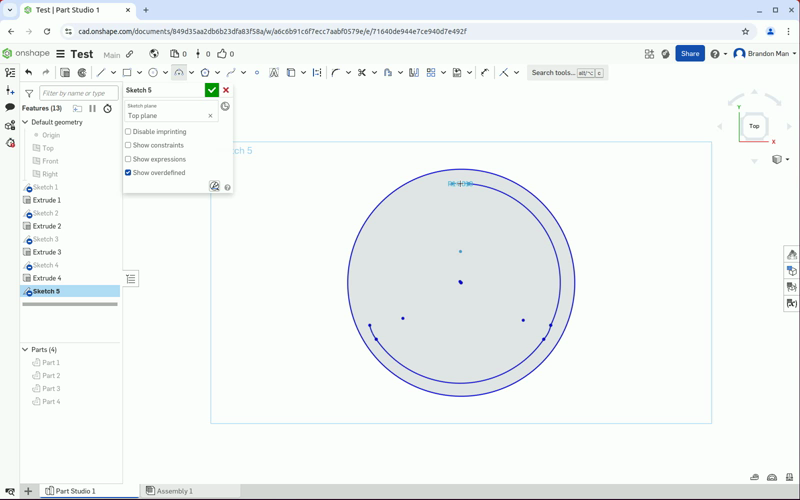
key_up(shift)
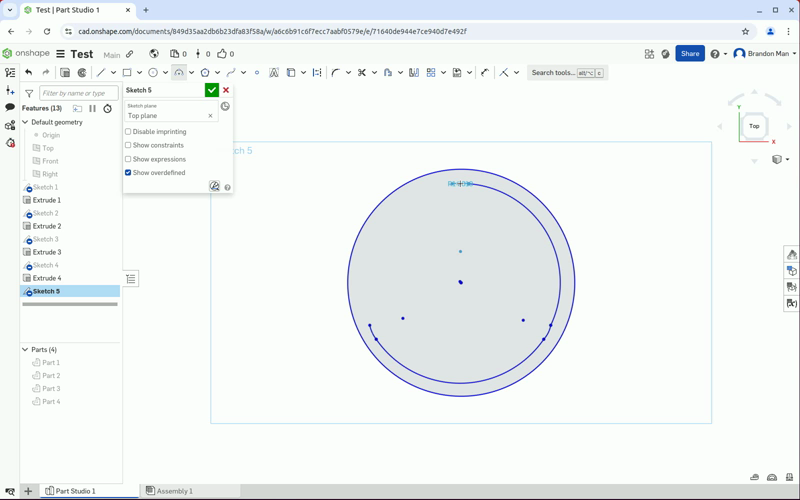
mouse_move(452, 183)
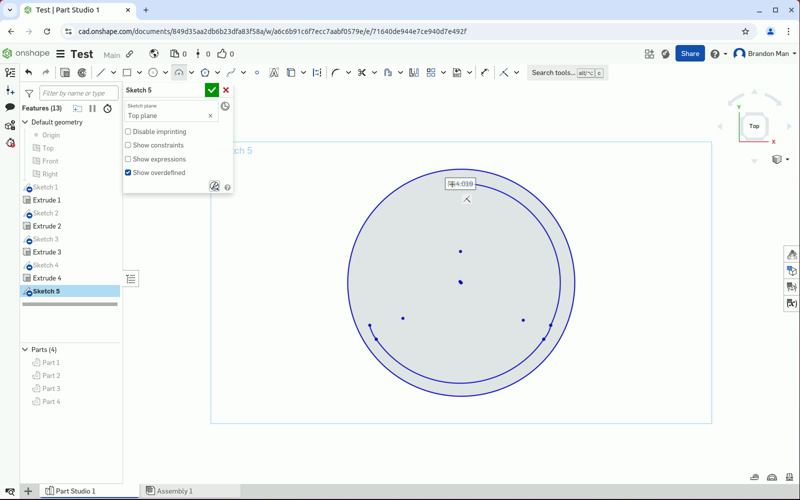
click(452, 183)
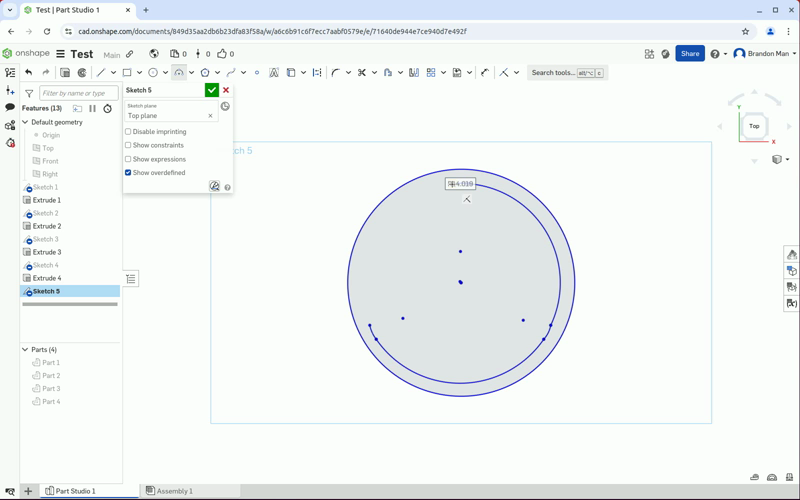
mouse_move(369, 325)
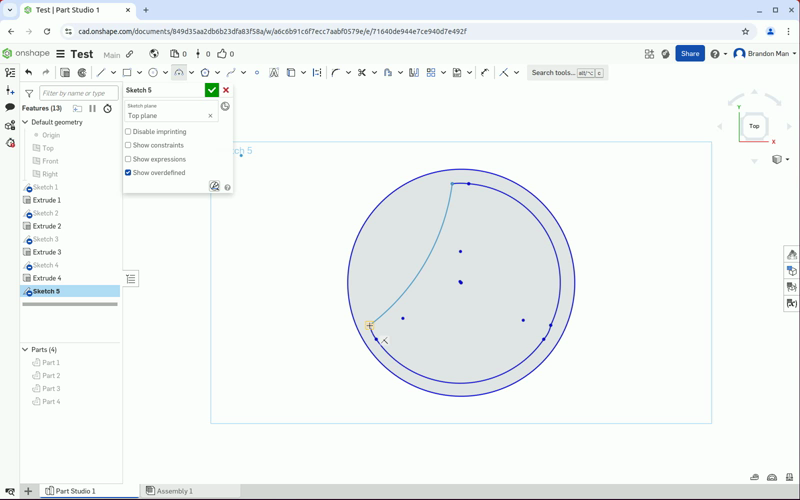
click(369, 325)
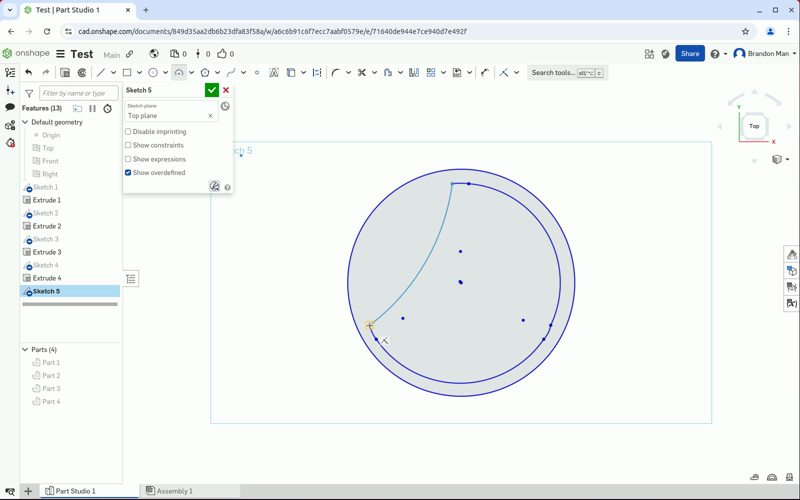
key_down(shift)
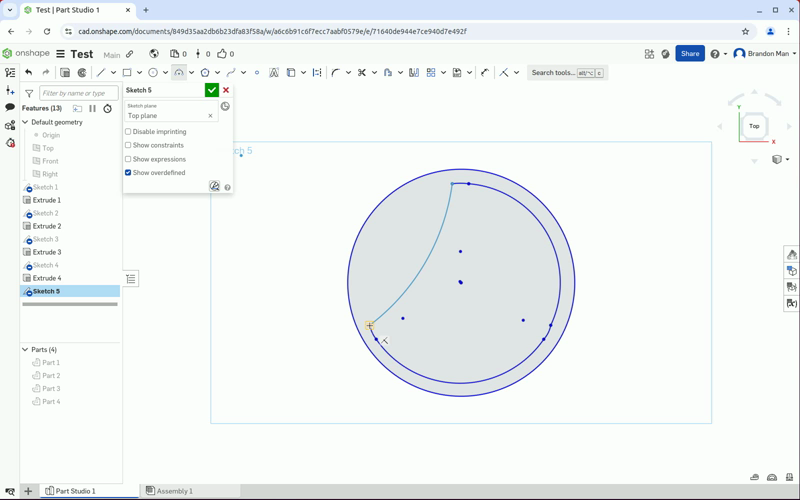
mouse_move(373, 232)
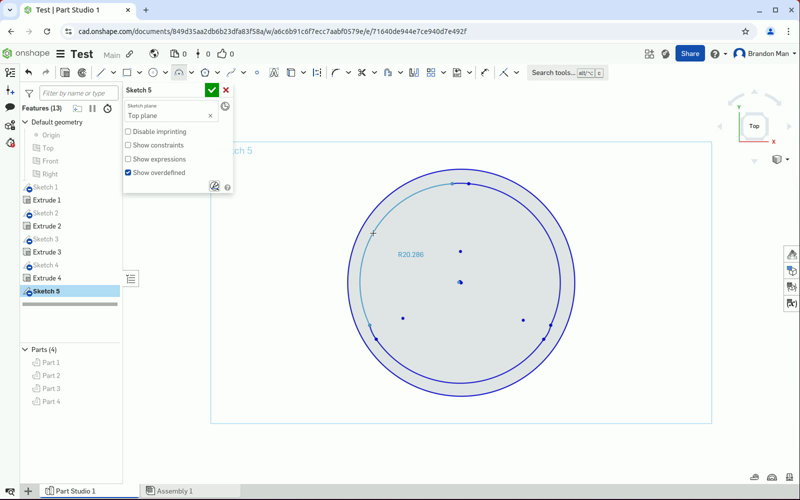
click(373, 232)
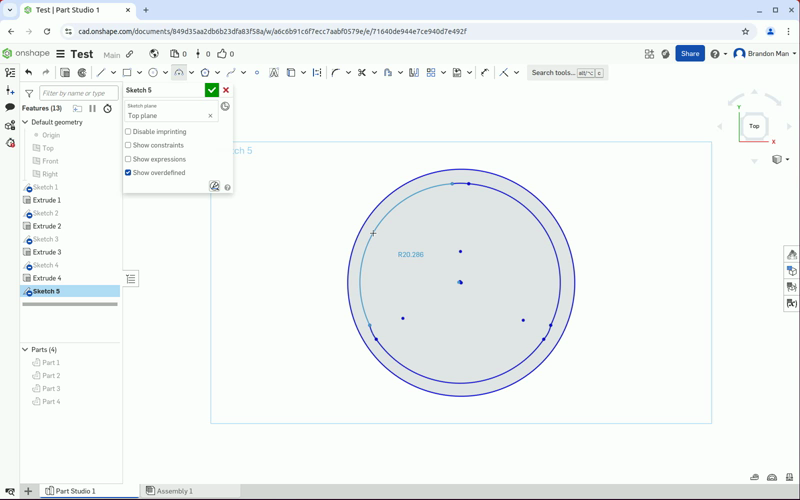
key_up(shift)
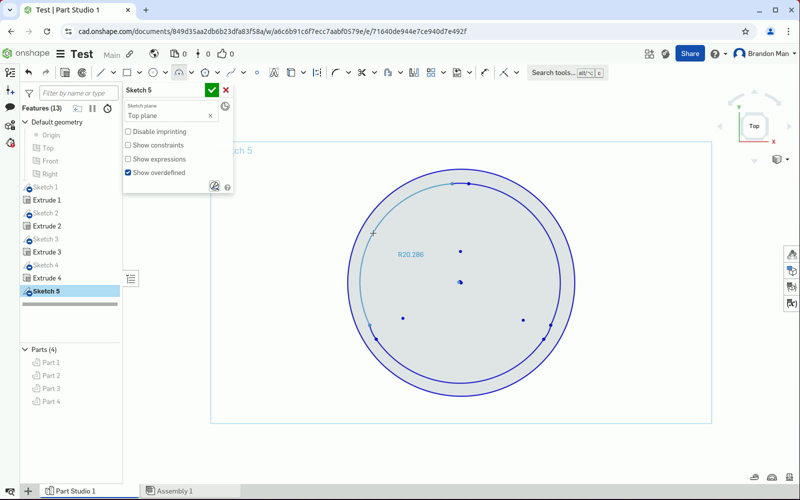
key(esc)
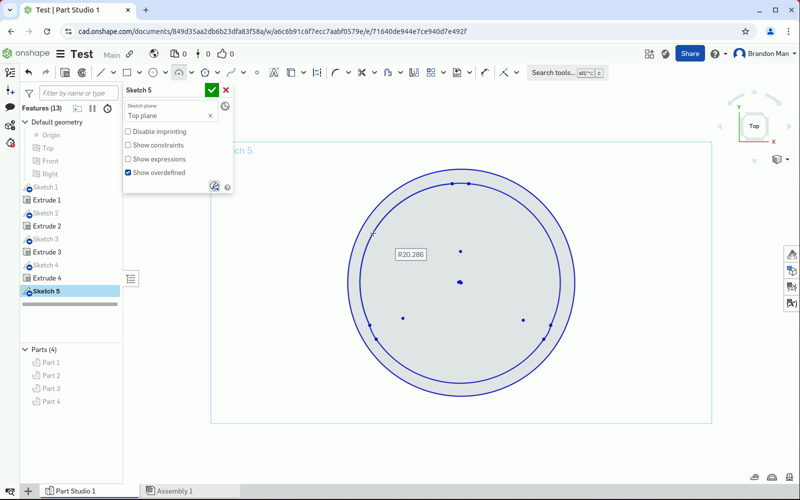
mouse_move(566, 304)
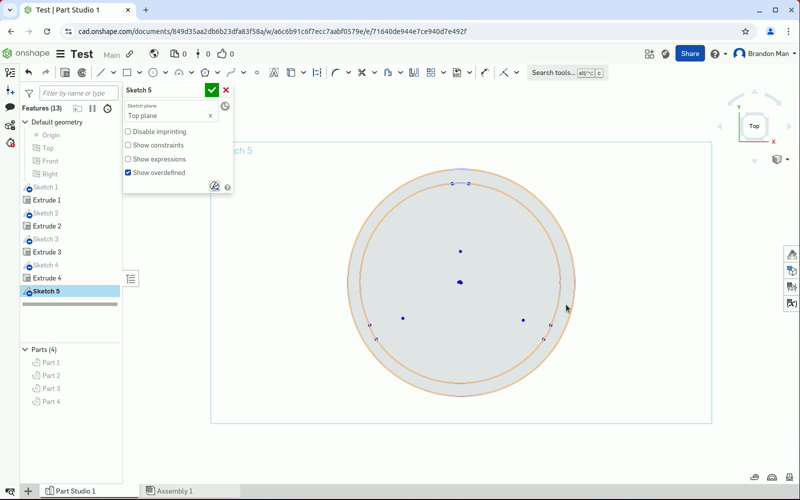
click(566, 304)
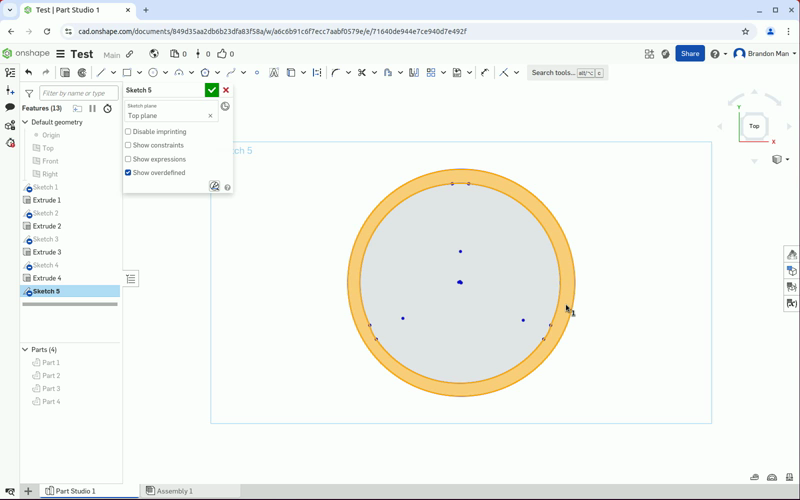
mouse_move(73, 352)
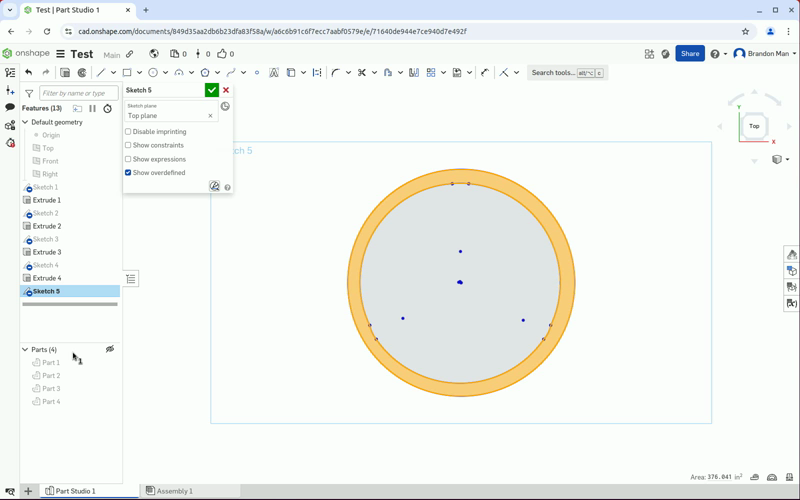
key(shift+y)
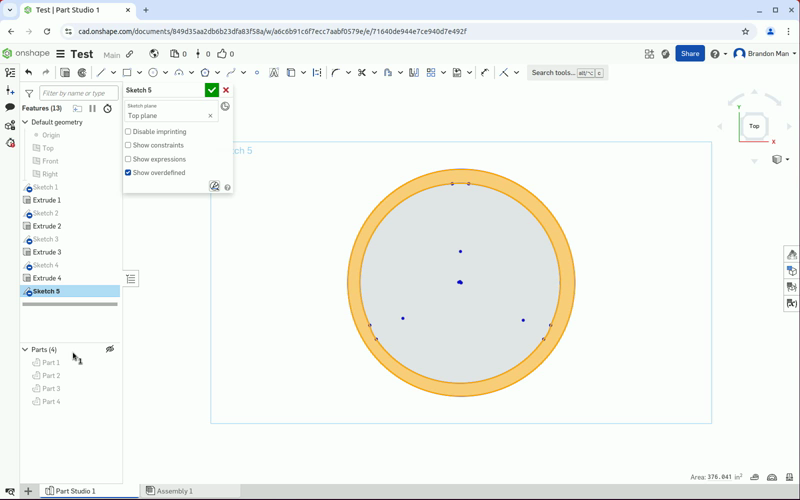
key(shift+e)
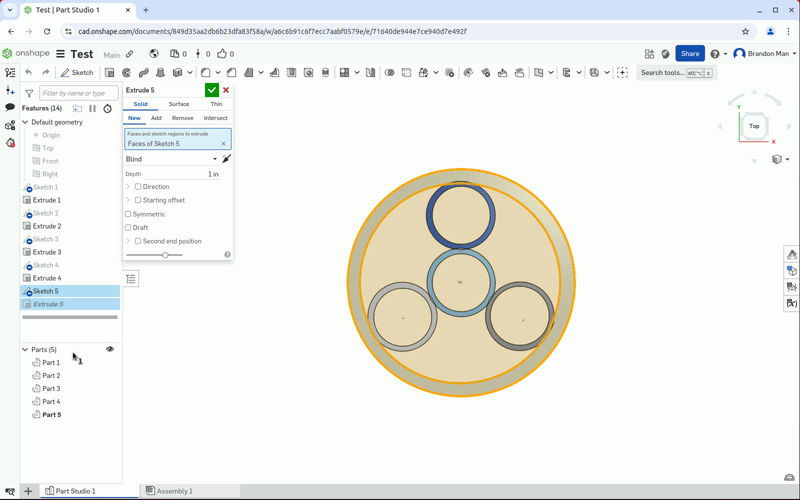
mouse_move(143, 106)
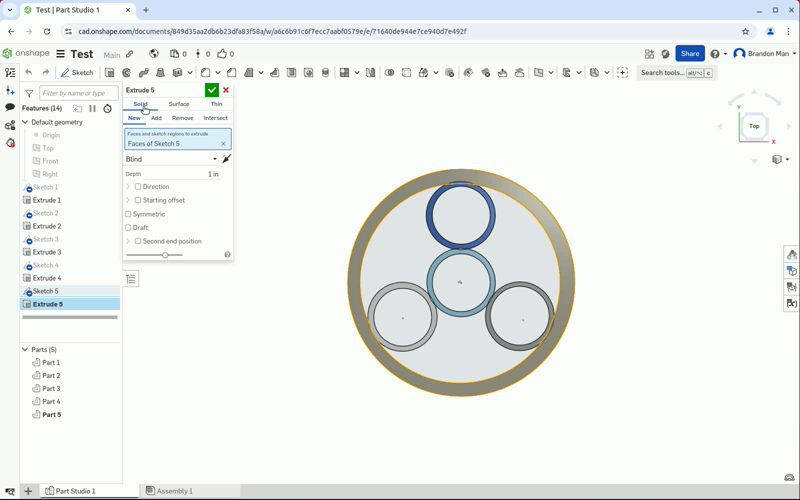
click(143, 106)
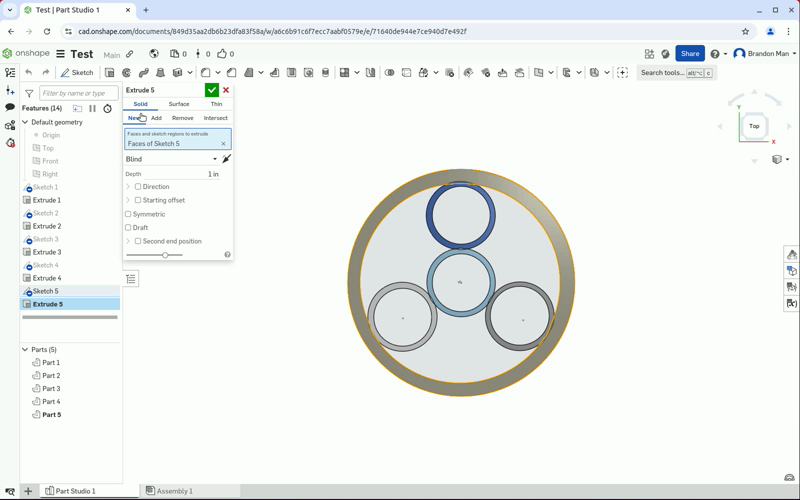
mouse_move(137, 120)
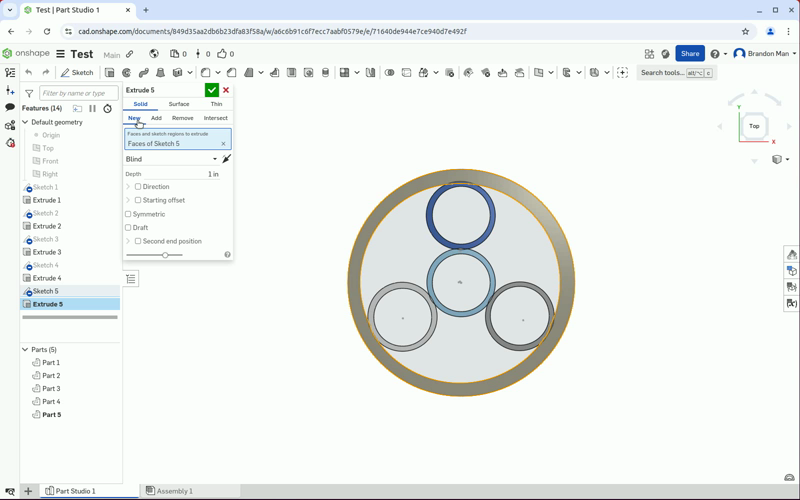
click(137, 120)
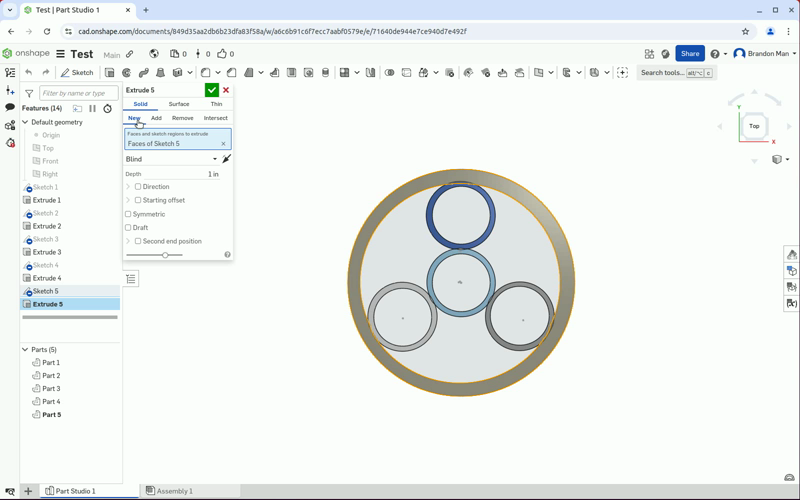
key(tab, 4)
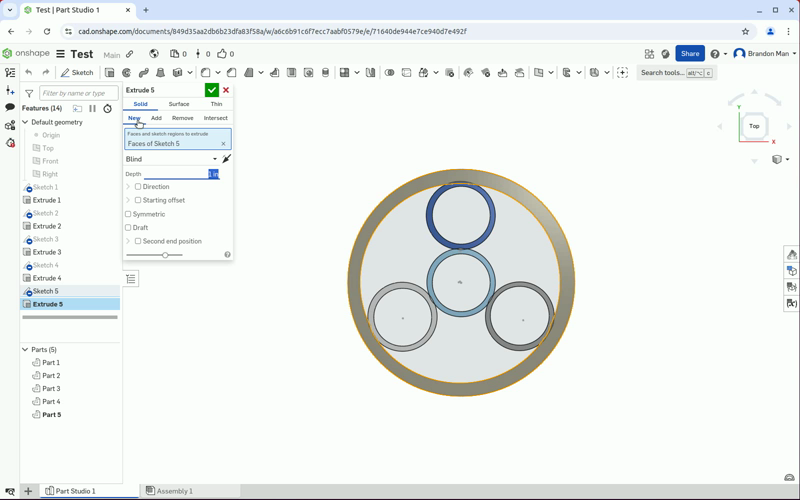
text(3.611)
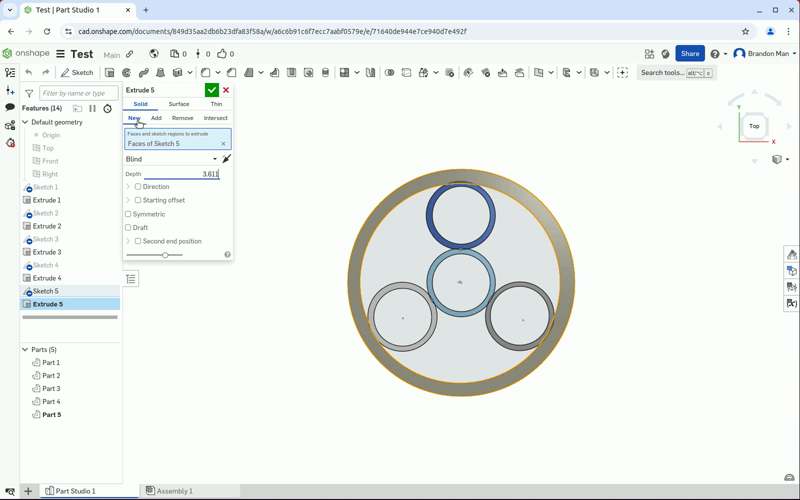
key(enter)
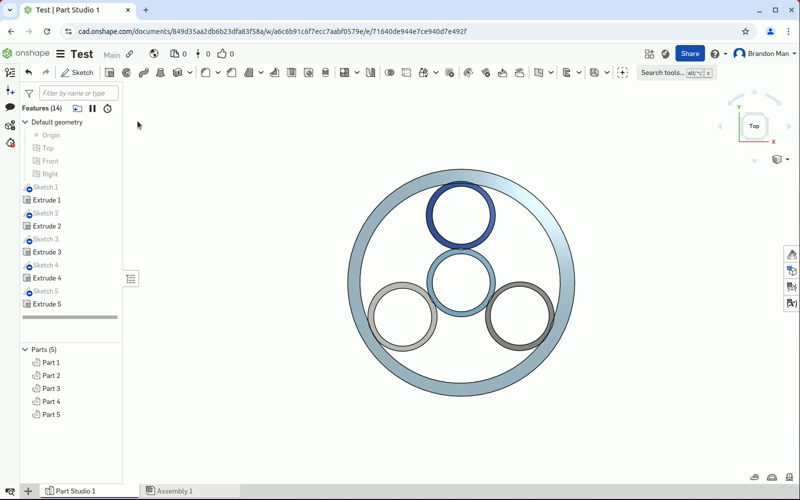
key(shift+h)
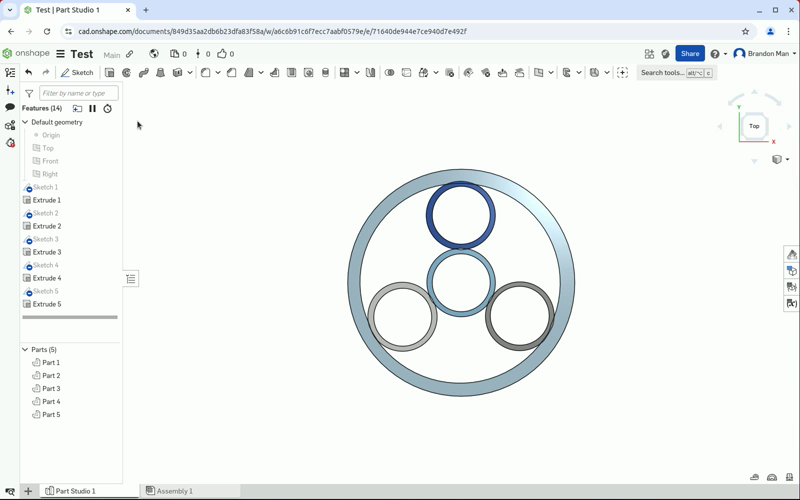
key(shift+h)
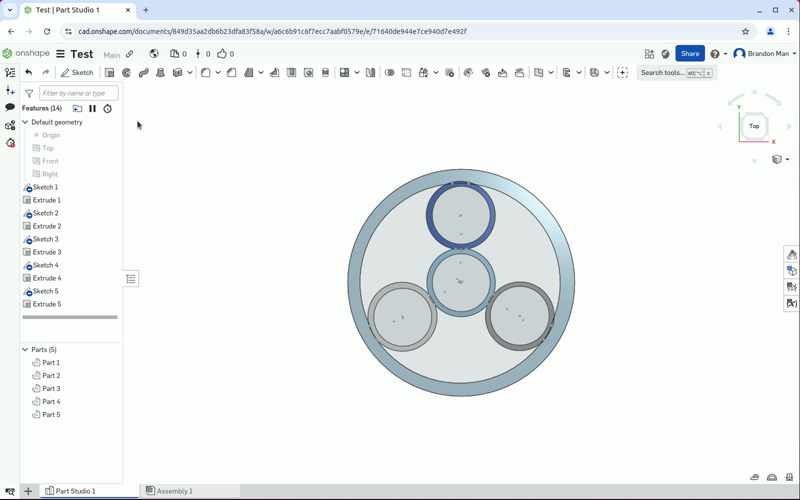
key(shift+7)
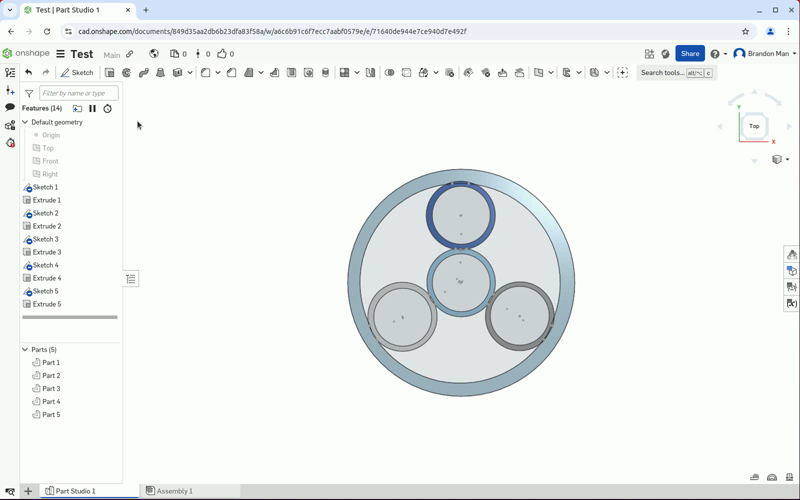
key(up, 3)
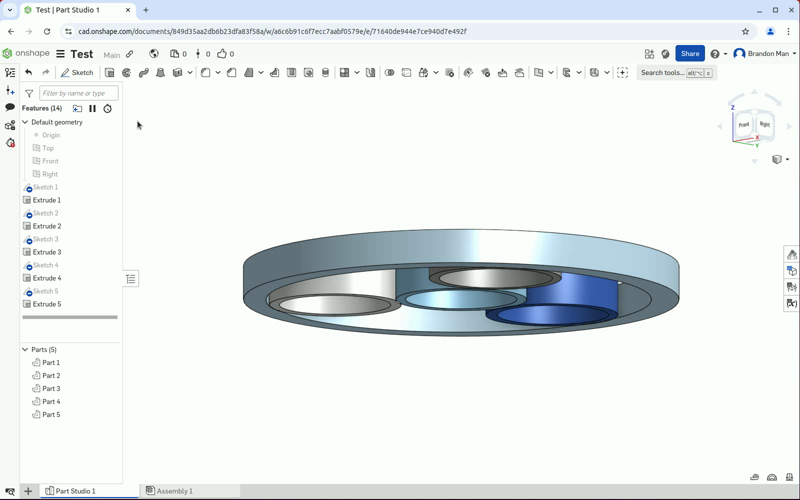
key(left, 3)
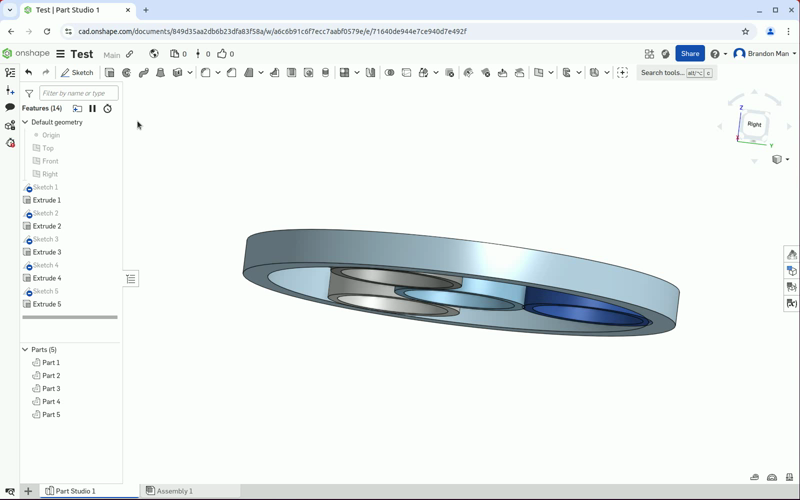
key(right, 3)
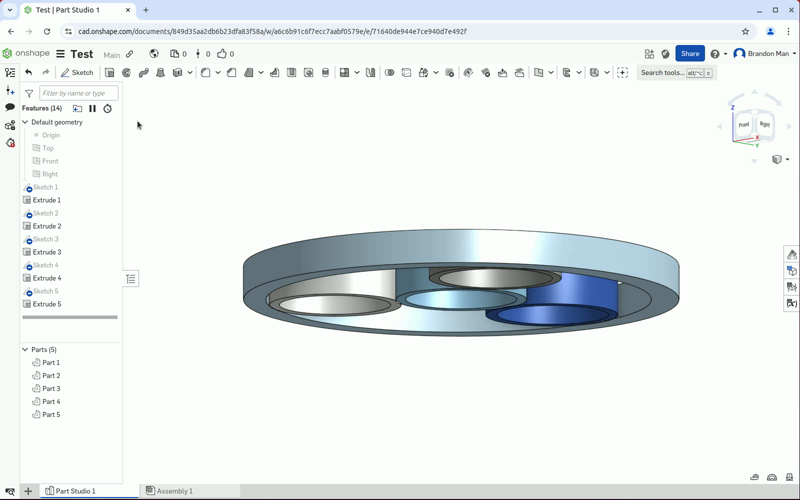
key(down, 3)
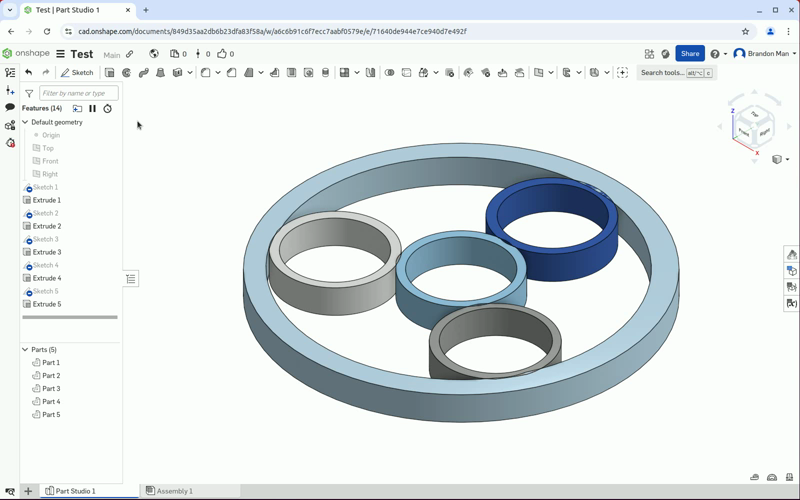
mouse_move(73, 189)
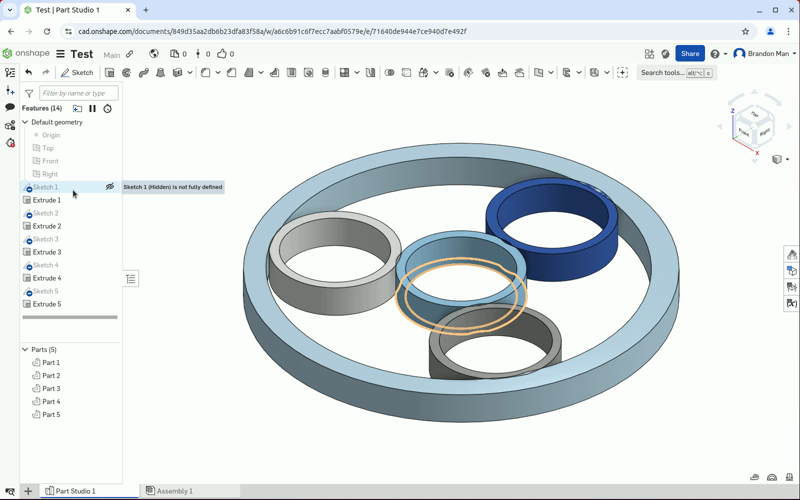
click(73, 189)